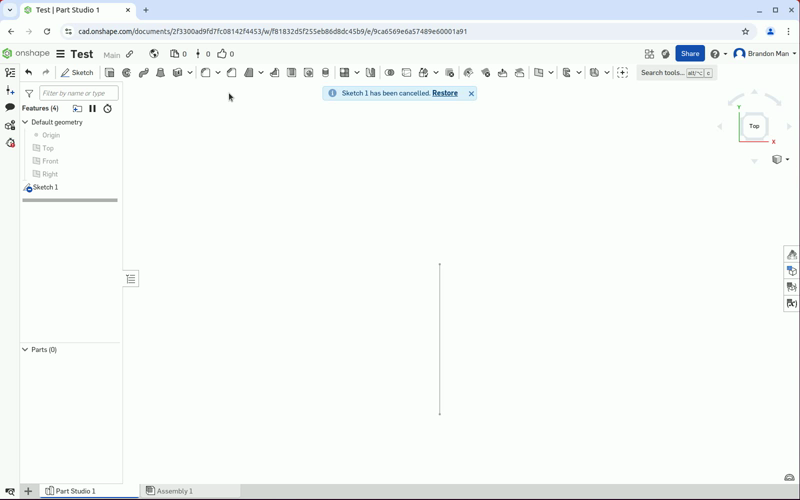
key(shift+h)
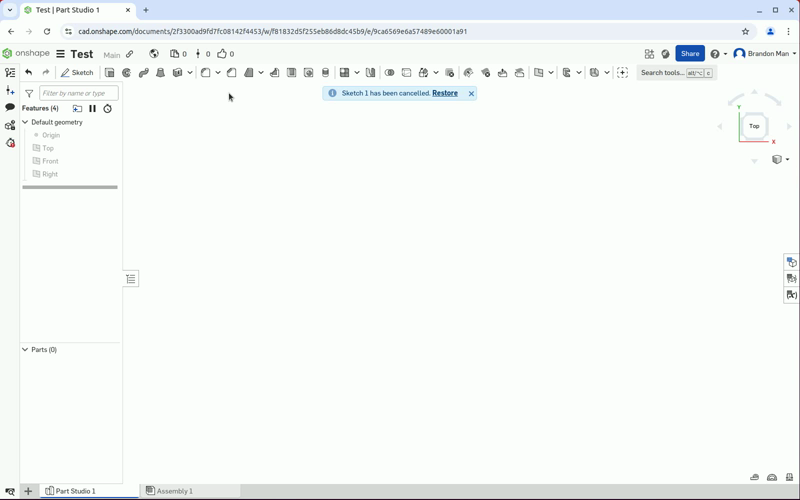
mouse_move(73, 352)
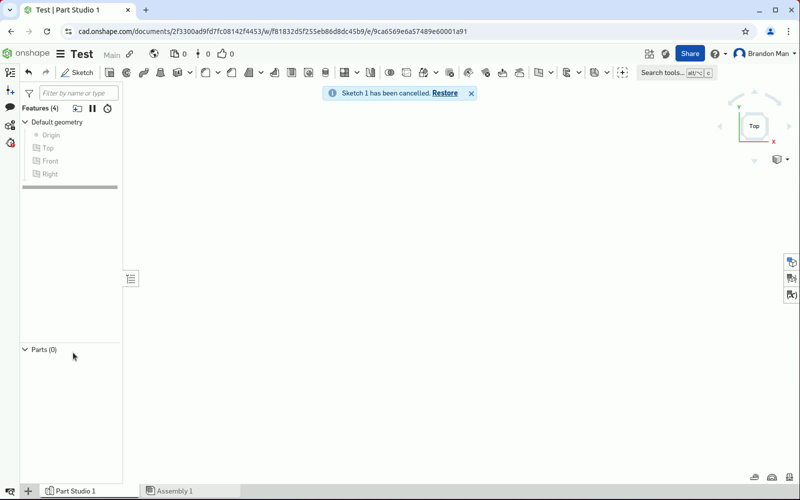
key(y)
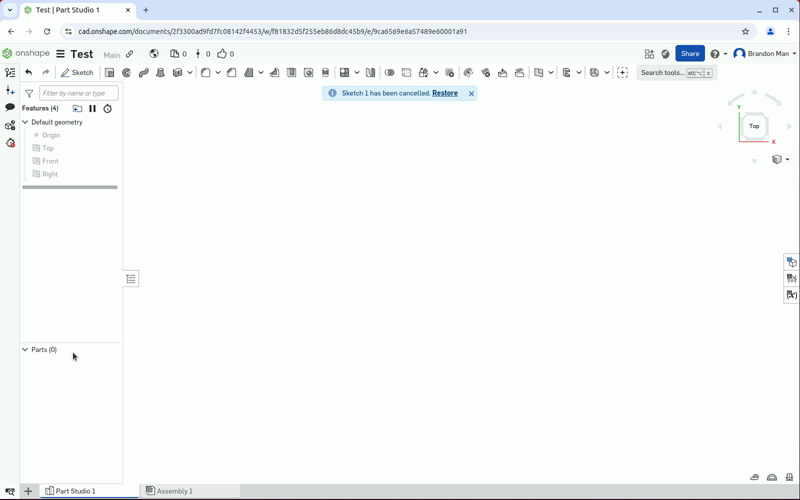
key(shift+p)
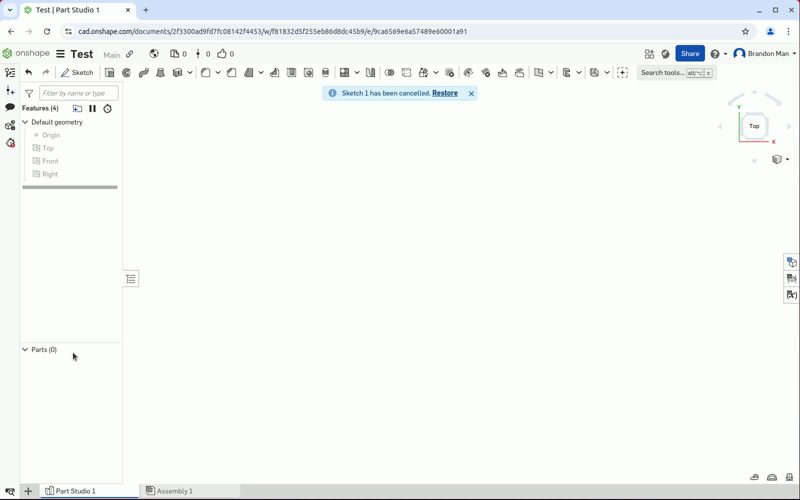
key(space)
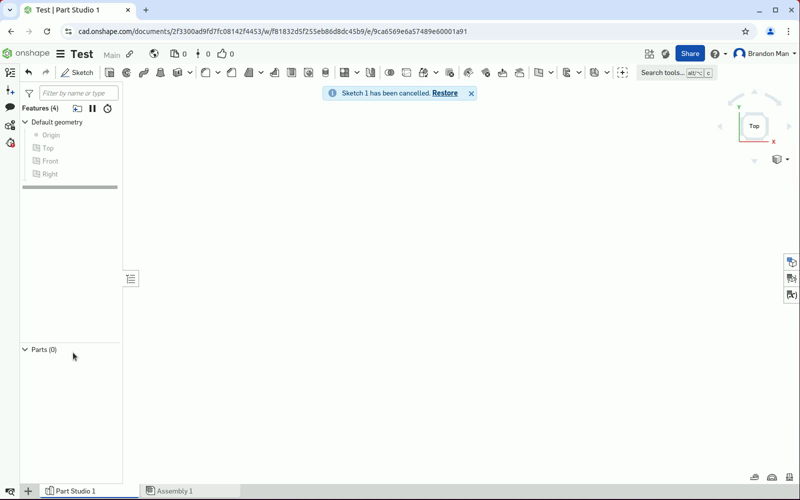
key_down(shift)
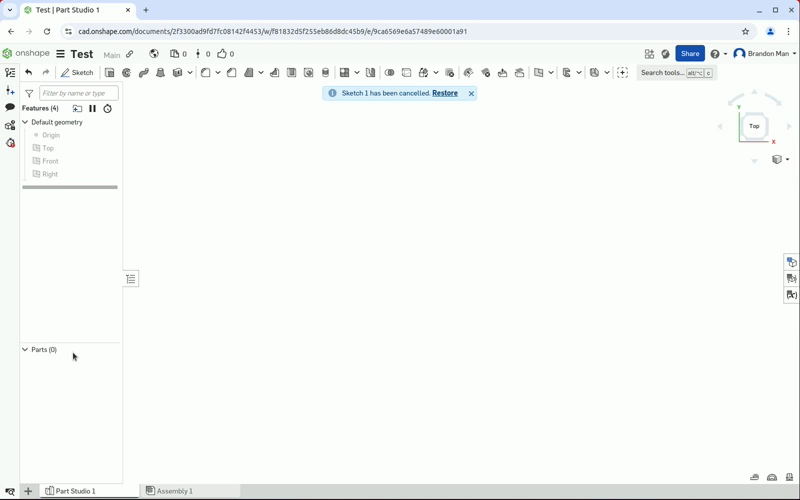
key(up)
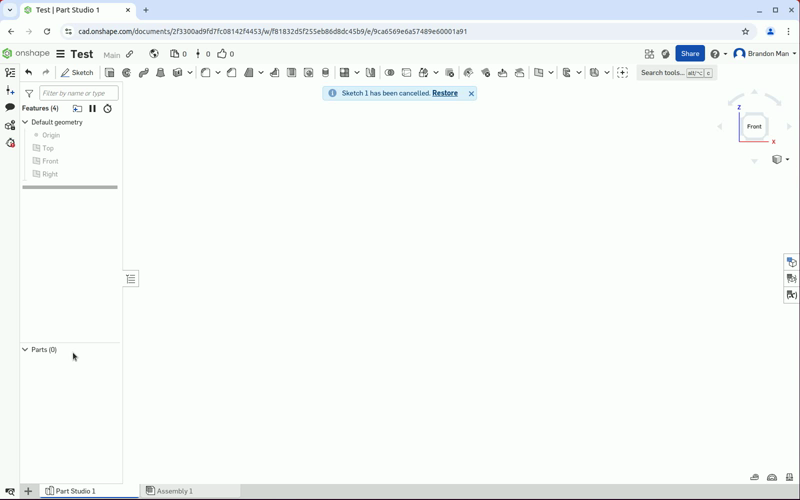
key_up(shift)
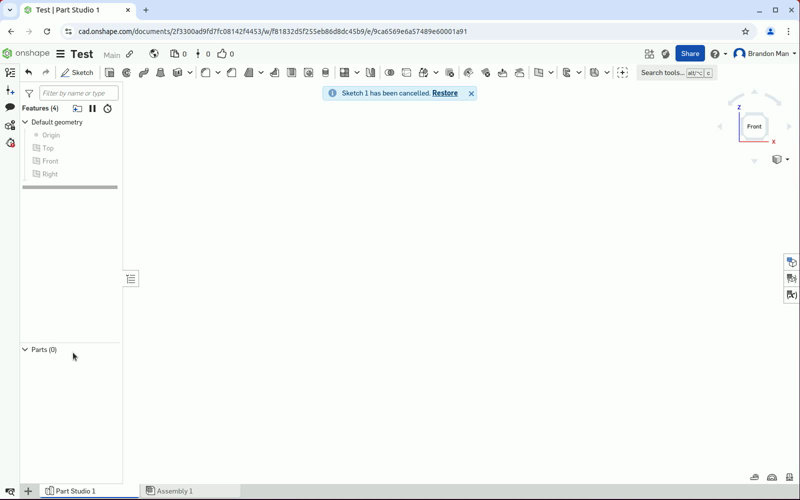
mouse_move(73, 352)
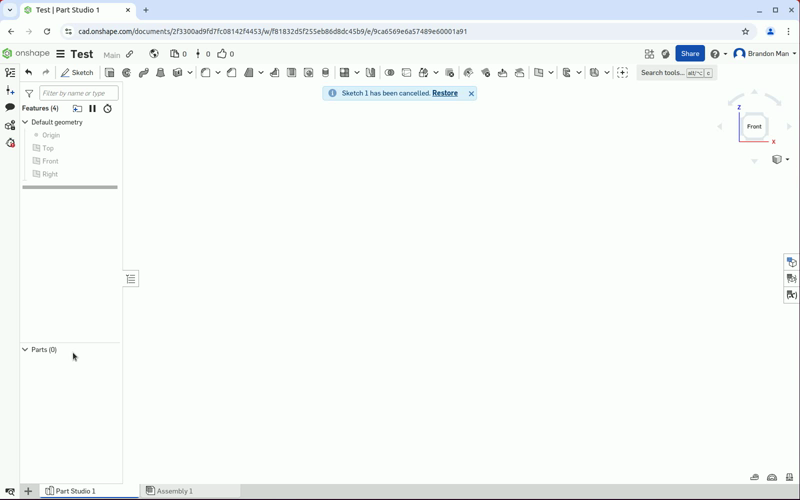
key(shift+y)
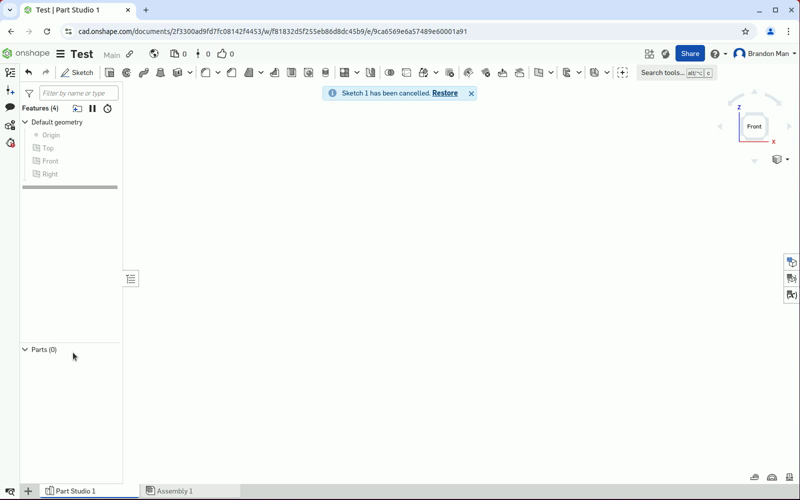
key(shift+s)
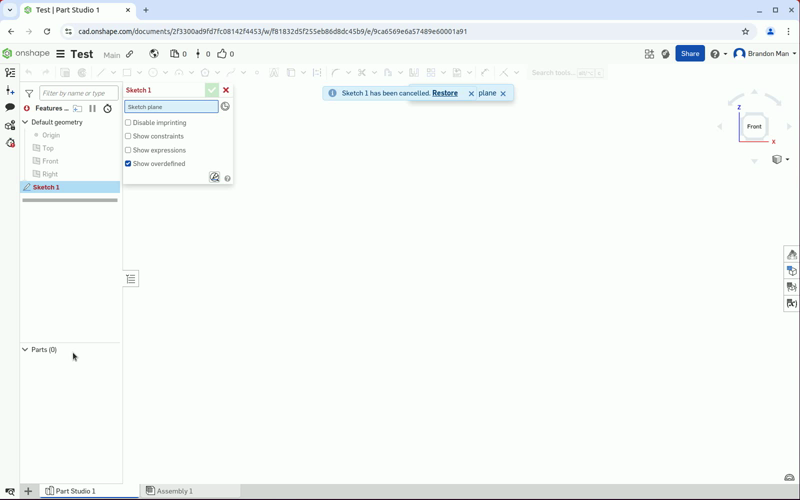
mouse_move(73, 163)
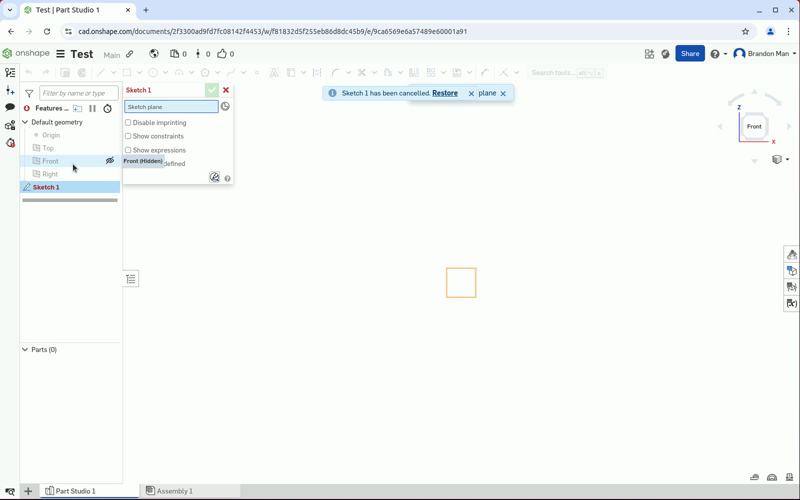
click(73, 163)
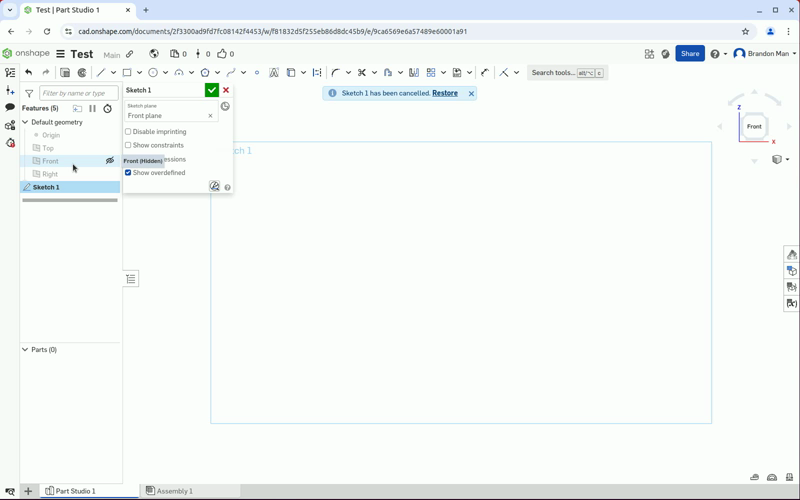
mouse_move(73, 352)
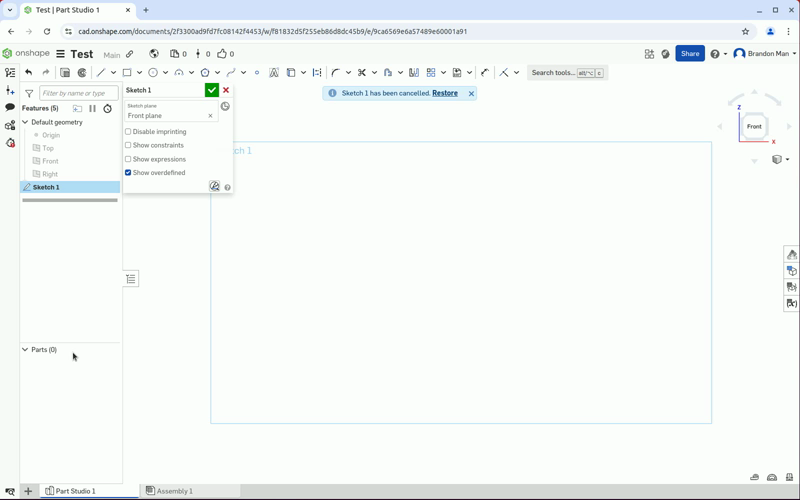
key(y)
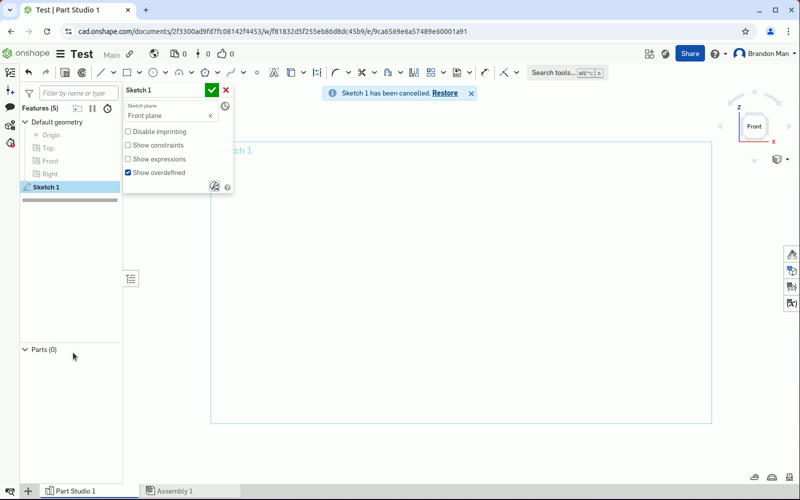
key(l)
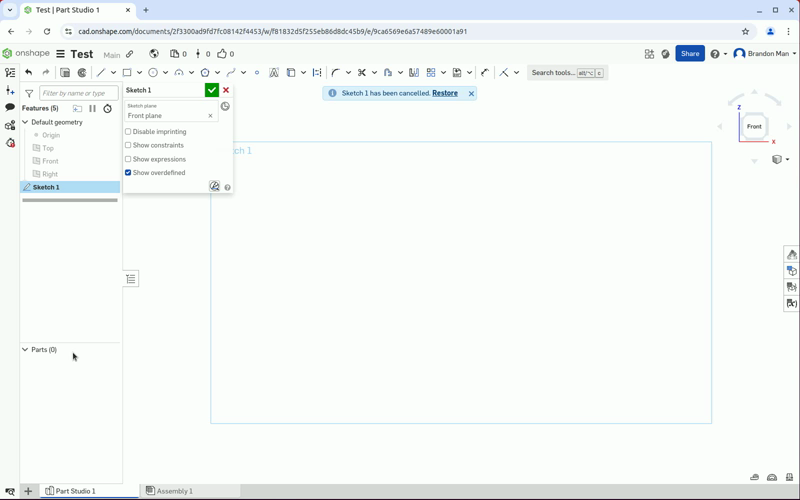
key_down(shift)
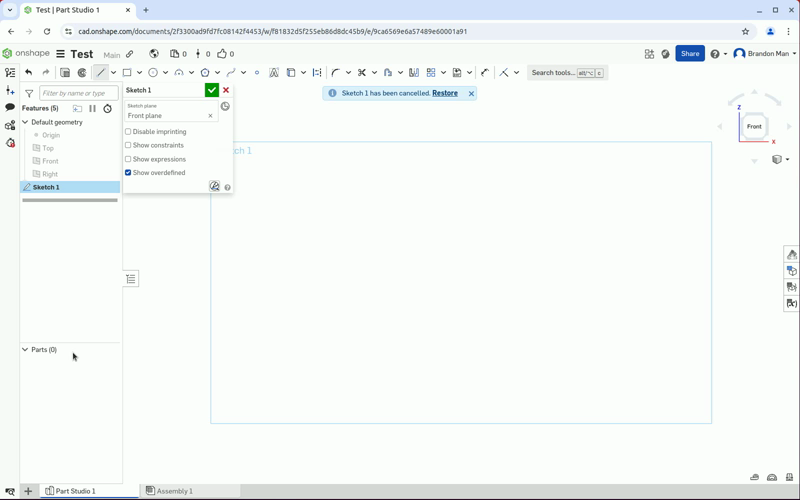
mouse_move(427, 272)
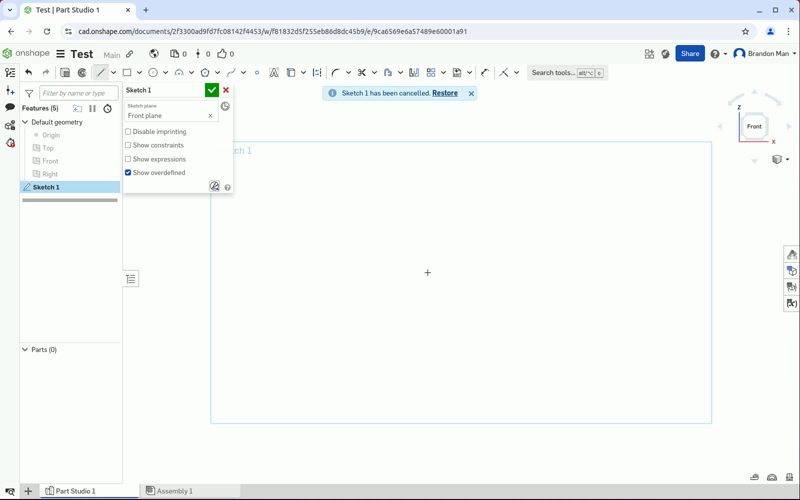
click(427, 272)
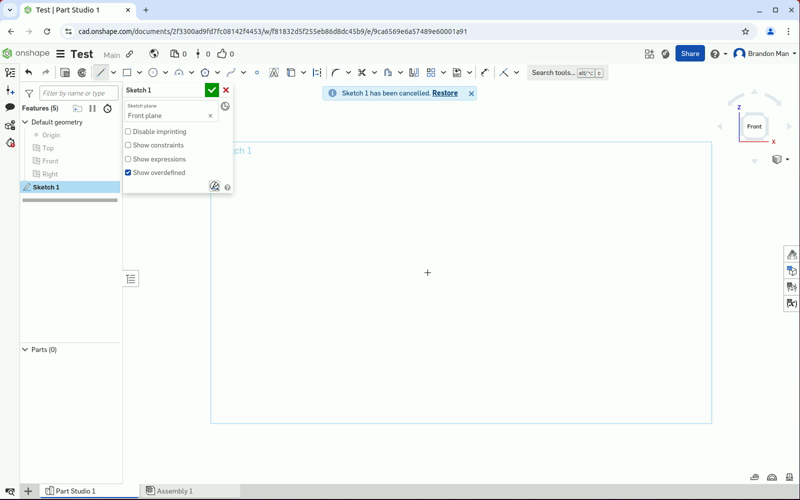
key_up(shift)
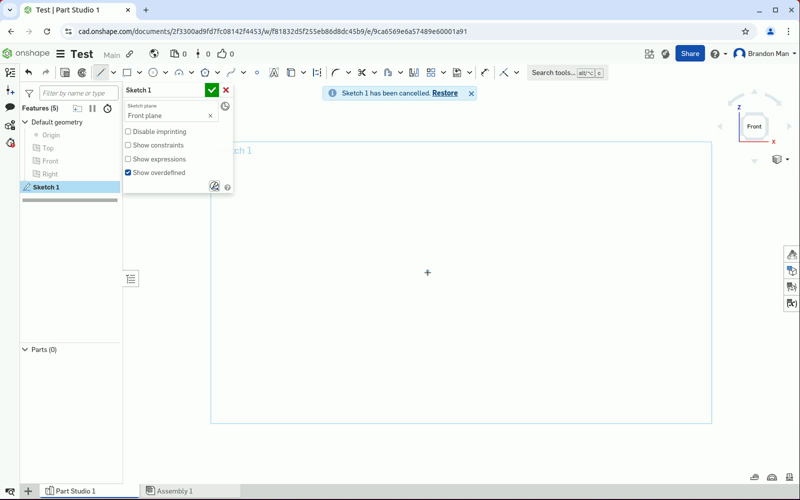
key_down(shift)
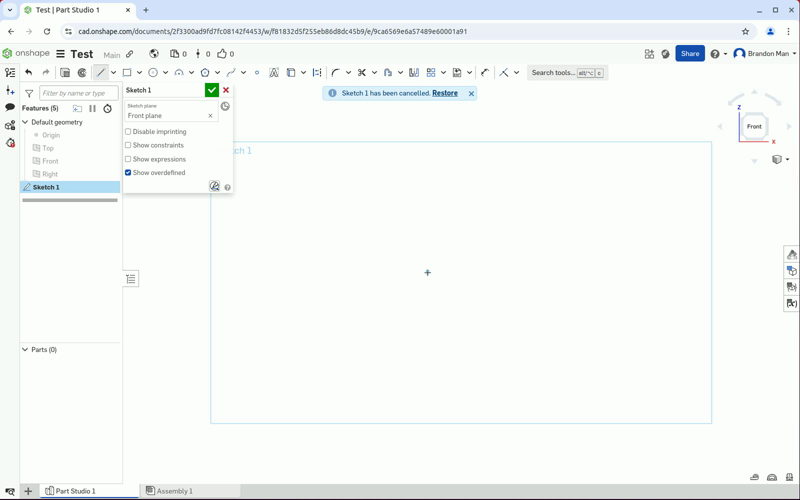
mouse_move(457, 272)
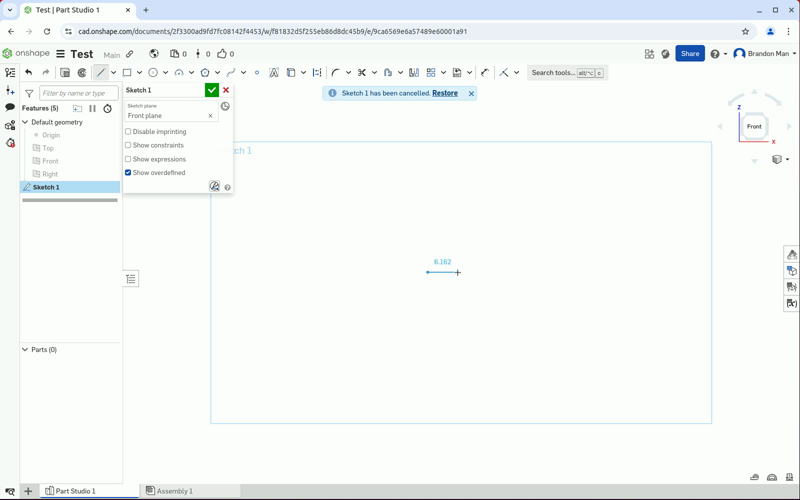
mouse_move(446, 272)
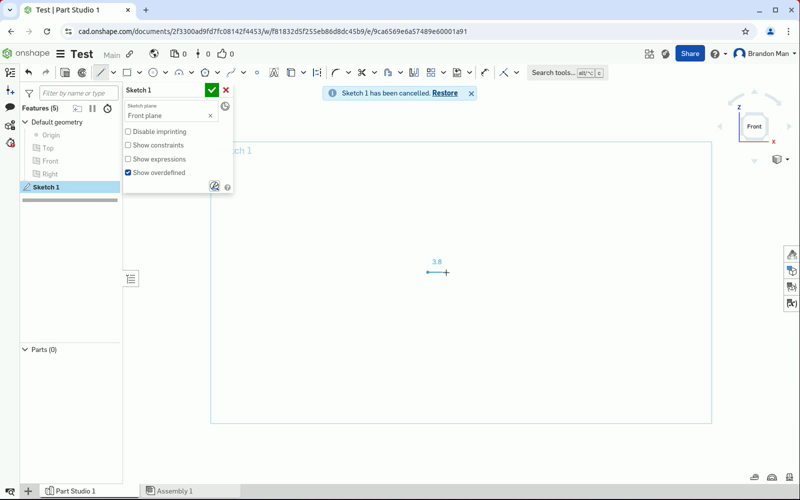
click(446, 272)
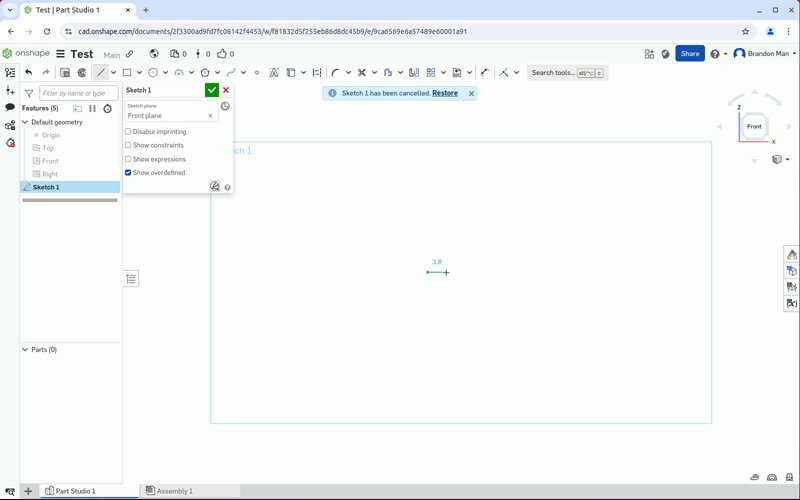
key_up(shift)
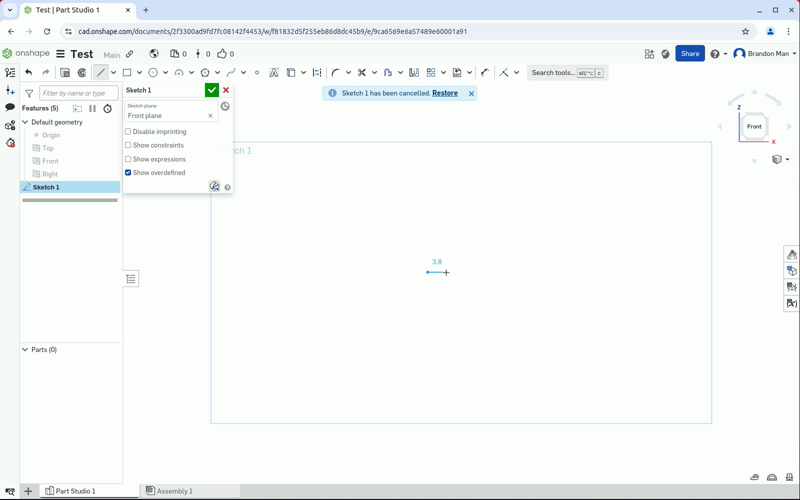
key(esc)
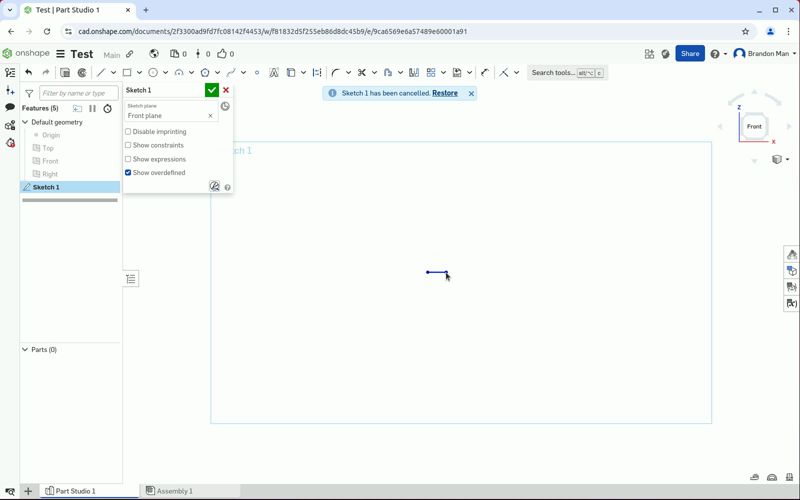
key(a)
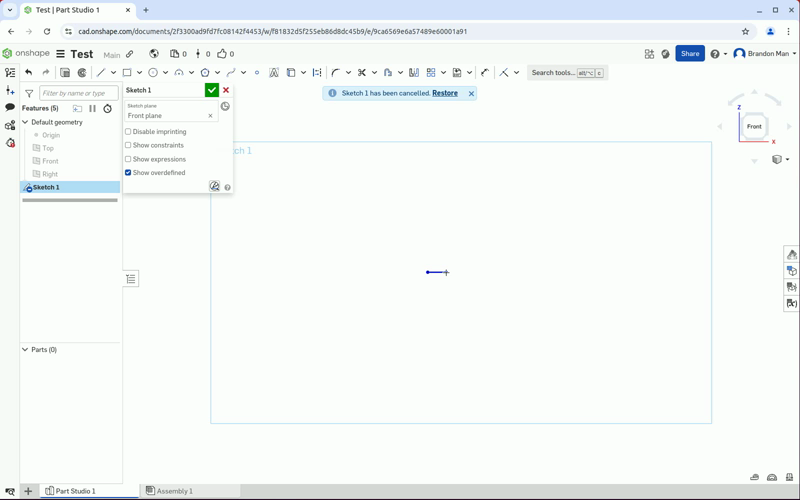
mouse_move(446, 272)
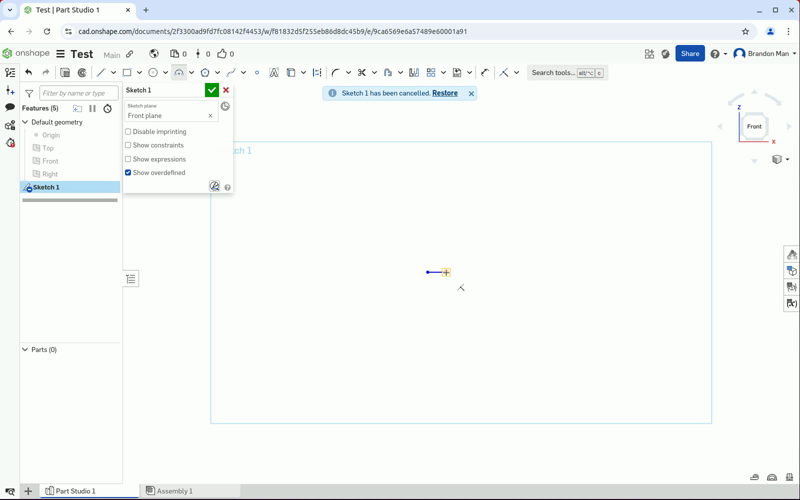
click(446, 272)
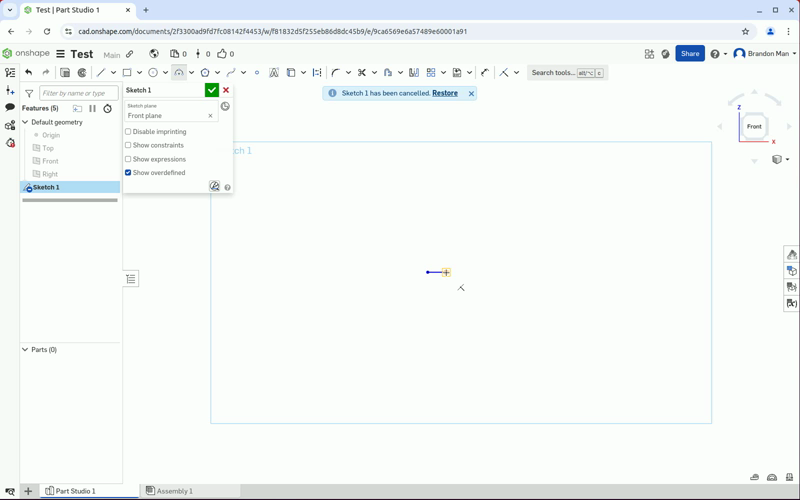
key_down(shift)
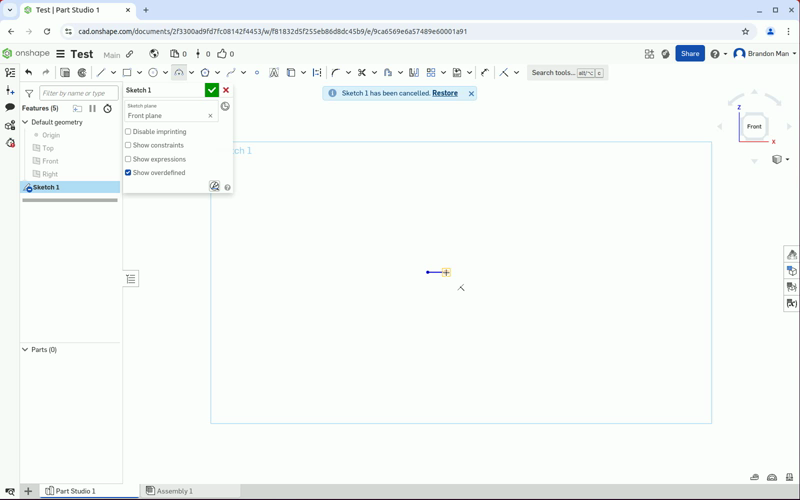
mouse_move(476, 272)
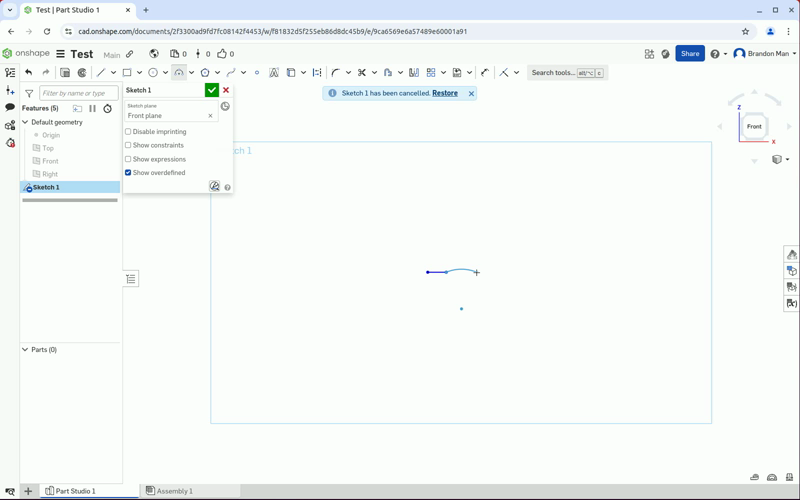
click(476, 272)
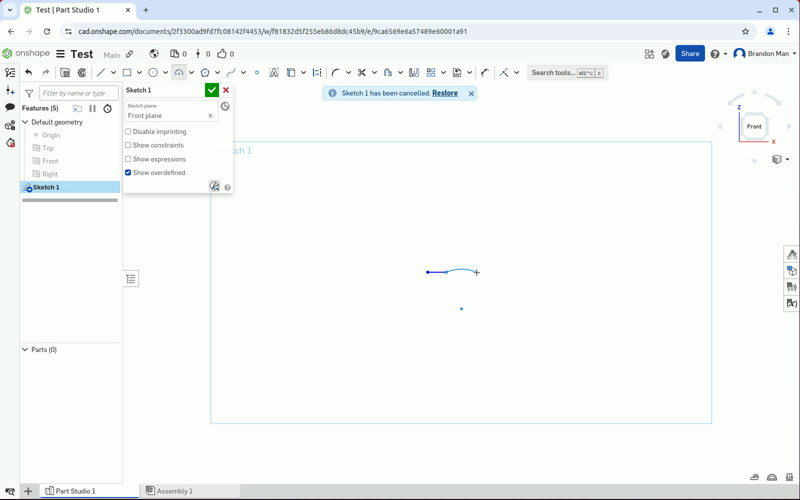
mouse_move(461, 264)
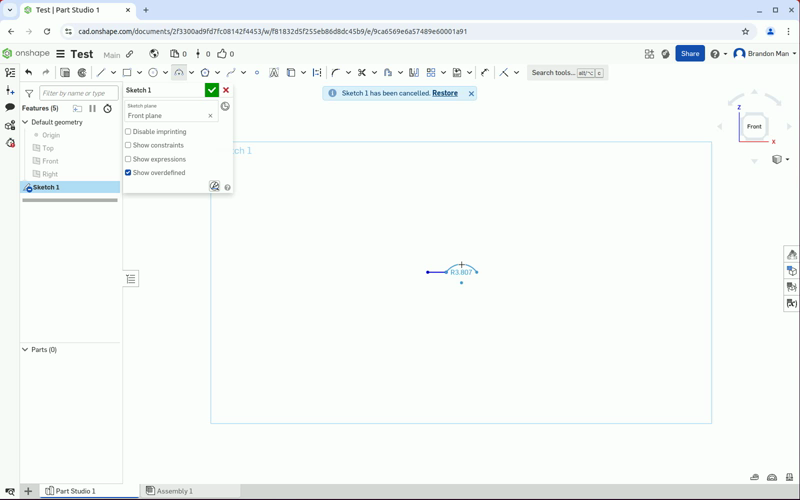
click(461, 264)
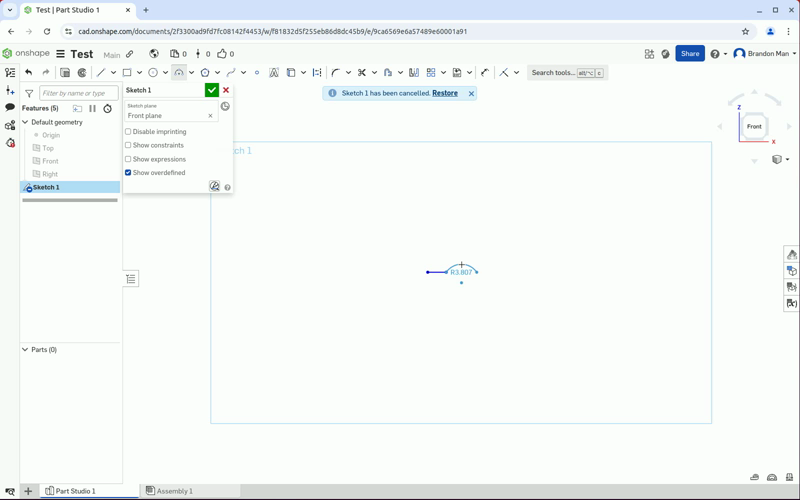
key_up(shift)
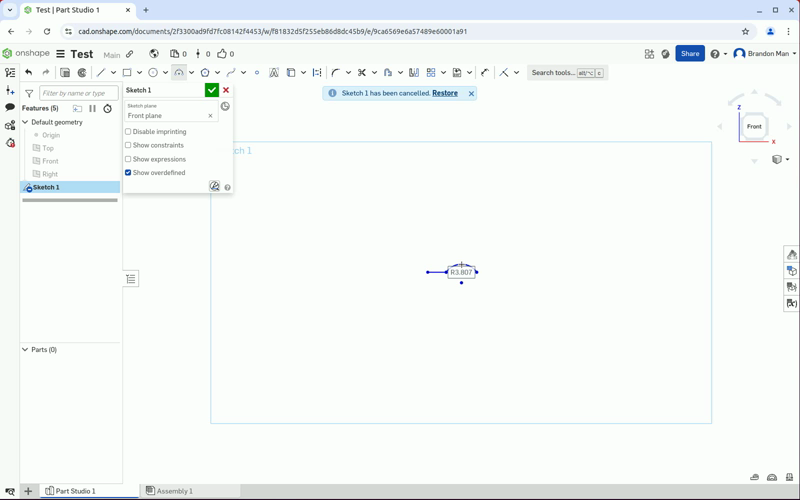
key(esc)
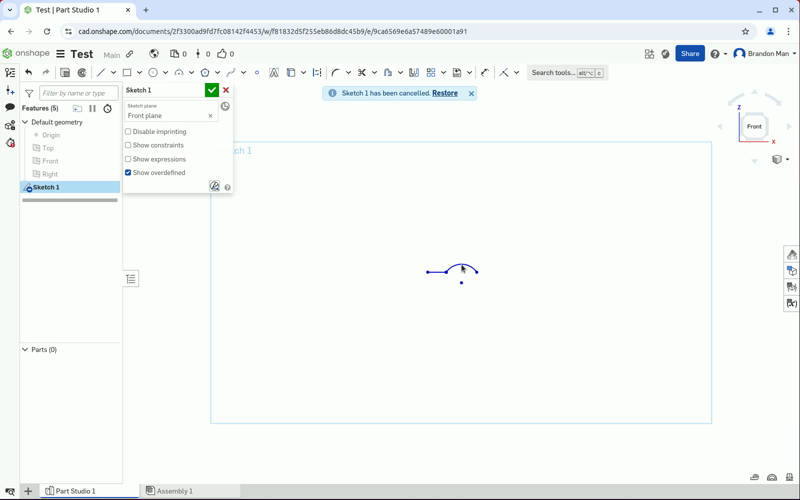
key(l)
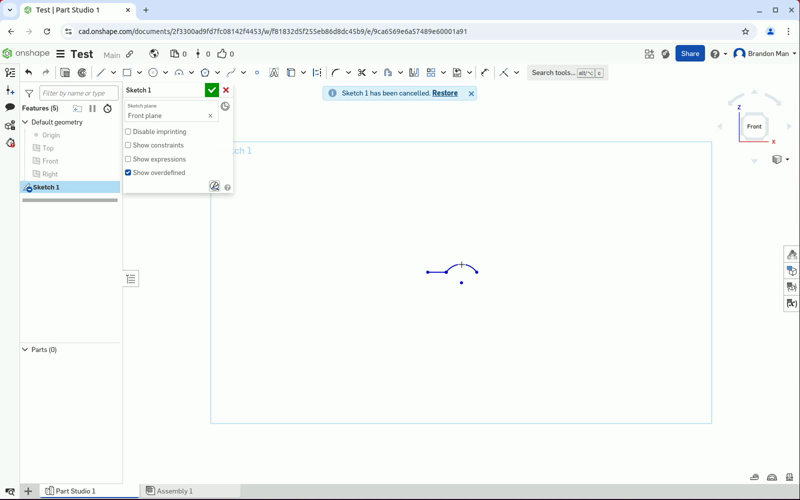
mouse_move(476, 272)
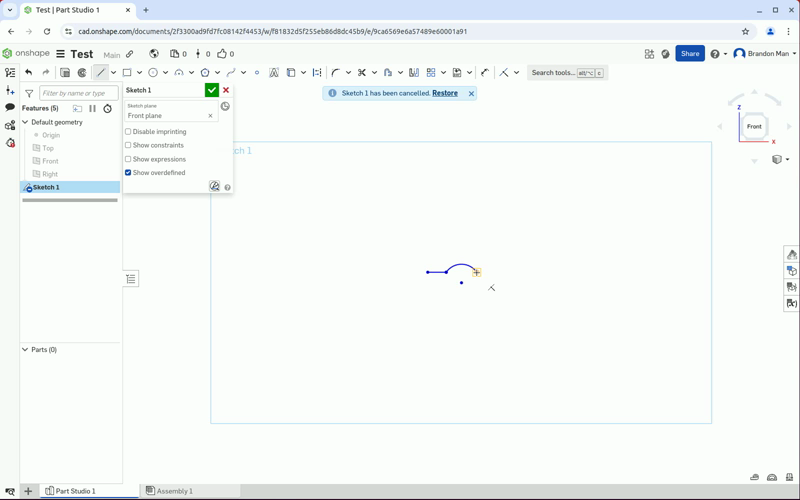
click(476, 272)
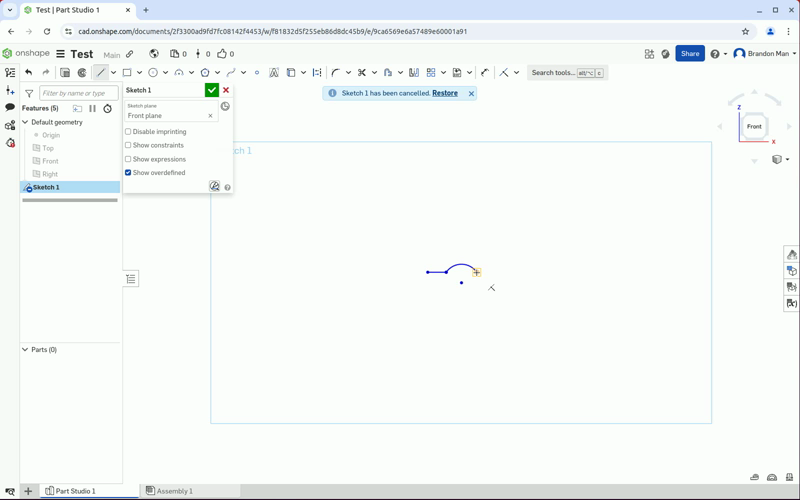
key_down(shift)
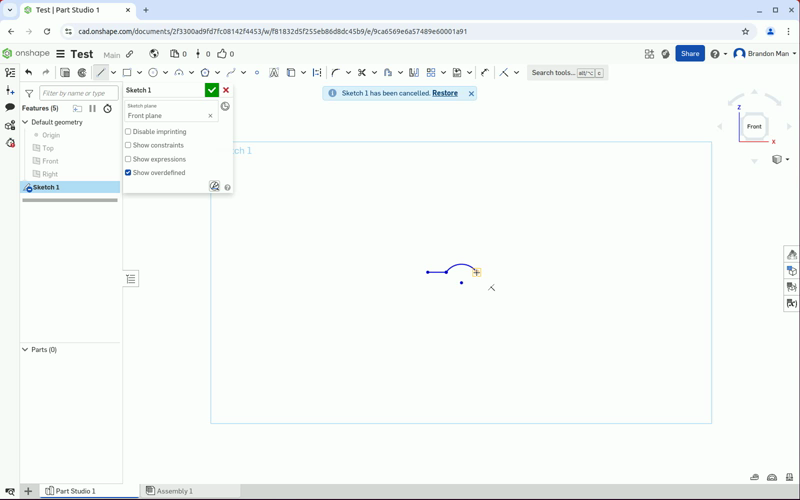
mouse_move(506, 272)
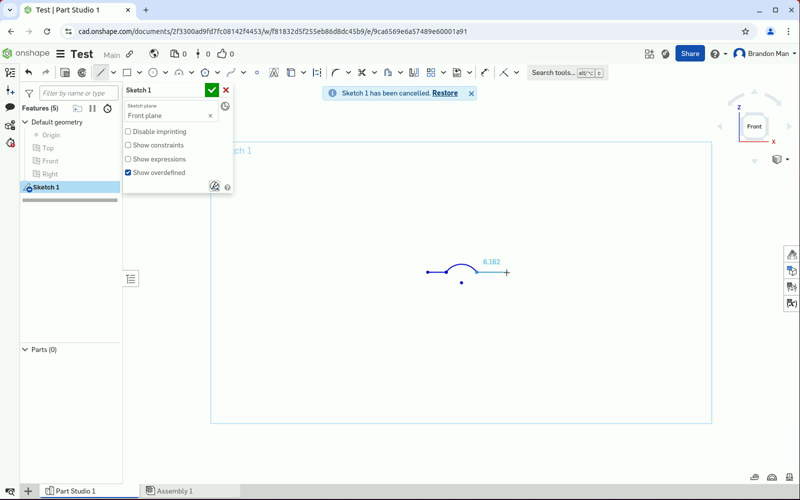
mouse_move(495, 272)
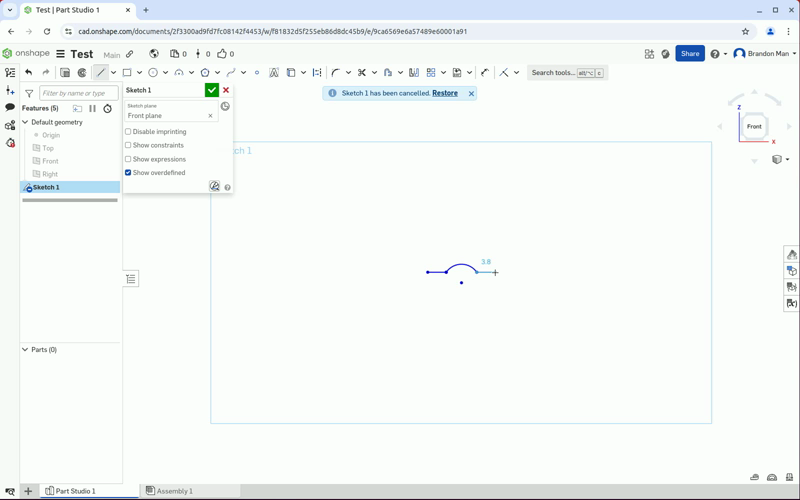
click(495, 272)
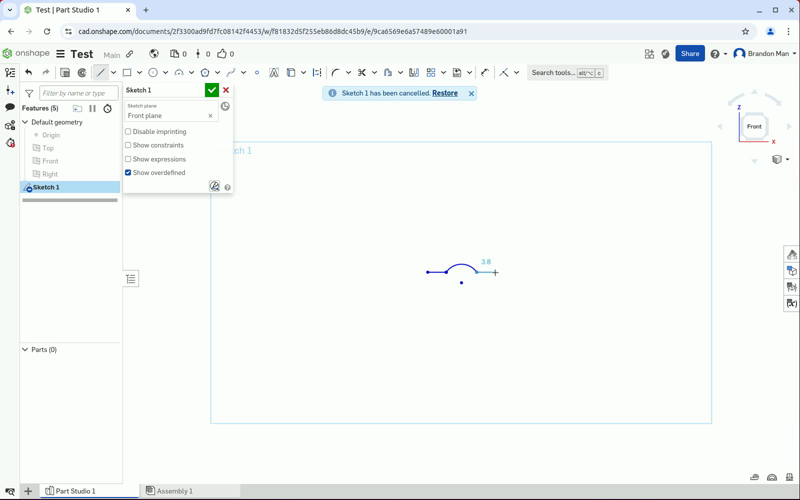
key_up(shift)
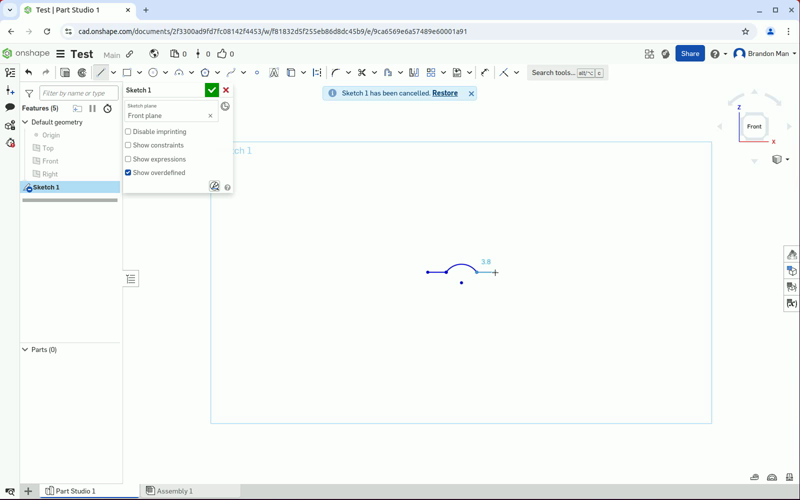
key(esc)
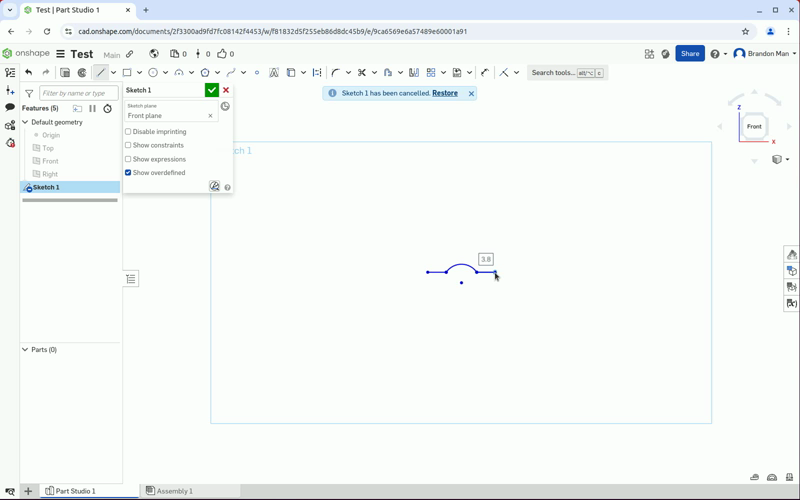
key(a)
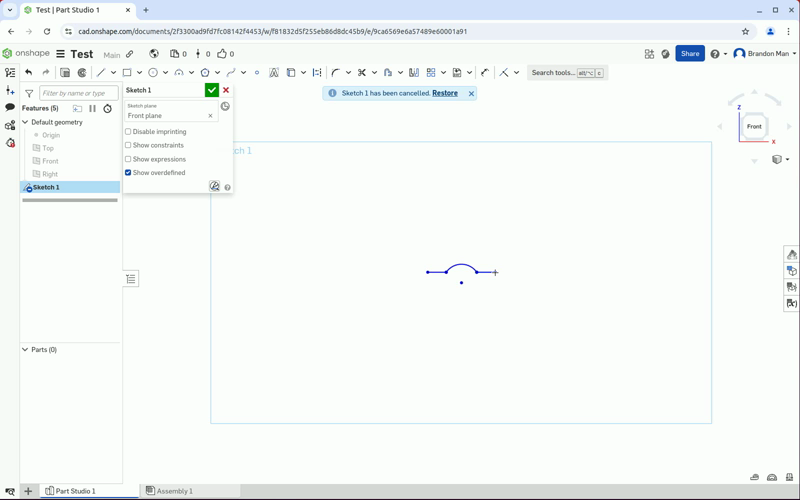
mouse_move(495, 272)
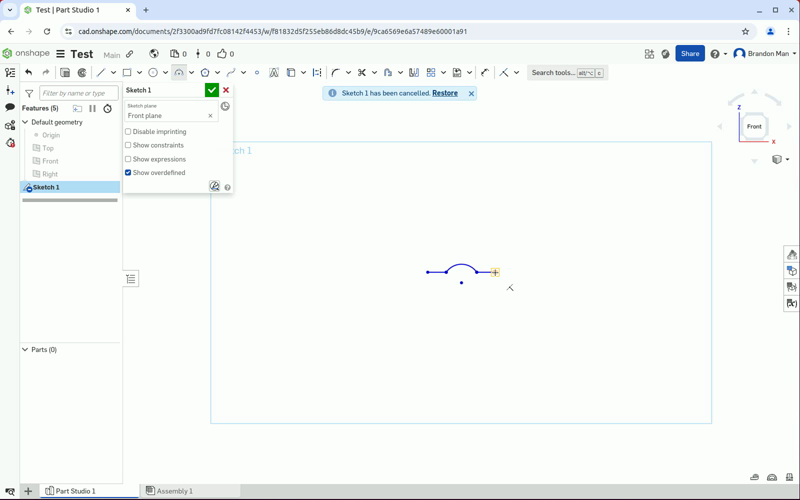
click(495, 272)
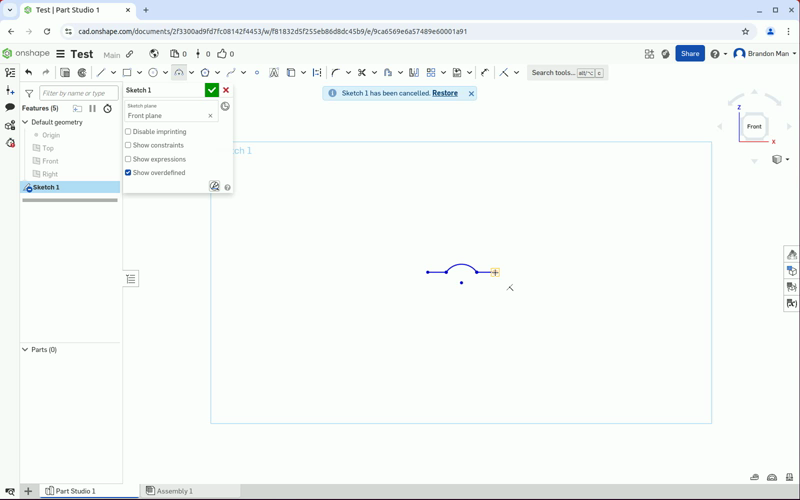
mouse_move(427, 272)
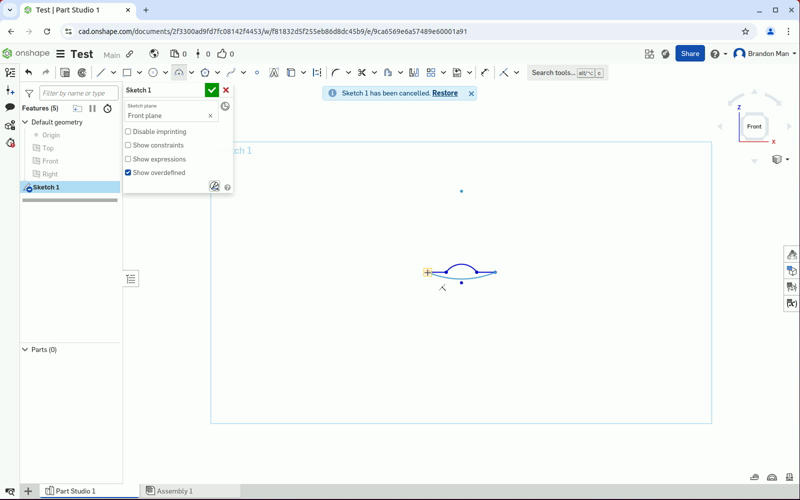
click(427, 272)
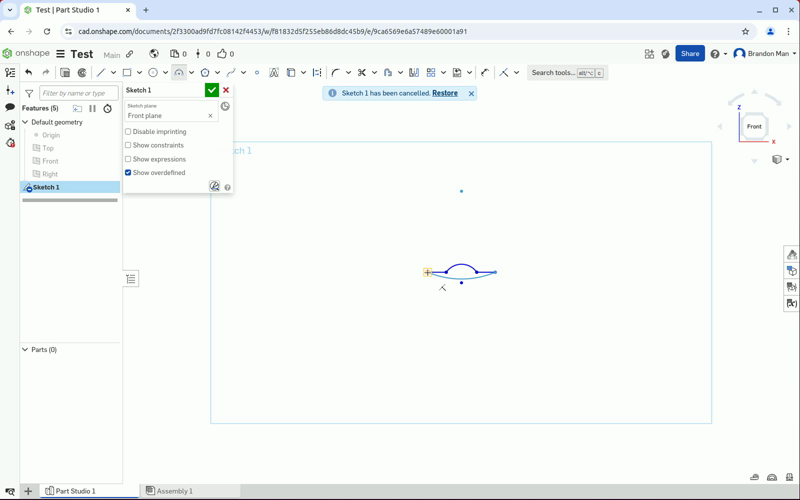
key_down(shift)
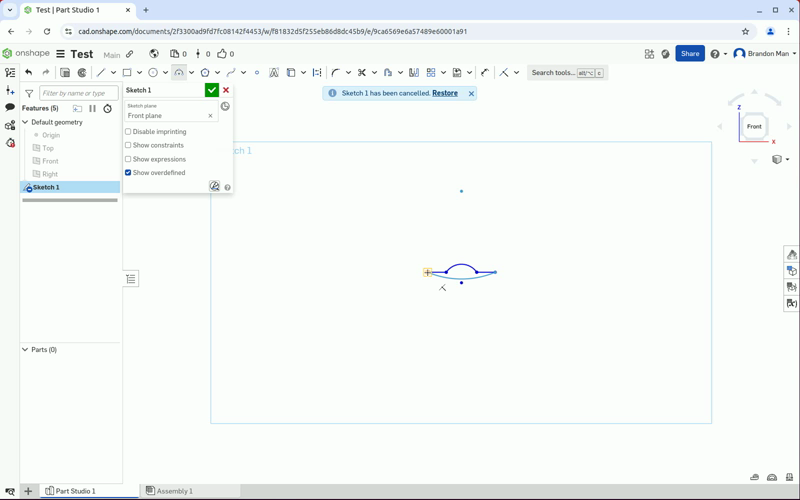
mouse_move(461, 247)
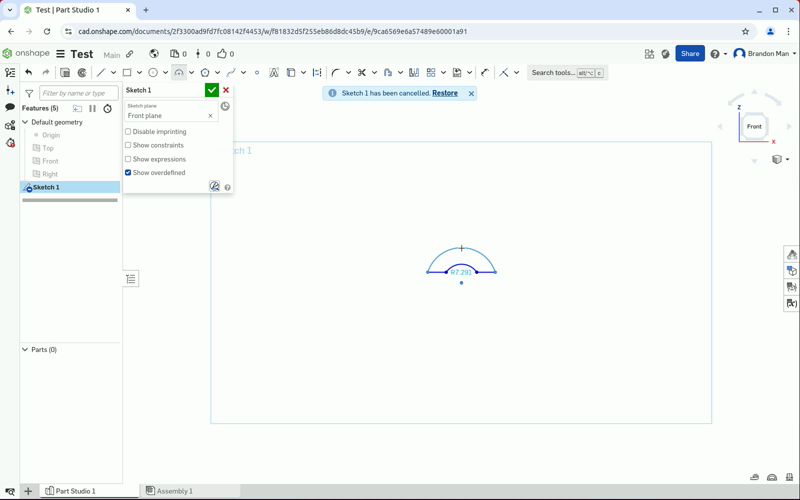
click(461, 247)
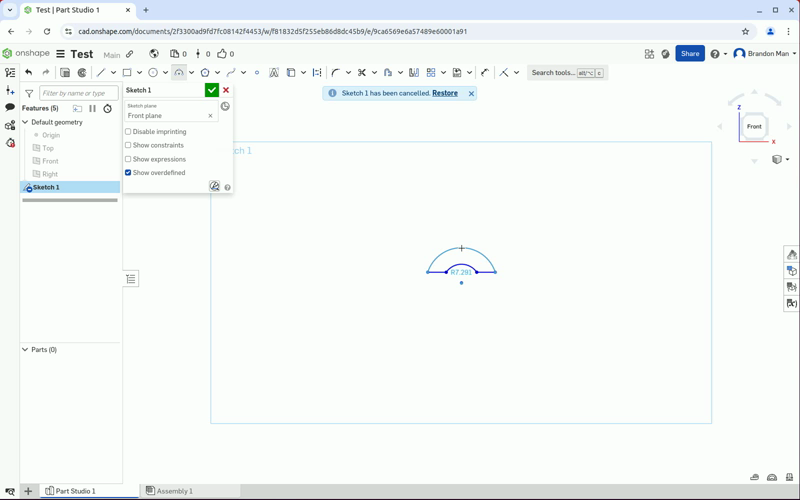
key_up(shift)
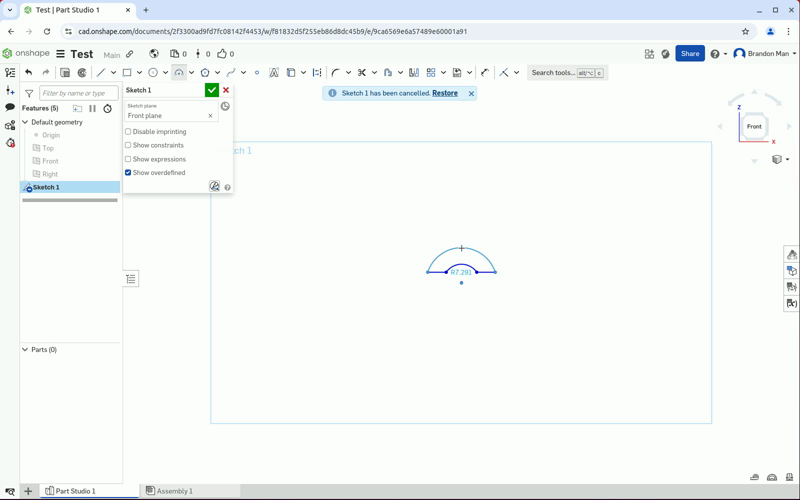
key(esc)
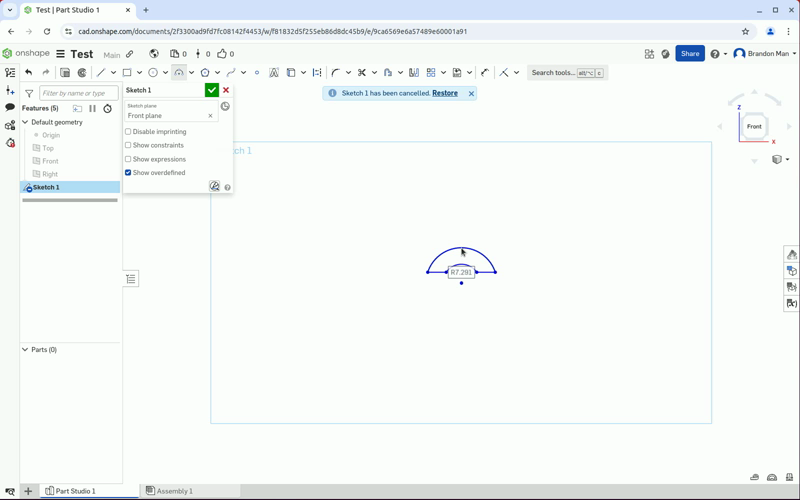
mouse_move(493, 271)
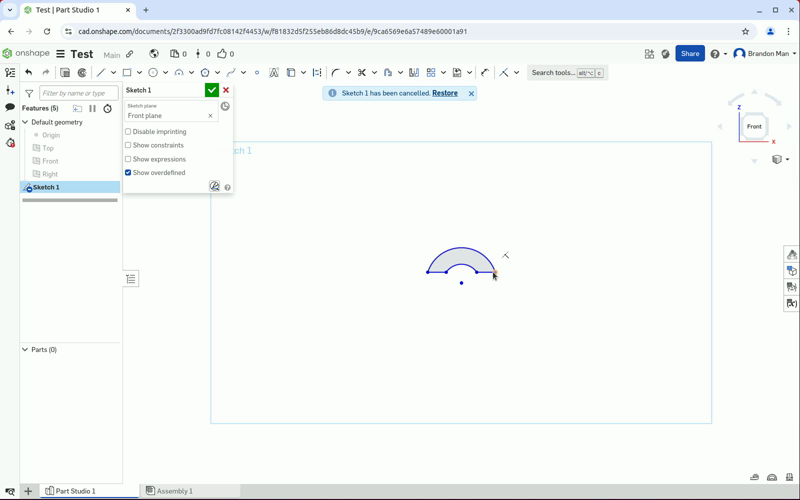
scroll(6)
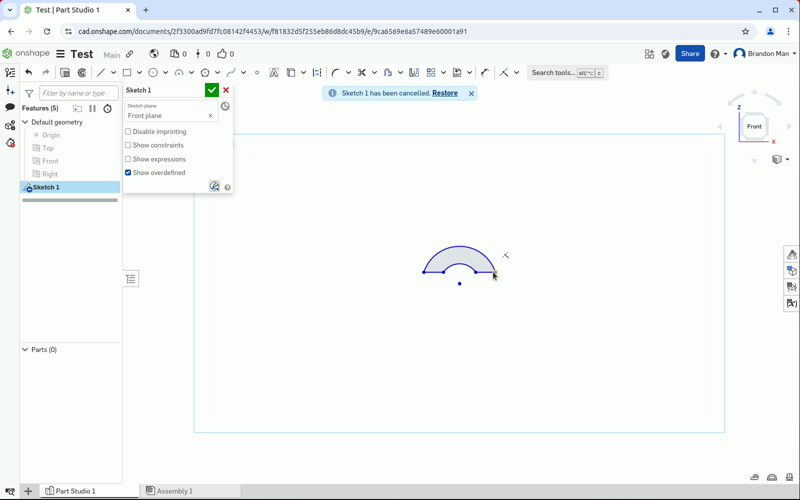
scroll(6)
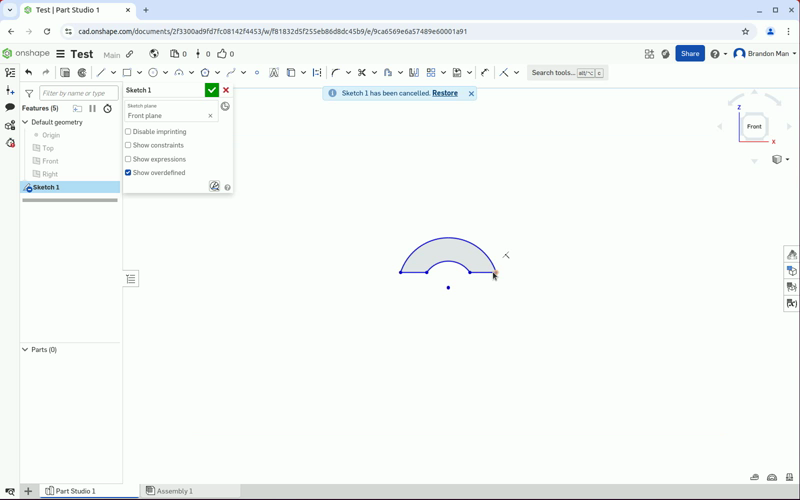
scroll(6)
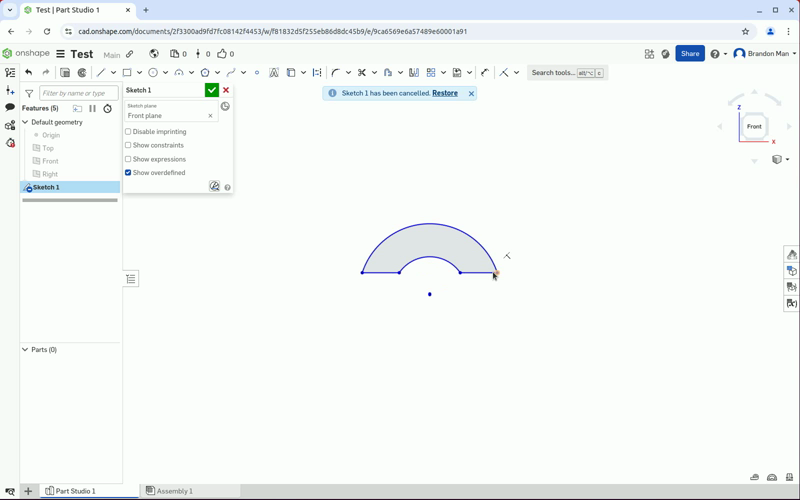
scroll(6)
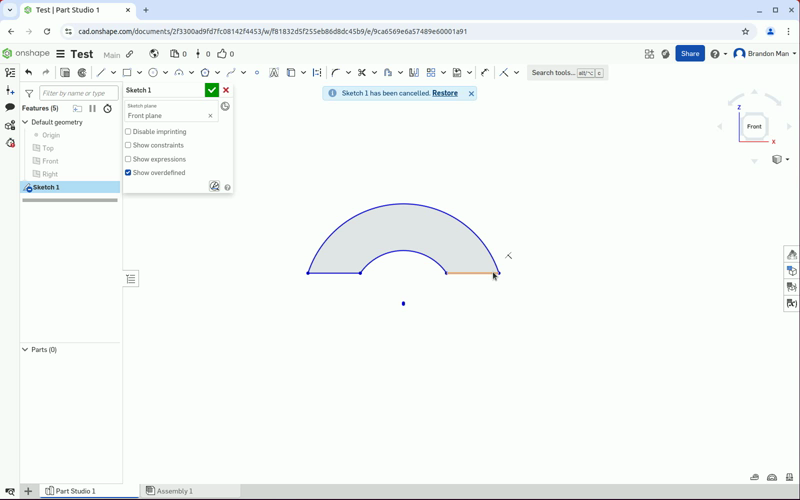
scroll(6)
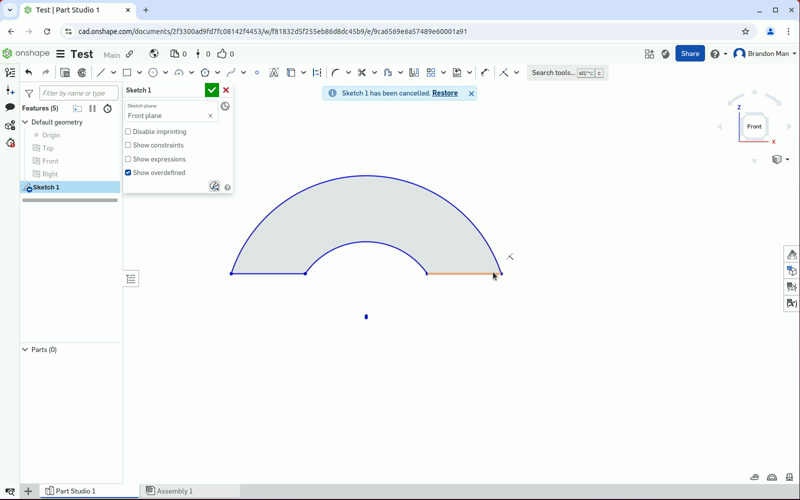
scroll(6)
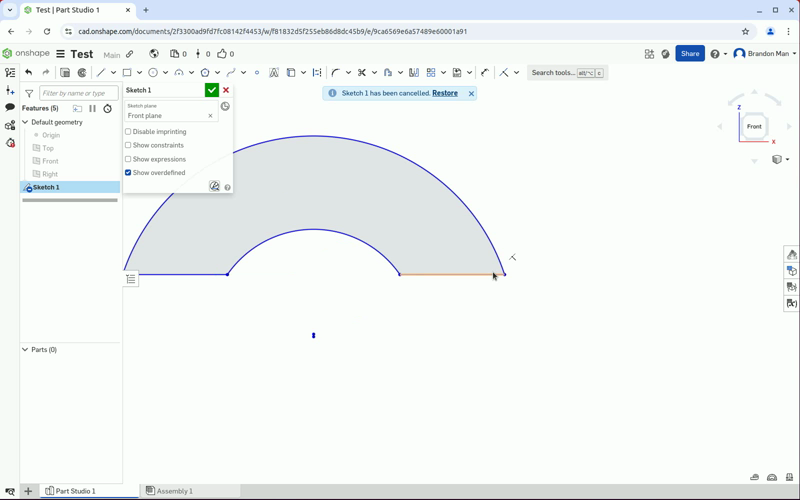
scroll(6)
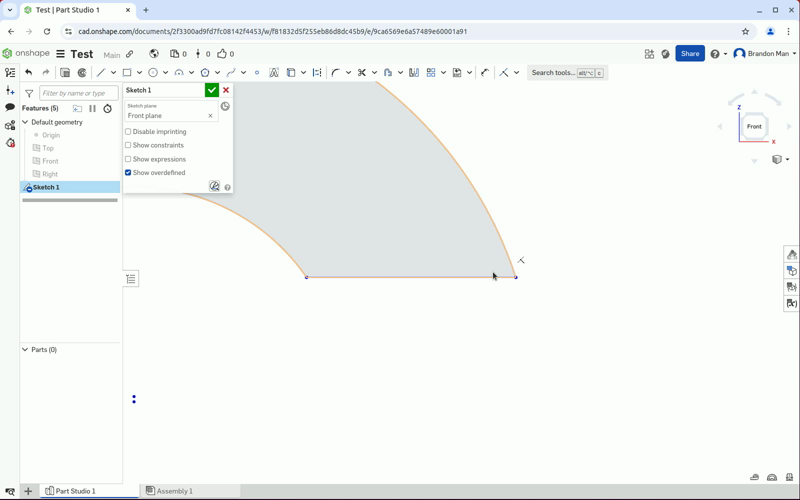
click(493, 271)
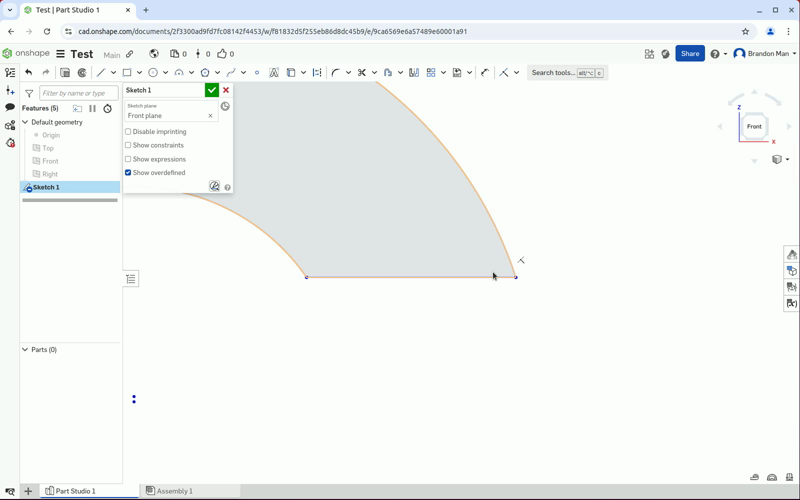
scroll(-6)
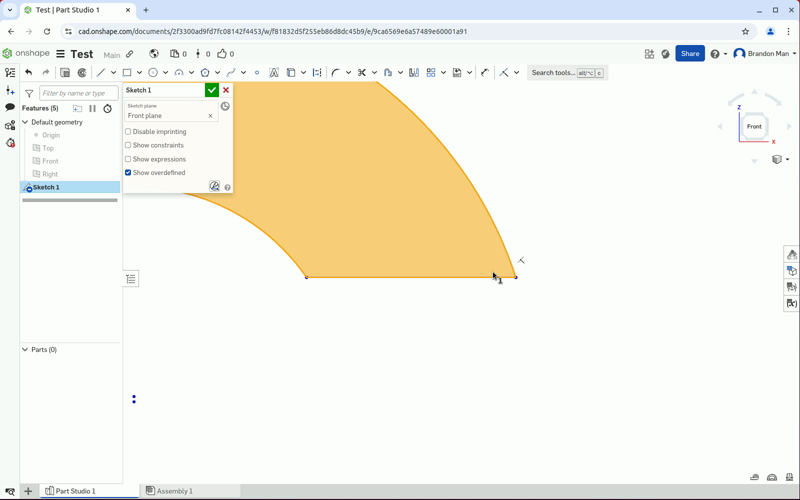
scroll(-6)
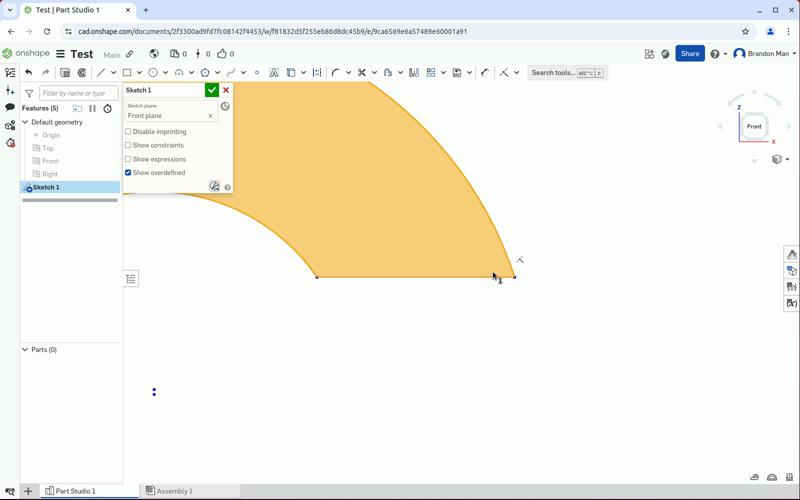
scroll(-6)
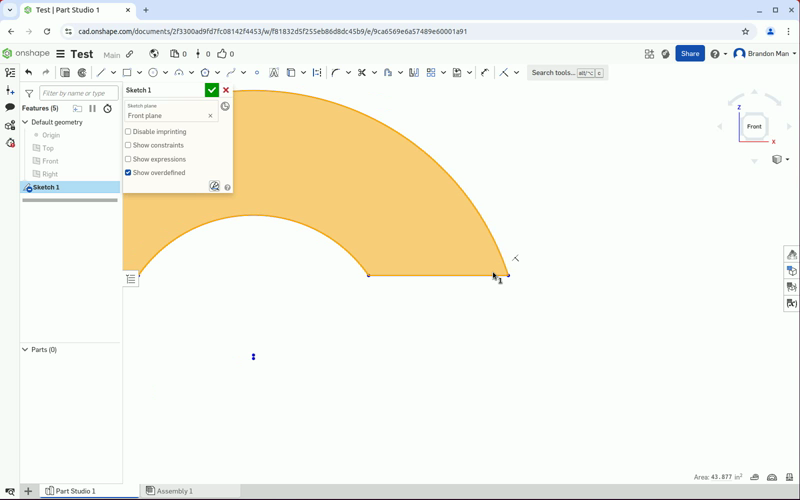
scroll(-6)
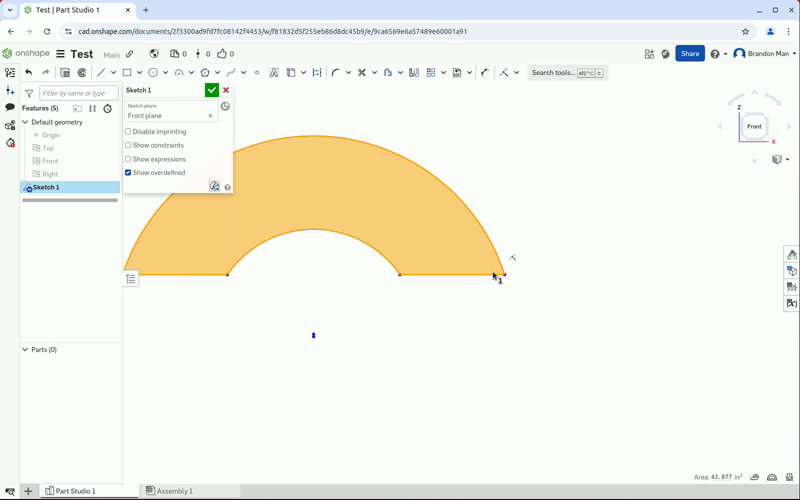
scroll(-6)
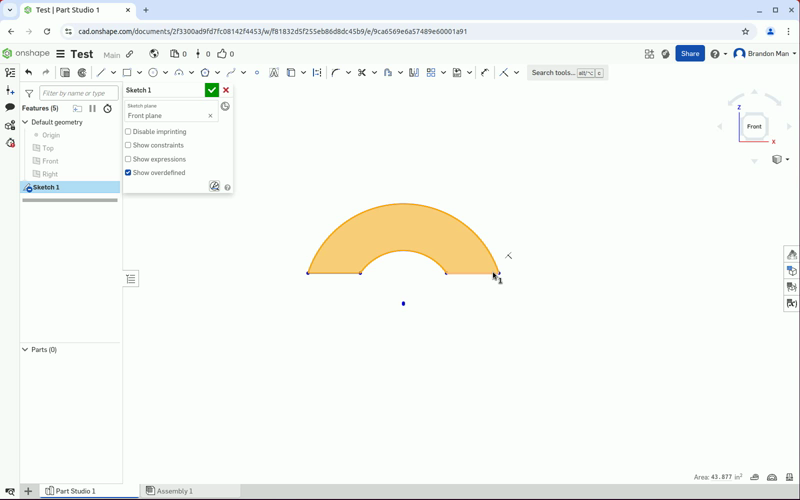
scroll(-6)
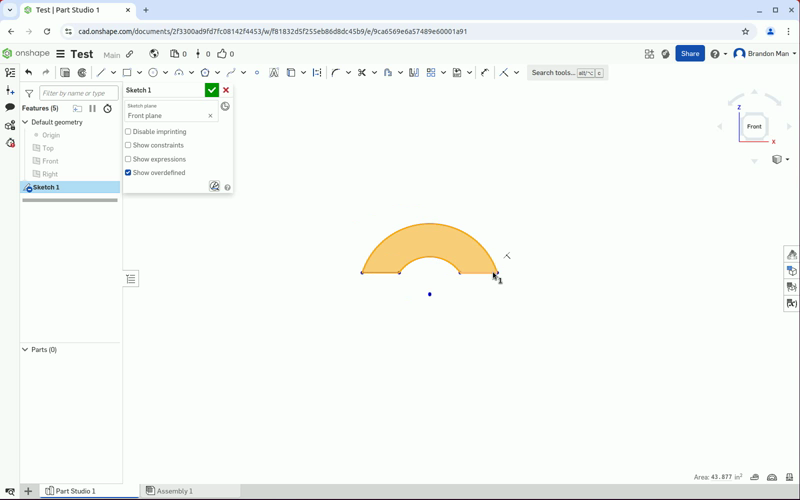
scroll(-6)
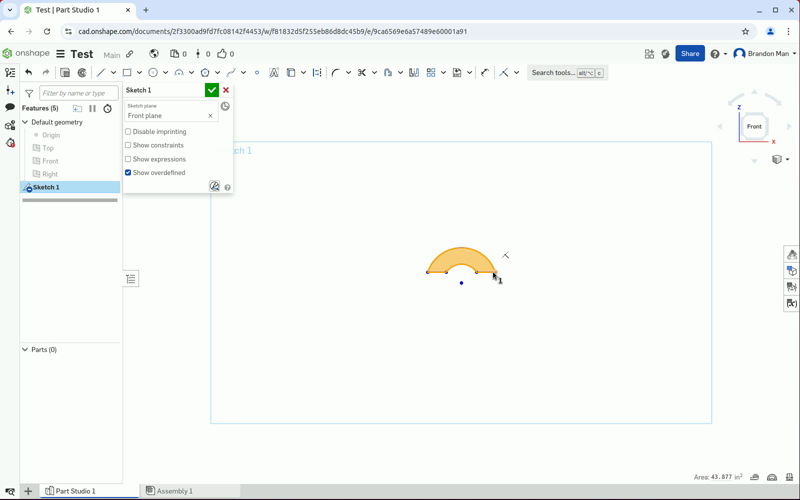
mouse_move(73, 352)
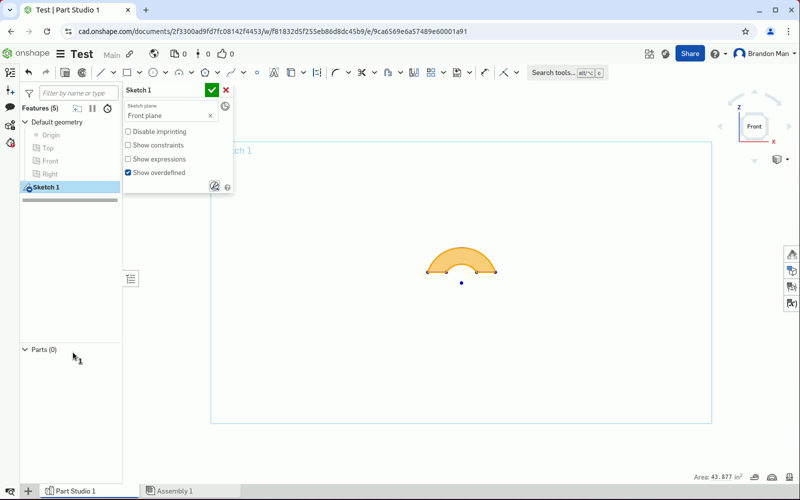
key(shift+y)
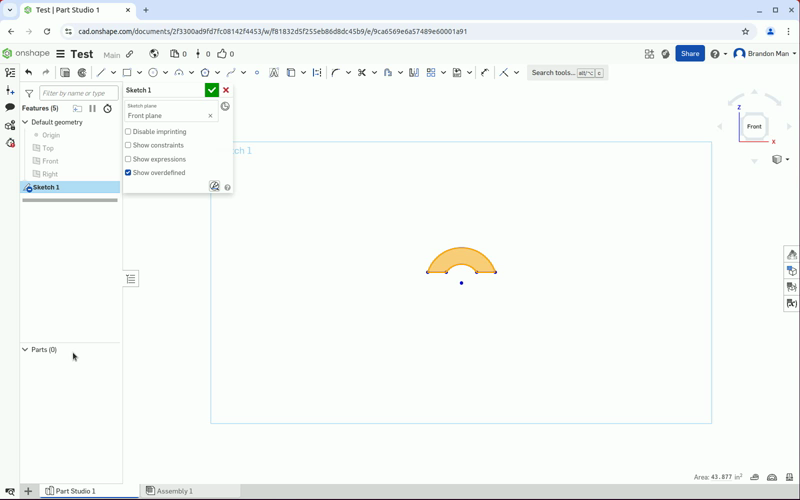
key(shift+e)
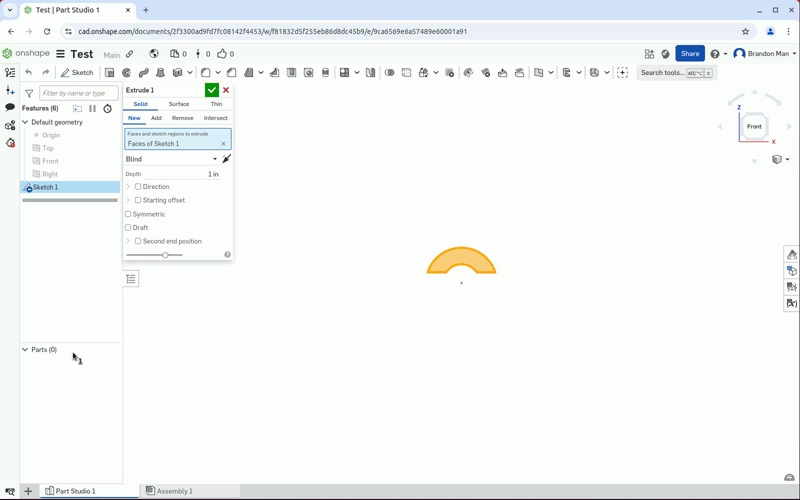
mouse_move(143, 106)
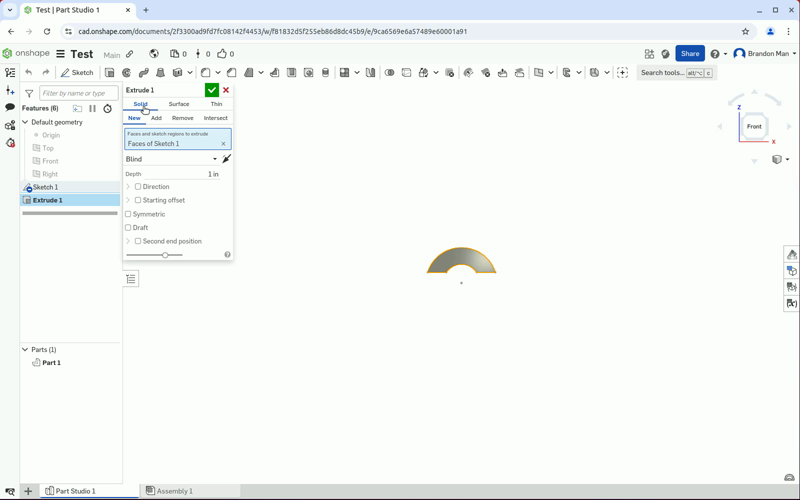
click(143, 106)
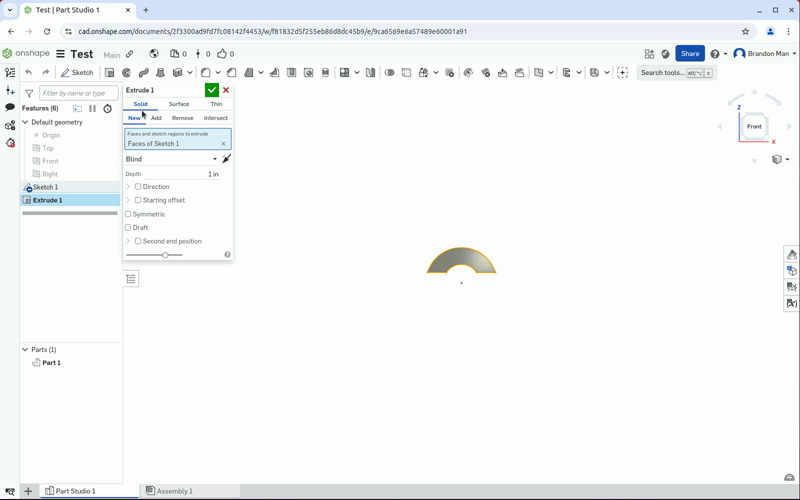
mouse_move(137, 120)
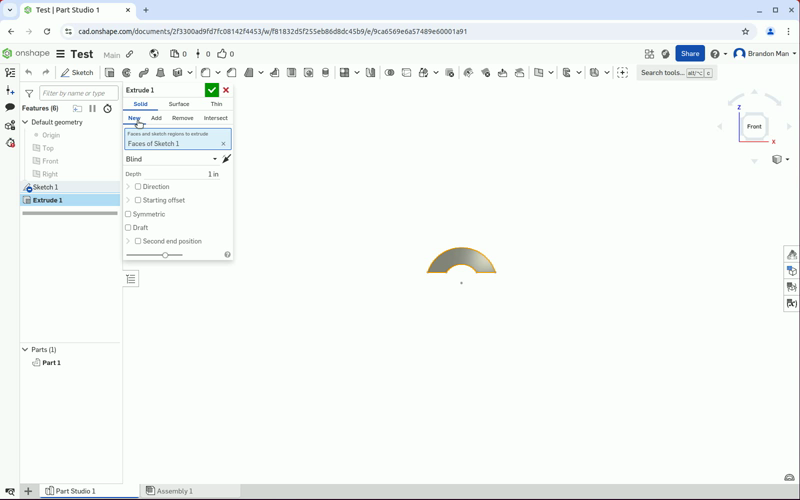
click(137, 120)
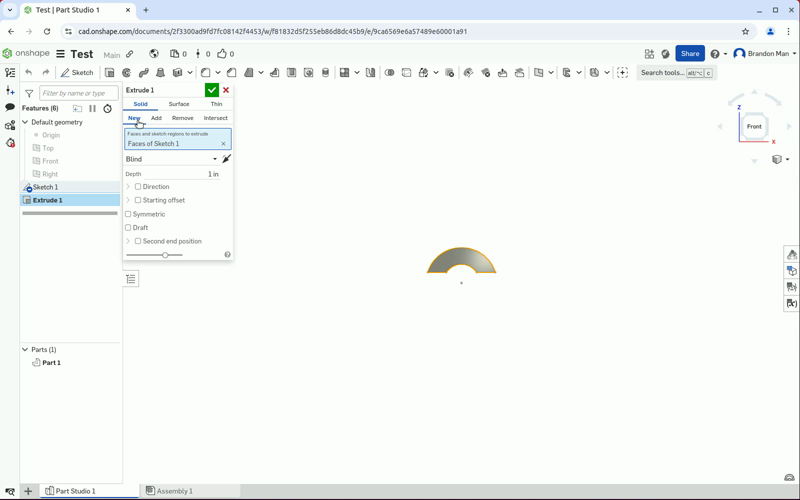
key(tab, 4)
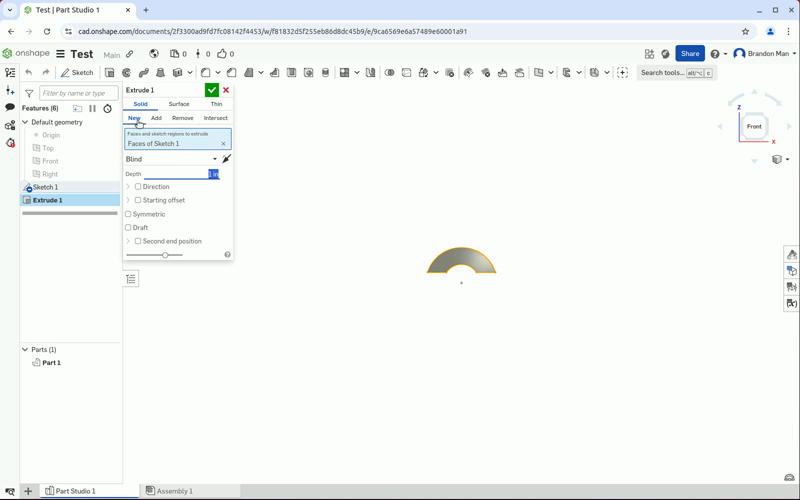
text(7.221)
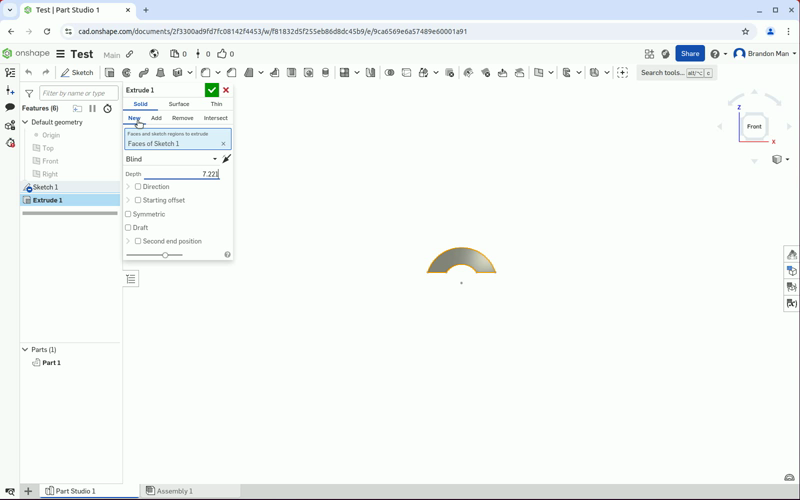
key(enter)
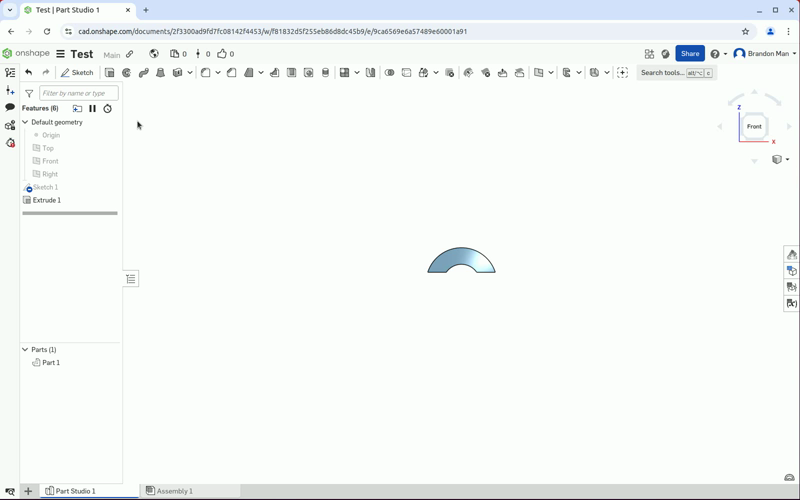
key(shift+h)
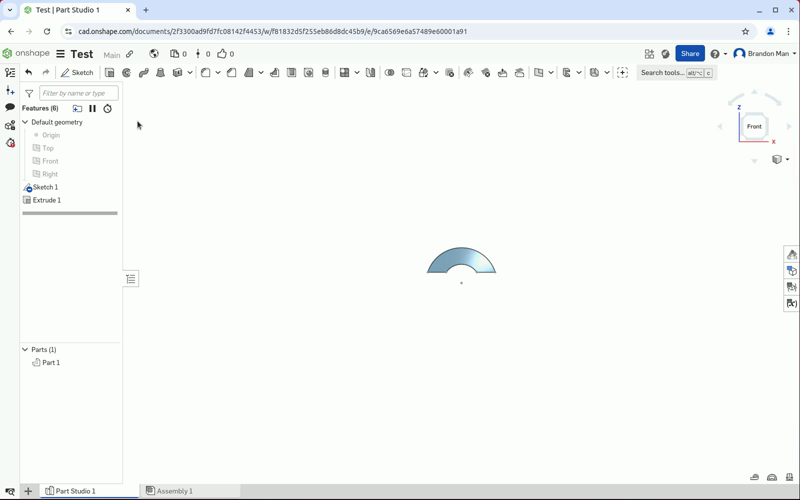
key(shift+h)
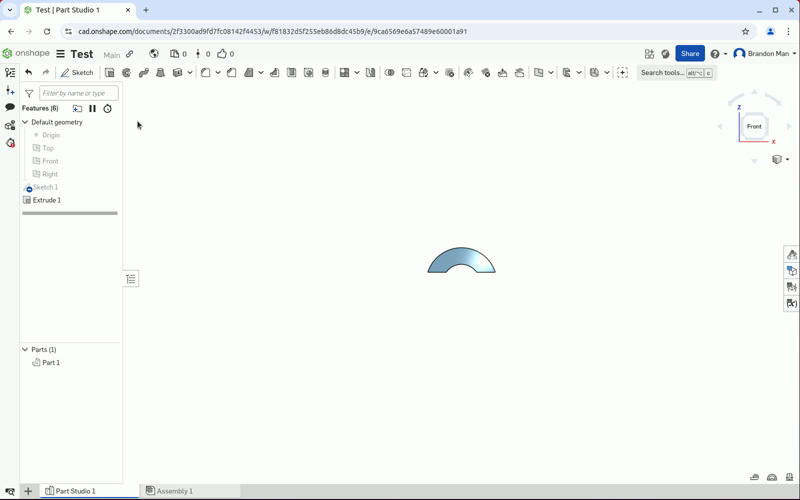
mouse_move(73, 189)
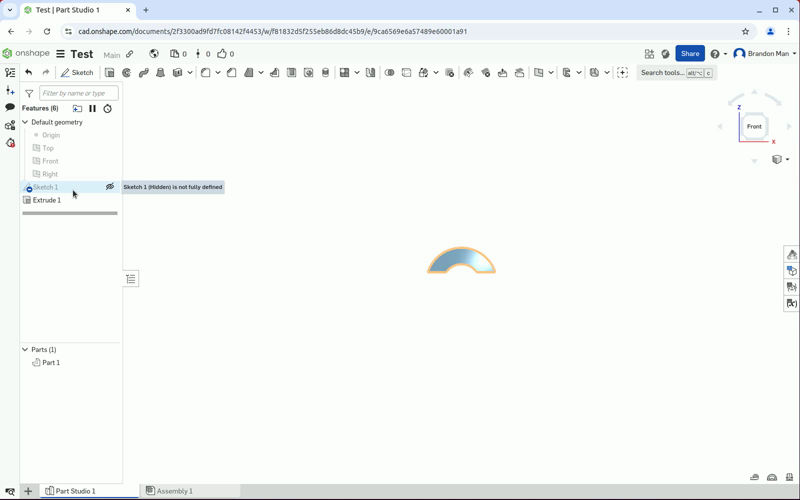
click(73, 189)
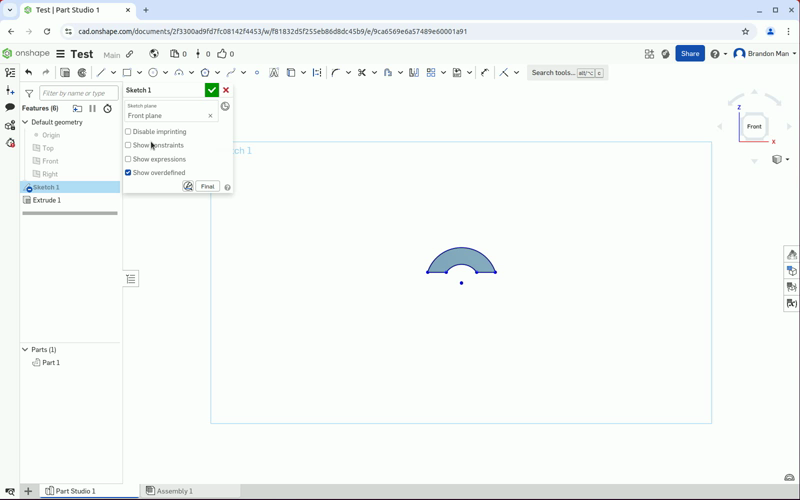
mouse_move(229, 92)
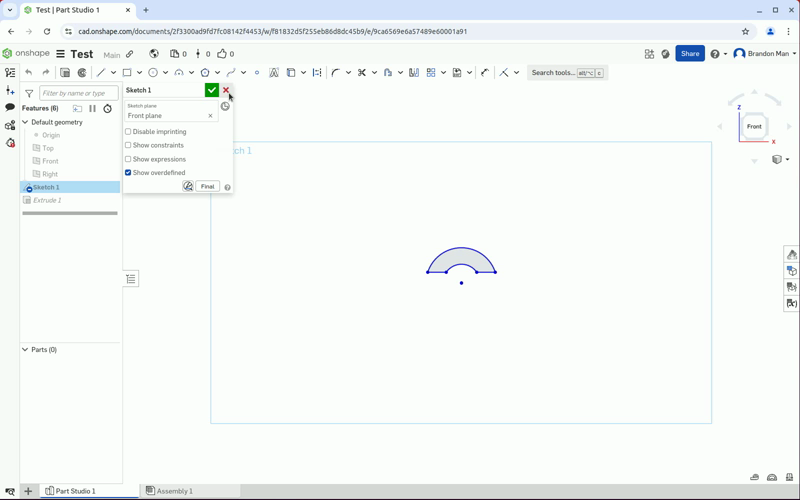
click(229, 92)
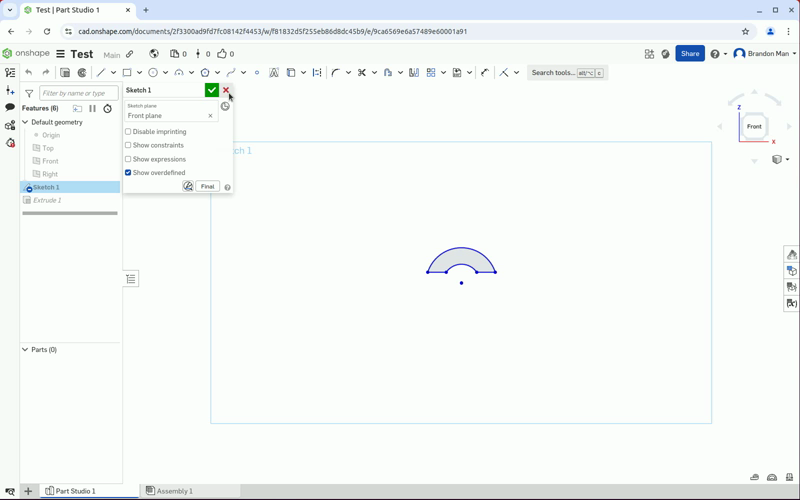
key(shift+s)
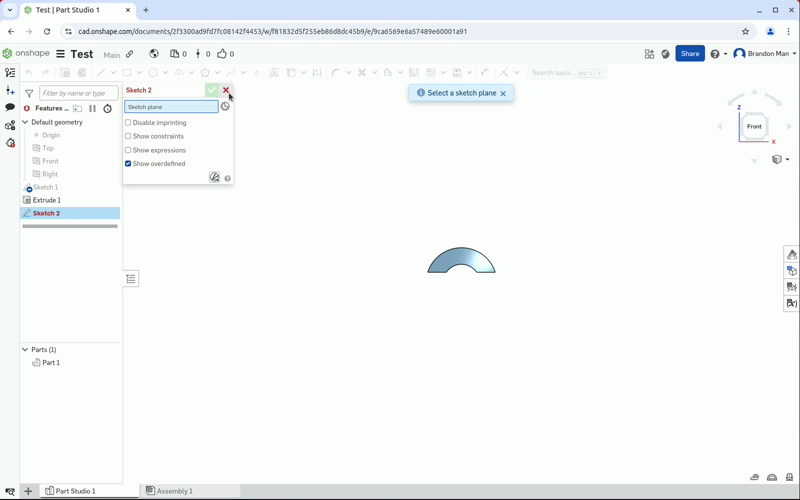
mouse_move(73, 163)
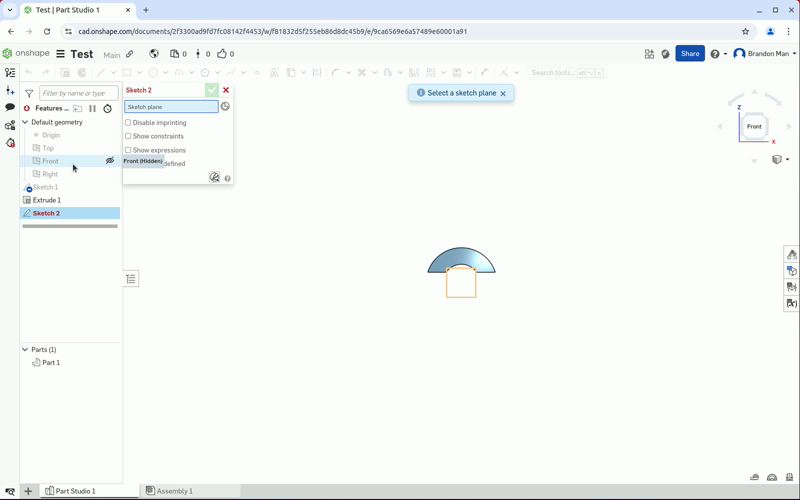
click(73, 163)
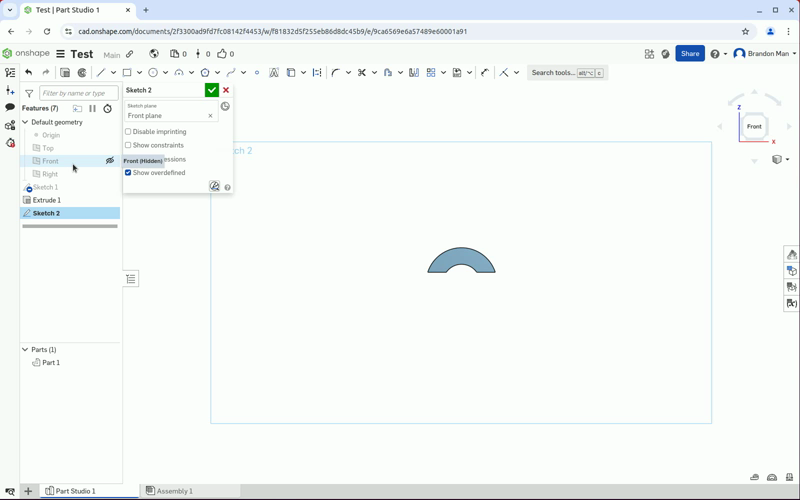
mouse_move(73, 352)
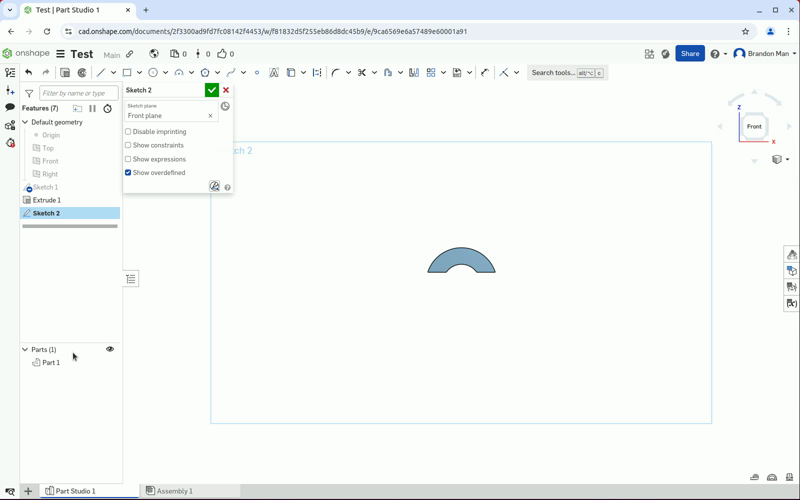
key(y)
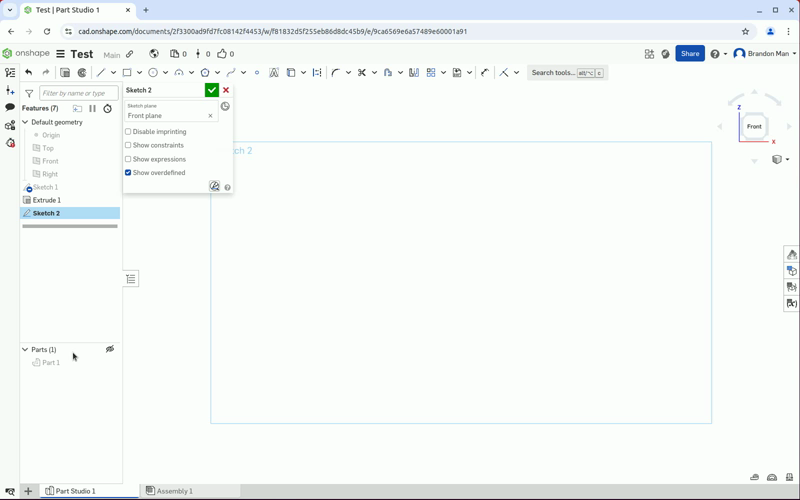
key(a)
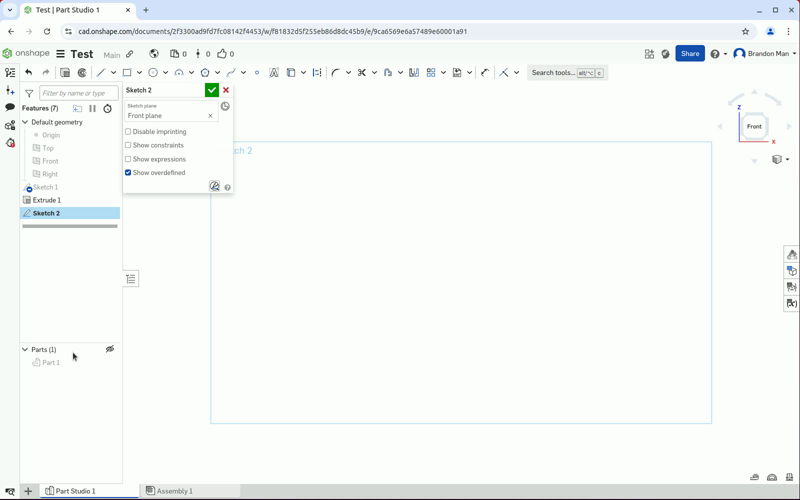
key_down(shift)
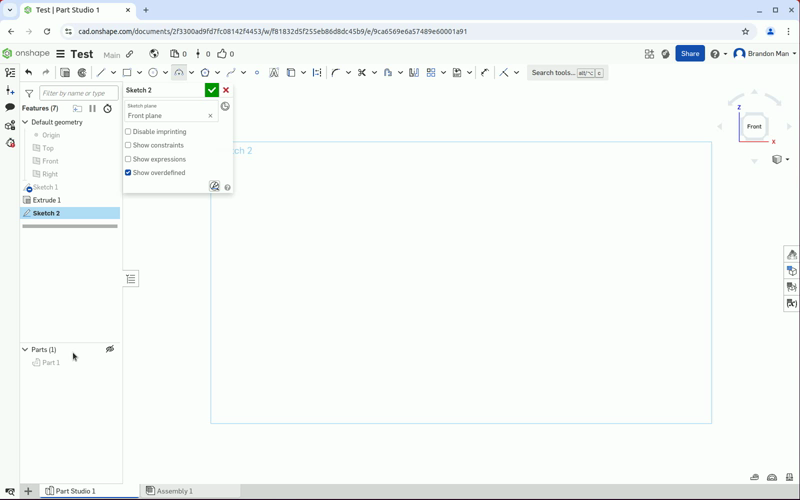
mouse_move(427, 293)
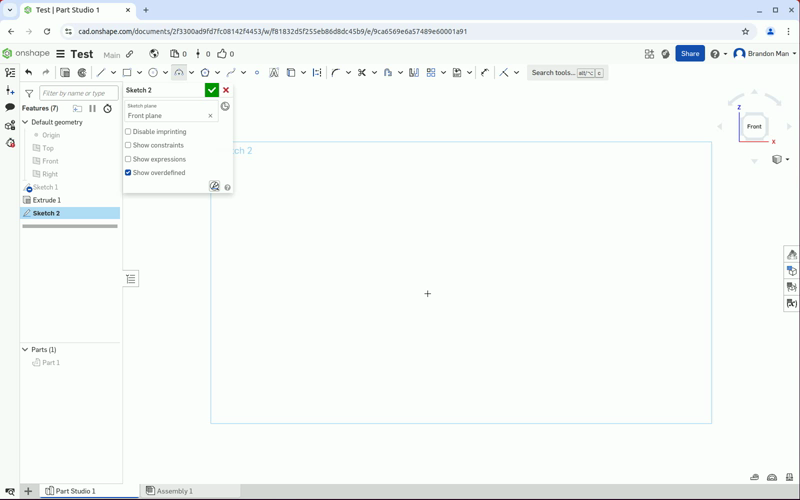
click(427, 293)
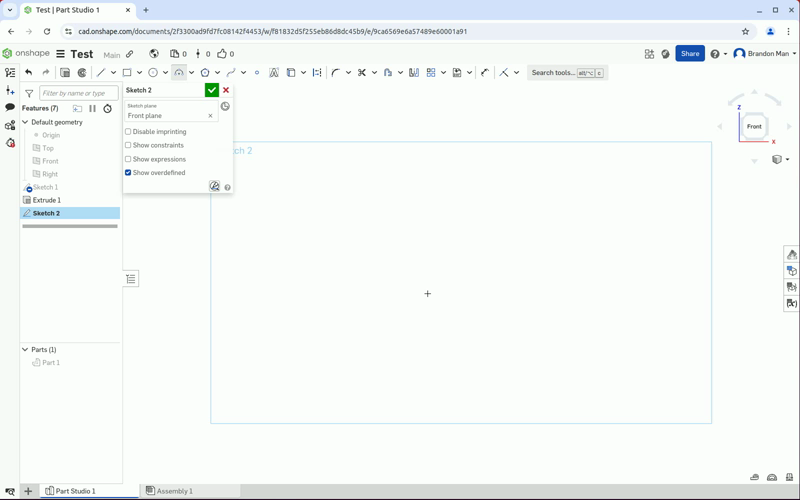
key_up(shift)
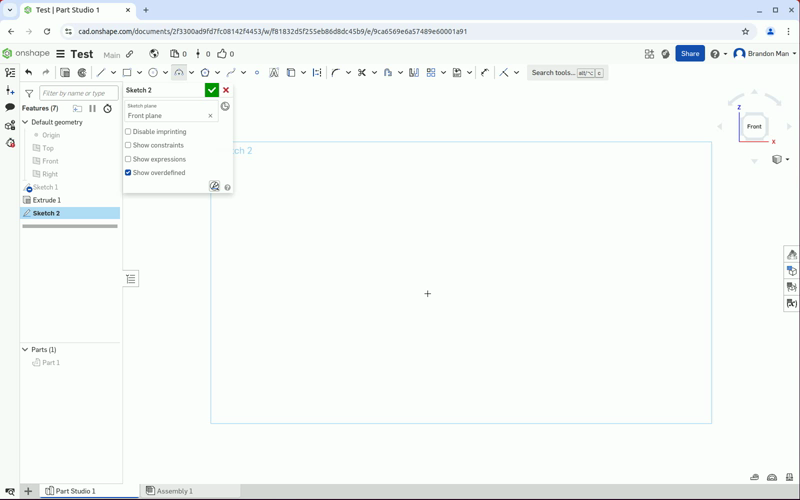
key_down(shift)
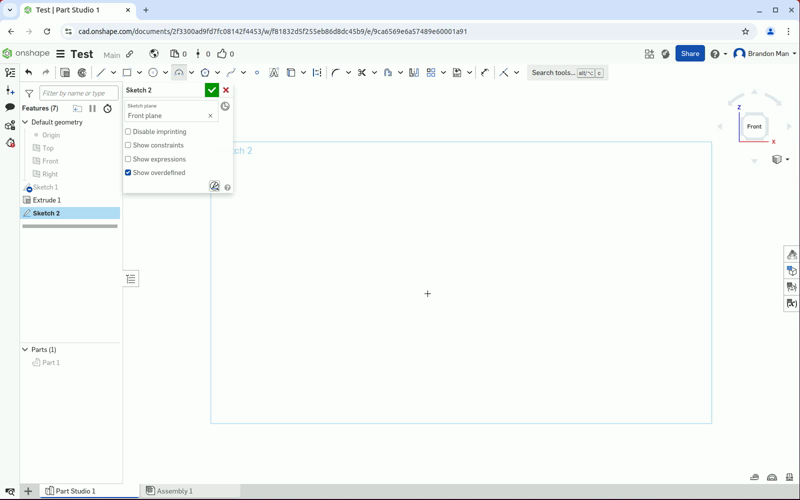
mouse_move(495, 293)
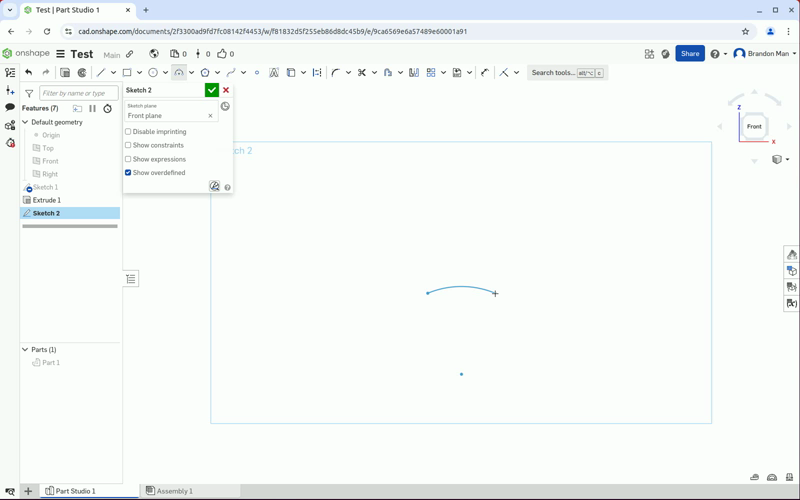
click(495, 293)
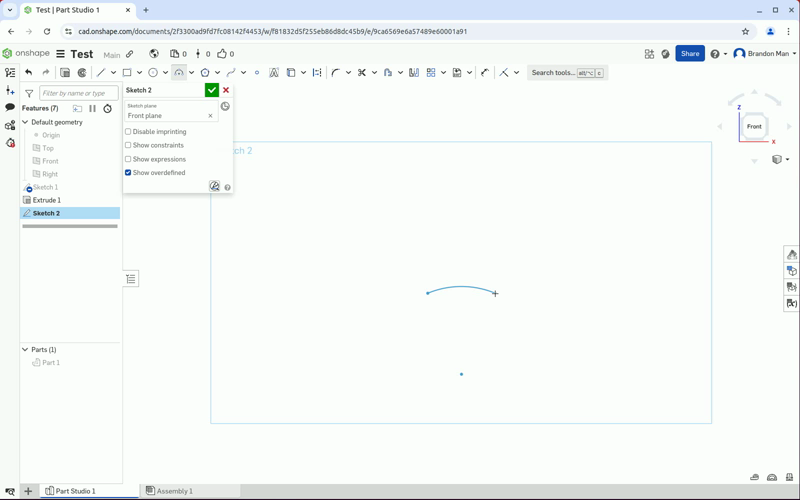
mouse_move(461, 318)
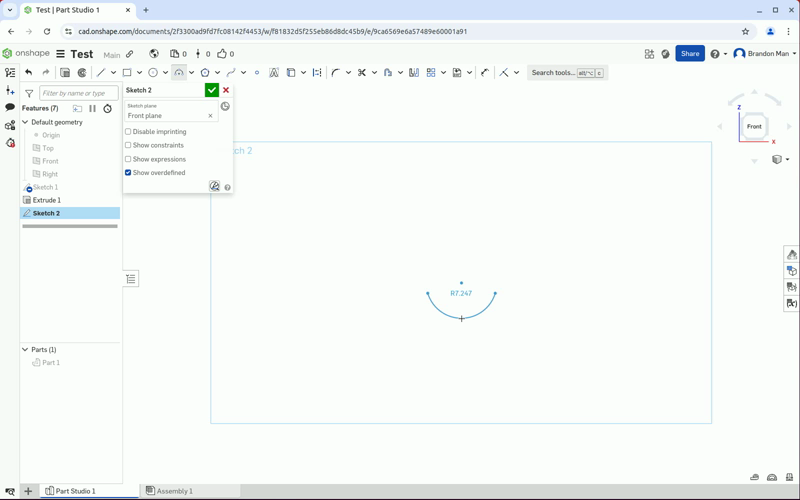
click(461, 318)
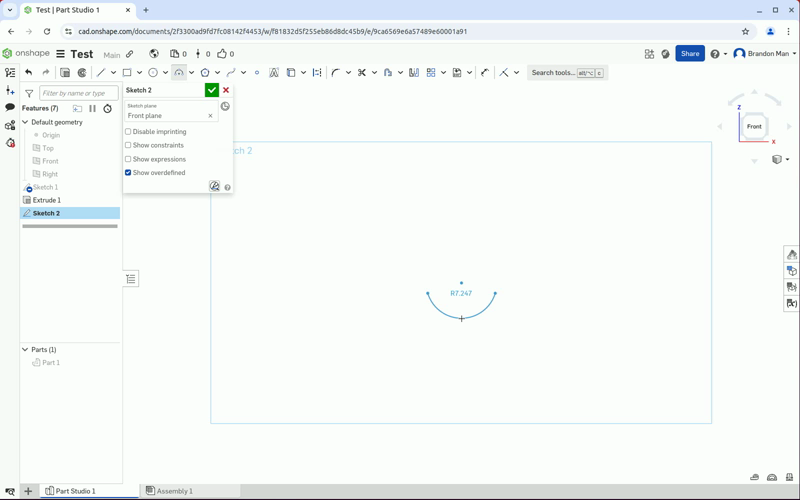
key_up(shift)
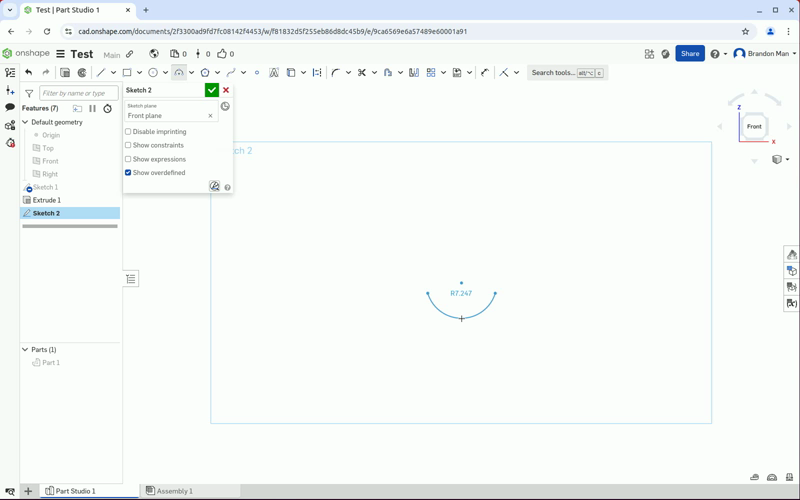
key(esc)
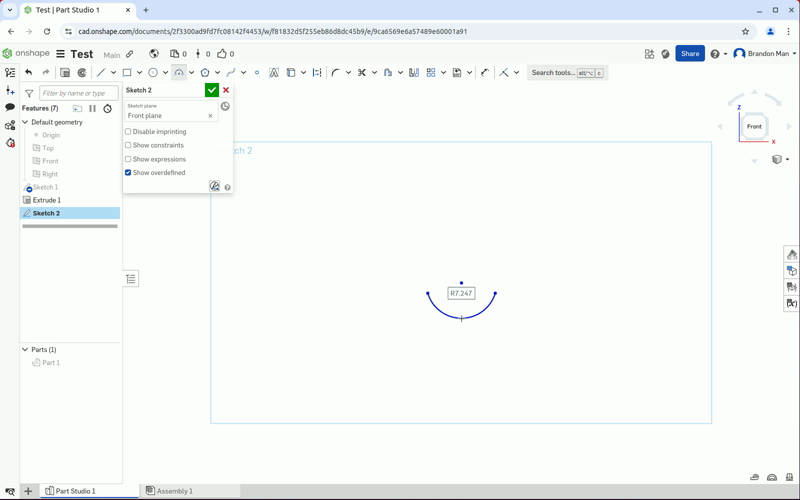
key(l)
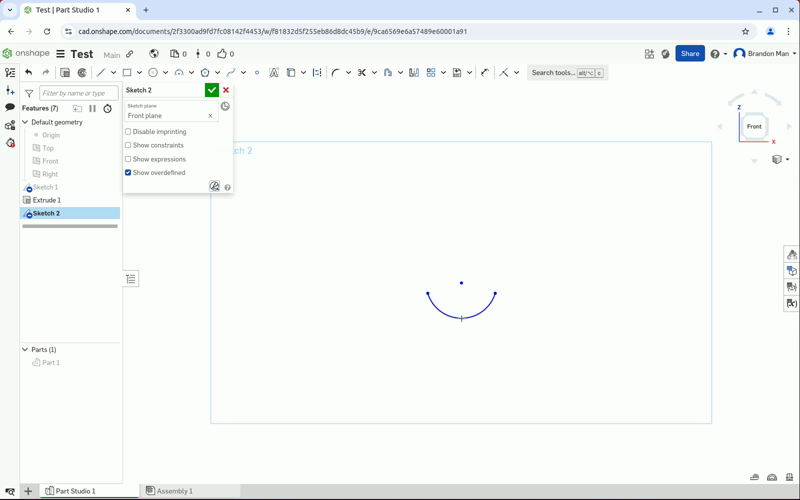
mouse_move(495, 293)
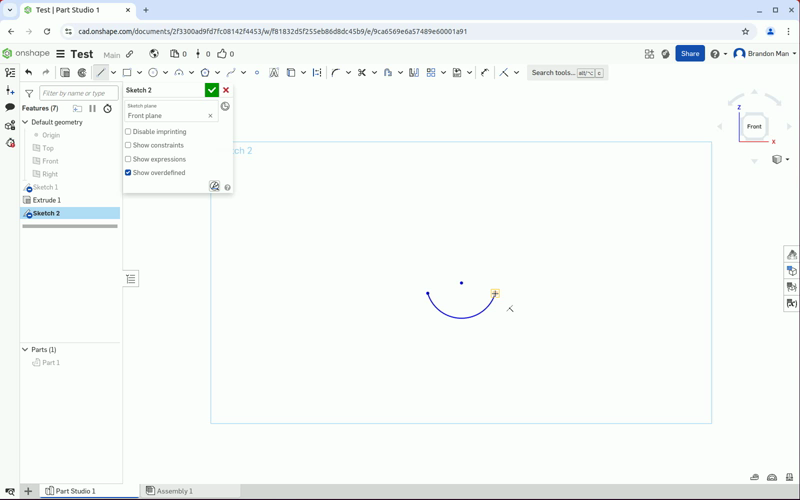
click(495, 293)
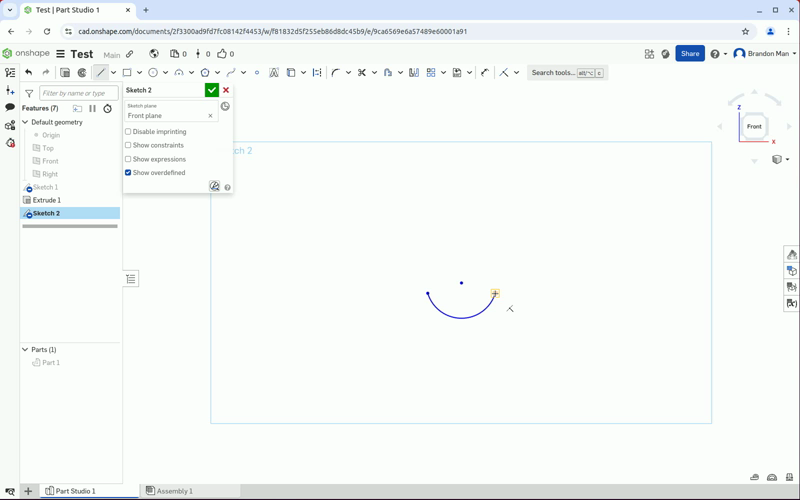
key_down(shift)
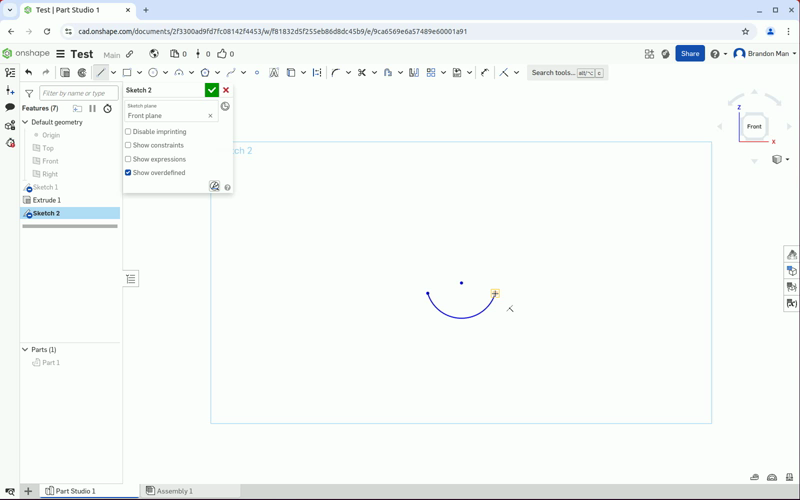
mouse_move(525, 293)
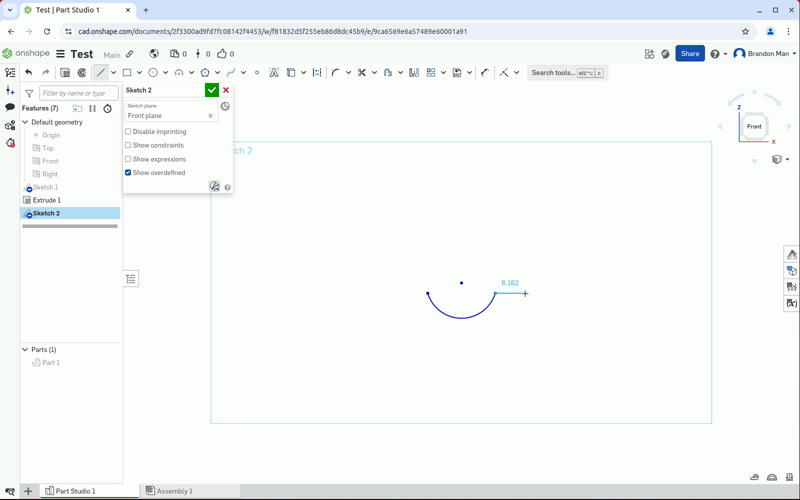
mouse_move(476, 293)
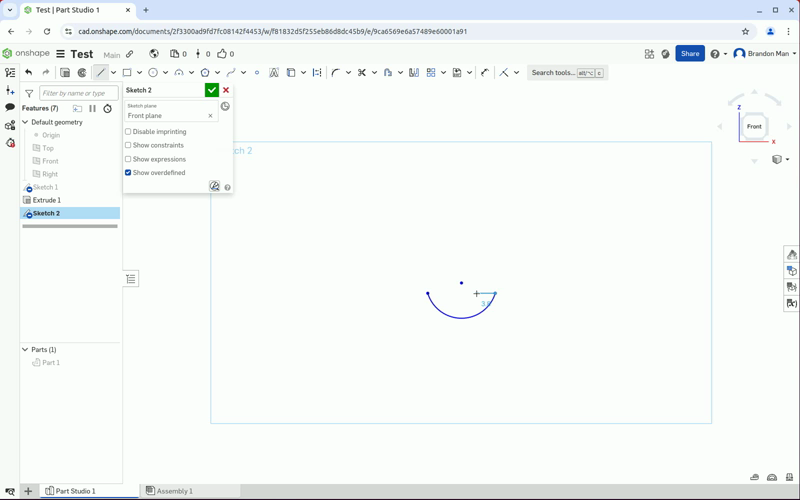
click(476, 293)
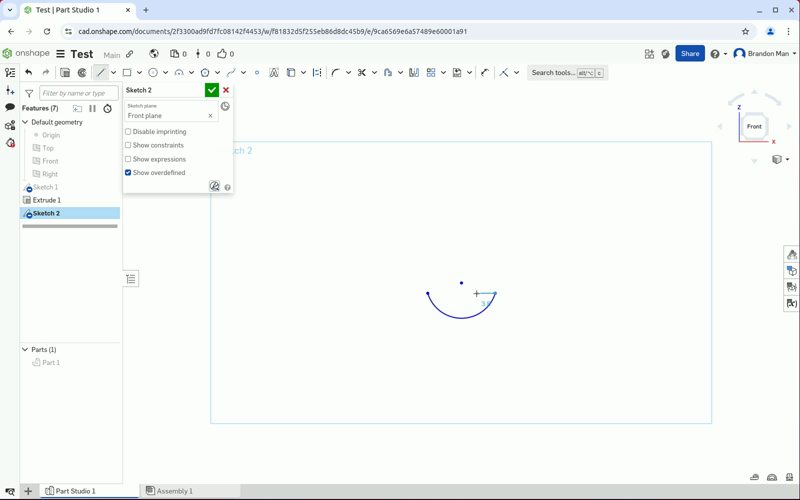
key_up(shift)
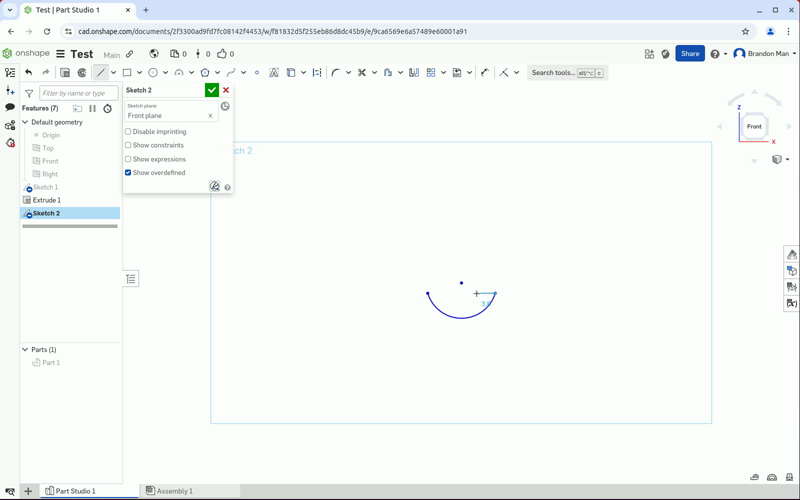
key(esc)
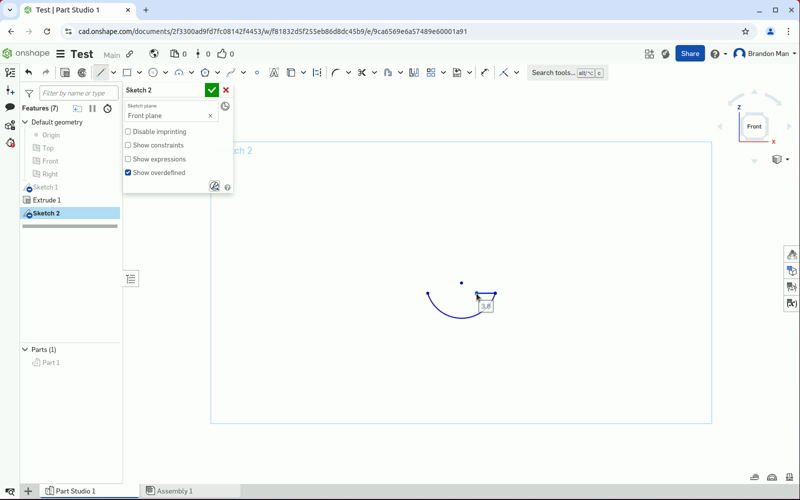
key(a)
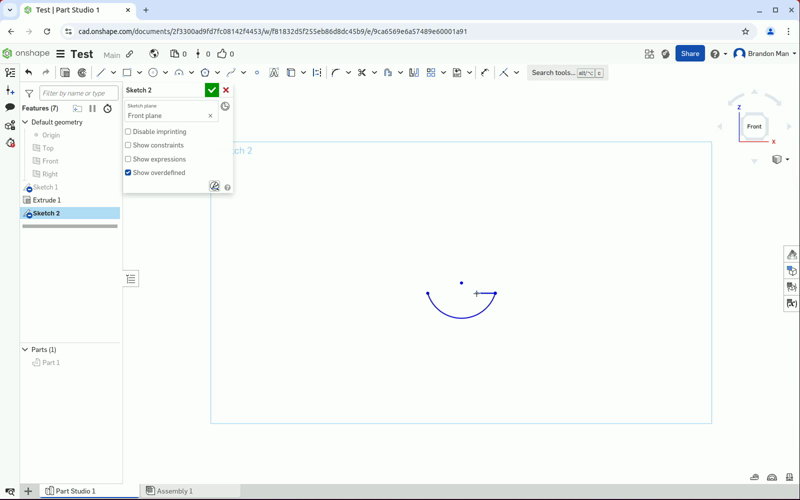
mouse_move(476, 293)
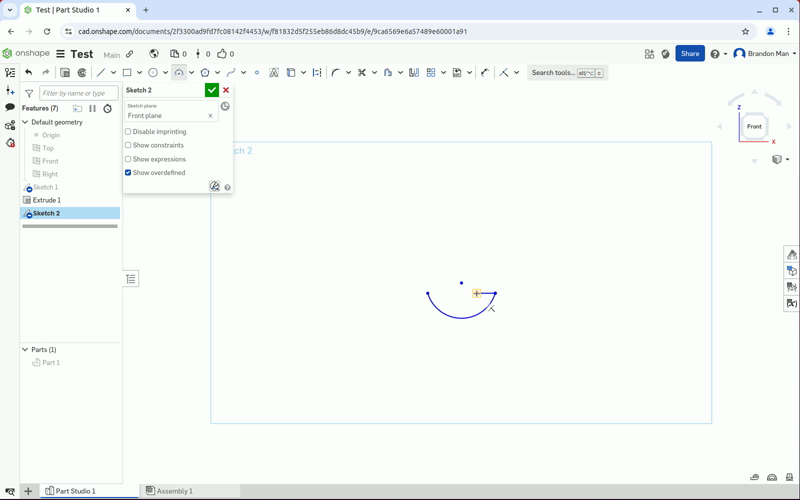
click(476, 293)
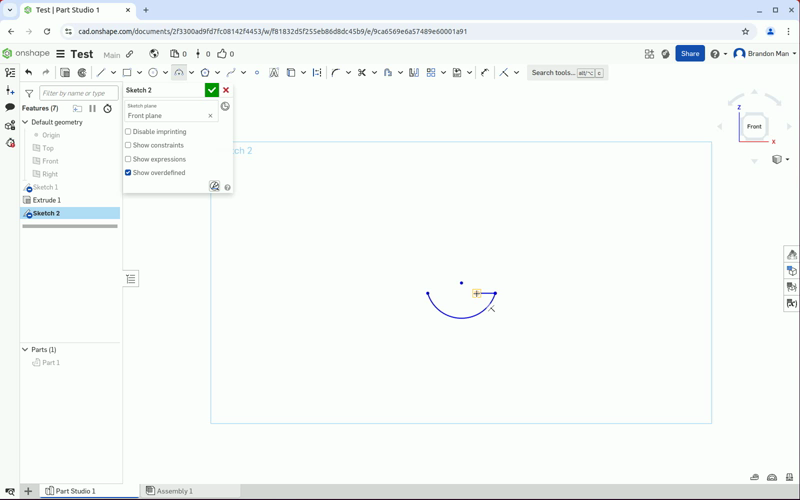
key_down(shift)
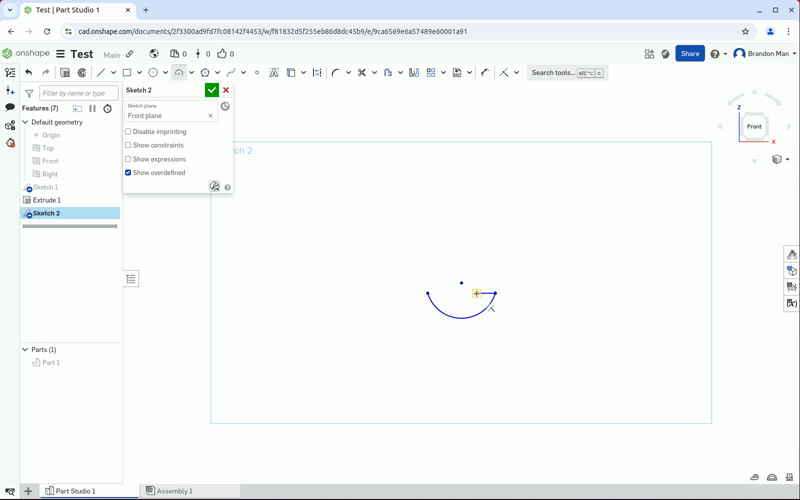
mouse_move(446, 293)
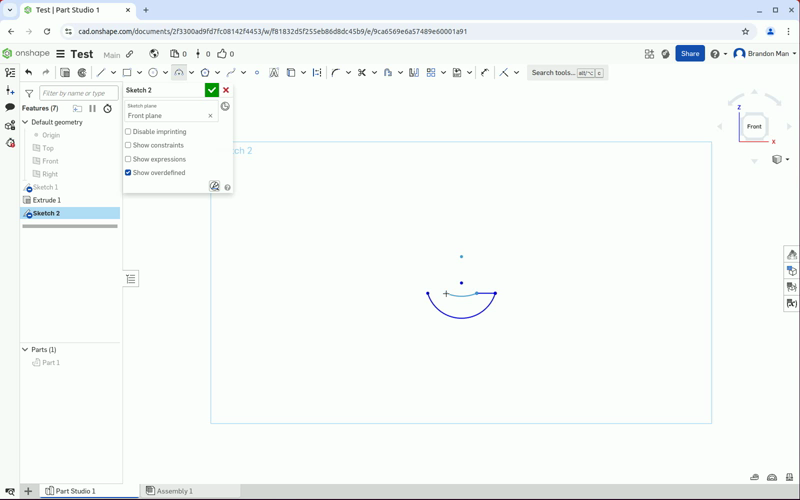
click(446, 293)
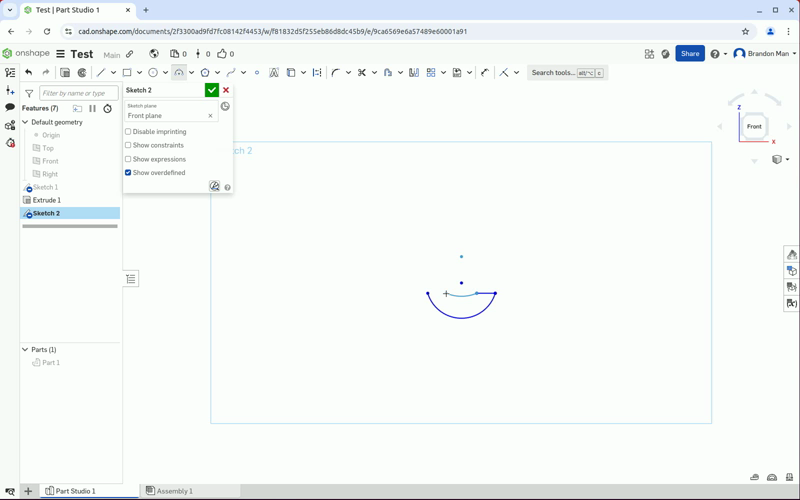
mouse_move(461, 301)
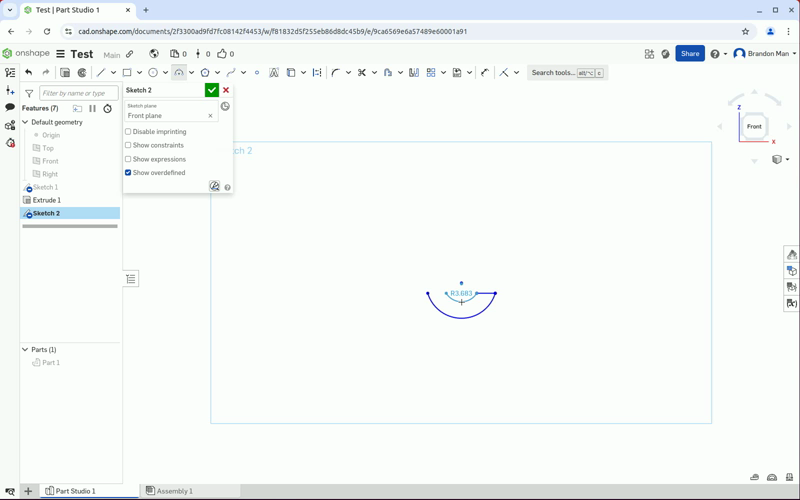
click(461, 301)
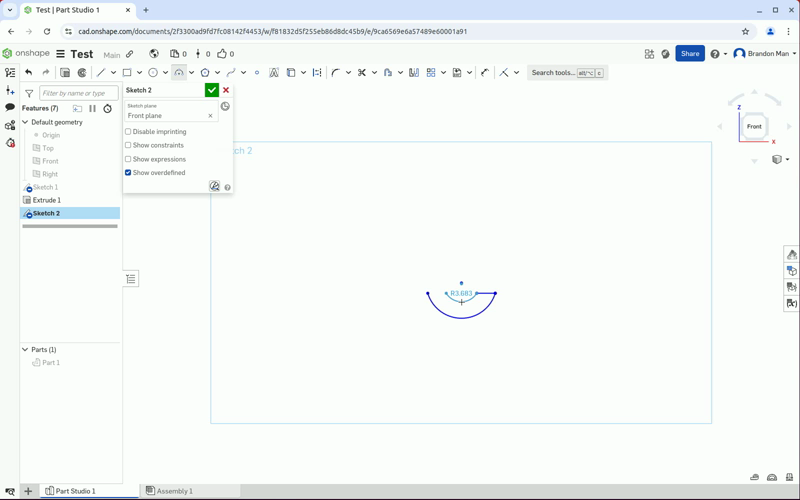
key_up(shift)
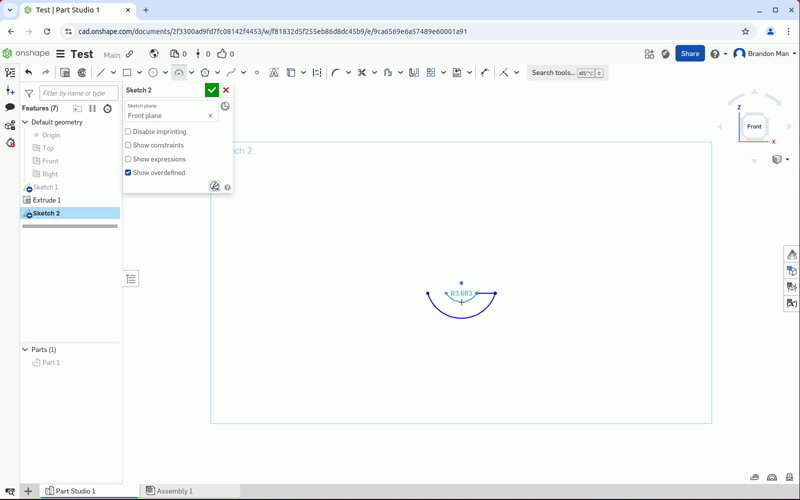
key(esc)
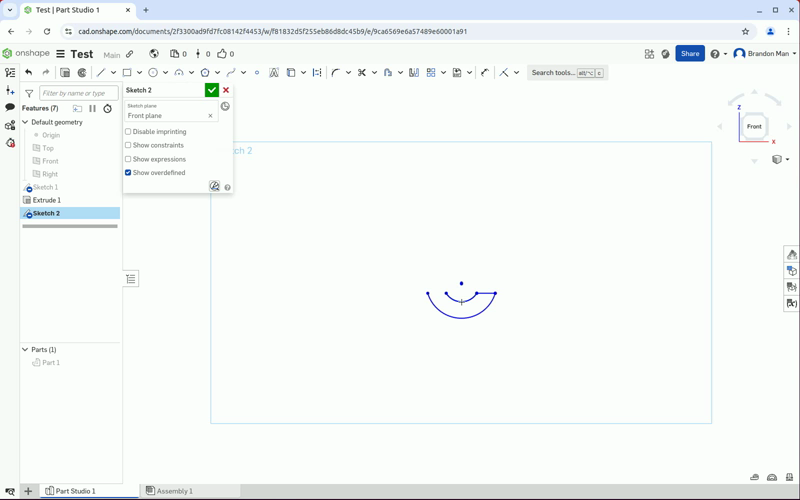
key(l)
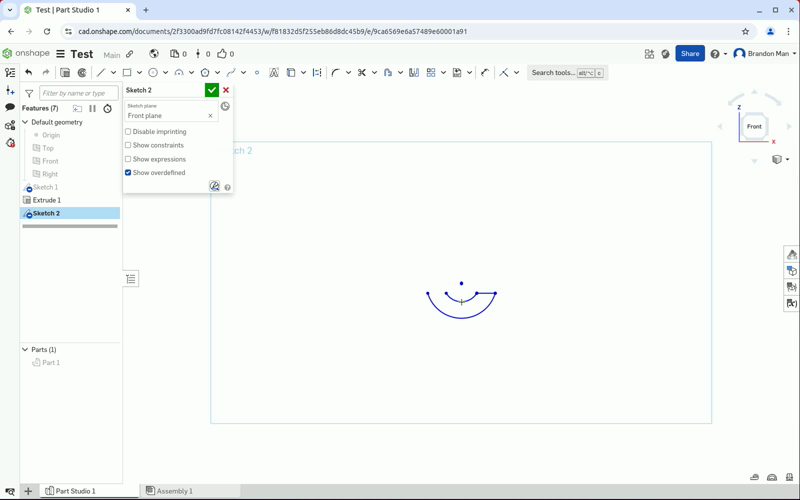
mouse_move(446, 293)
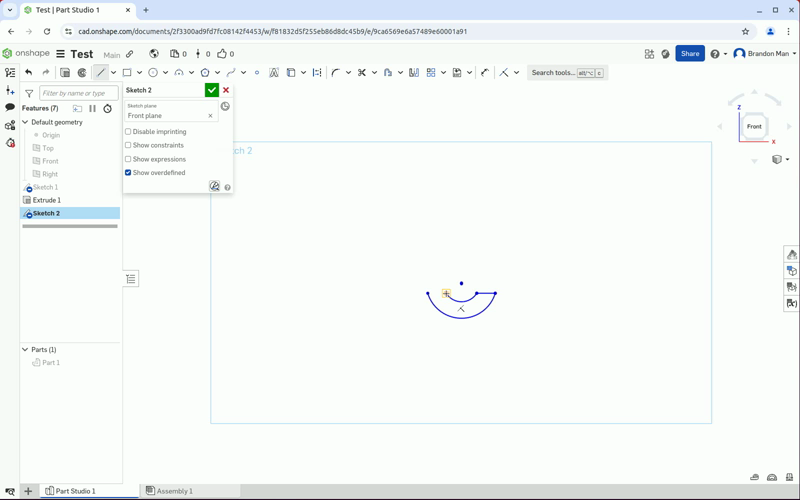
click(446, 293)
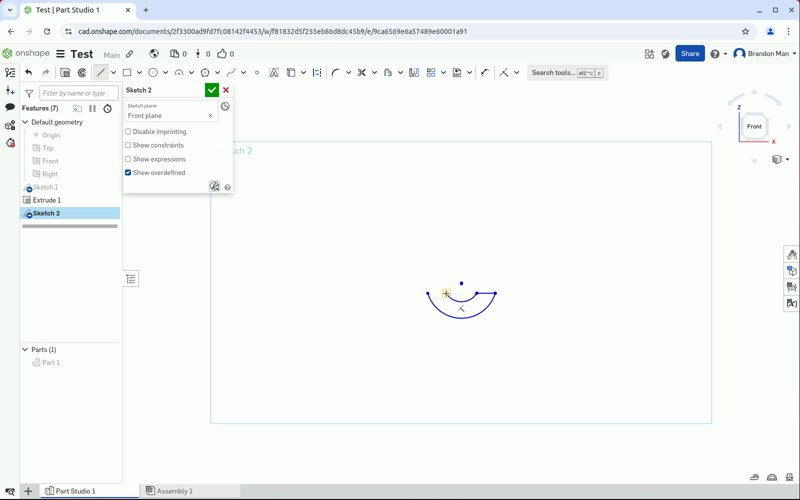
mouse_move(476, 293)
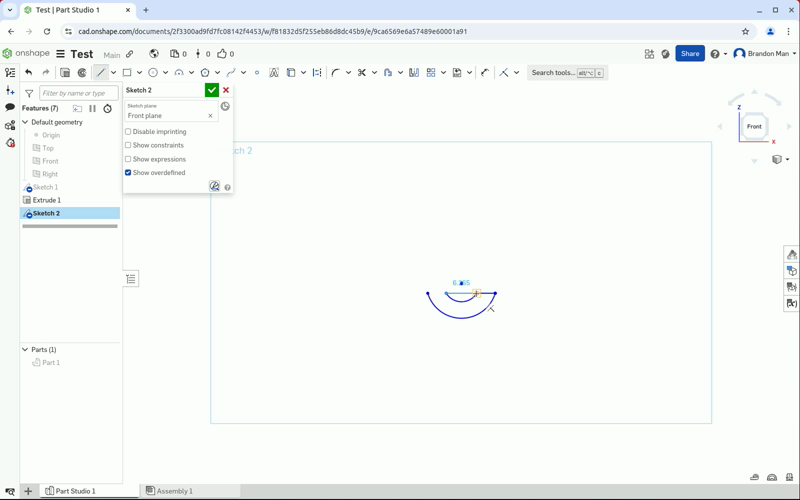
key_down(shift)
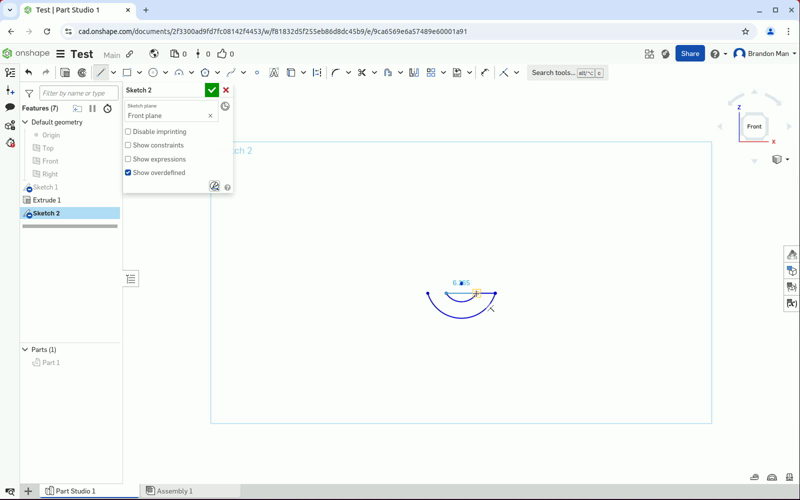
mouse_move(427, 293)
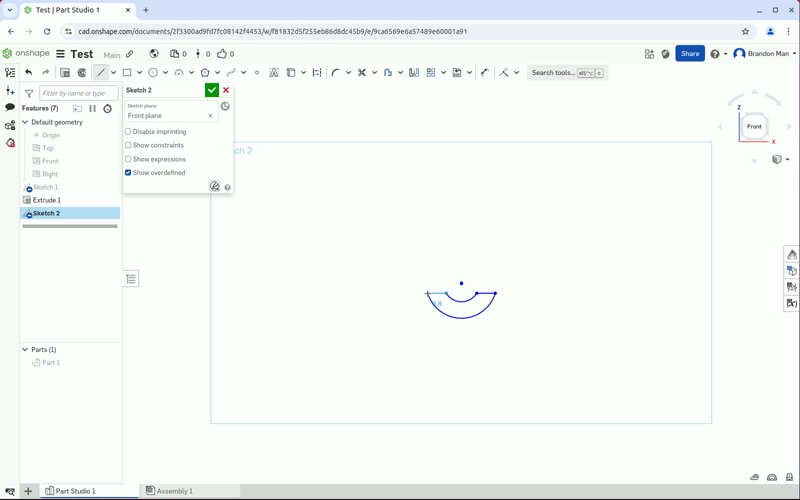
key_up(shift)
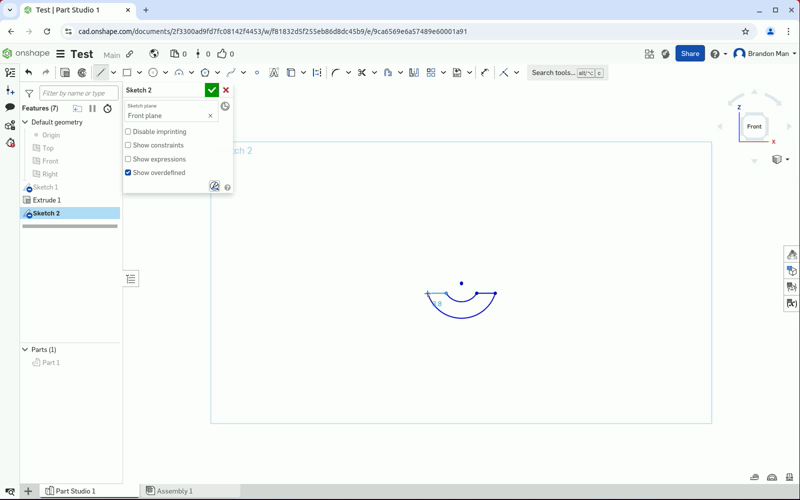
click(427, 293)
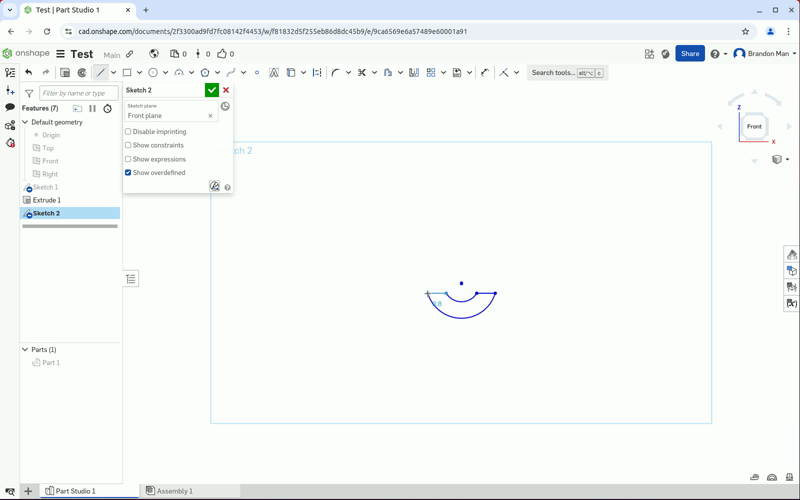
key(esc)
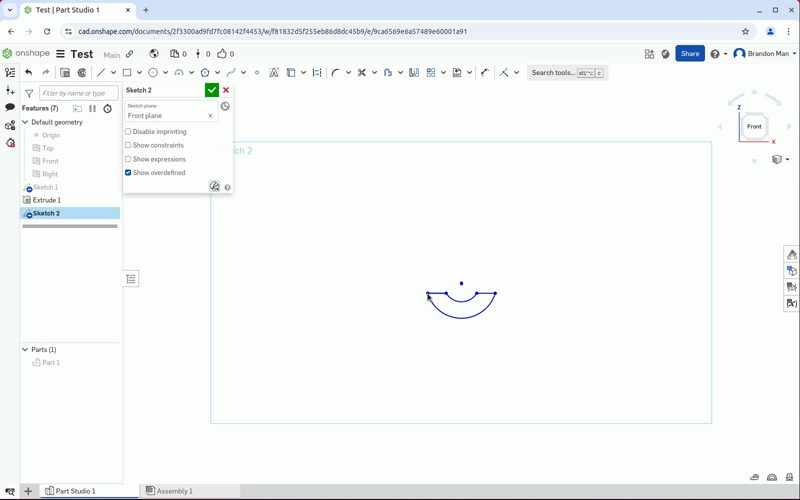
mouse_move(479, 304)
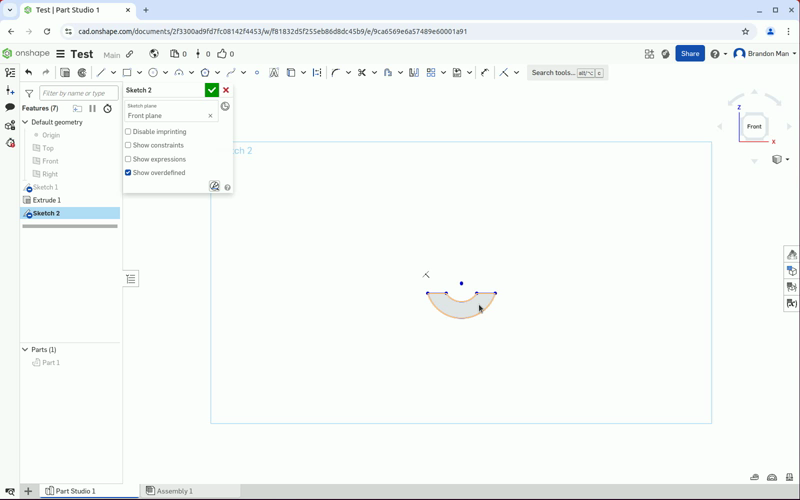
scroll(6)
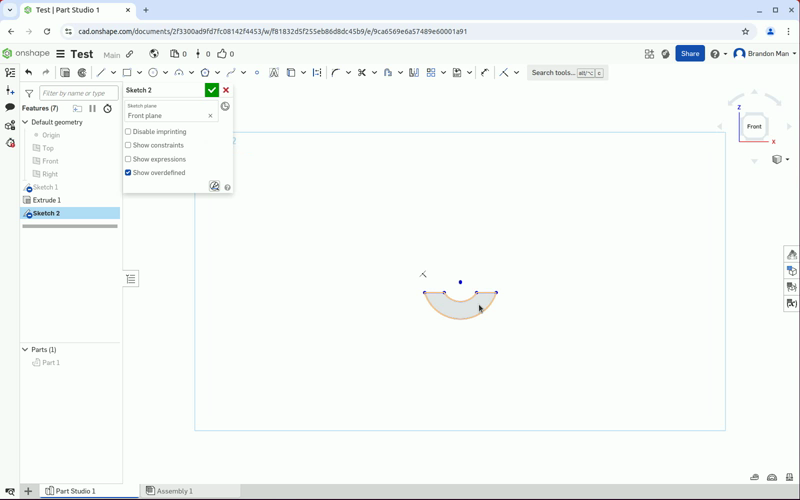
scroll(6)
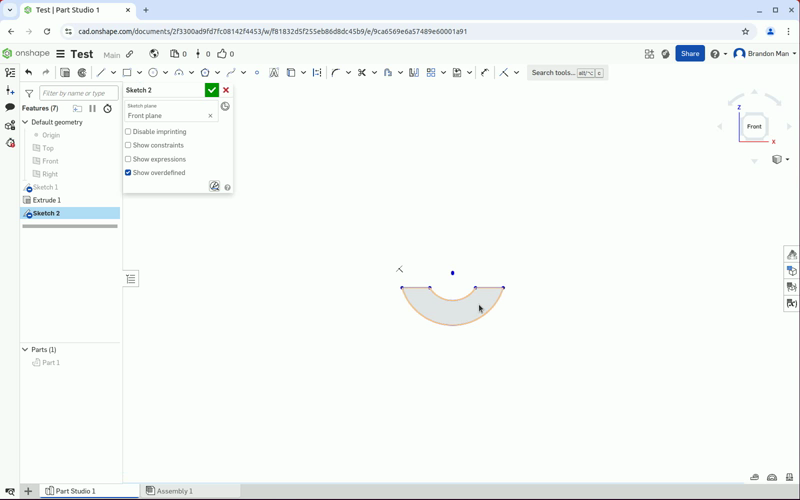
scroll(6)
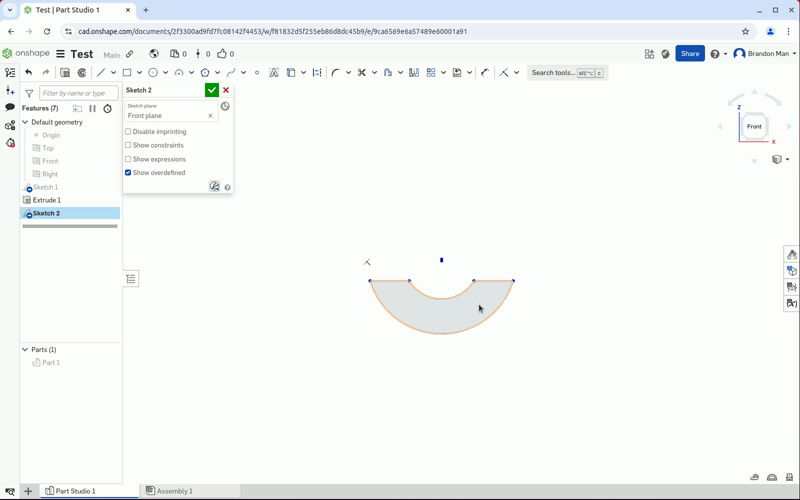
scroll(6)
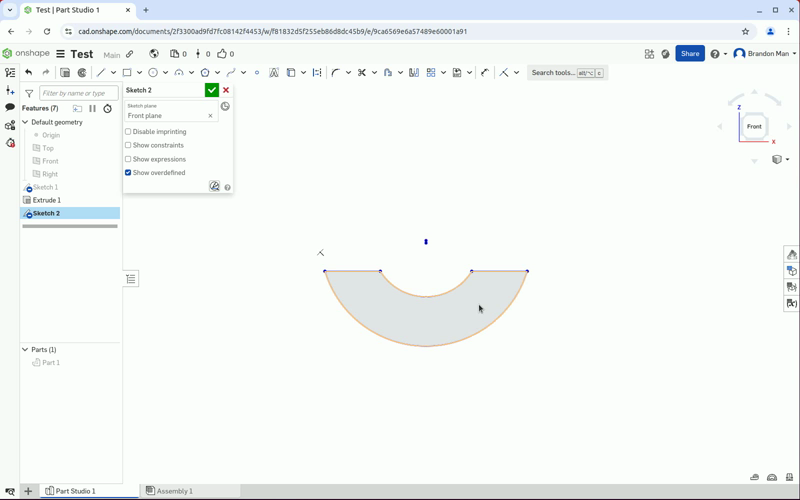
scroll(6)
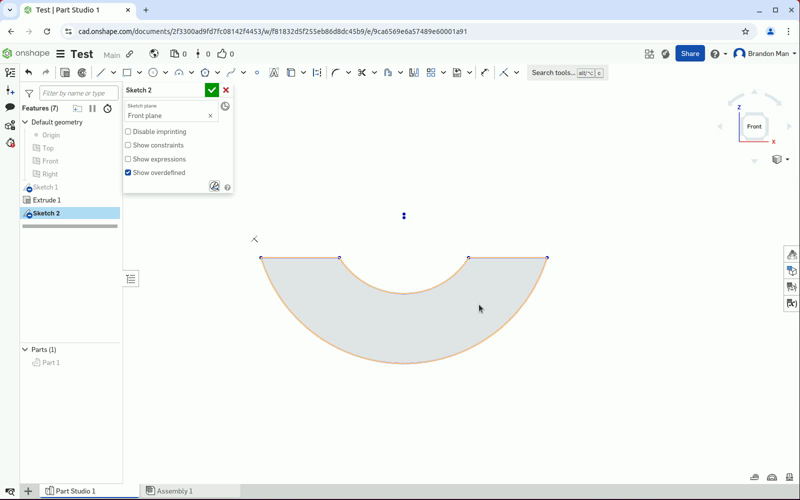
scroll(6)
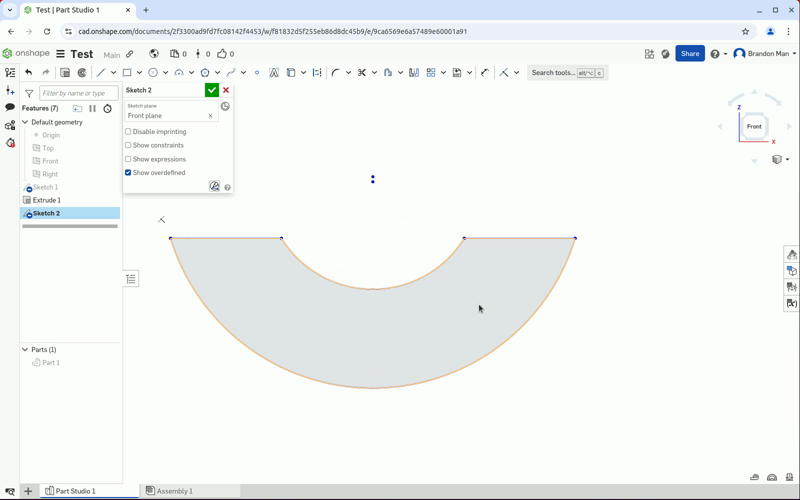
scroll(6)
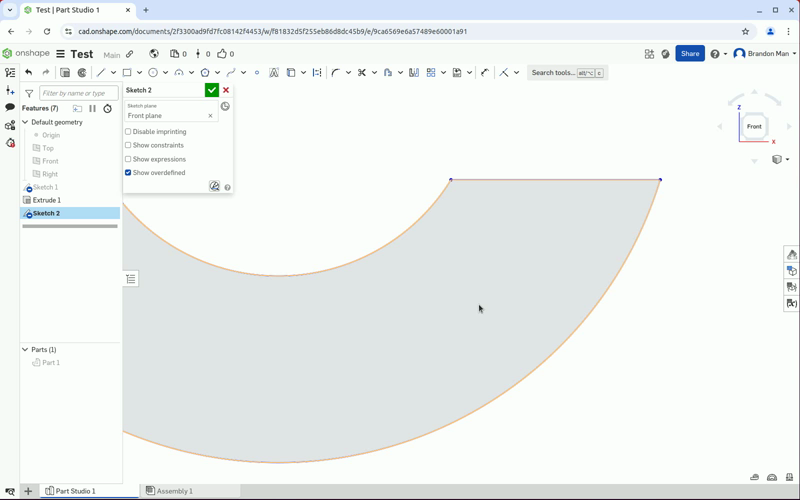
click(479, 304)
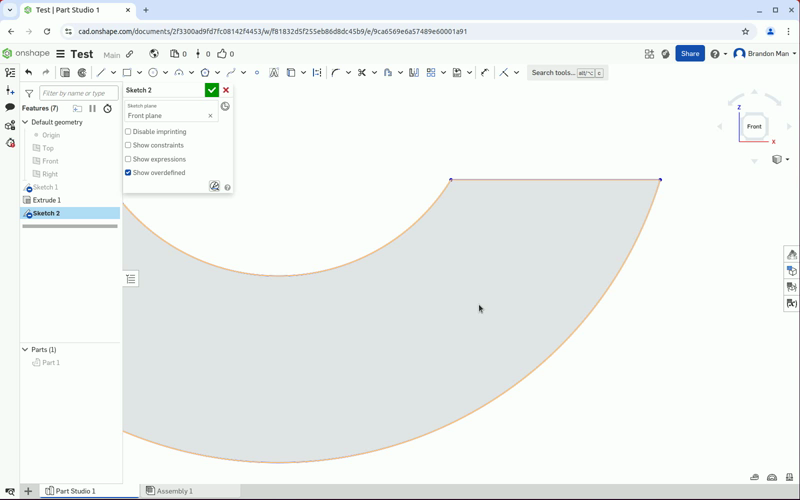
scroll(-6)
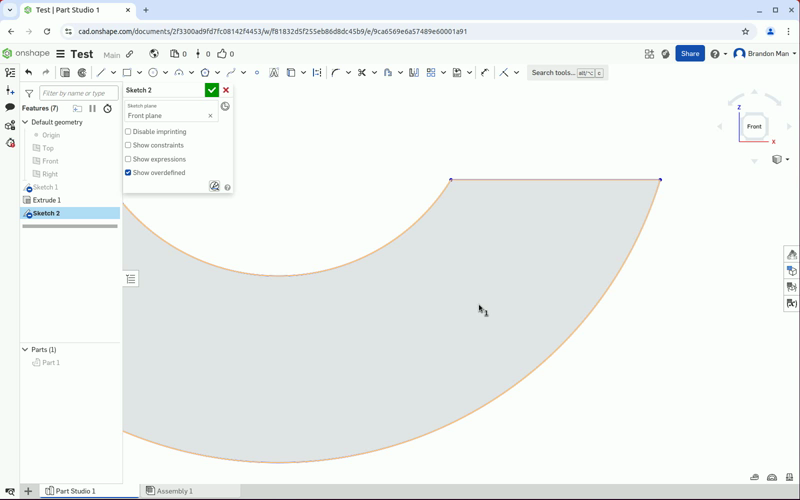
scroll(-6)
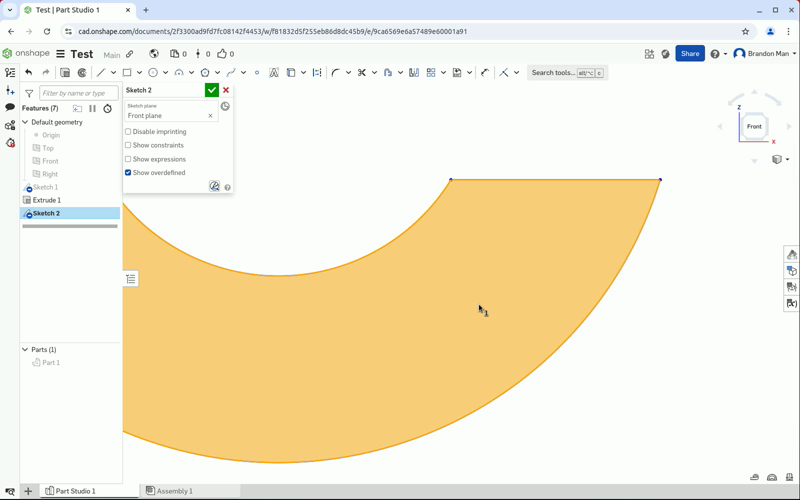
scroll(-6)
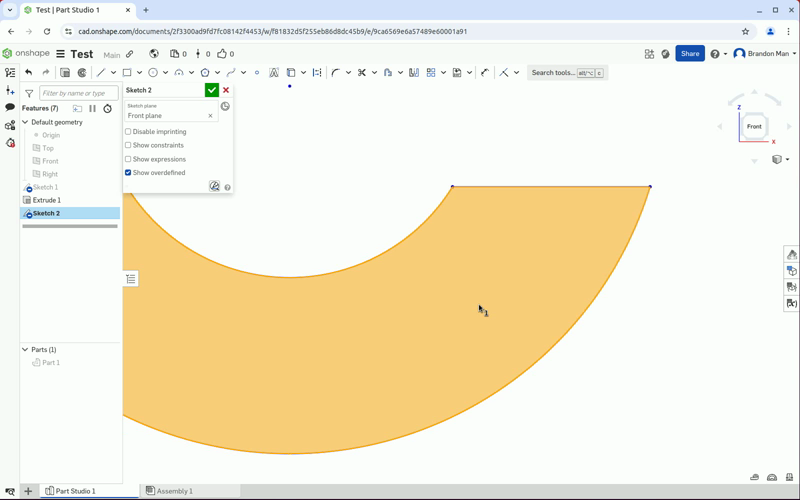
scroll(-6)
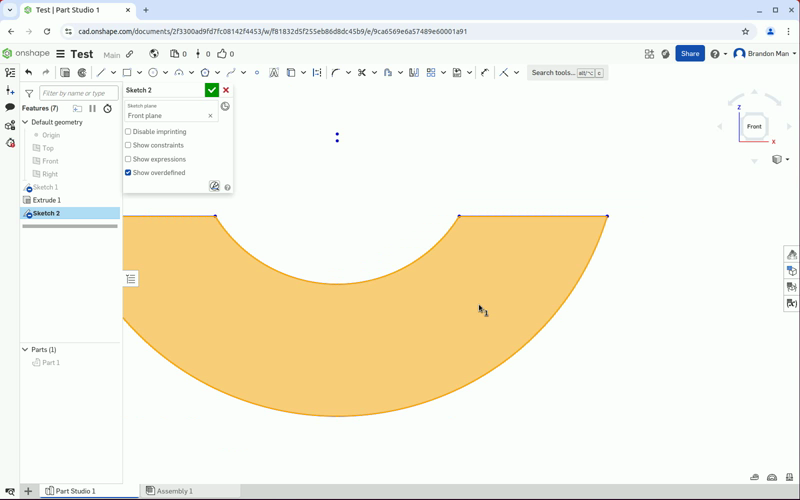
scroll(-6)
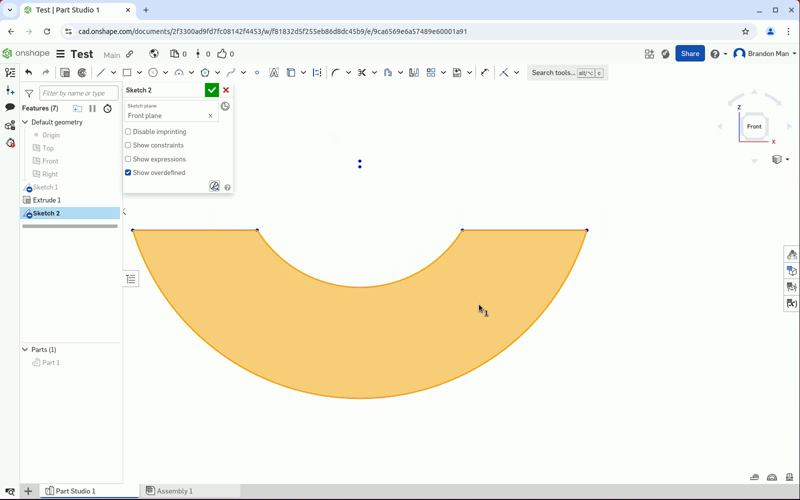
scroll(-6)
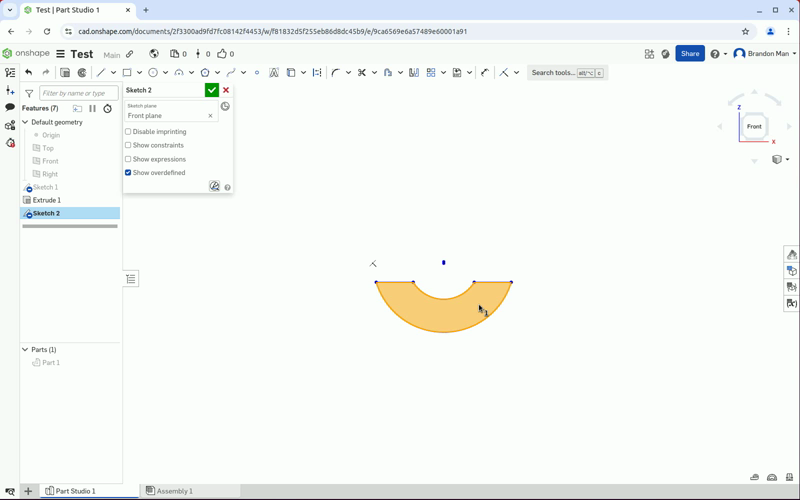
scroll(-6)
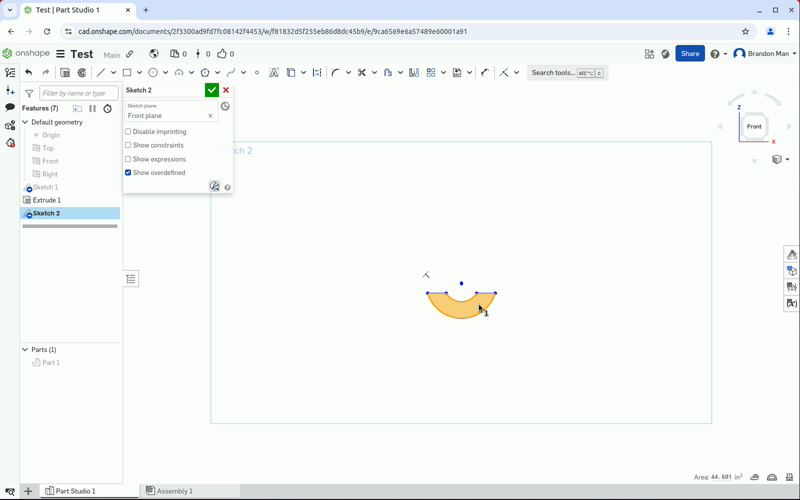
mouse_move(73, 352)
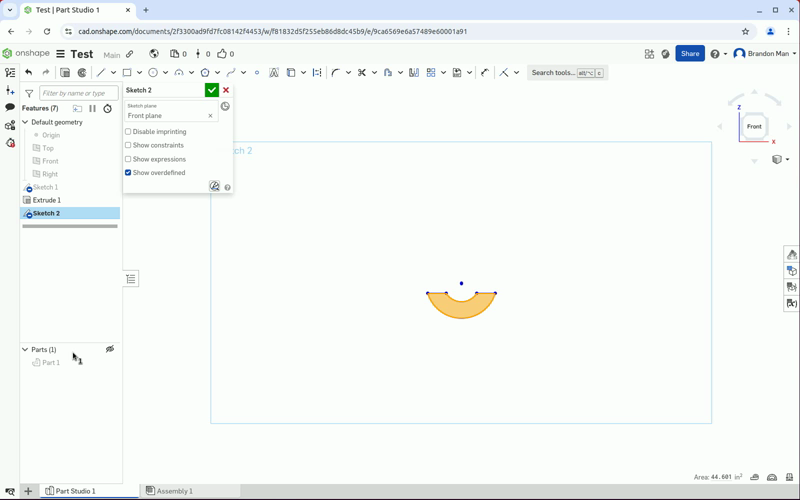
key(shift+y)
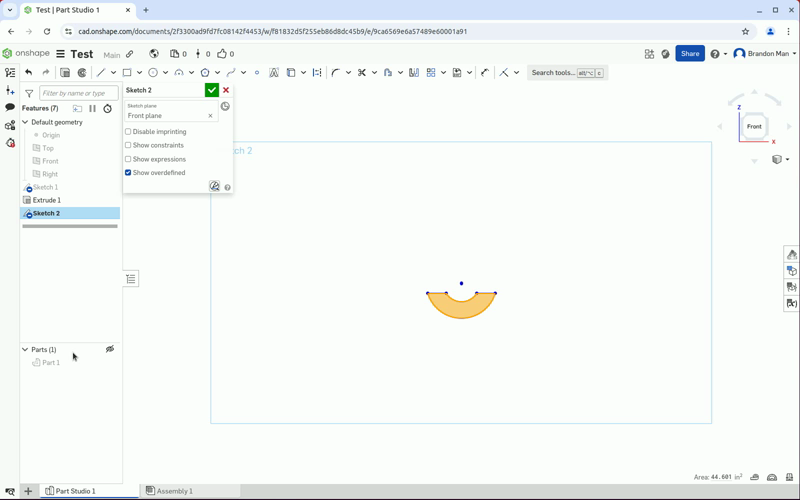
key(shift+e)
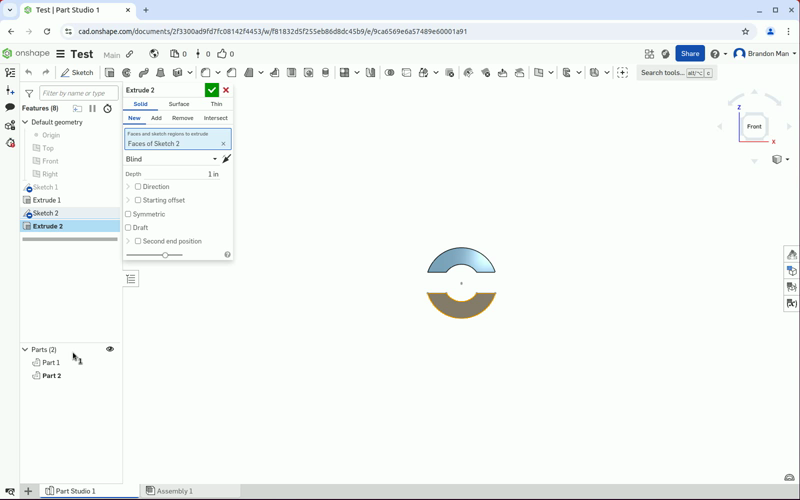
mouse_move(143, 106)
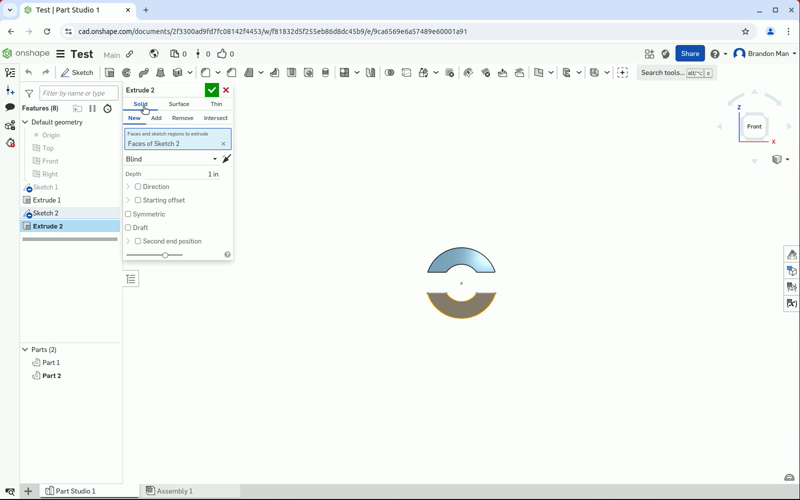
click(143, 106)
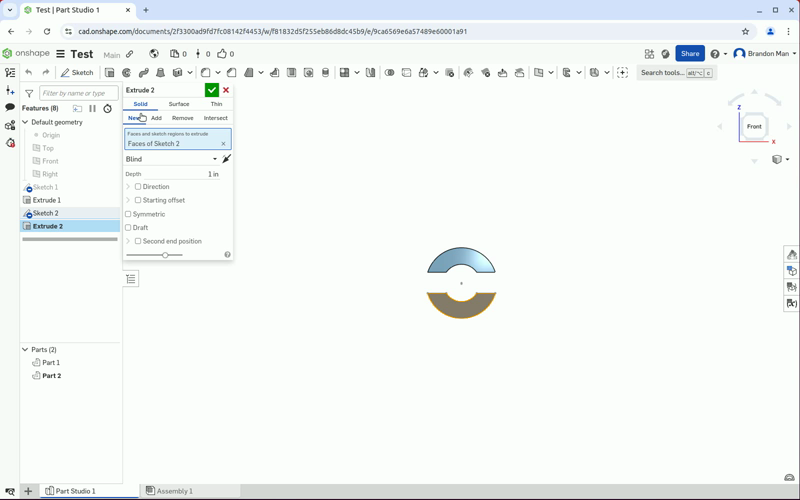
mouse_move(137, 120)
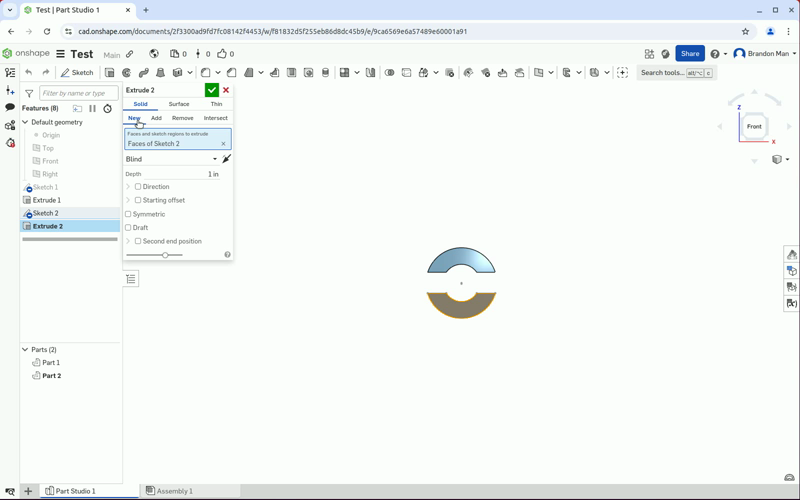
click(137, 120)
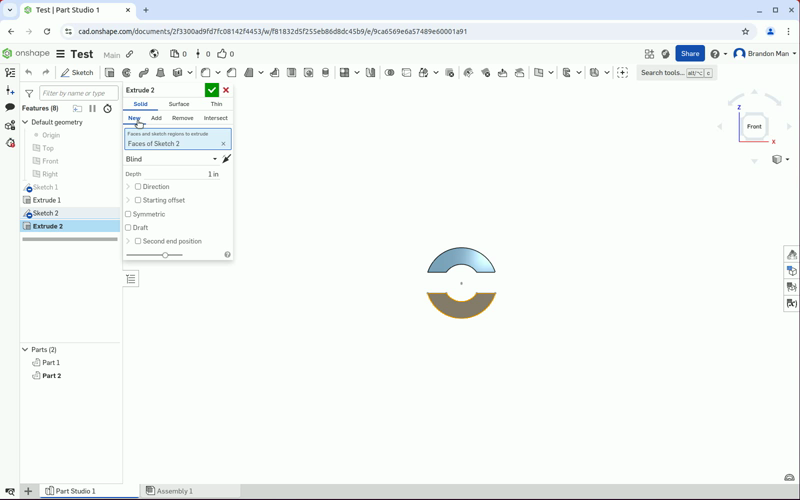
key(tab, 4)
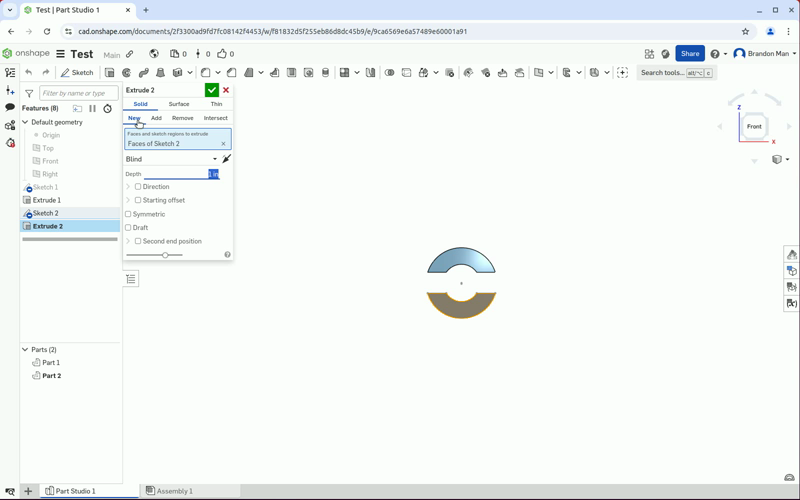
text(7.221)
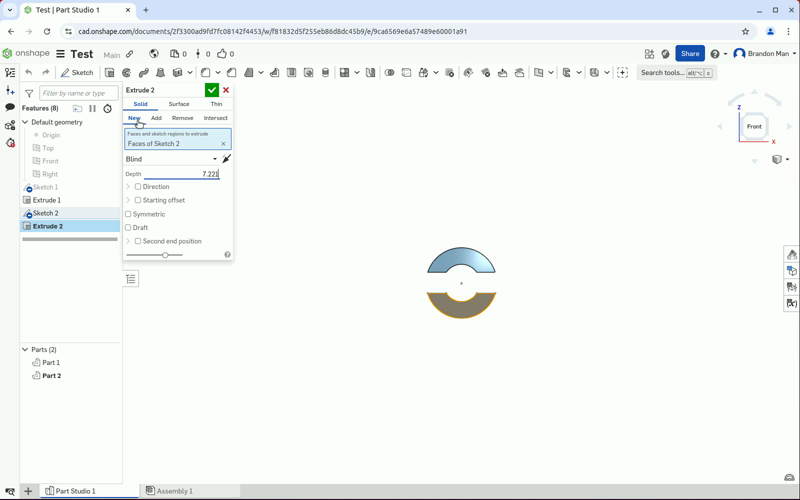
key(enter)
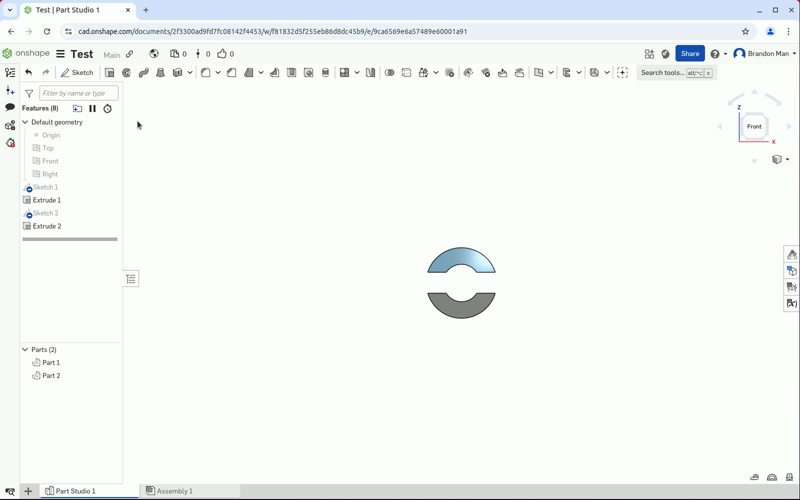
key(shift+h)
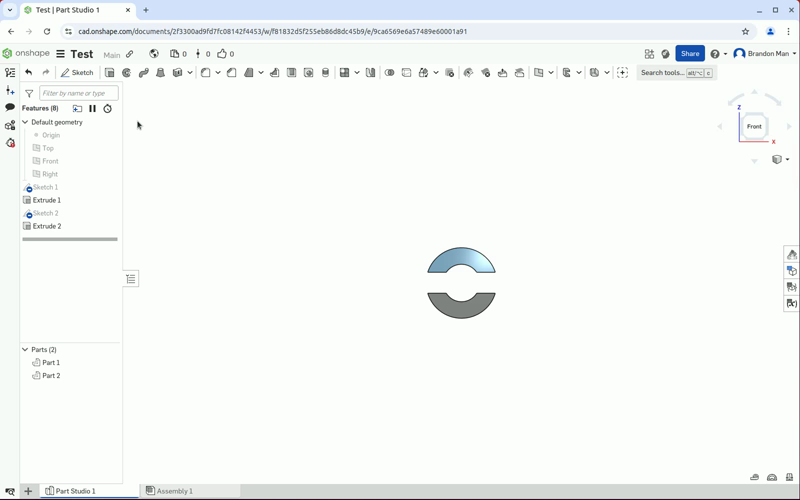
key(shift+h)
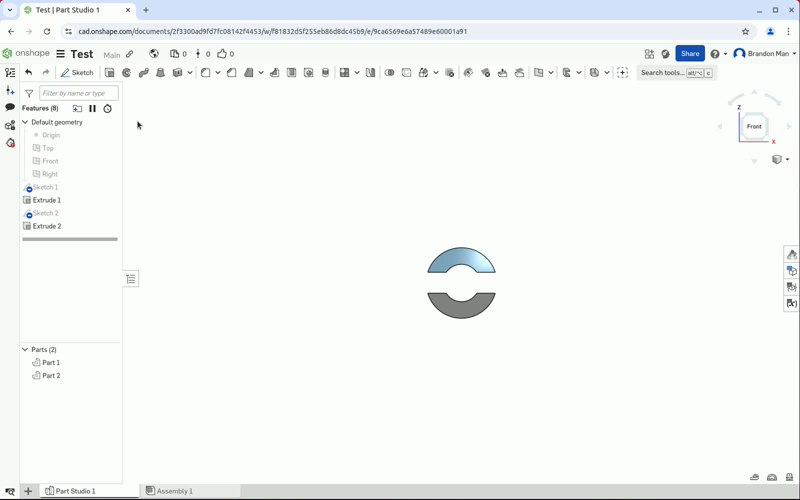
mouse_move(73, 189)
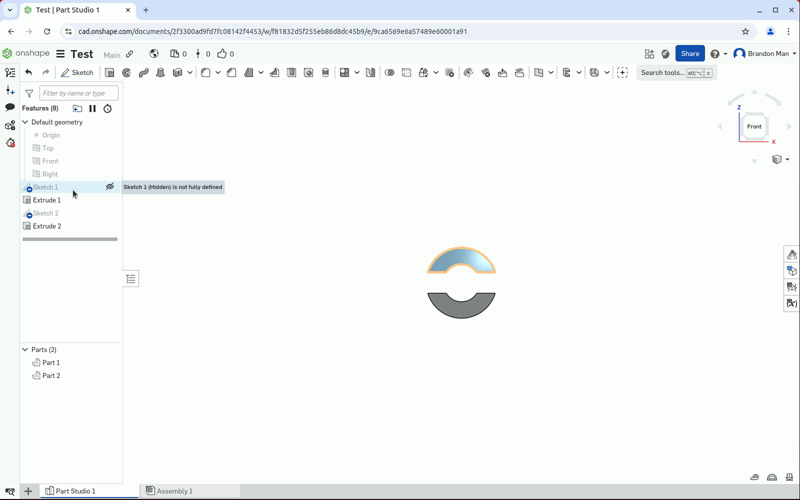
click(73, 189)
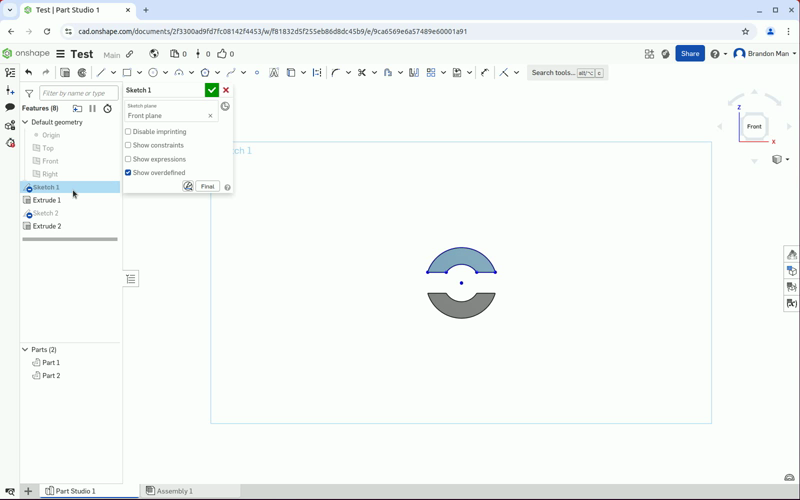
mouse_move(229, 92)
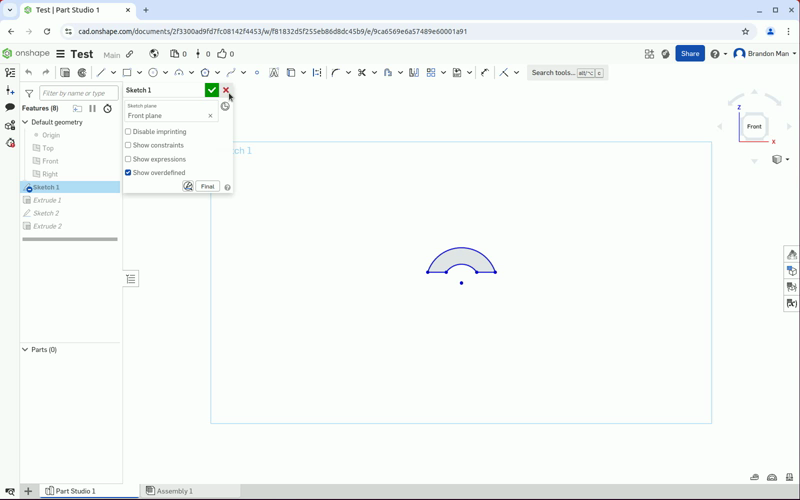
click(229, 92)
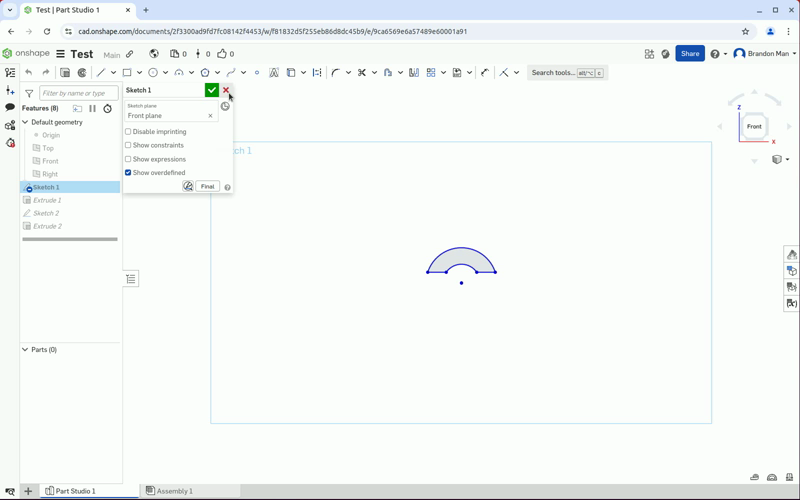
key(shift+s)
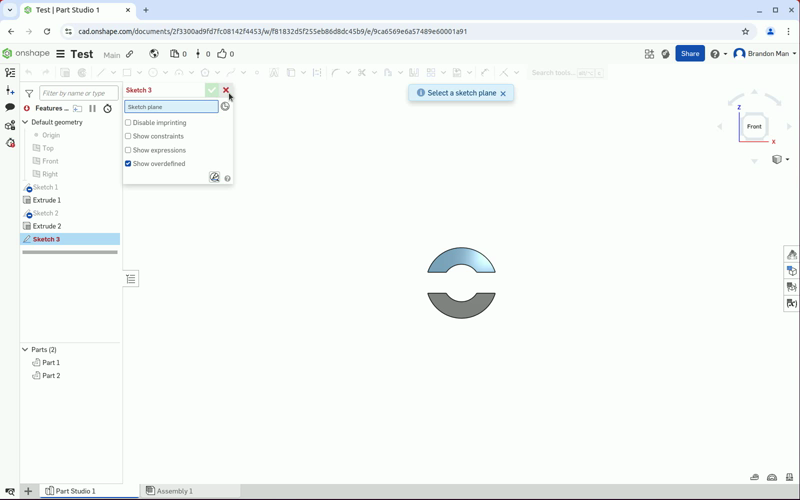
mouse_move(73, 163)
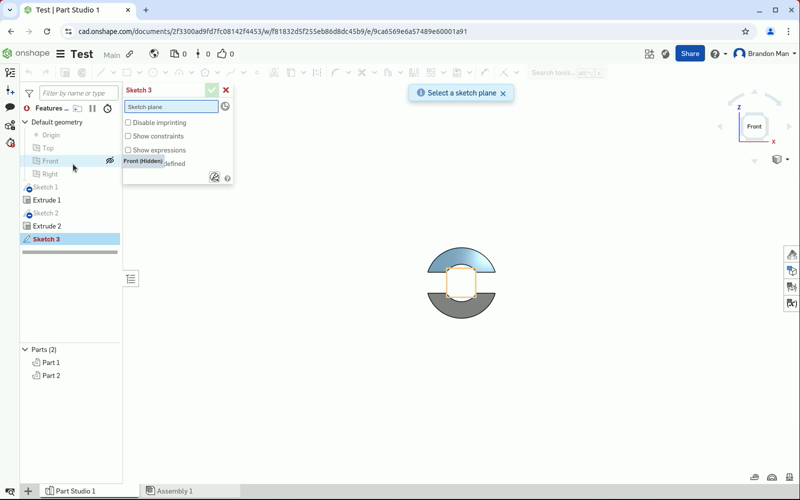
click(73, 163)
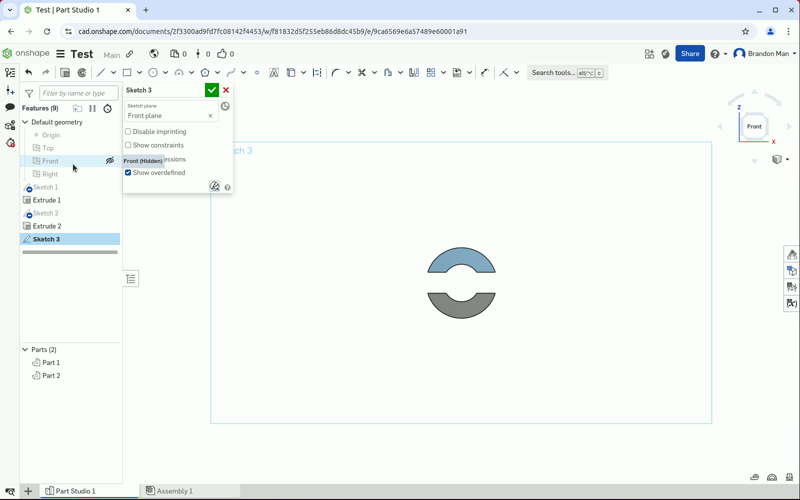
mouse_move(73, 352)
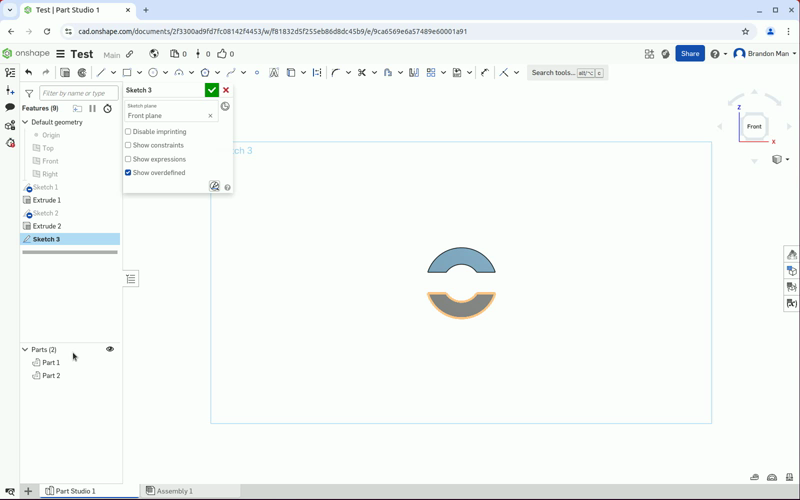
key(y)
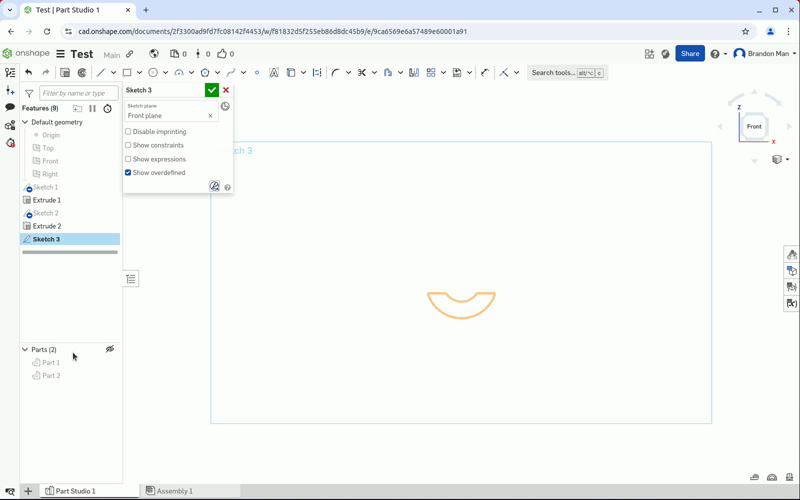
key(l)
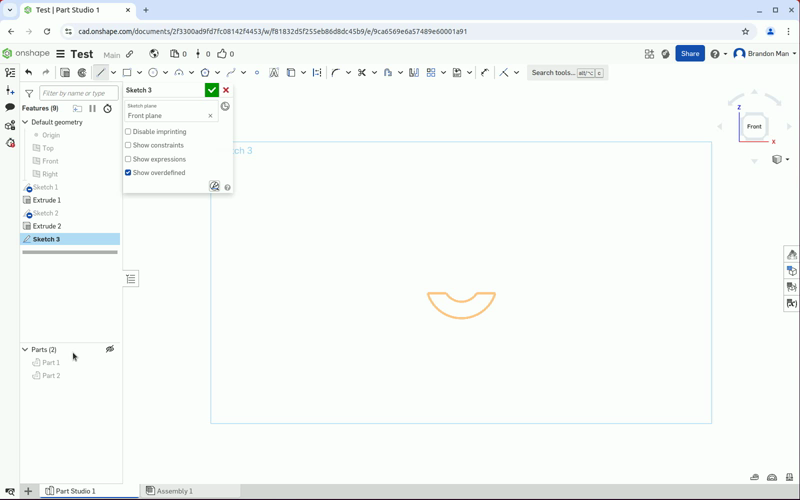
key_down(shift)
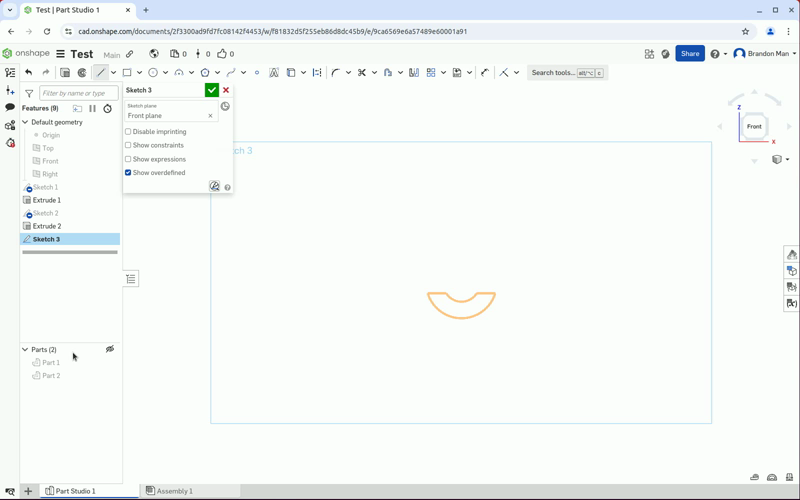
mouse_move(427, 293)
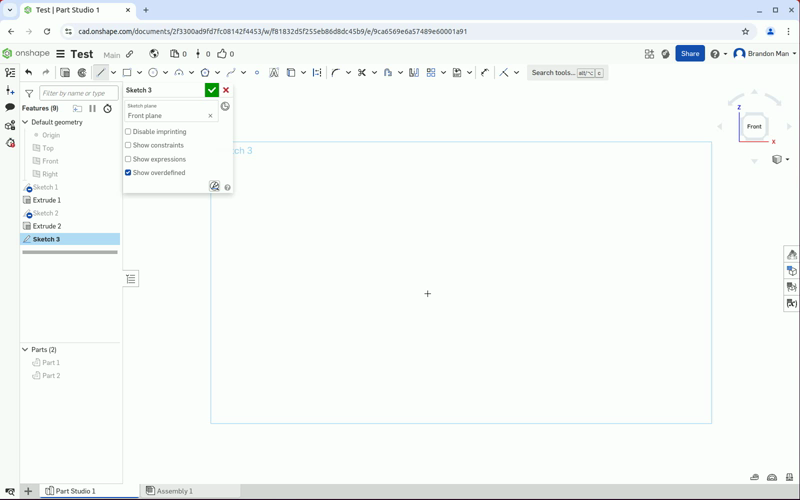
click(427, 293)
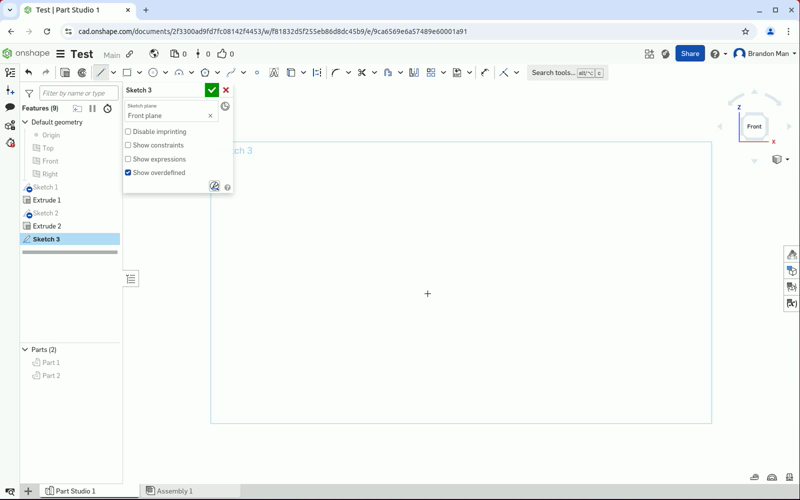
key_up(shift)
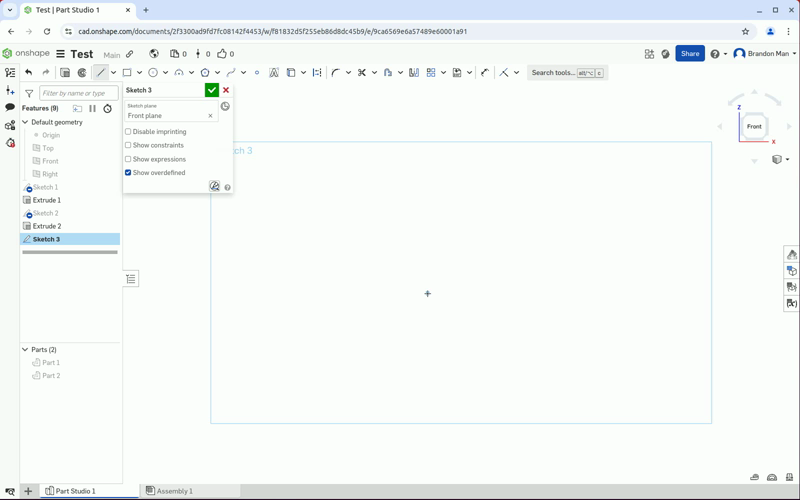
key_down(shift)
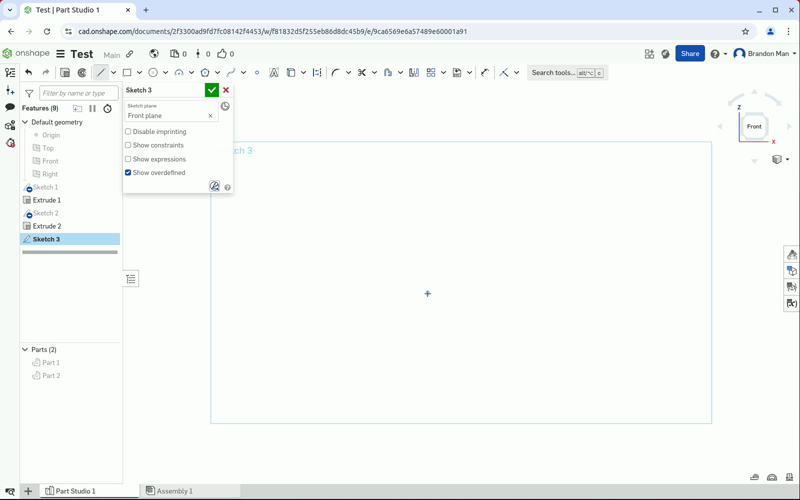
mouse_move(457, 293)
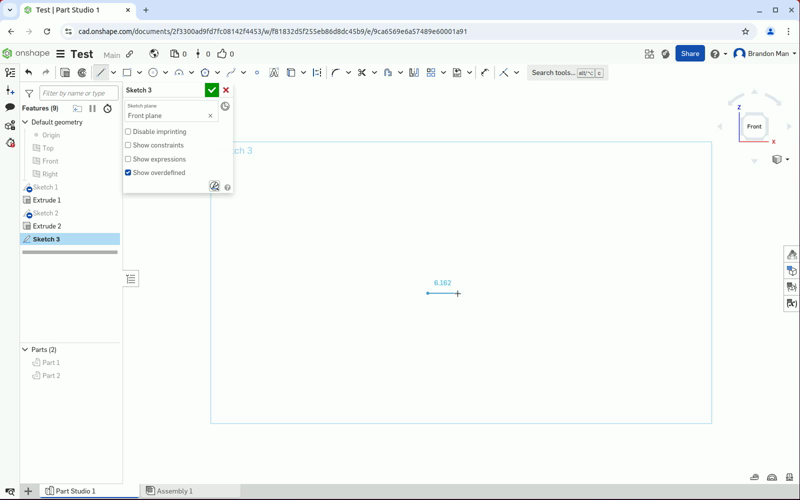
mouse_move(447, 293)
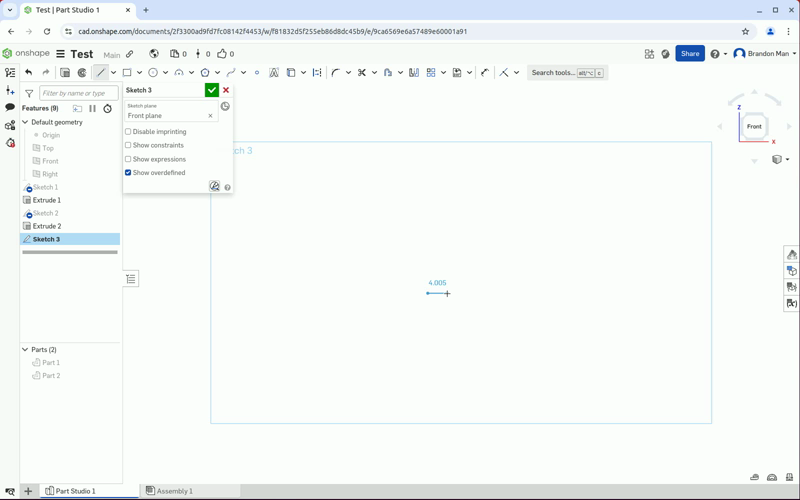
click(447, 293)
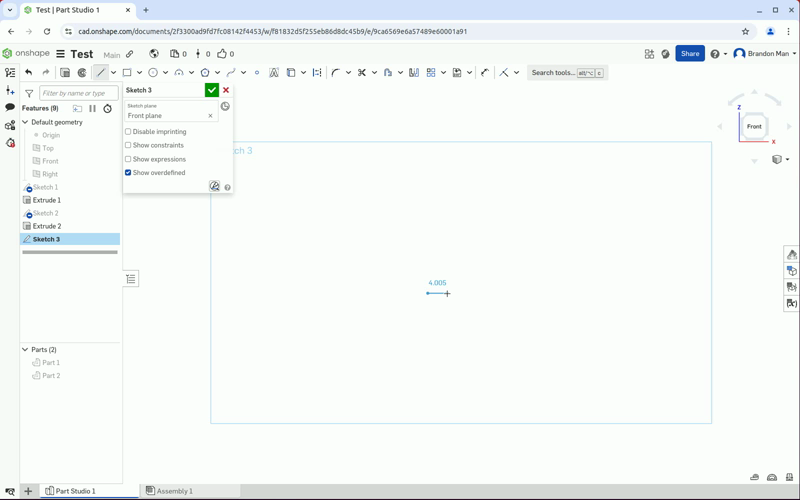
key_up(shift)
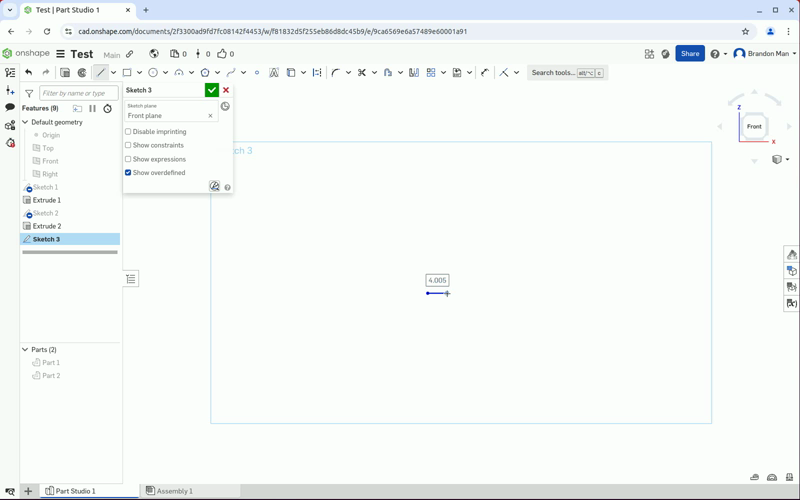
key(esc)
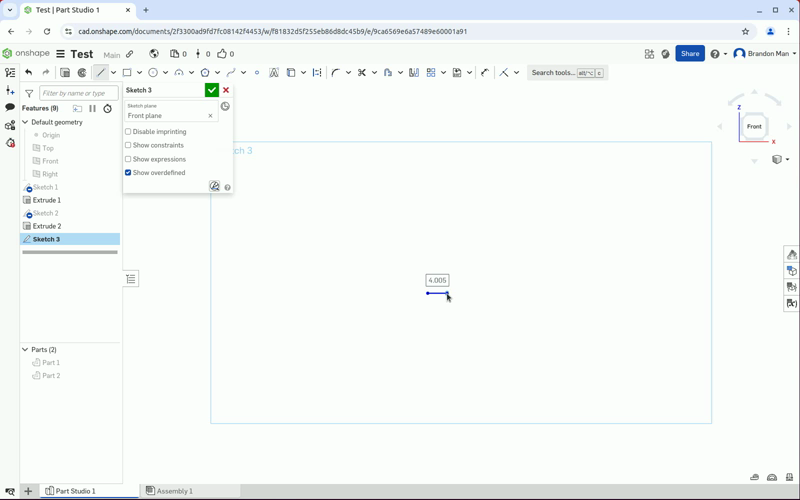
key(a)
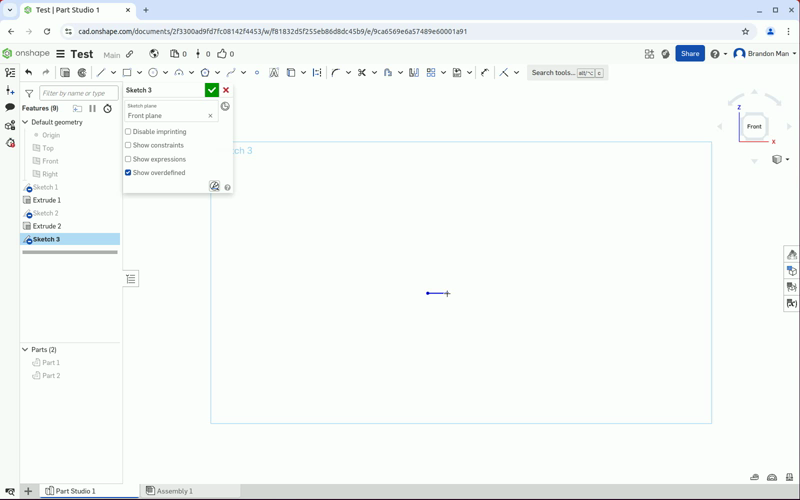
mouse_move(447, 293)
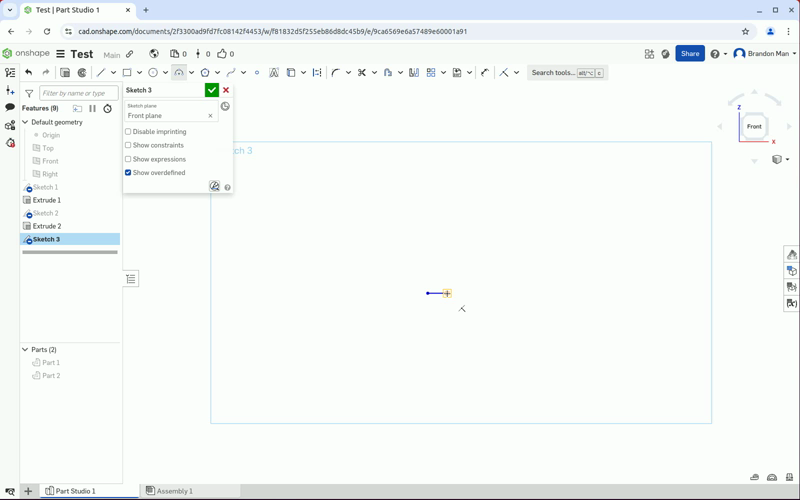
click(447, 293)
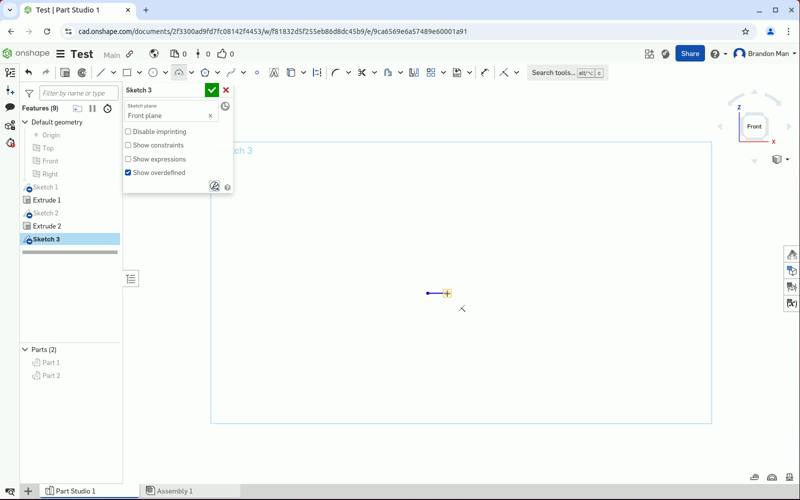
key_down(shift)
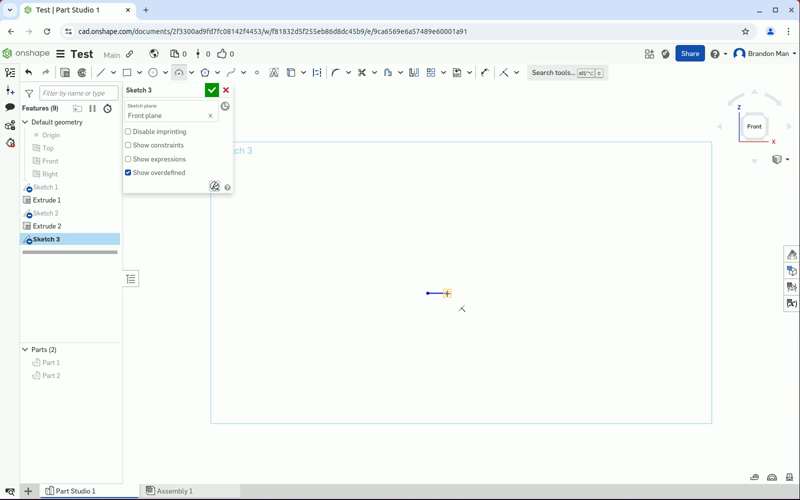
mouse_move(447, 271)
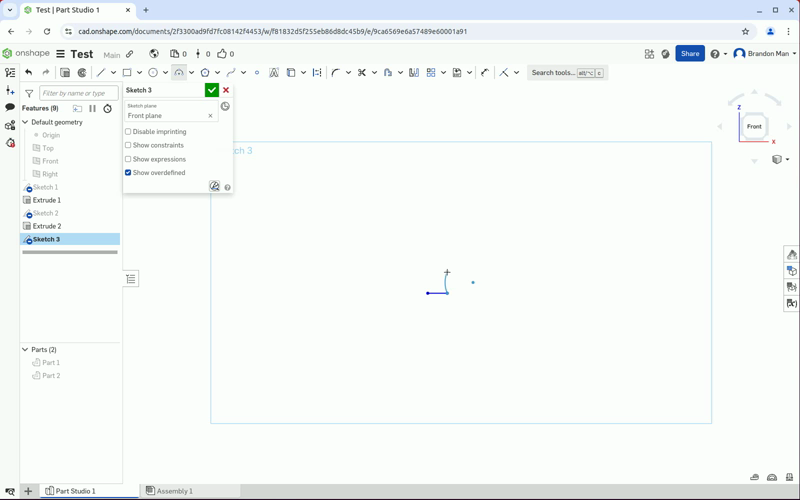
click(447, 271)
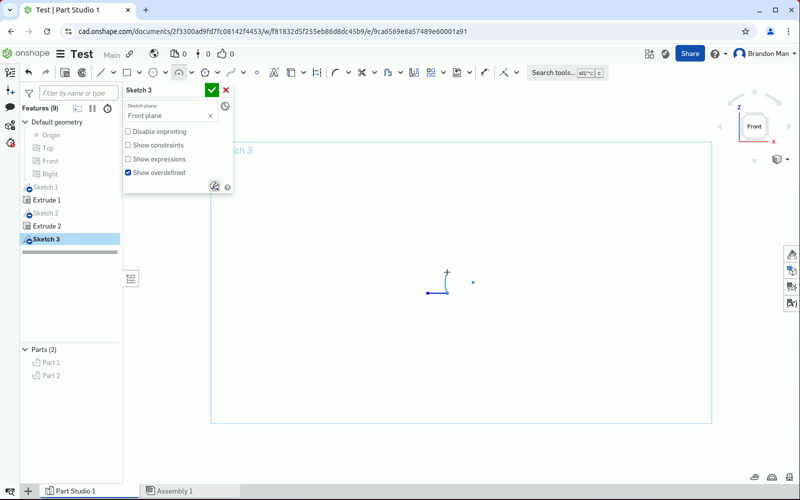
mouse_move(444, 282)
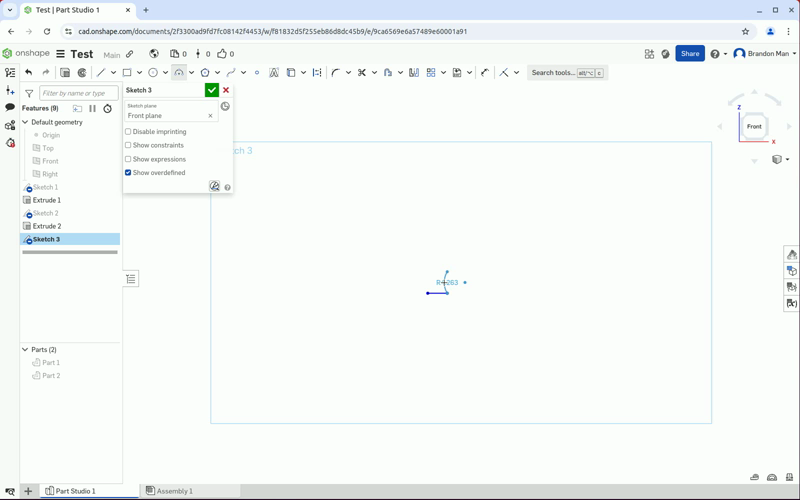
click(444, 282)
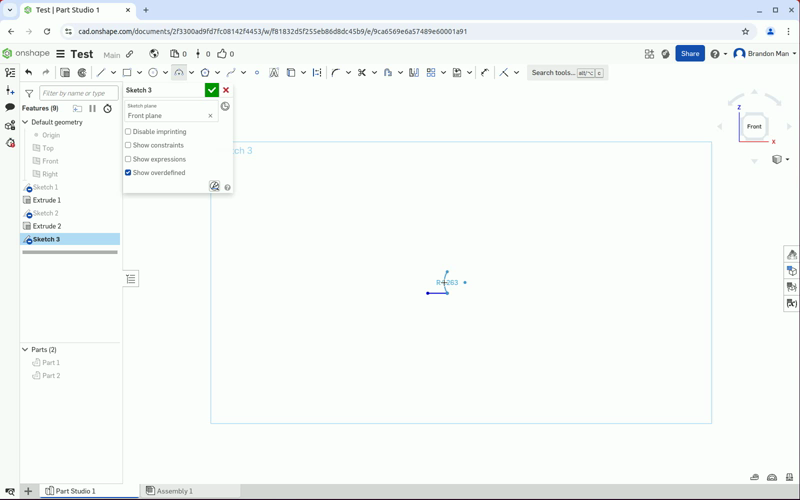
key_up(shift)
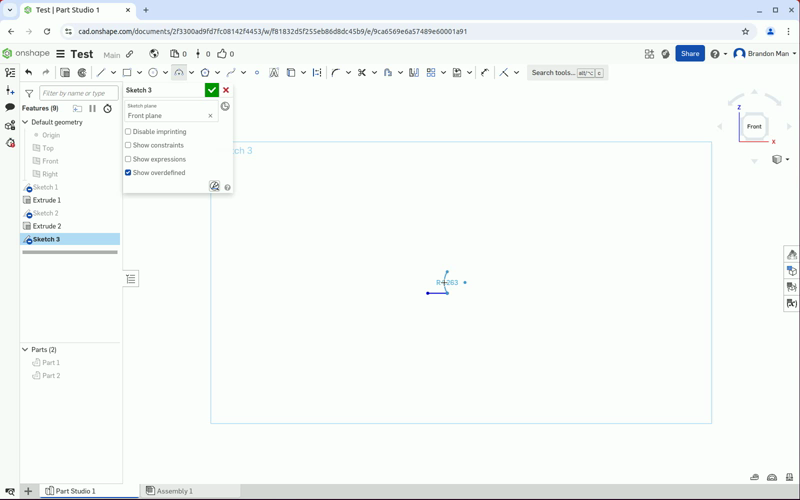
key(esc)
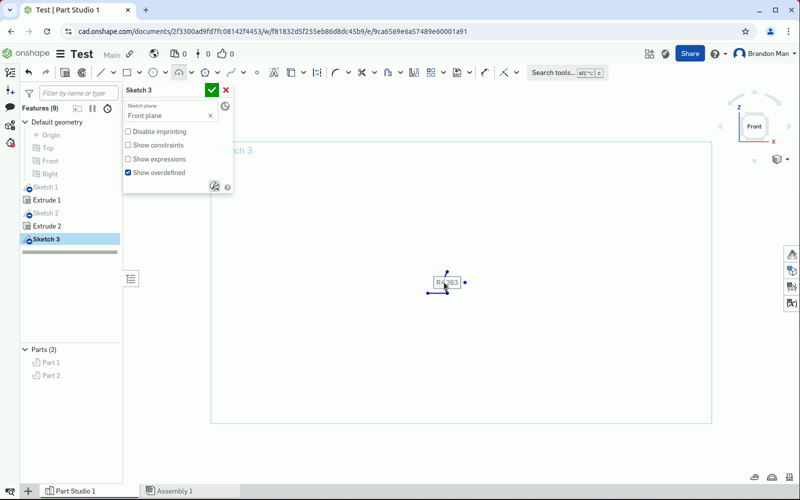
key(l)
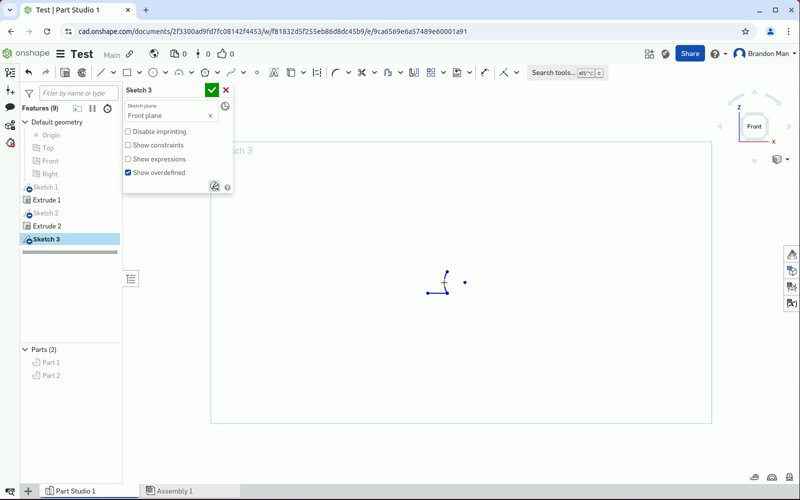
mouse_move(447, 271)
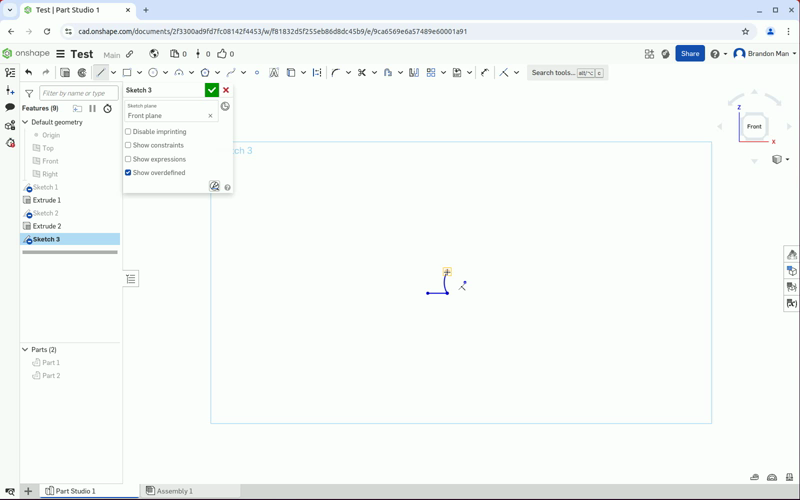
click(447, 271)
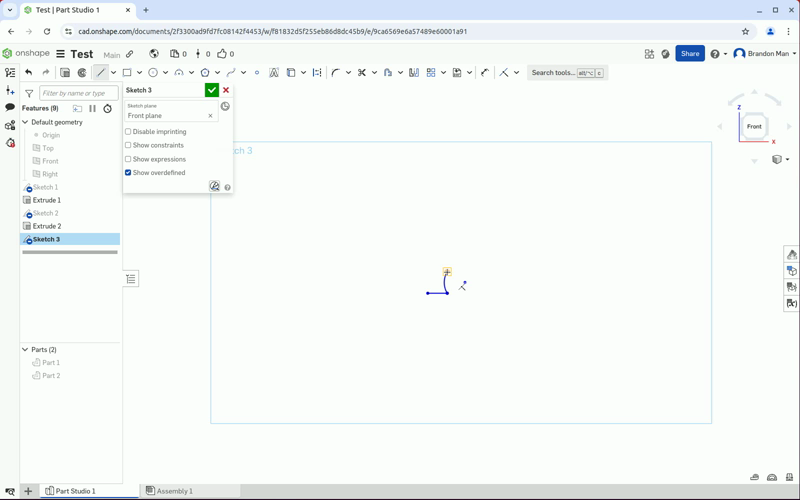
key_down(shift)
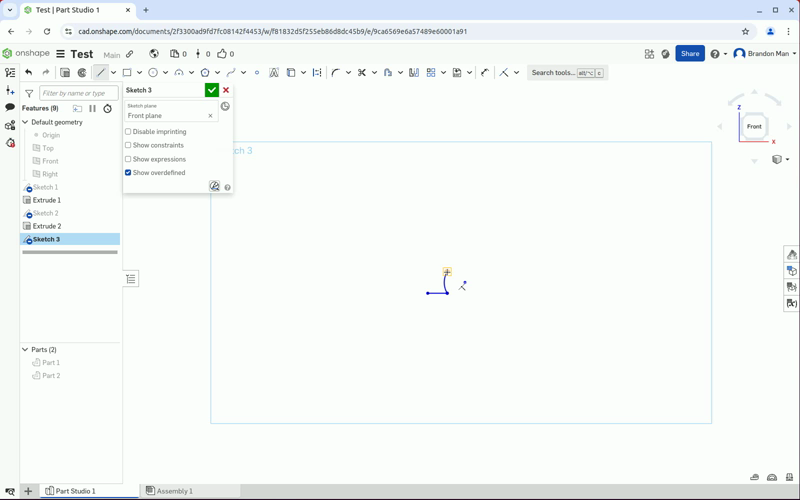
mouse_move(477, 271)
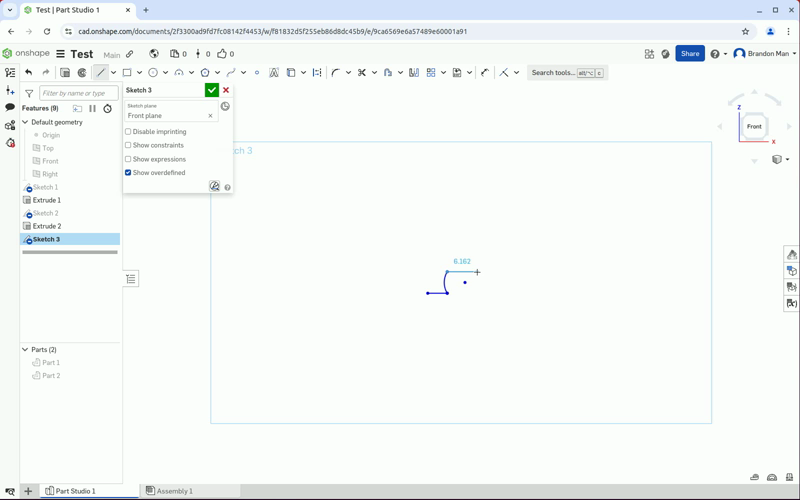
mouse_move(427, 271)
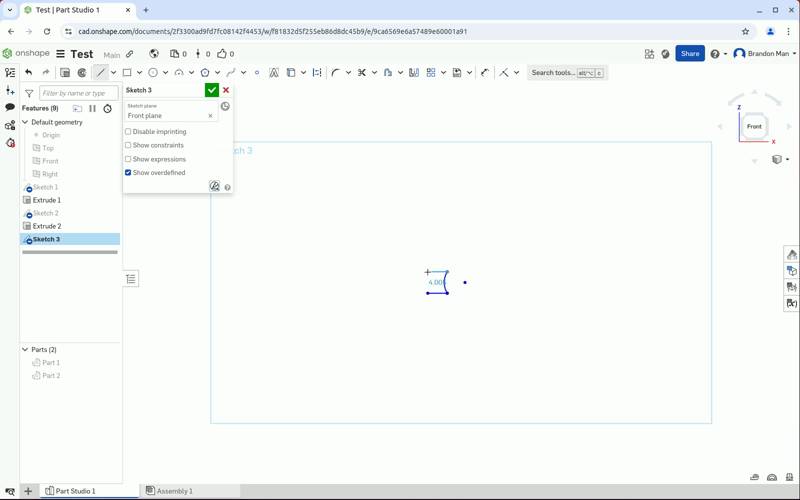
click(427, 271)
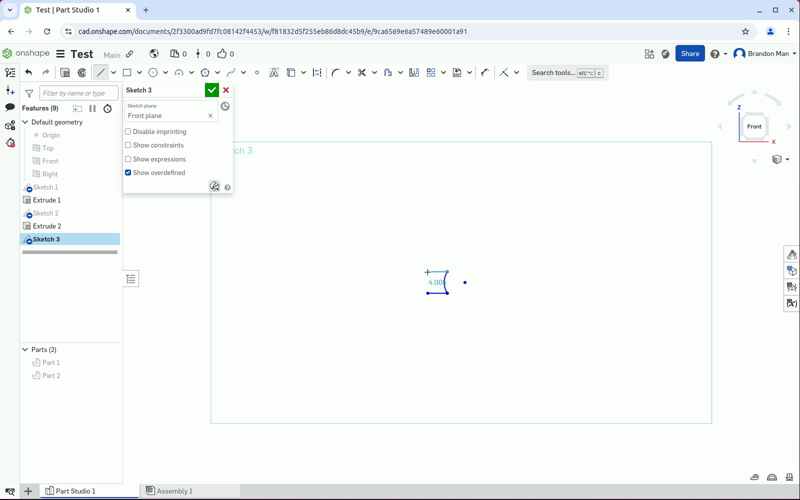
key_up(shift)
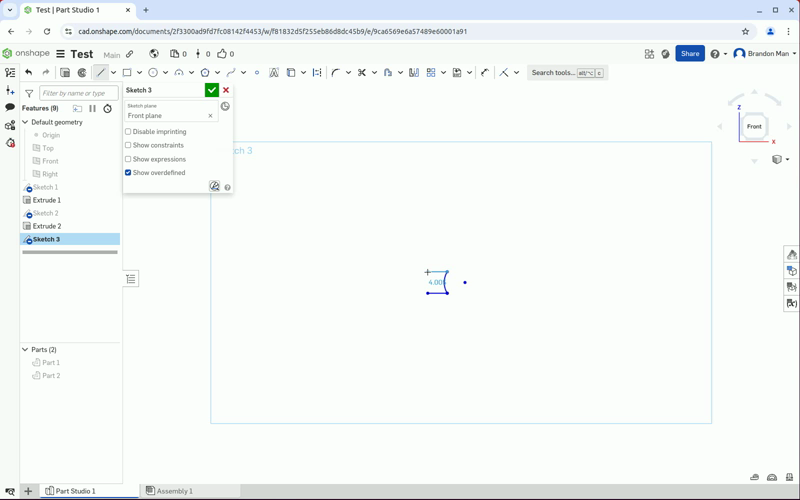
key(esc)
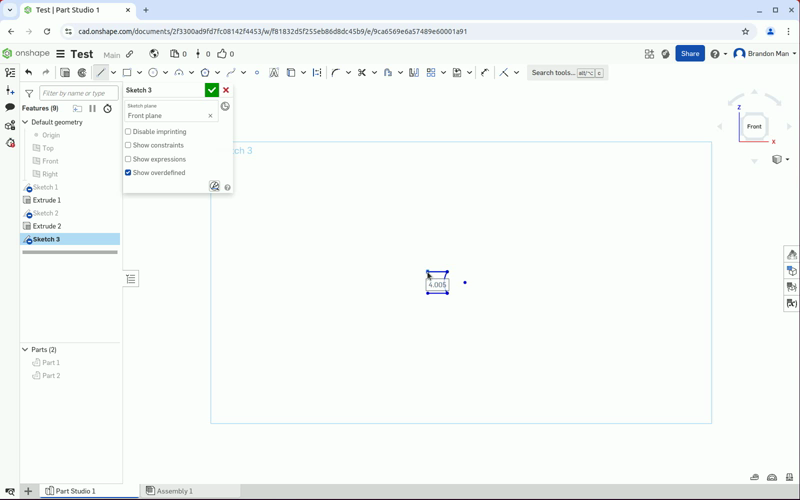
key(a)
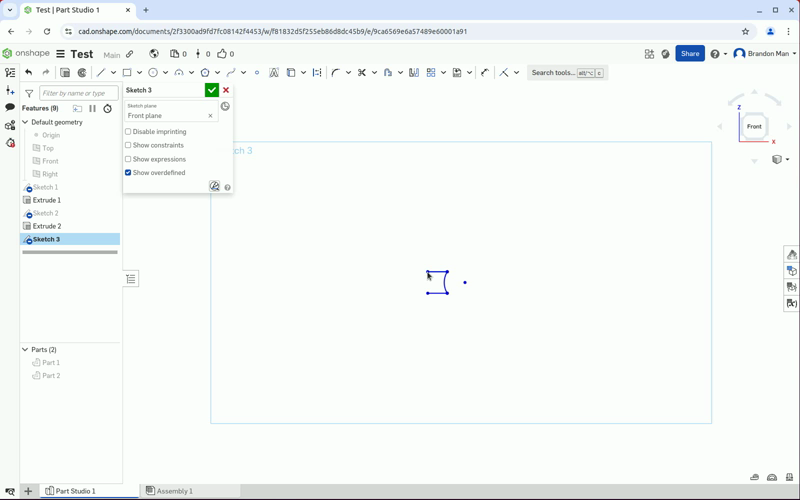
mouse_move(427, 271)
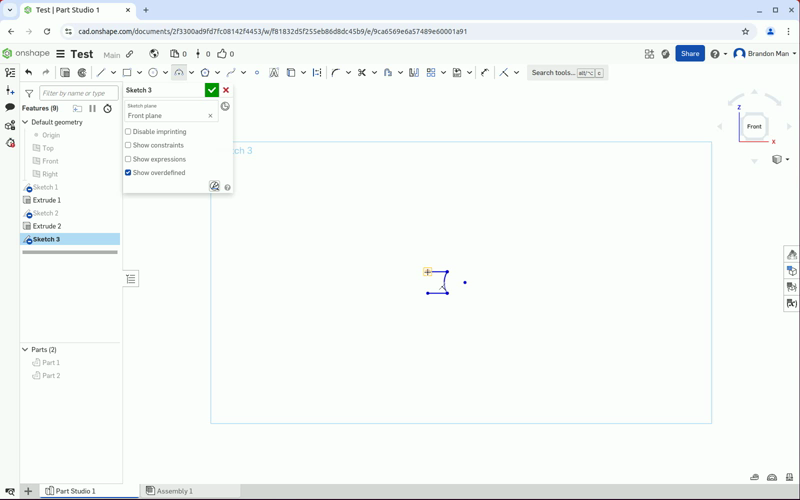
click(427, 271)
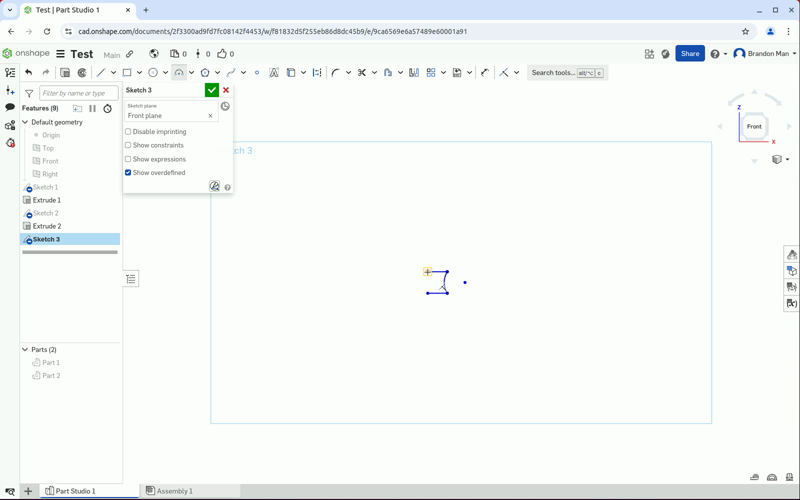
mouse_move(427, 293)
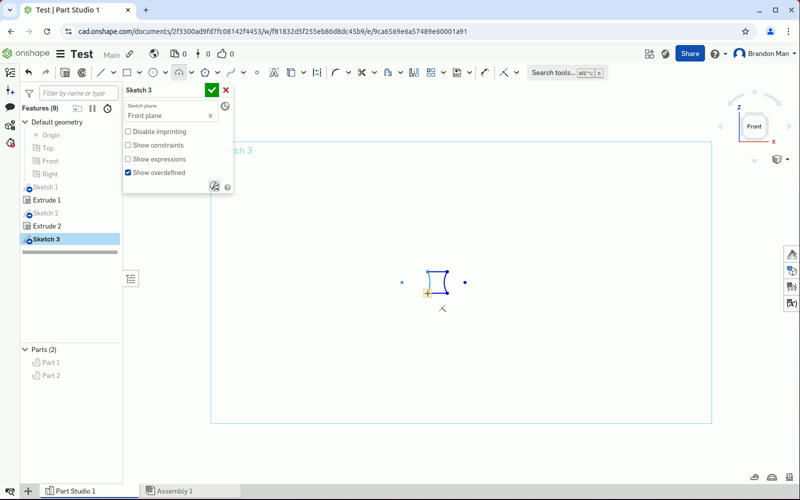
click(427, 293)
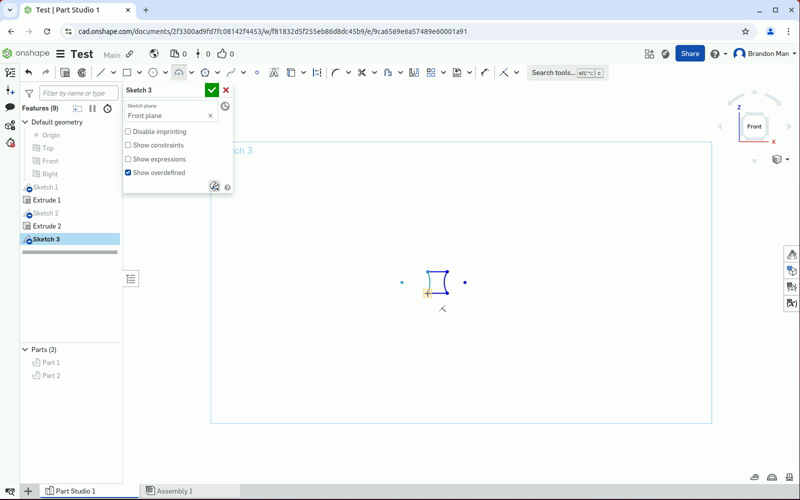
key_down(shift)
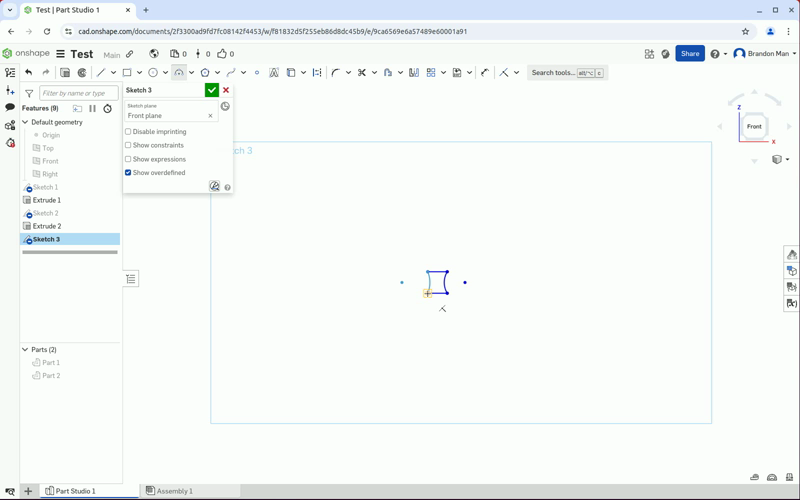
mouse_move(426, 282)
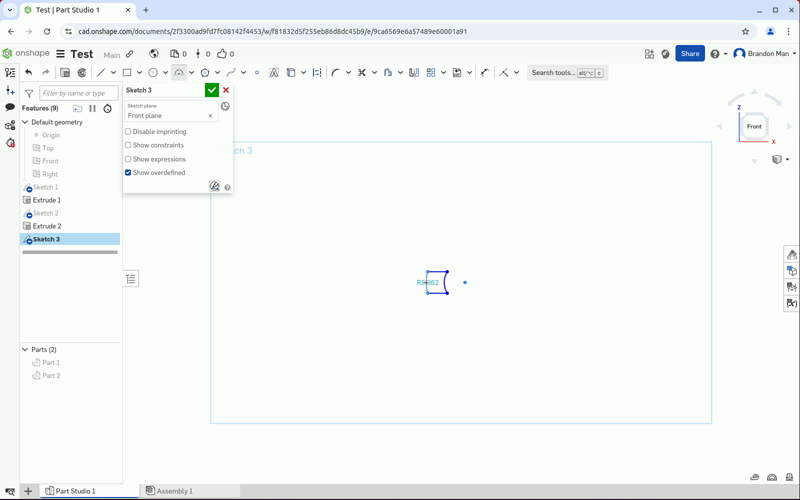
click(426, 282)
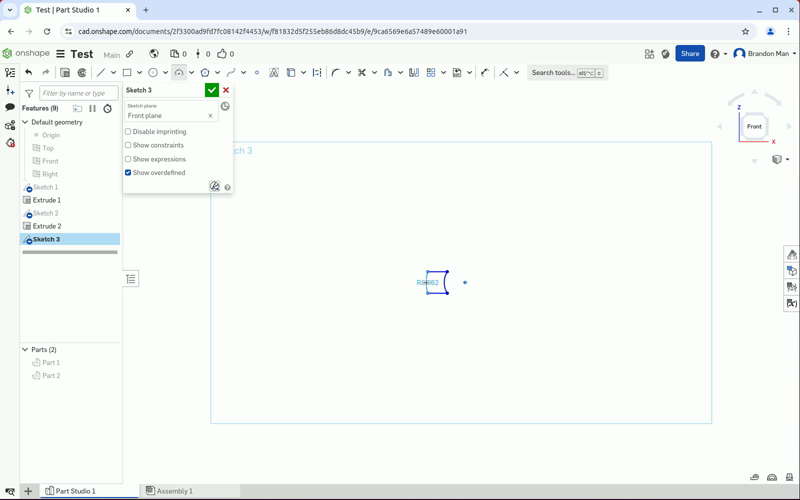
key_up(shift)
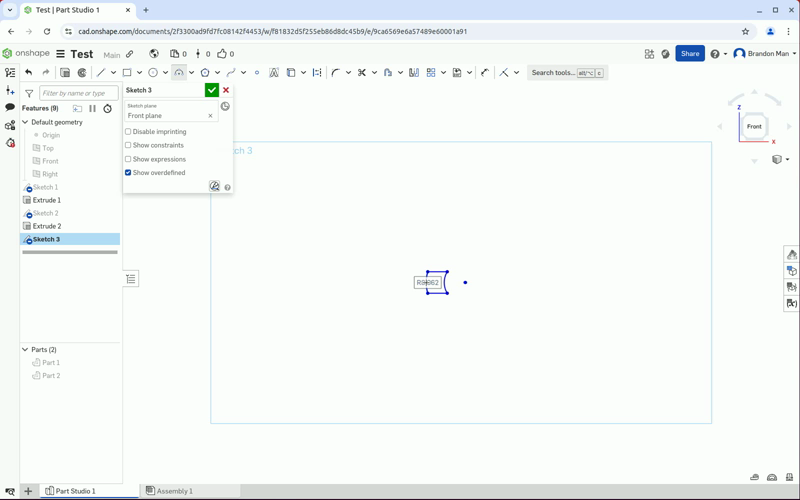
key(esc)
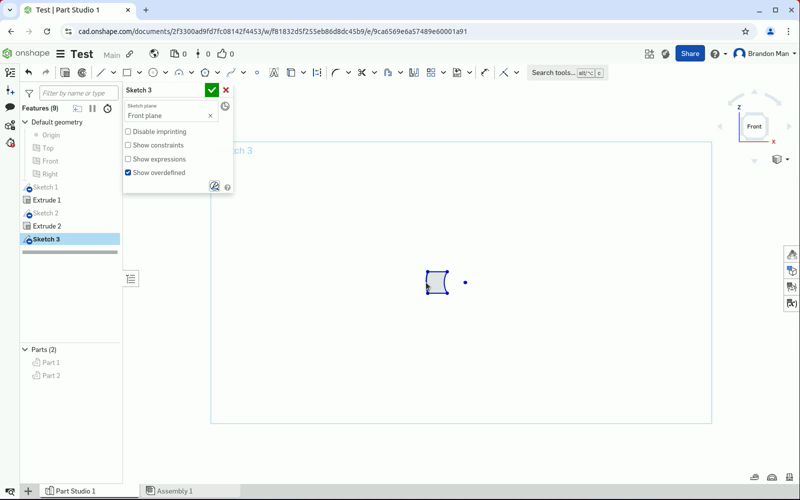
mouse_move(443, 278)
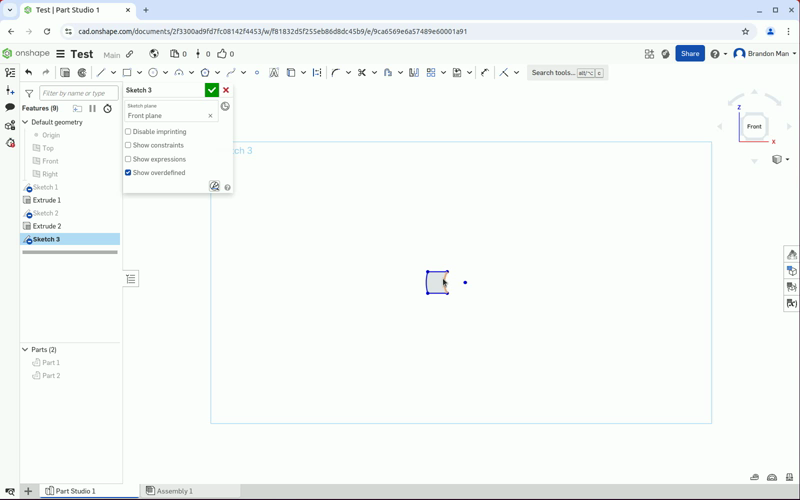
scroll(6)
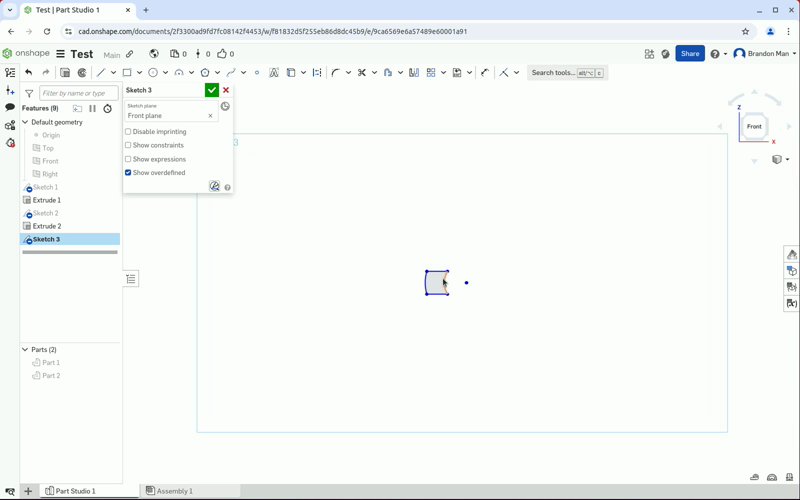
scroll(6)
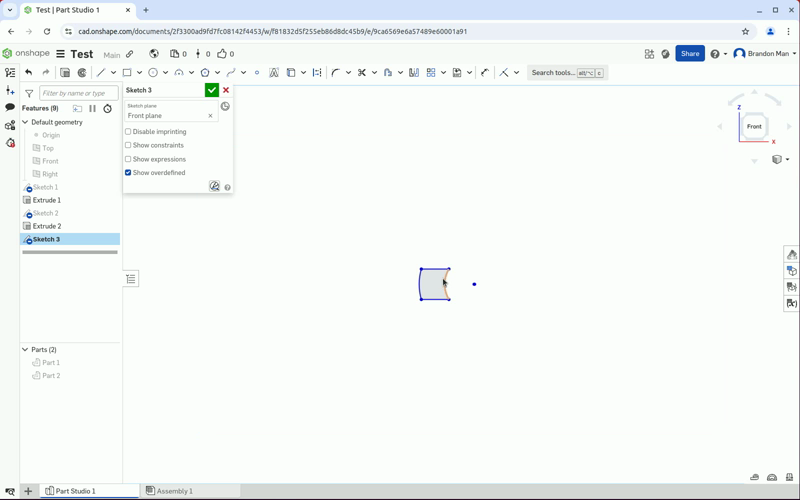
scroll(6)
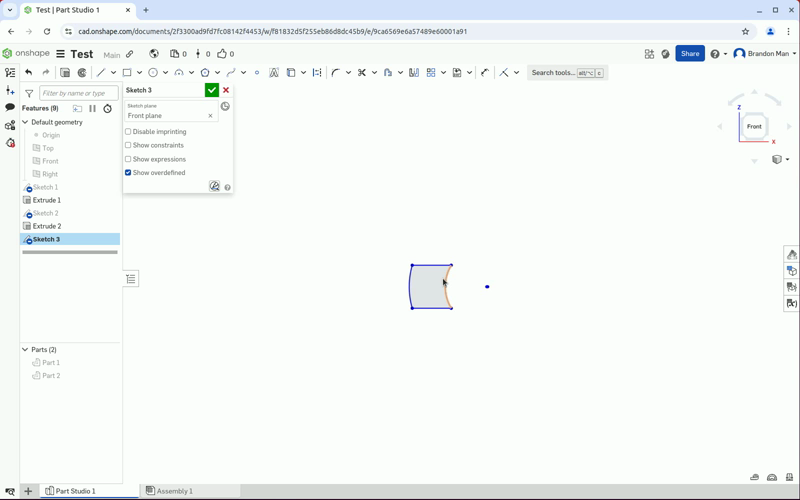
scroll(6)
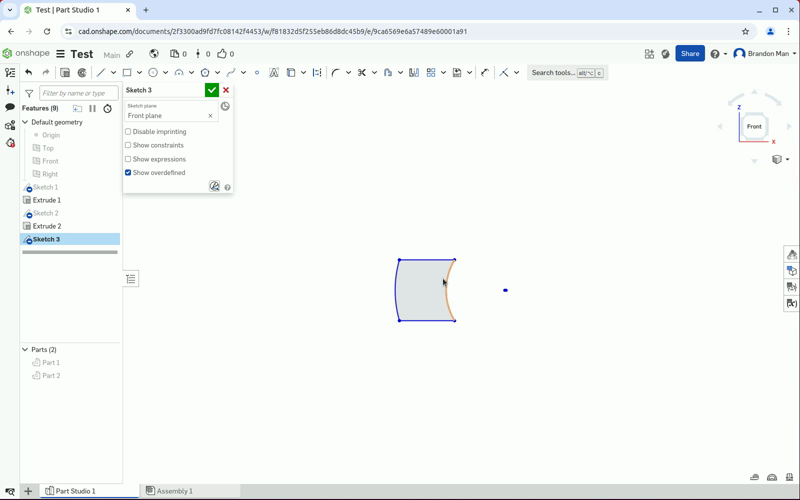
scroll(6)
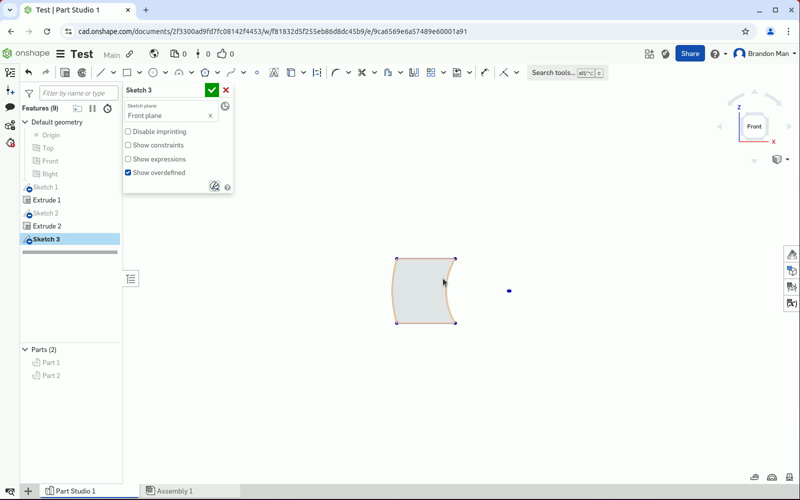
scroll(6)
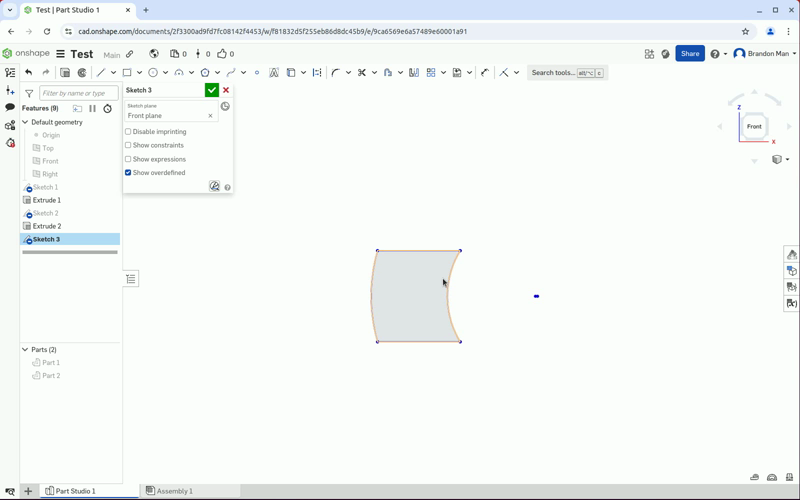
scroll(6)
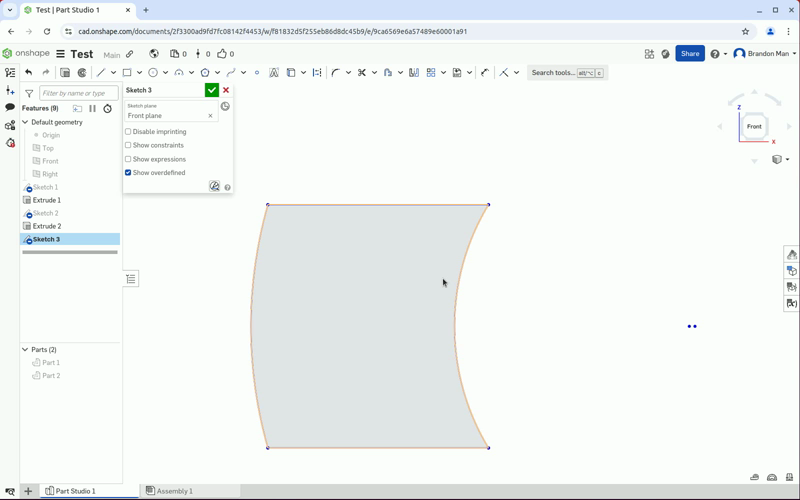
click(443, 278)
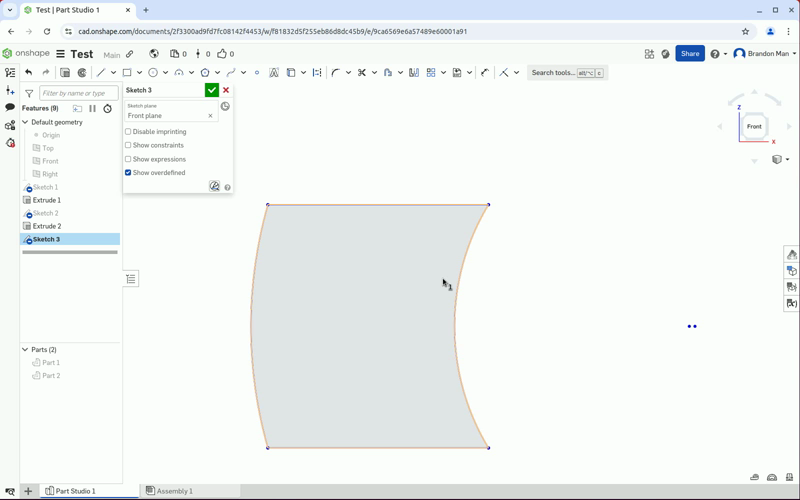
scroll(-6)
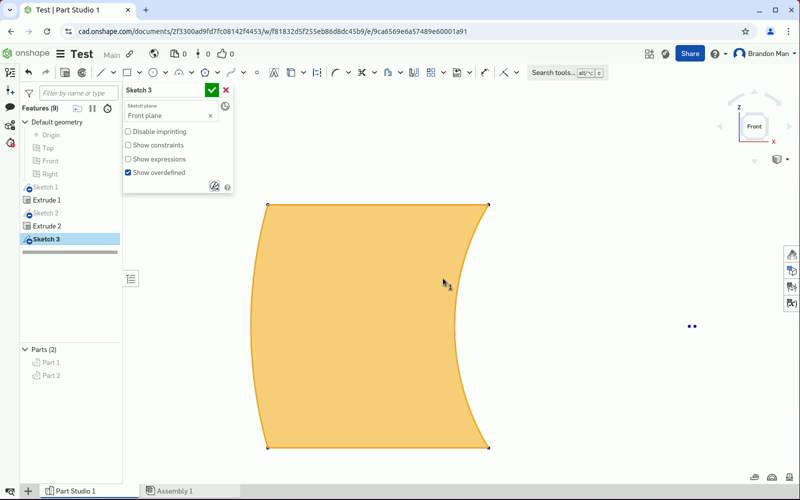
scroll(-6)
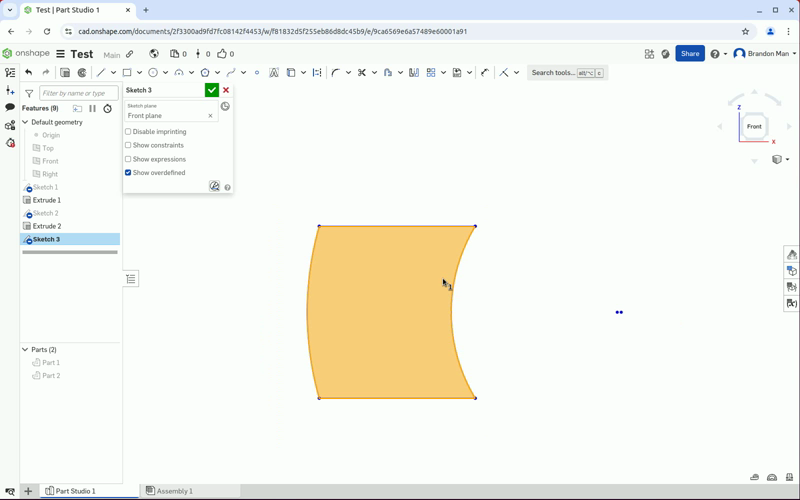
scroll(-6)
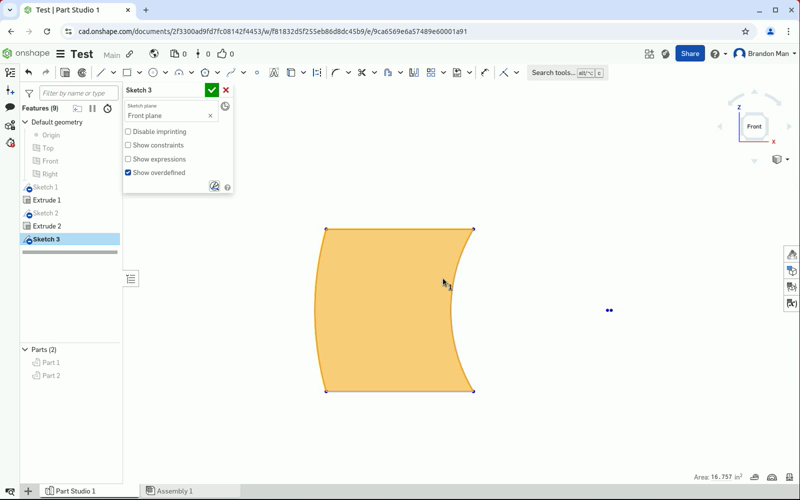
scroll(-6)
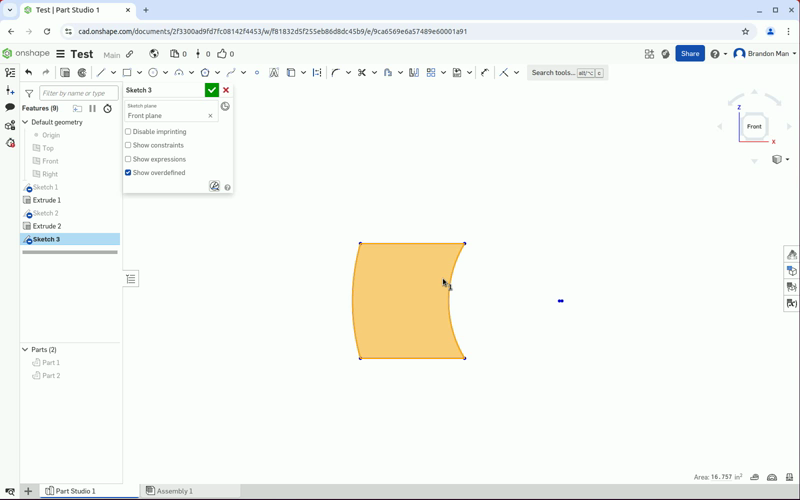
scroll(-6)
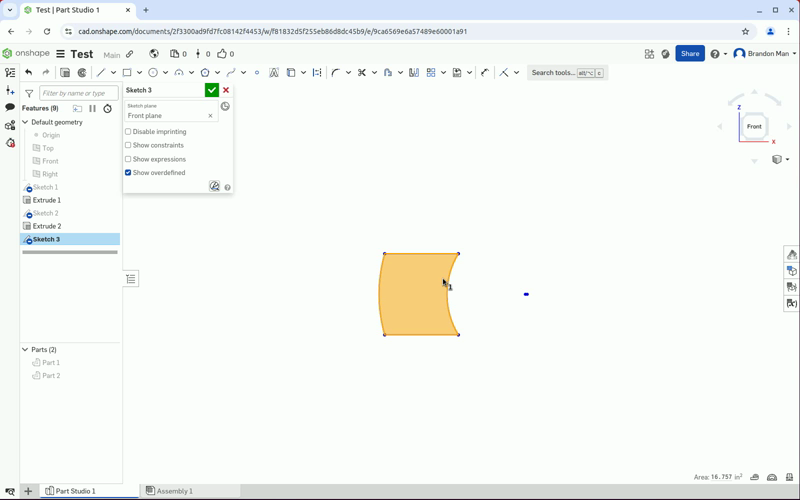
scroll(-6)
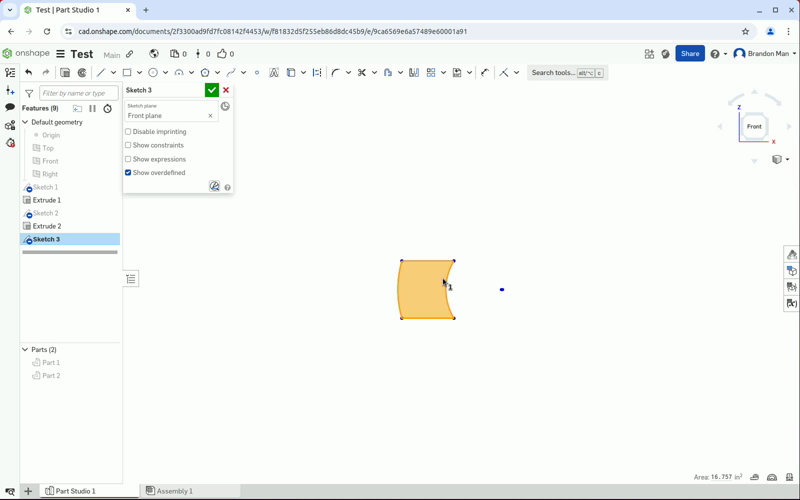
scroll(-6)
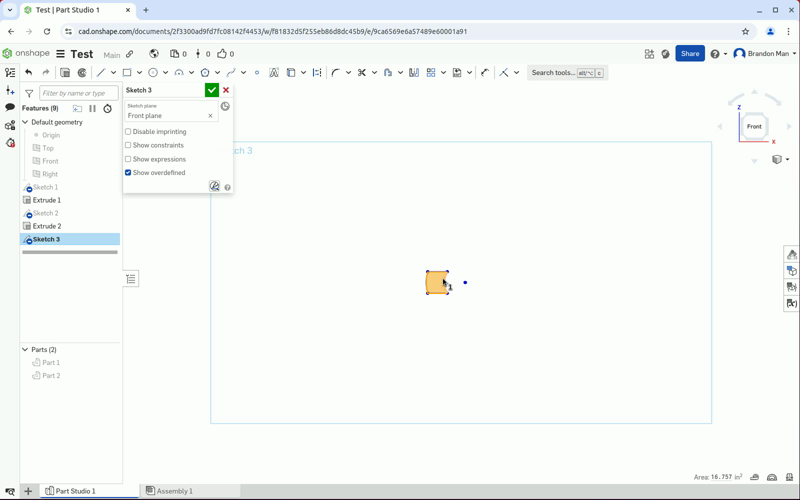
mouse_move(73, 352)
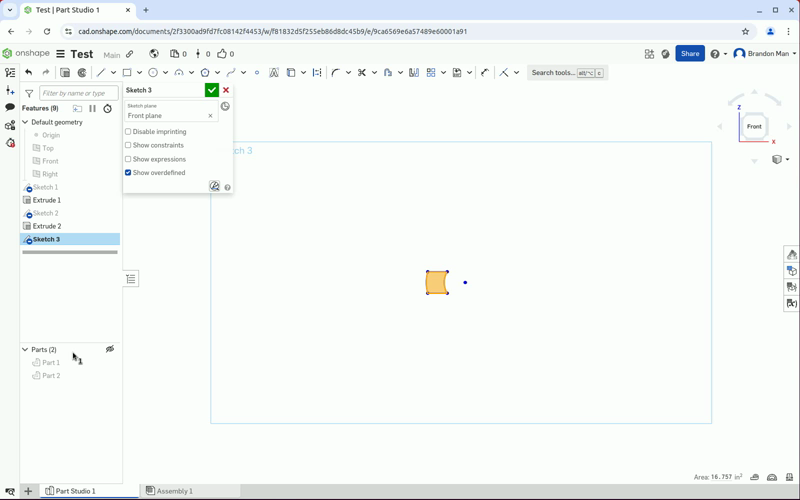
key(shift+y)
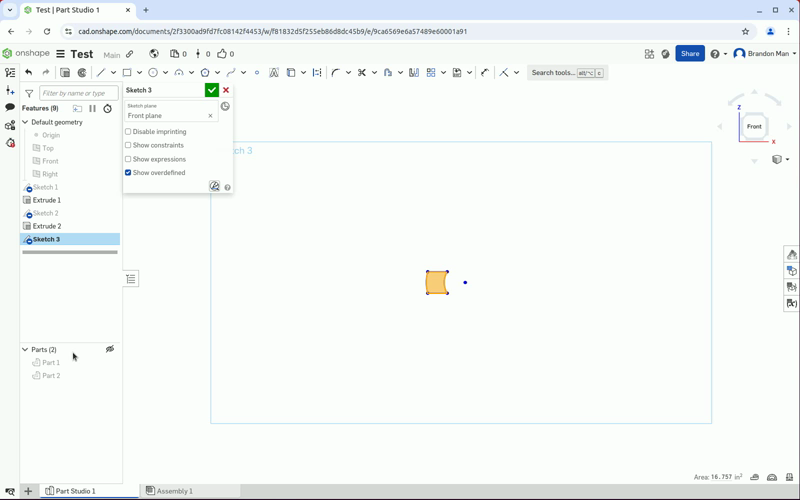
key(shift+e)
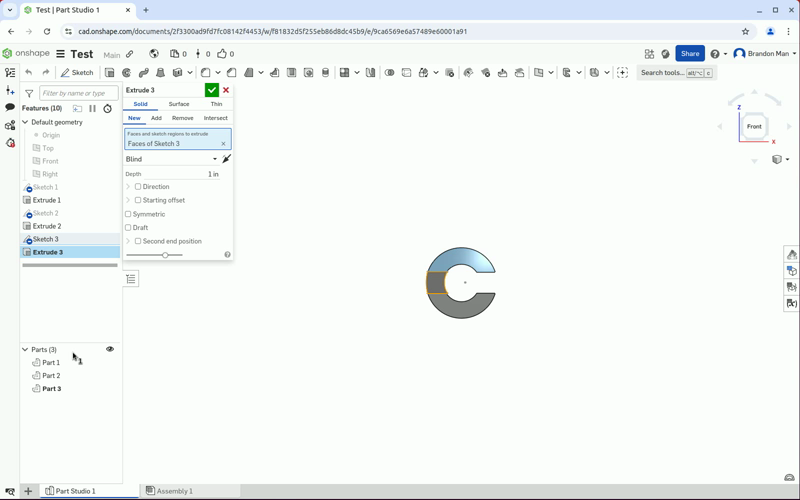
mouse_move(143, 106)
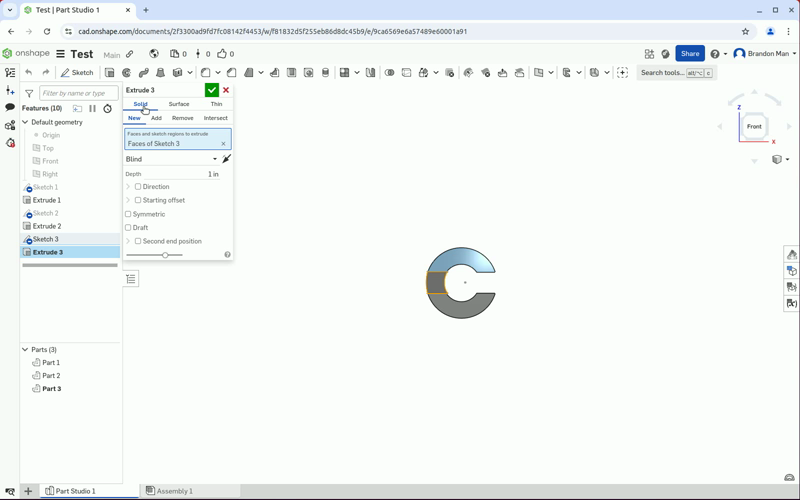
click(143, 106)
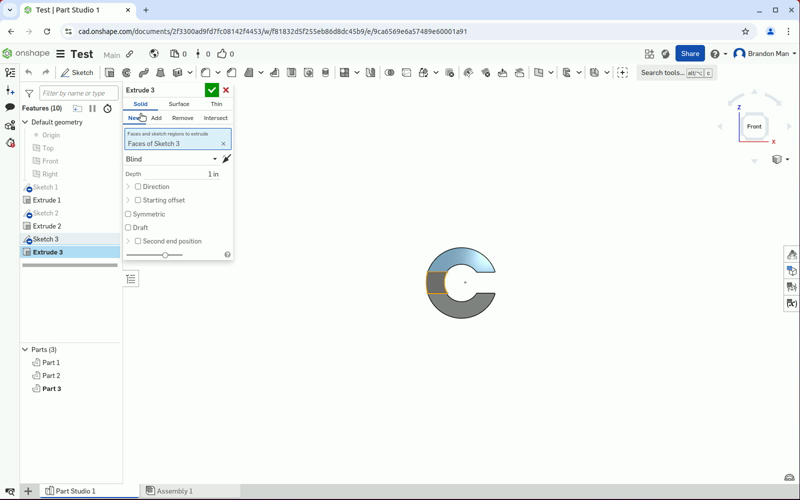
mouse_move(137, 120)
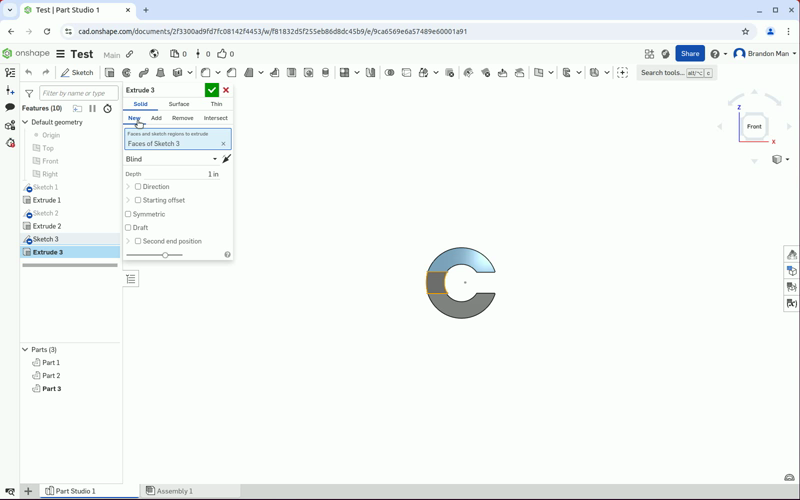
click(137, 120)
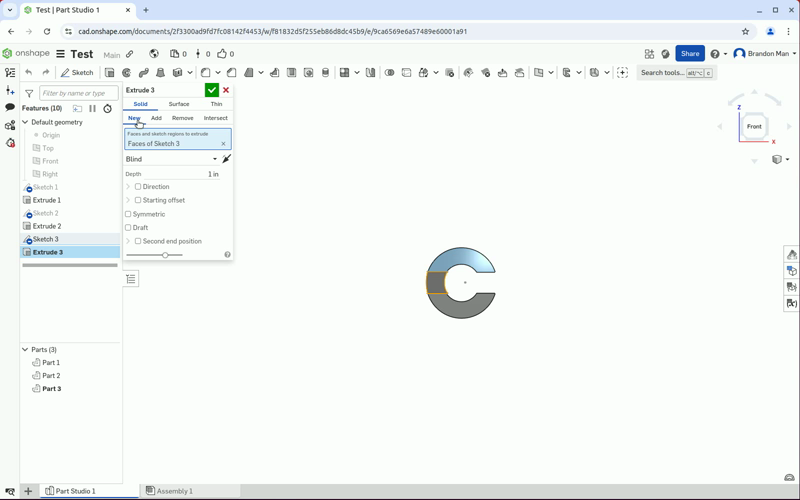
key(tab, 4)
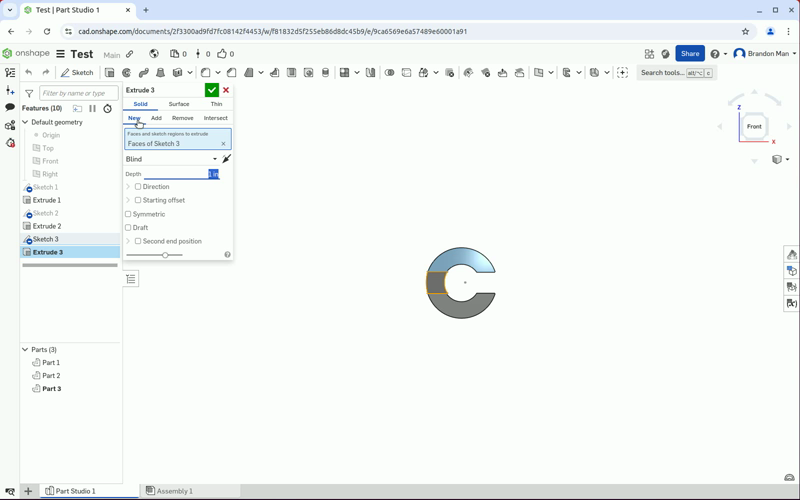
text(8.425)
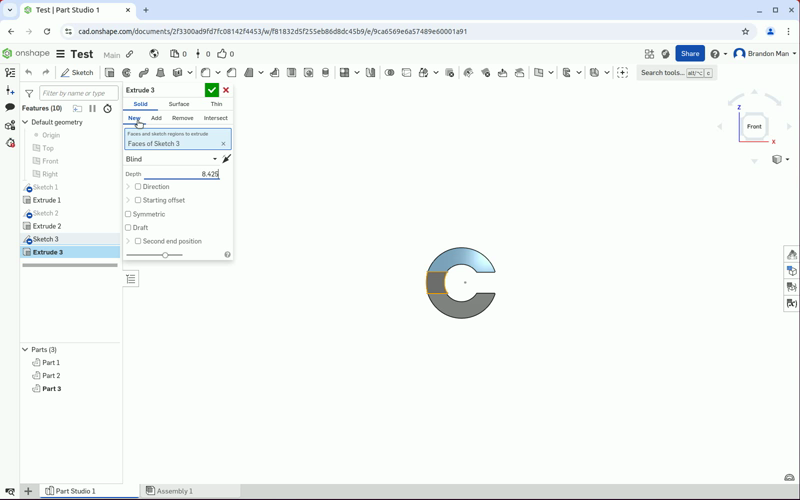
key(enter)
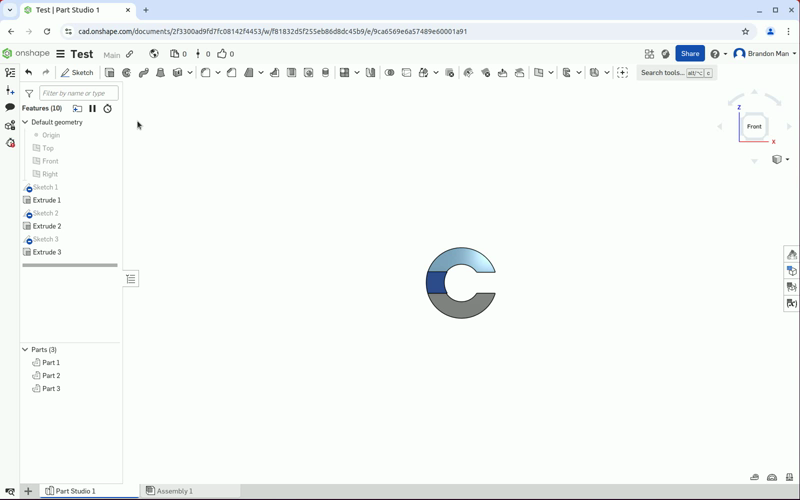
key(shift+h)
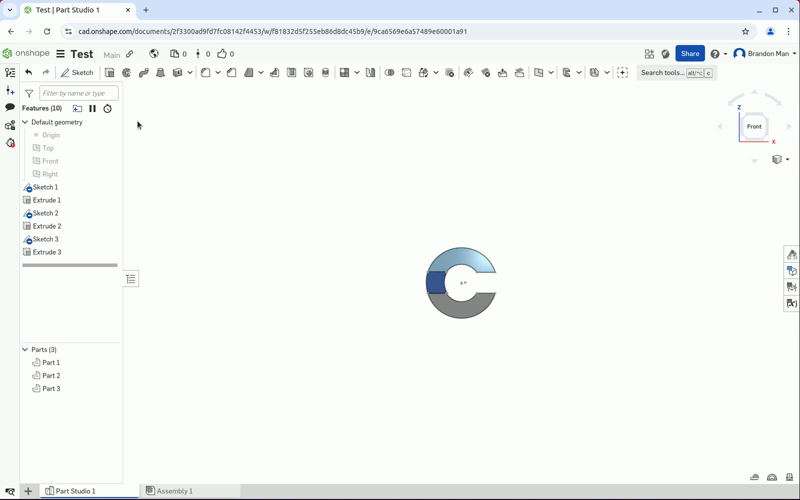
key(shift+h)
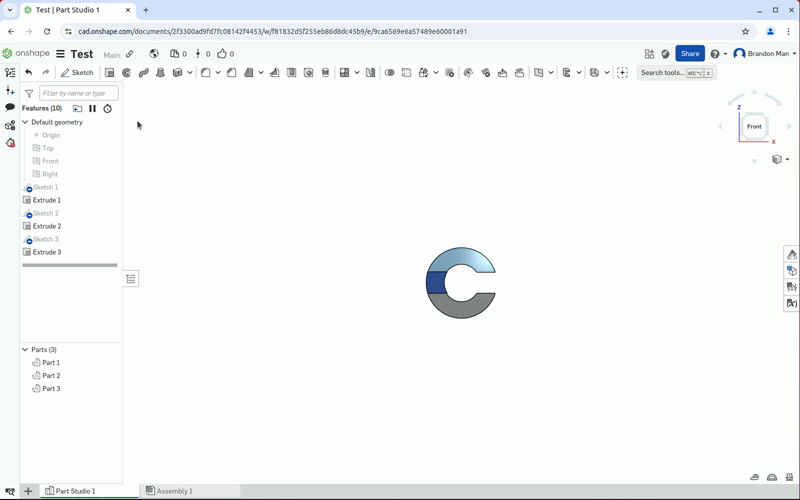
mouse_move(73, 189)
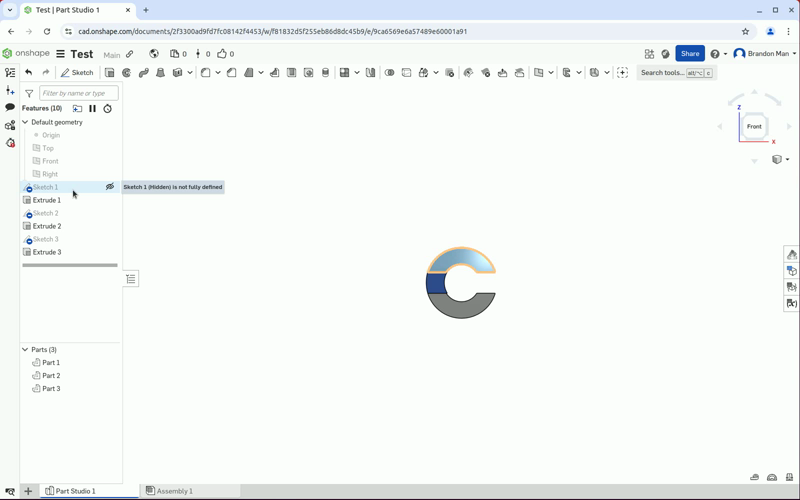
click(73, 189)
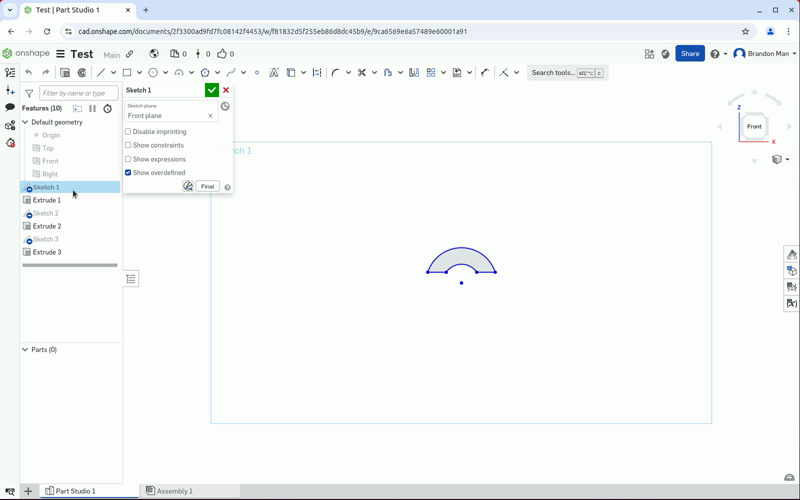
mouse_move(229, 92)
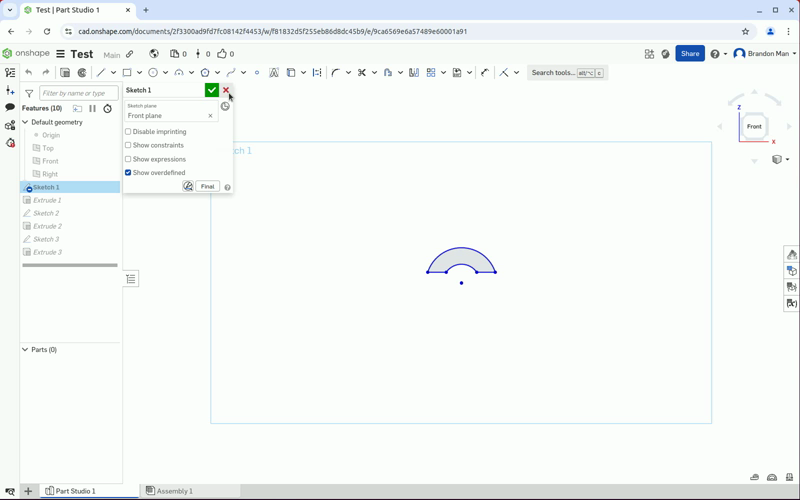
click(229, 92)
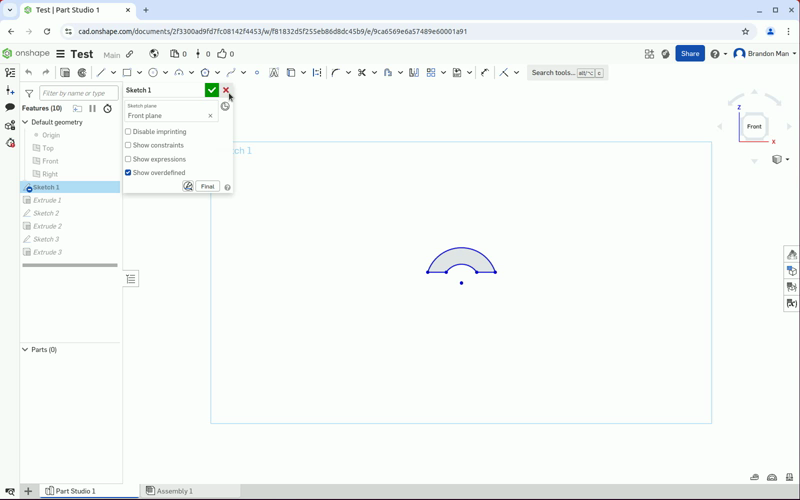
key(shift+s)
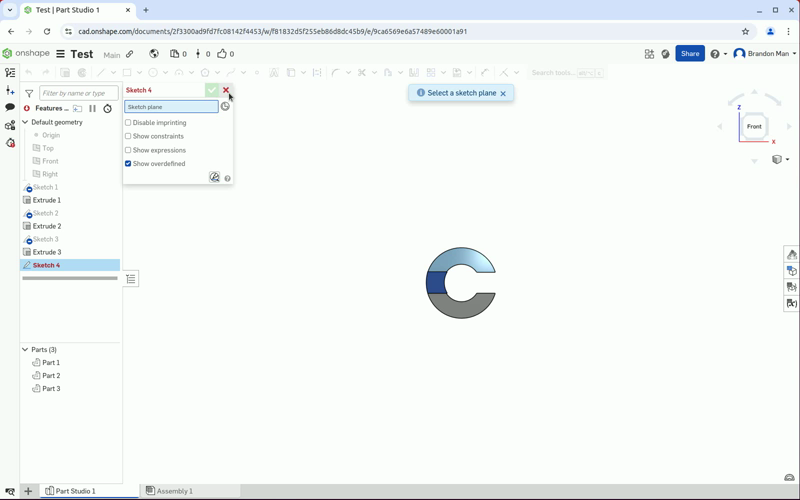
mouse_move(73, 163)
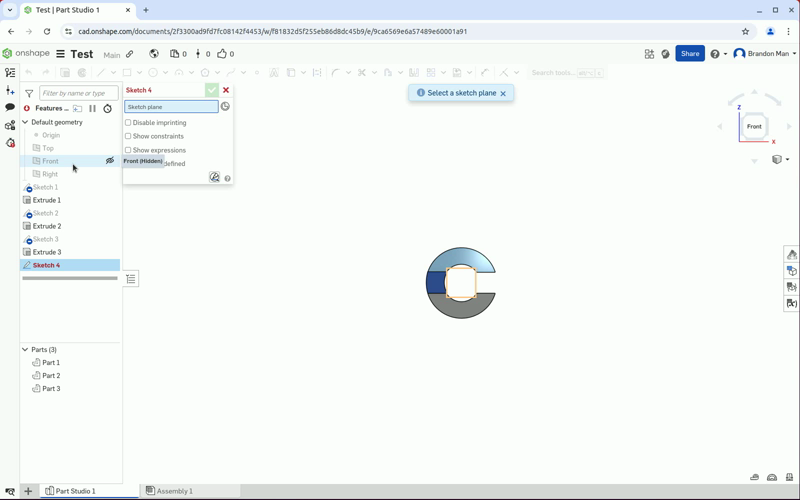
click(73, 163)
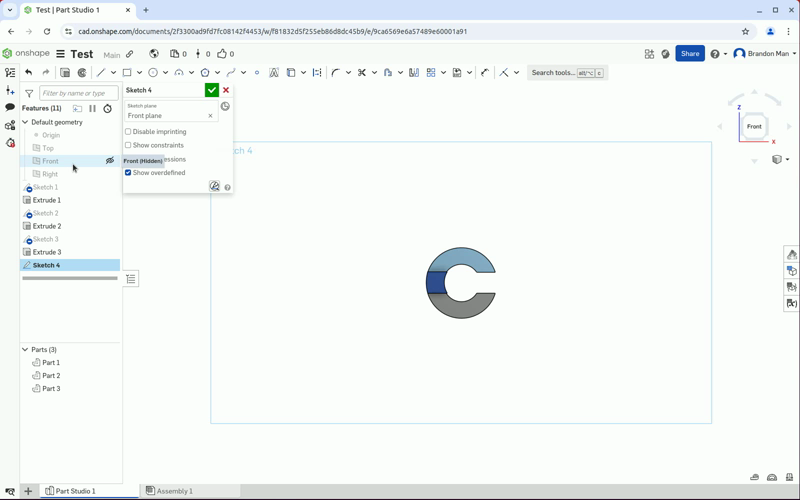
mouse_move(73, 352)
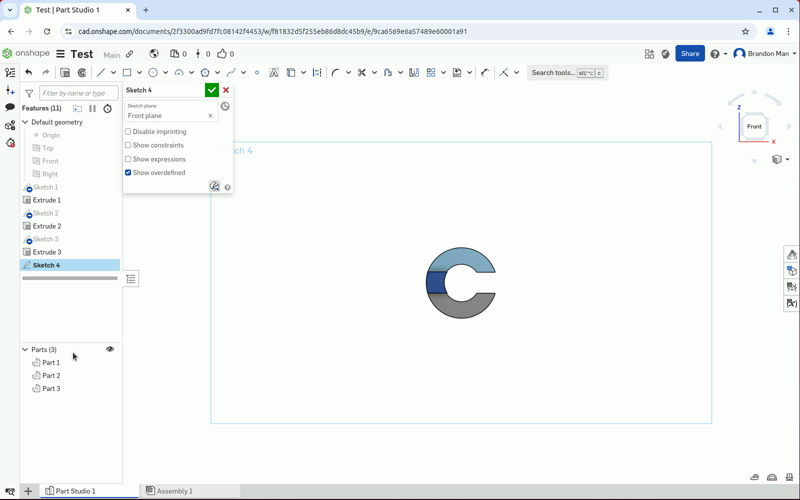
key(y)
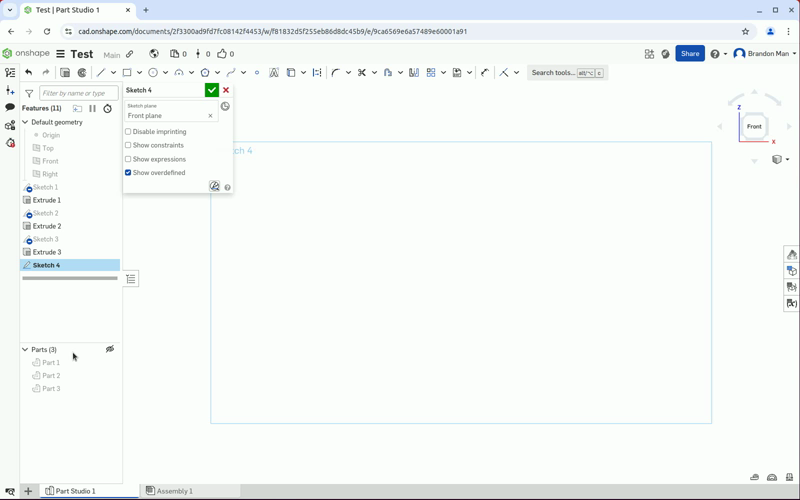
key(l)
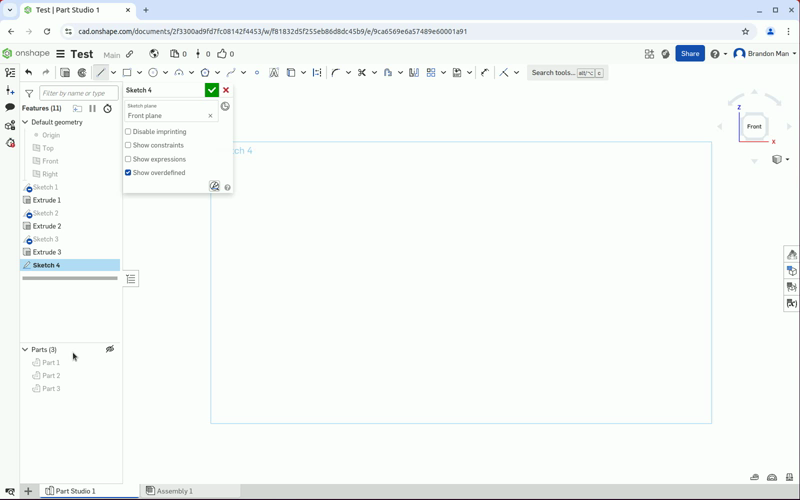
key_down(shift)
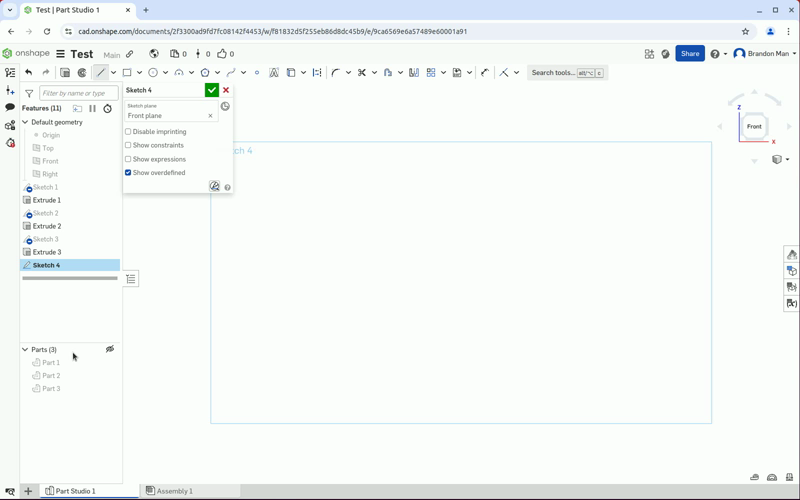
mouse_move(476, 293)
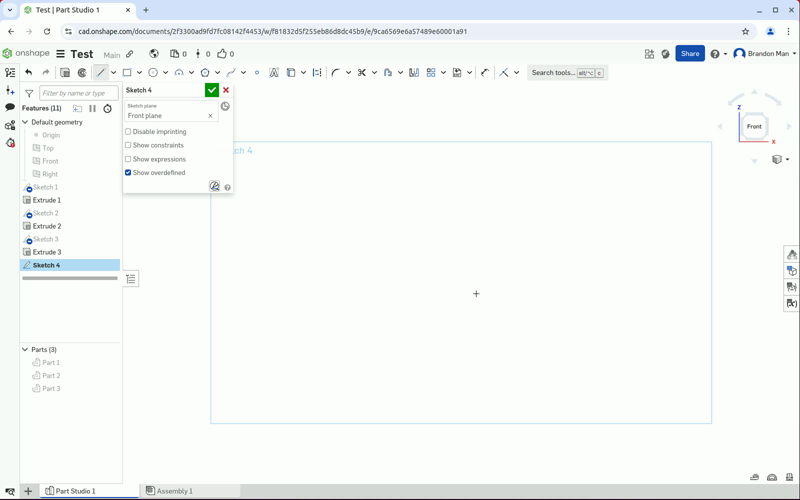
click(476, 293)
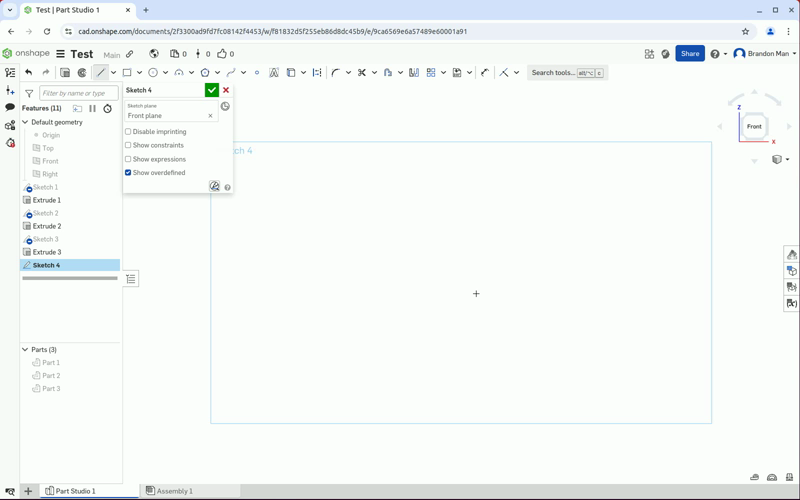
key_up(shift)
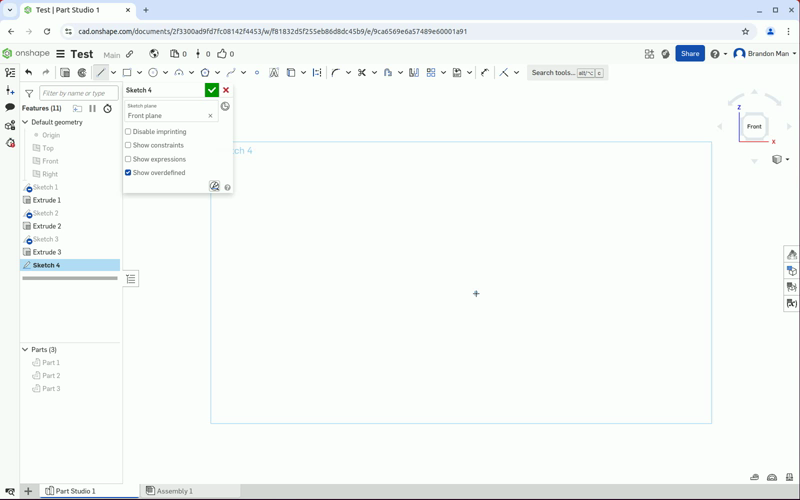
key_down(shift)
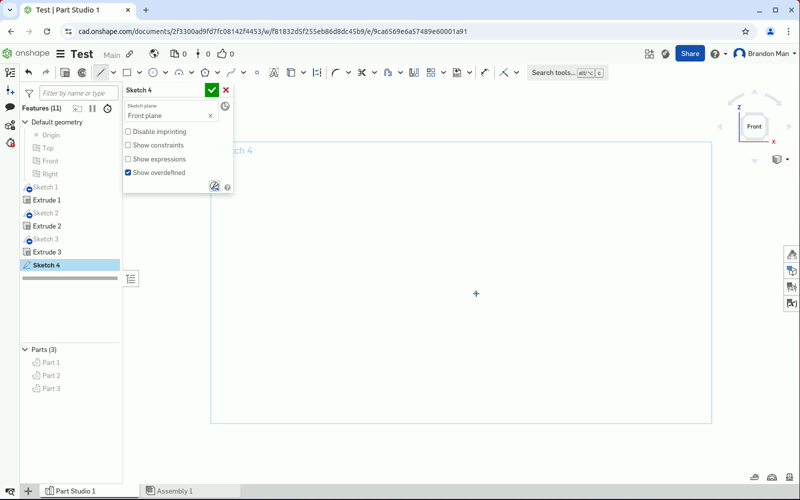
mouse_move(506, 293)
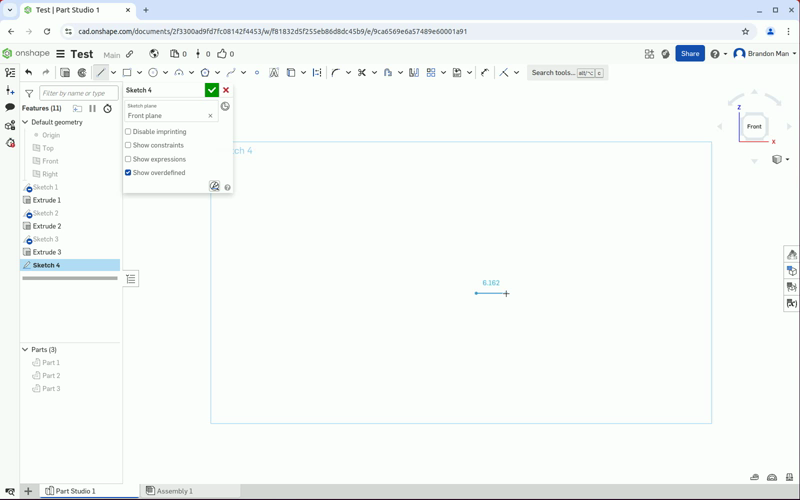
mouse_move(495, 293)
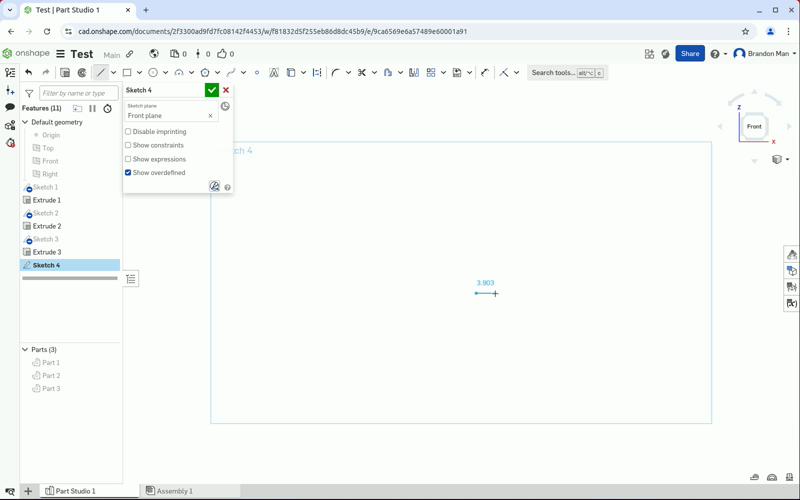
click(495, 293)
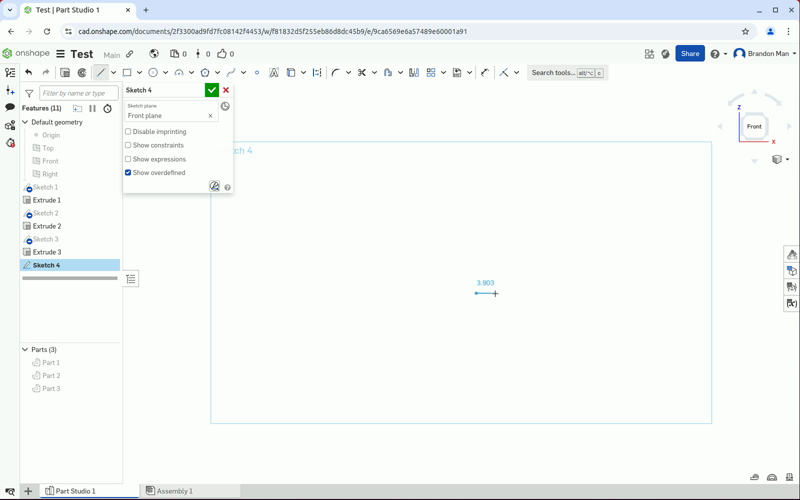
key_up(shift)
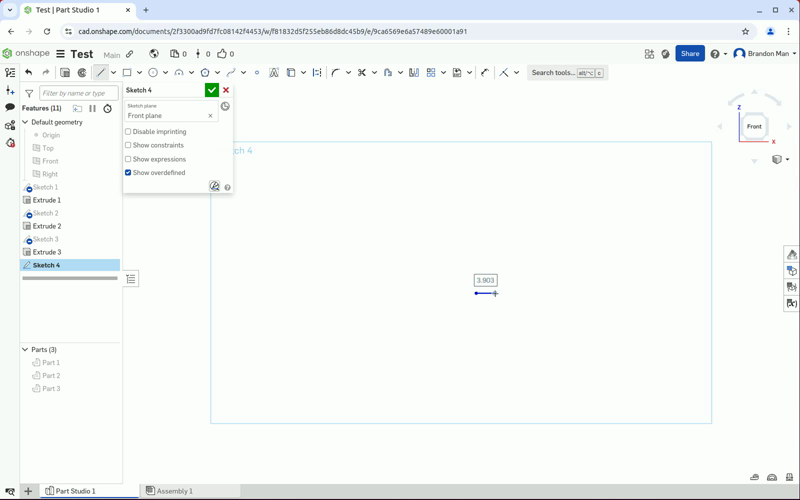
key(esc)
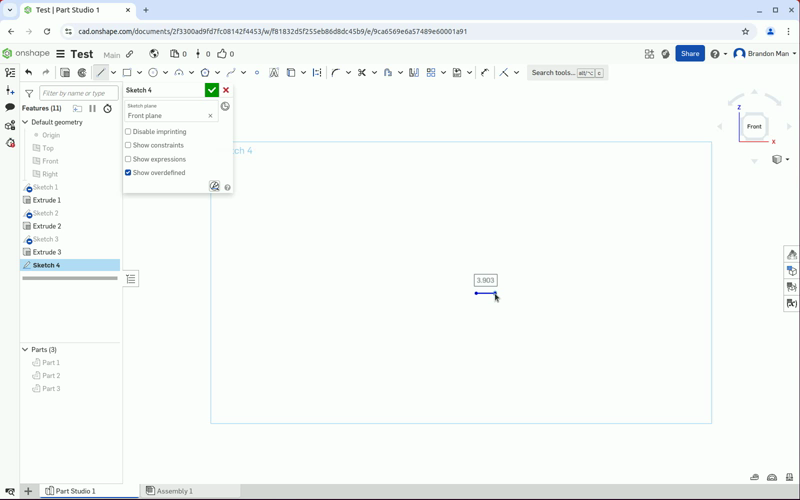
key(a)
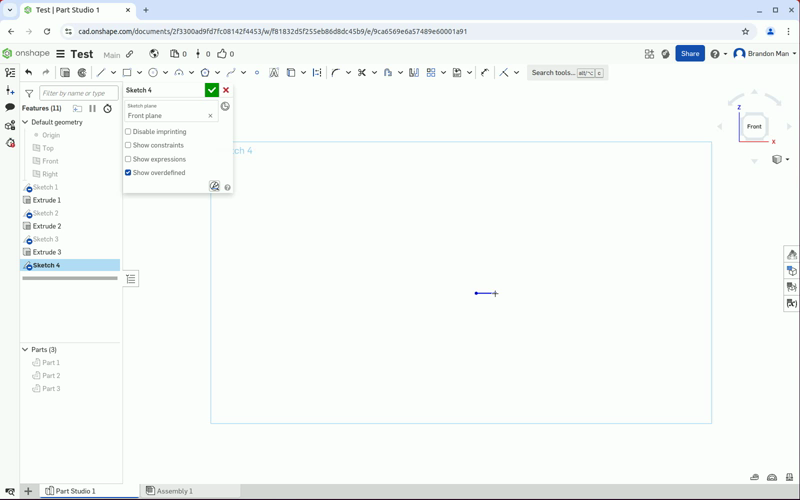
mouse_move(495, 293)
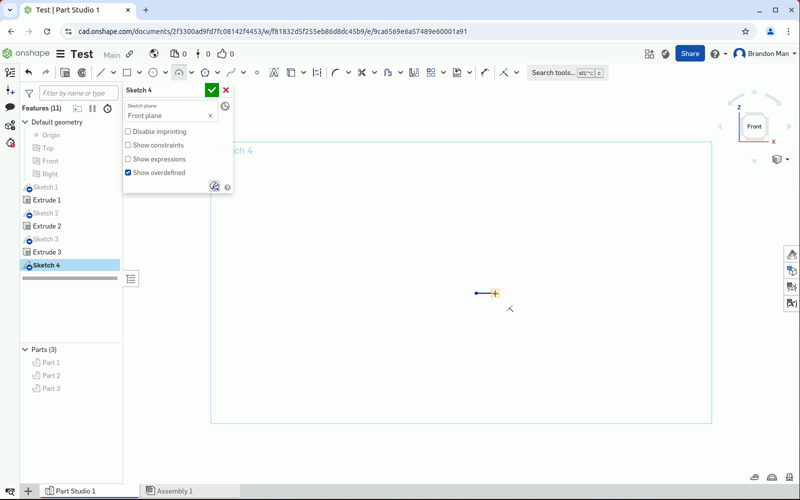
click(495, 293)
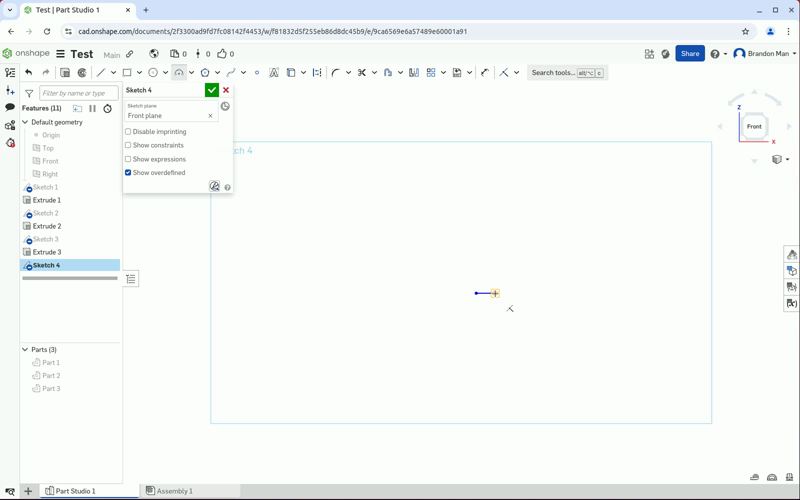
key_down(shift)
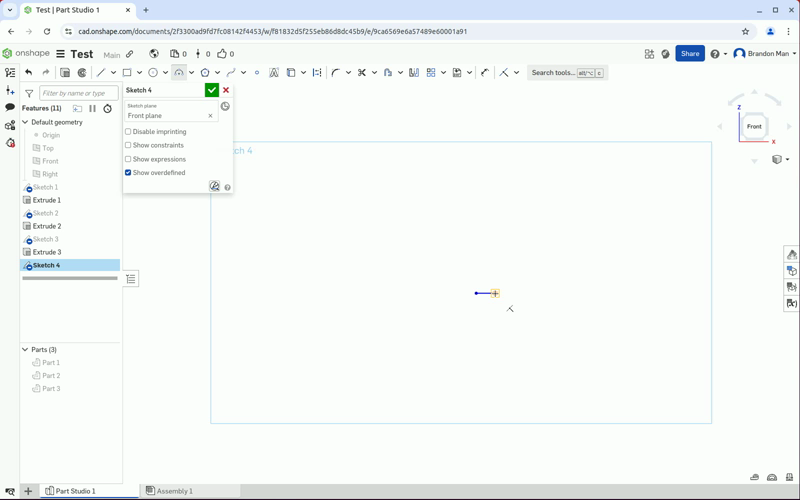
mouse_move(495, 271)
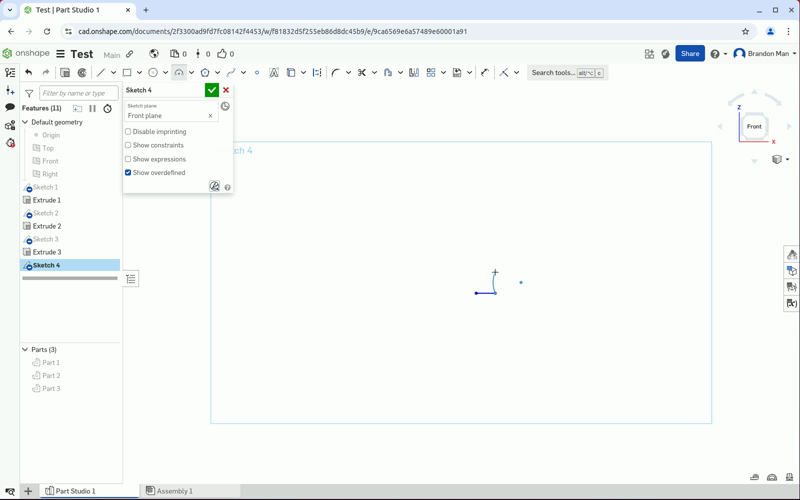
click(495, 271)
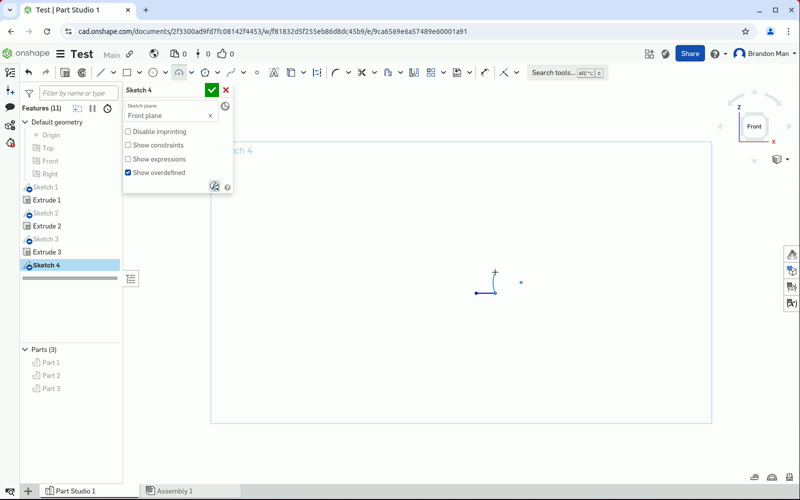
mouse_move(497, 282)
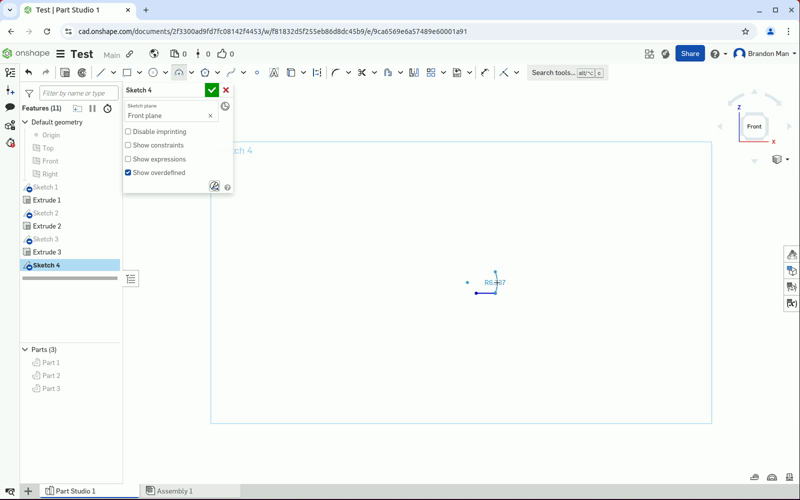
click(497, 282)
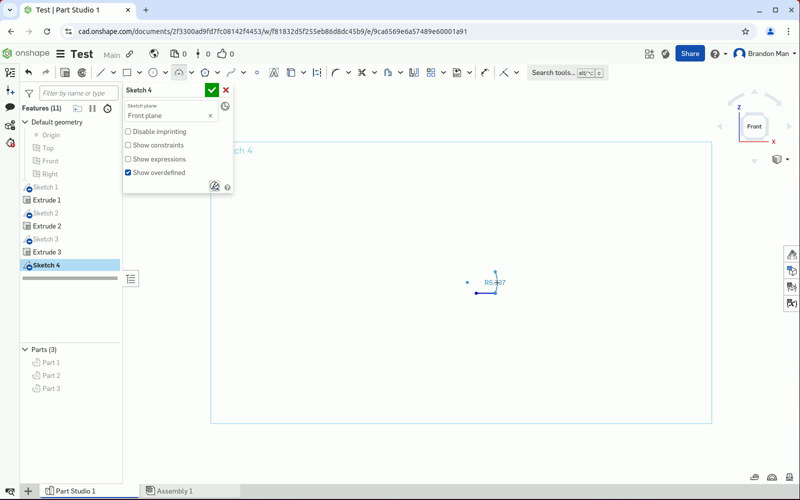
key_up(shift)
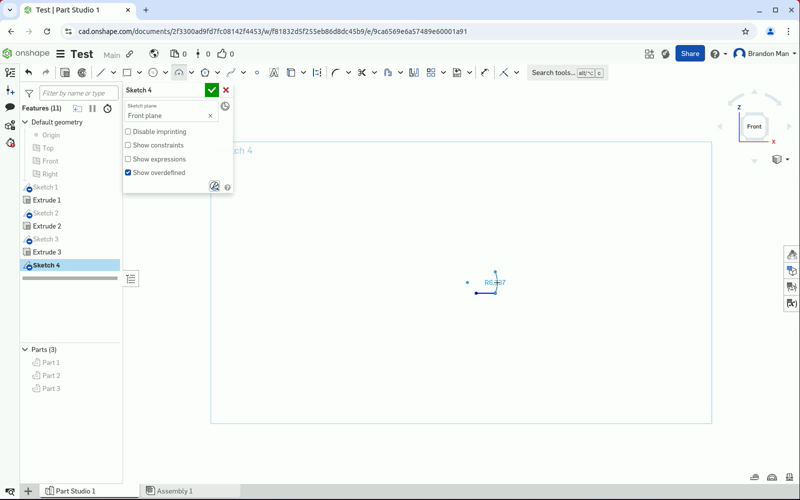
key(esc)
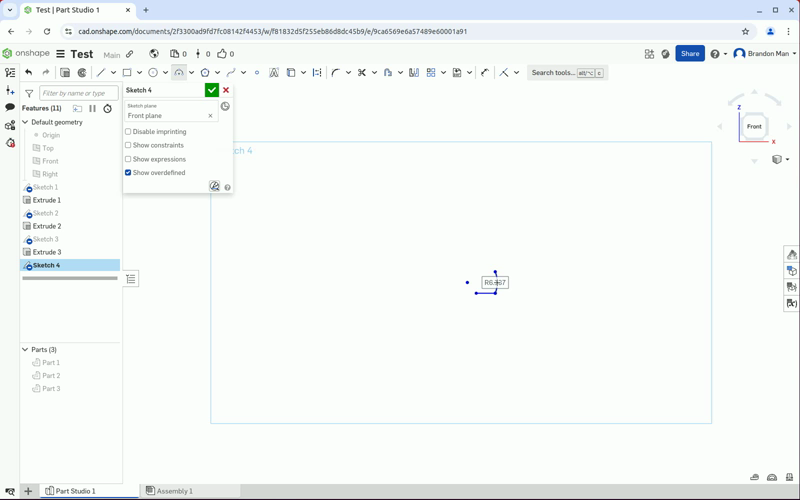
key(l)
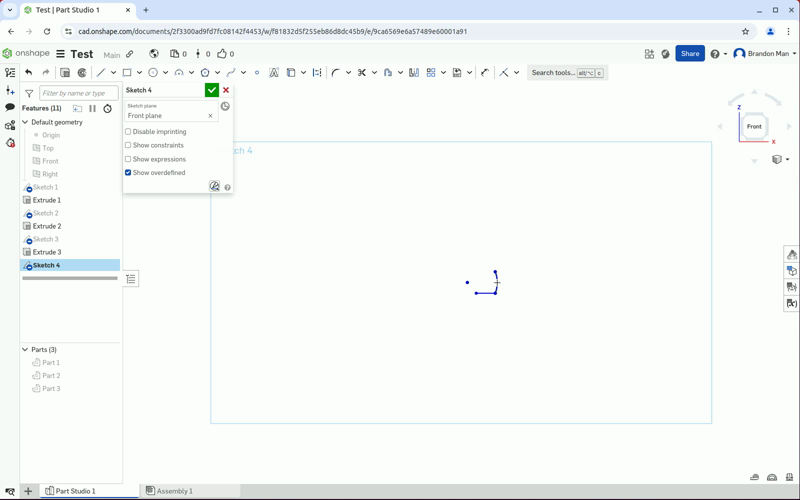
mouse_move(495, 271)
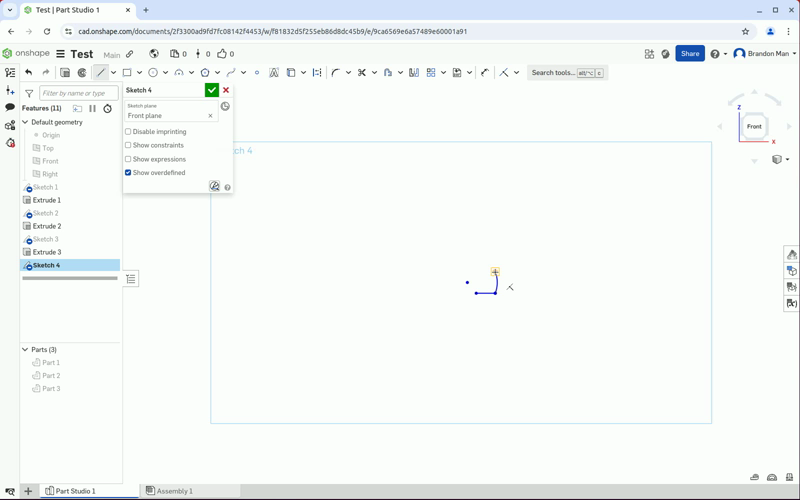
click(495, 271)
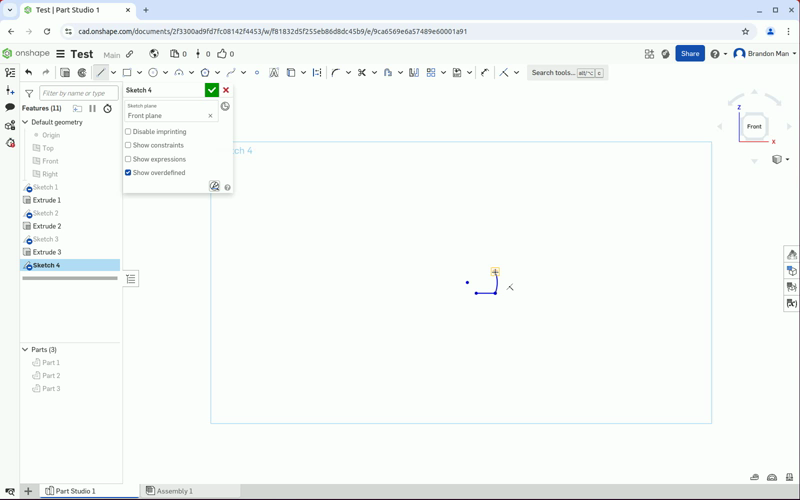
key_down(shift)
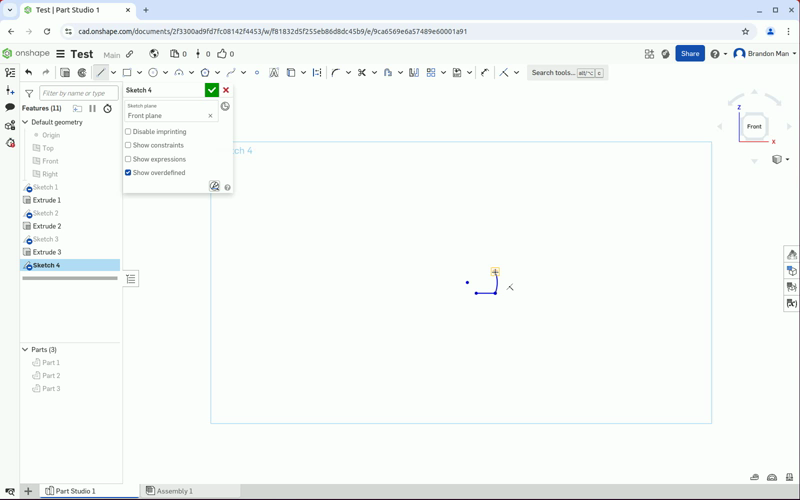
mouse_move(525, 271)
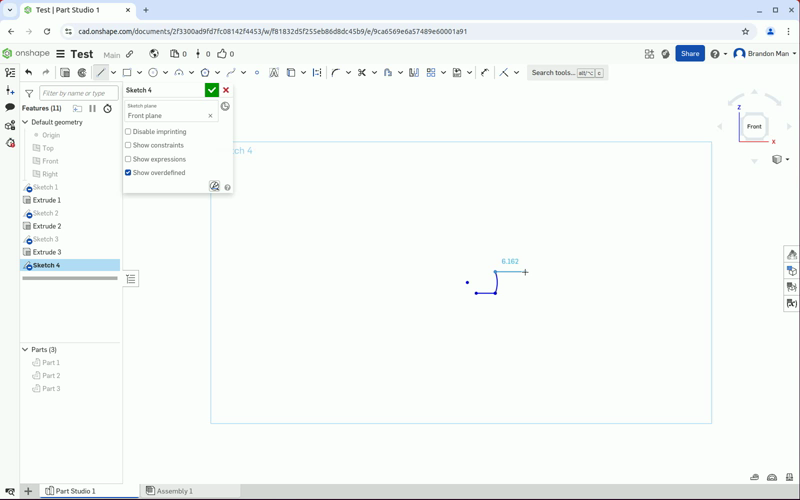
mouse_move(476, 271)
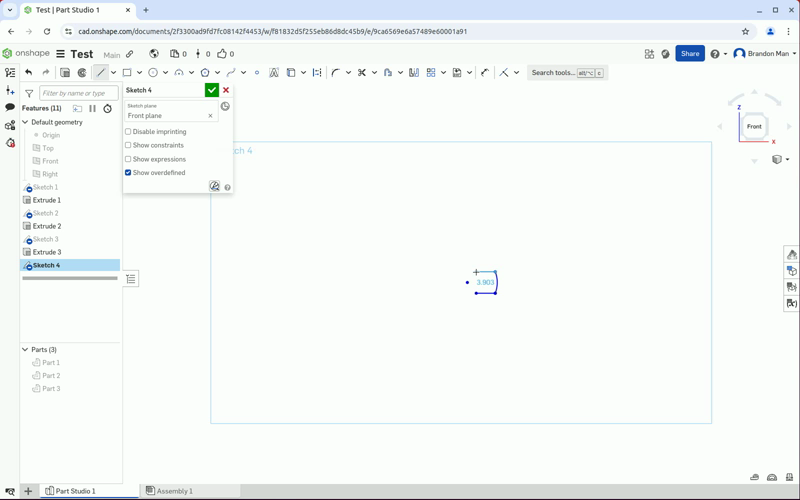
click(476, 271)
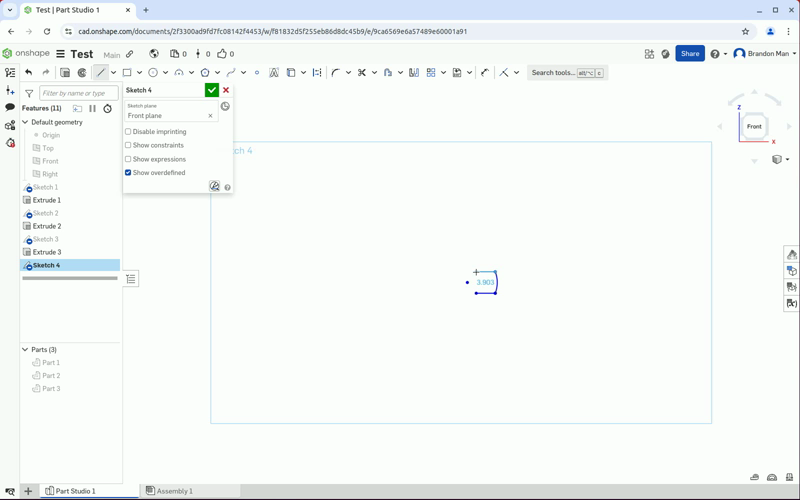
key_up(shift)
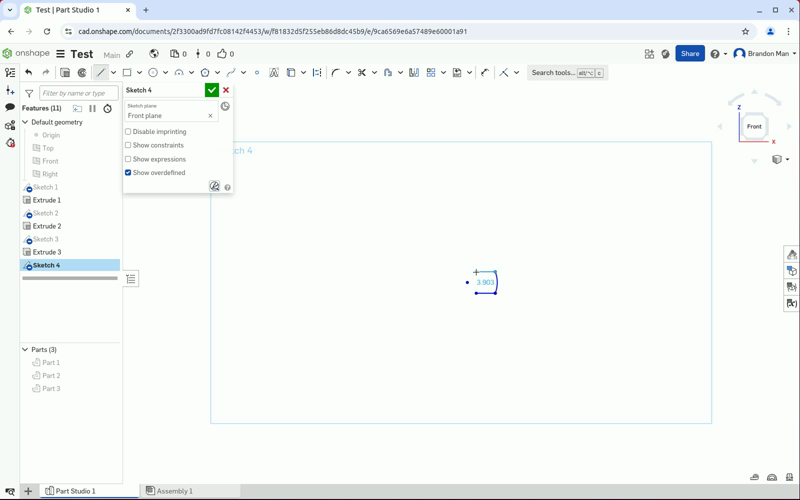
key(esc)
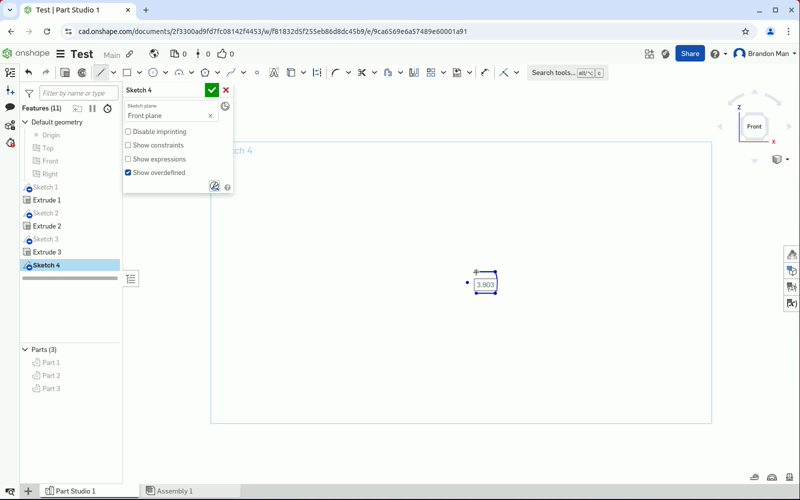
key(a)
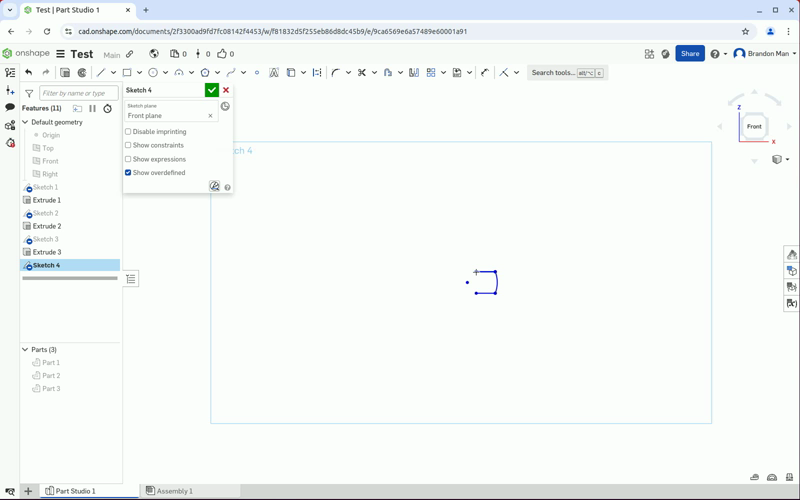
mouse_move(476, 271)
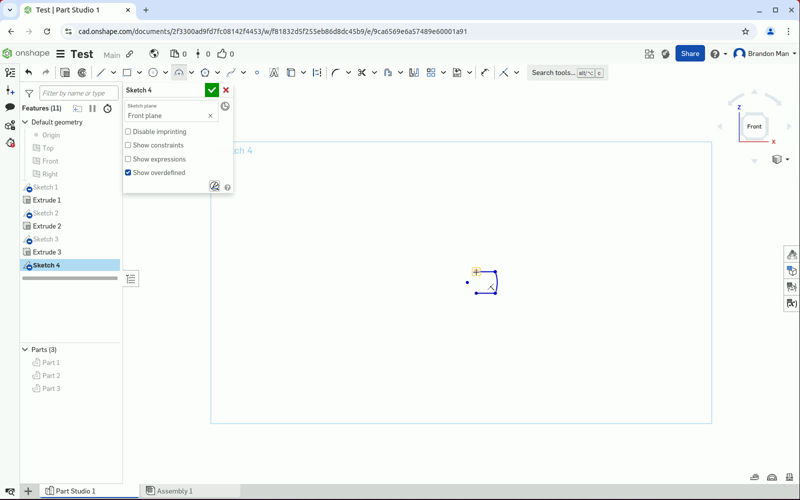
click(476, 271)
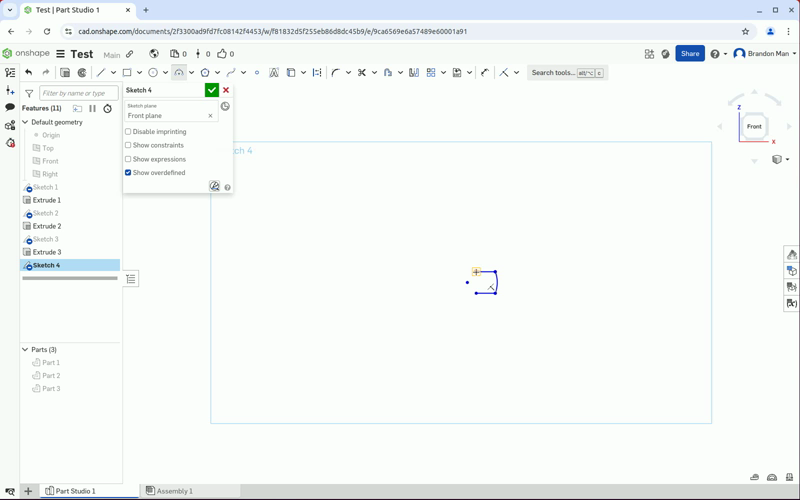
mouse_move(476, 293)
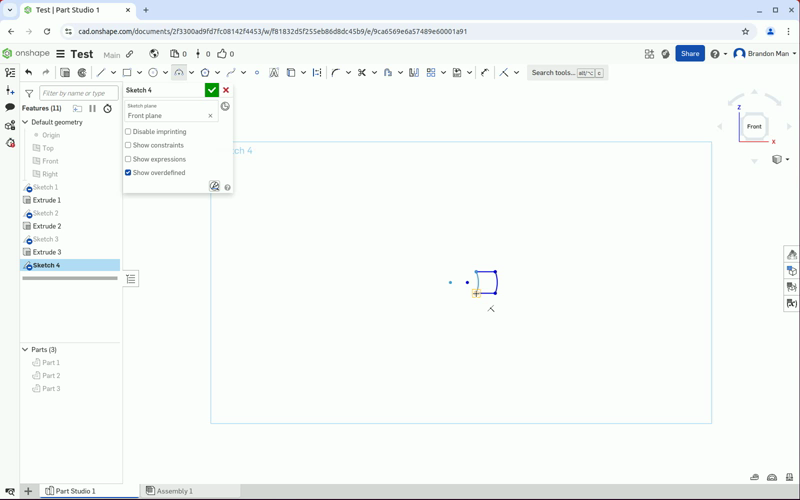
click(476, 293)
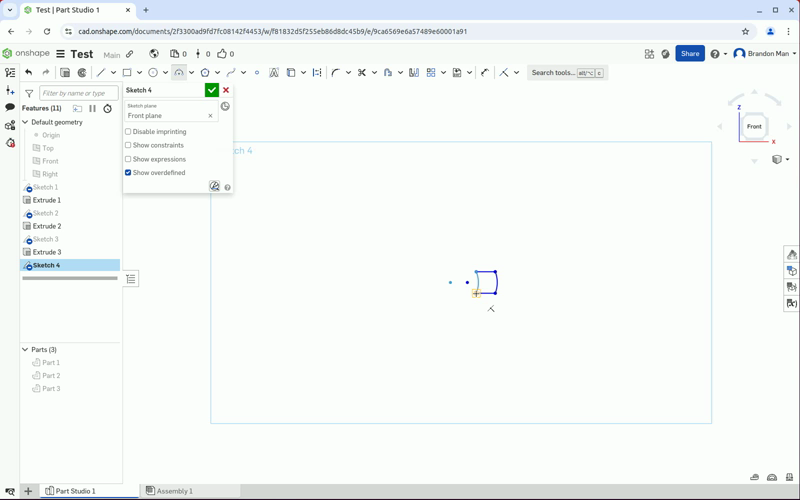
key_down(shift)
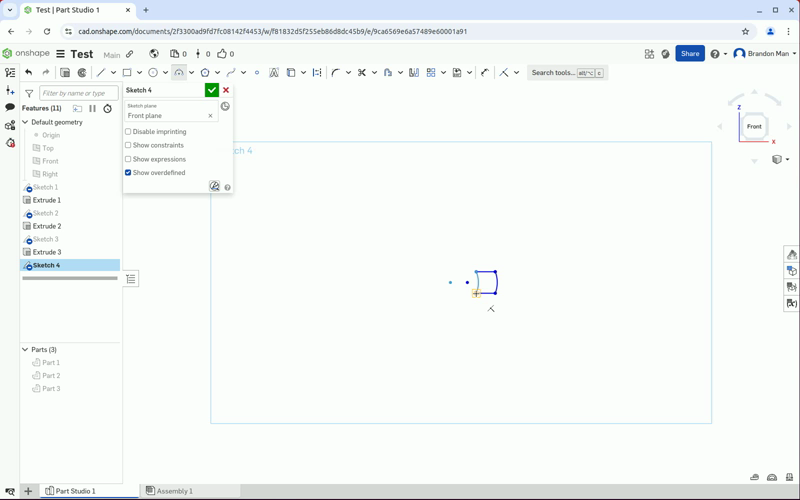
mouse_move(479, 282)
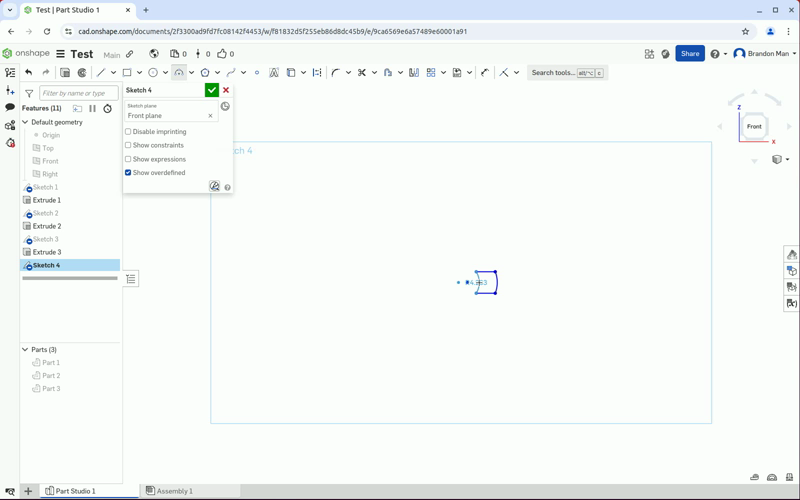
click(479, 282)
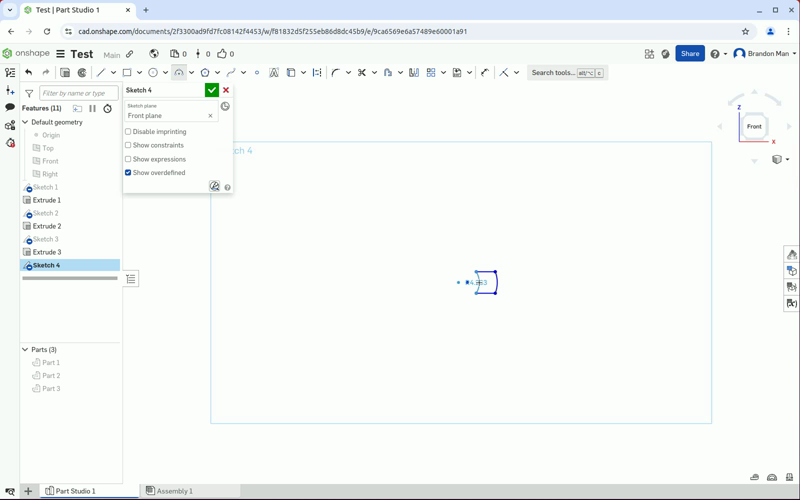
key_up(shift)
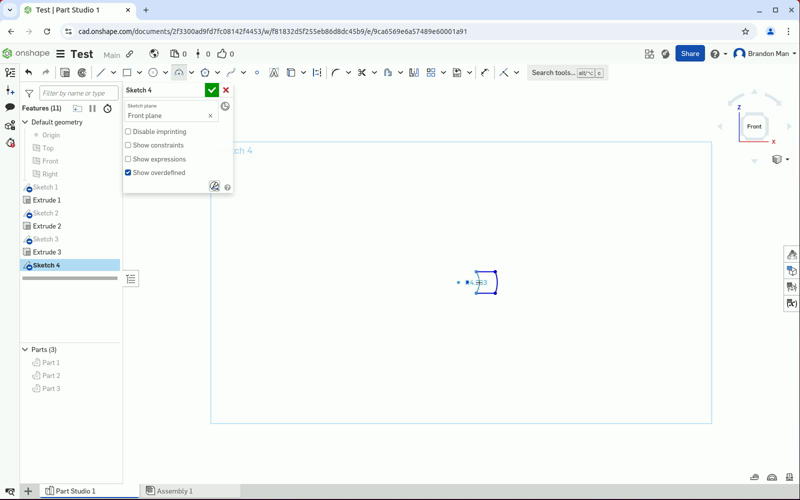
key(esc)
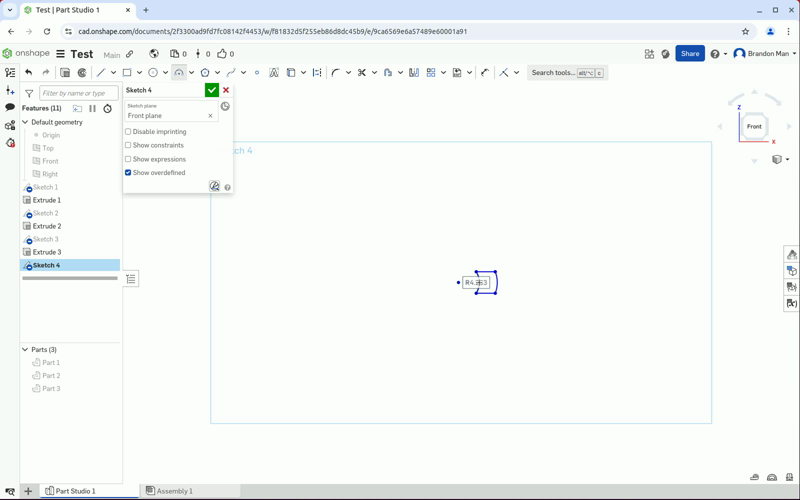
mouse_move(481, 292)
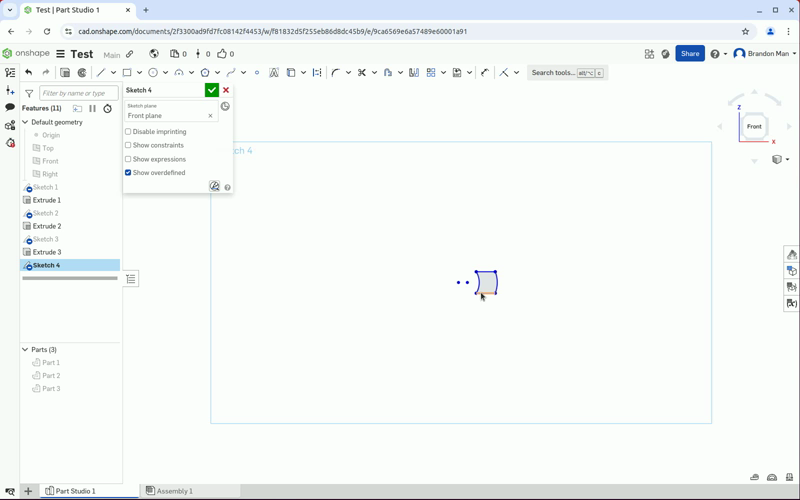
scroll(6)
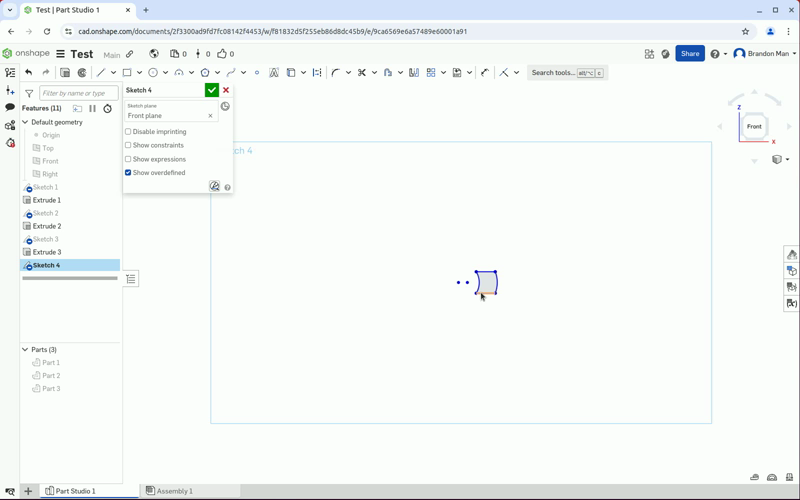
scroll(6)
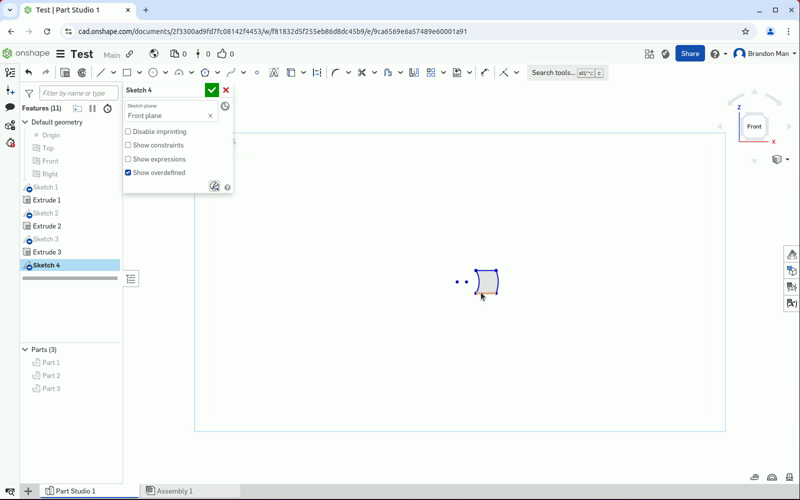
scroll(6)
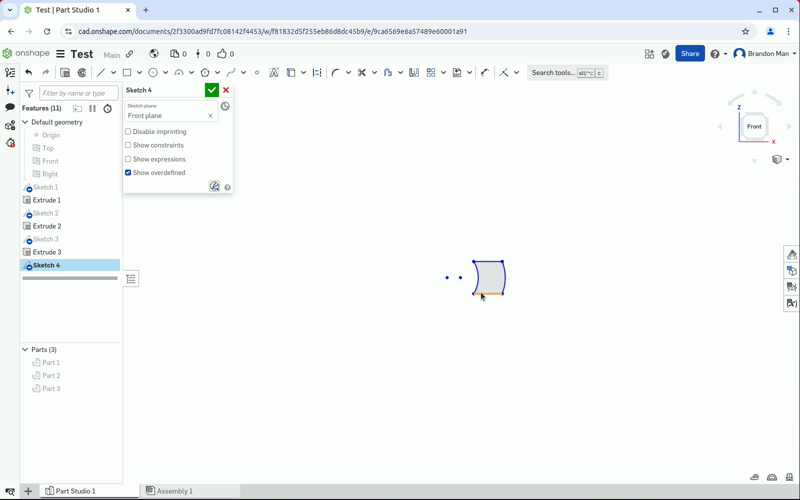
scroll(6)
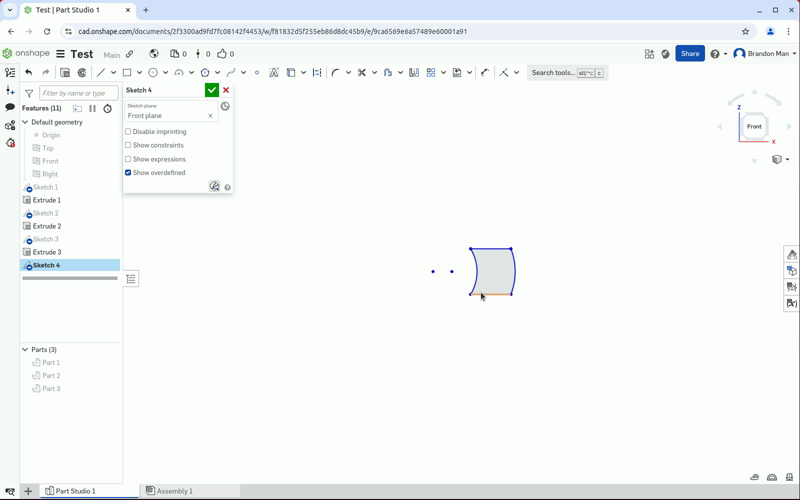
scroll(6)
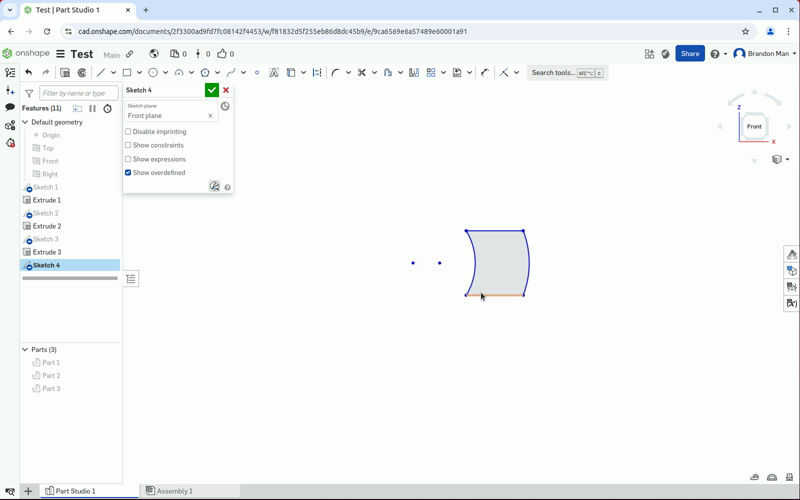
scroll(6)
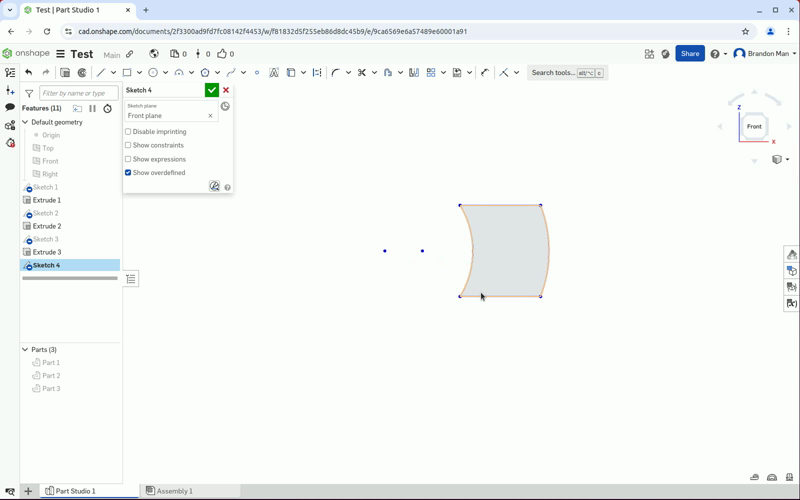
scroll(6)
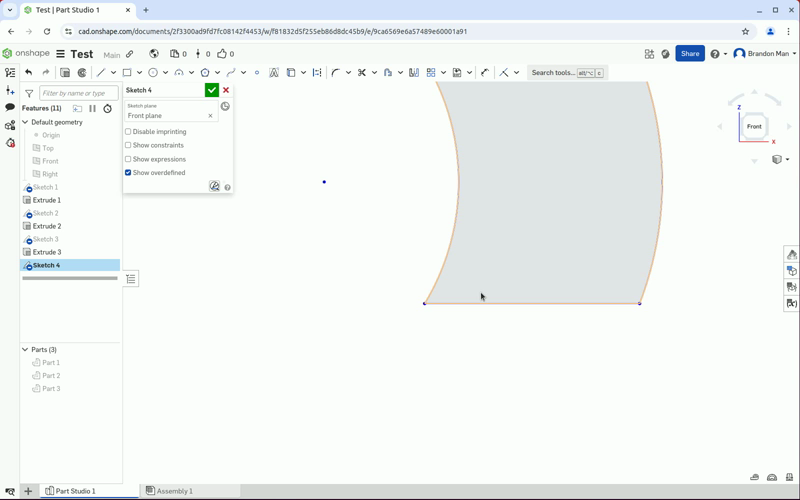
click(481, 292)
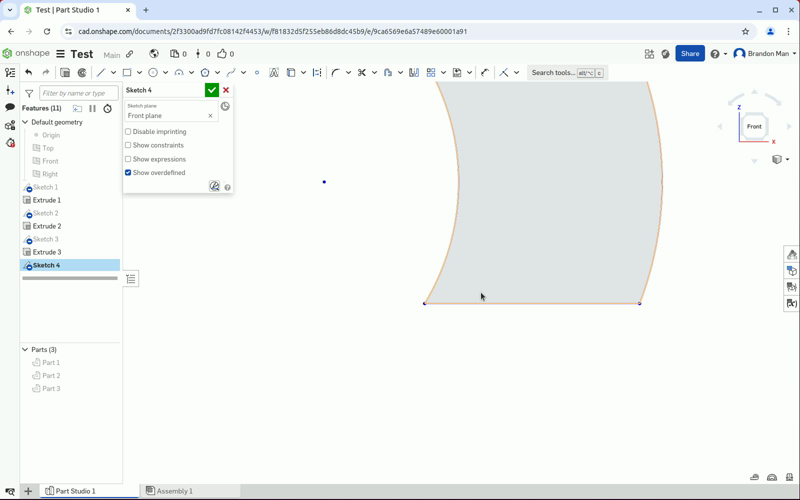
scroll(-6)
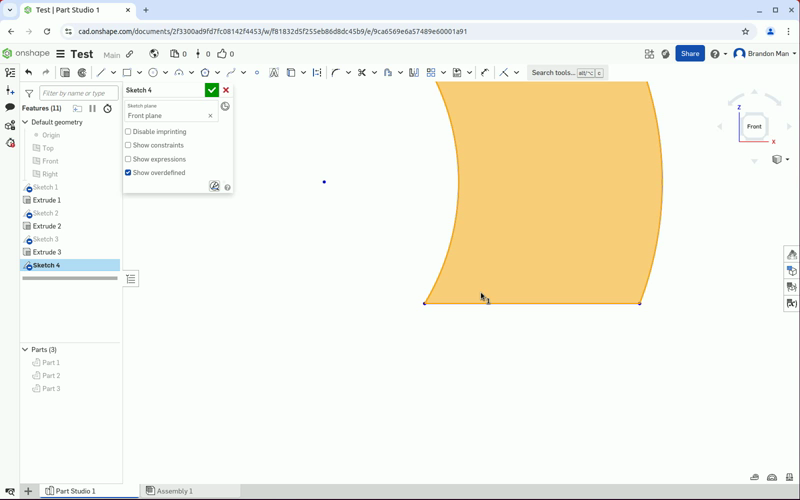
scroll(-6)
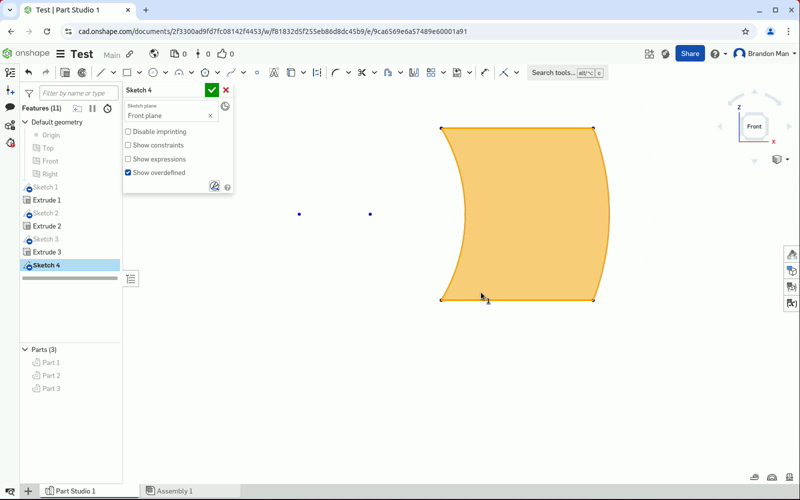
scroll(-6)
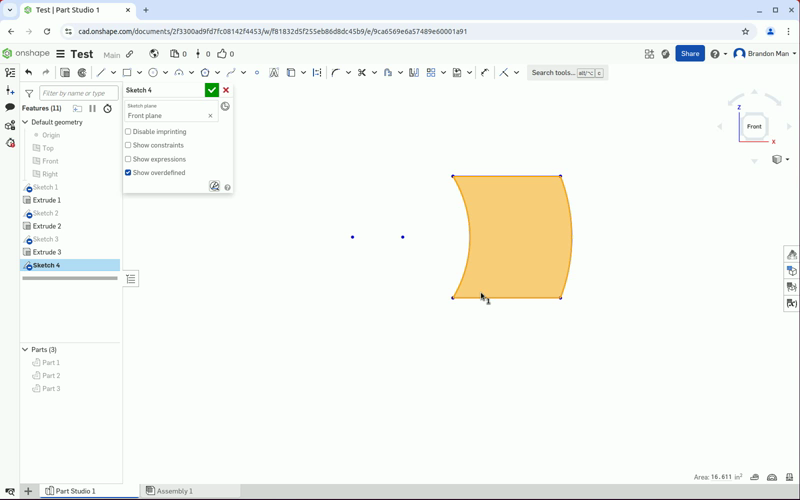
scroll(-6)
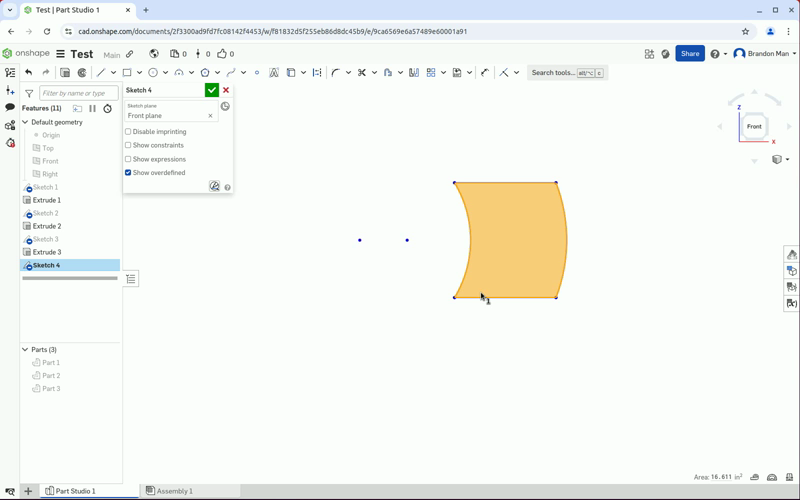
scroll(-6)
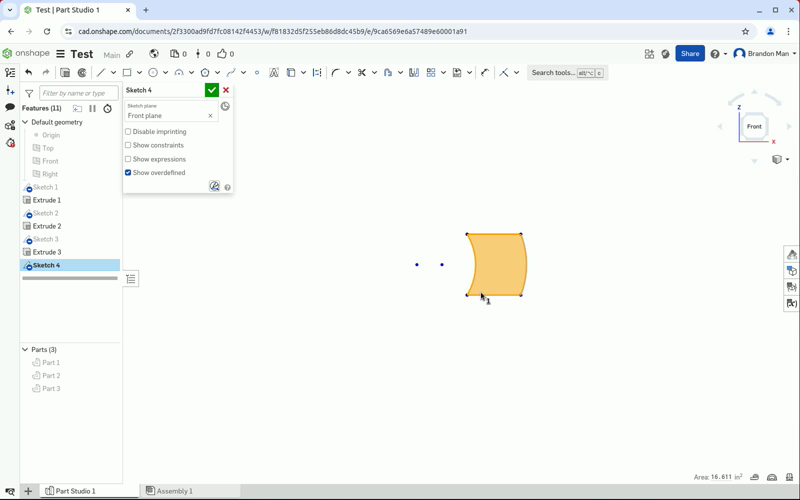
scroll(-6)
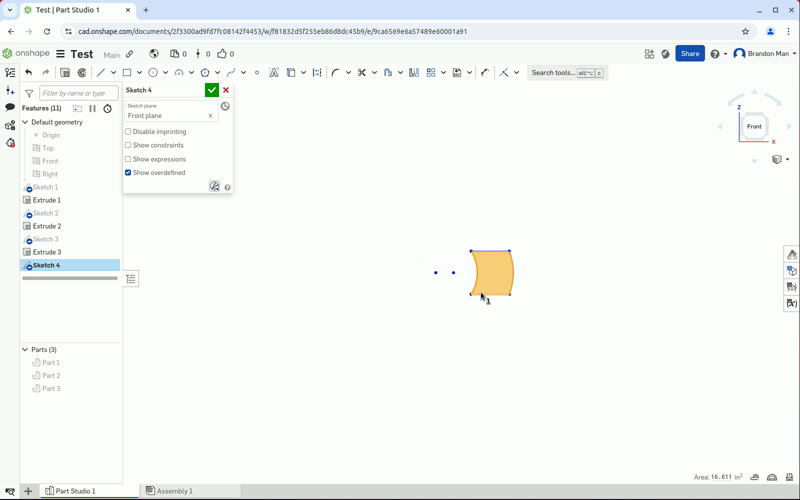
scroll(-6)
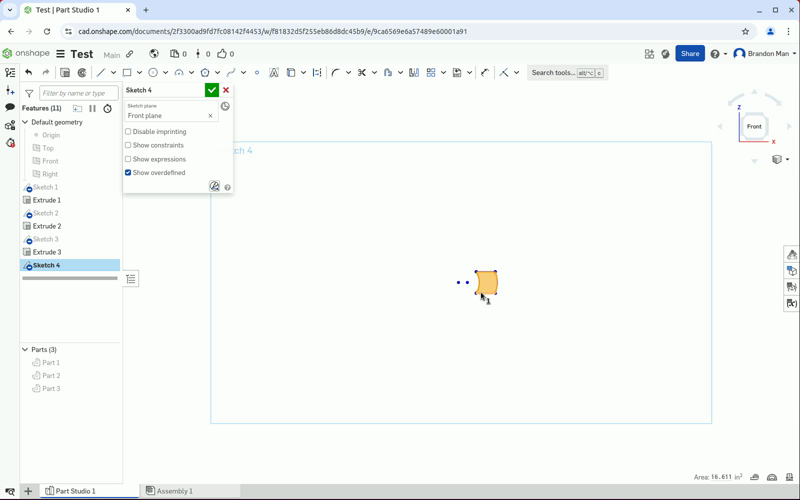
mouse_move(73, 352)
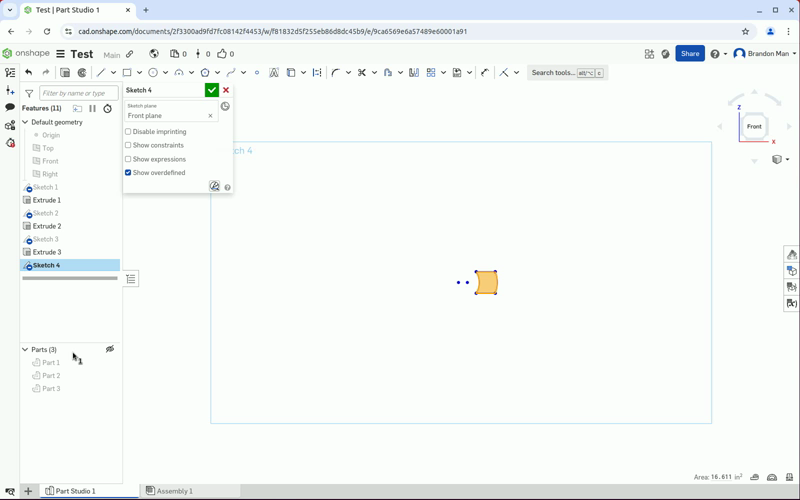
key(shift+y)
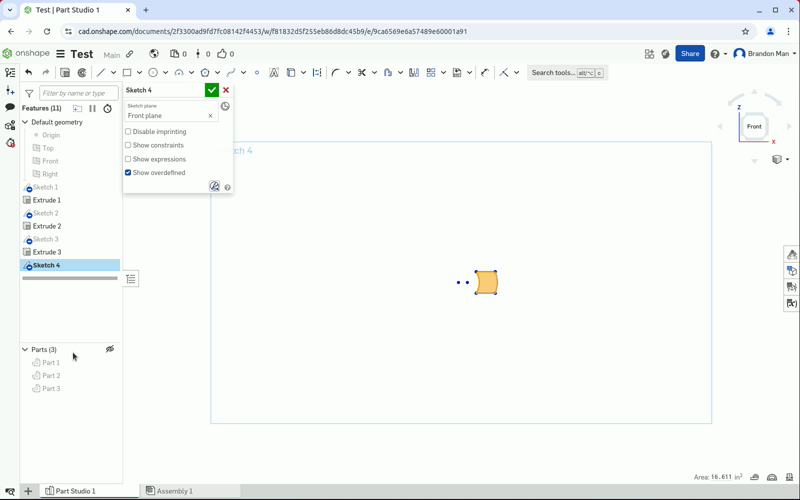
key(shift+e)
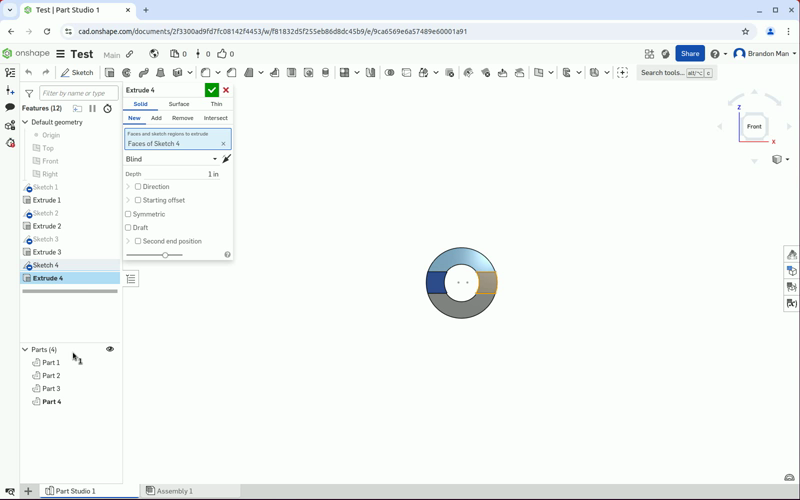
mouse_move(143, 106)
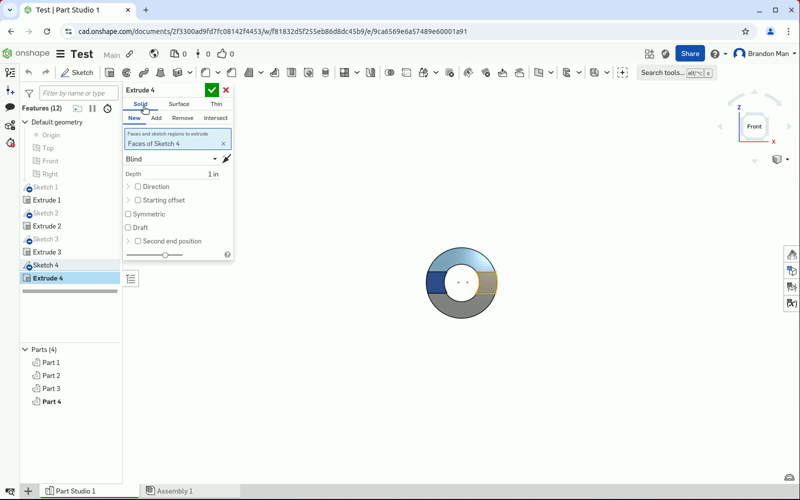
click(143, 106)
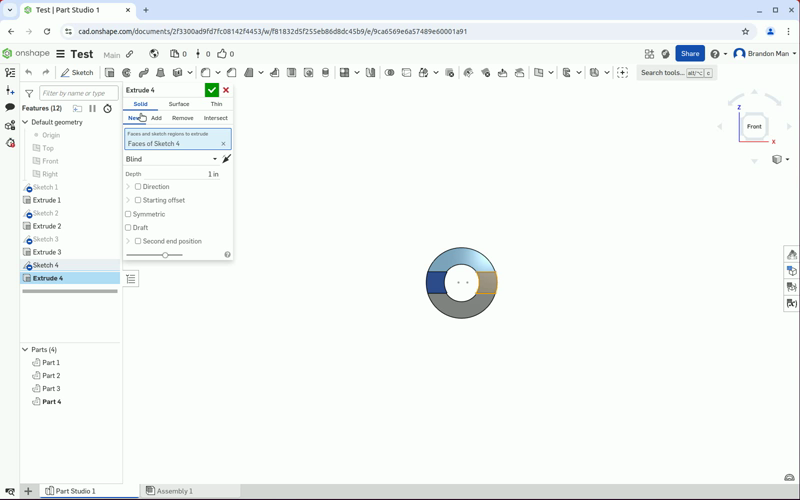
mouse_move(137, 120)
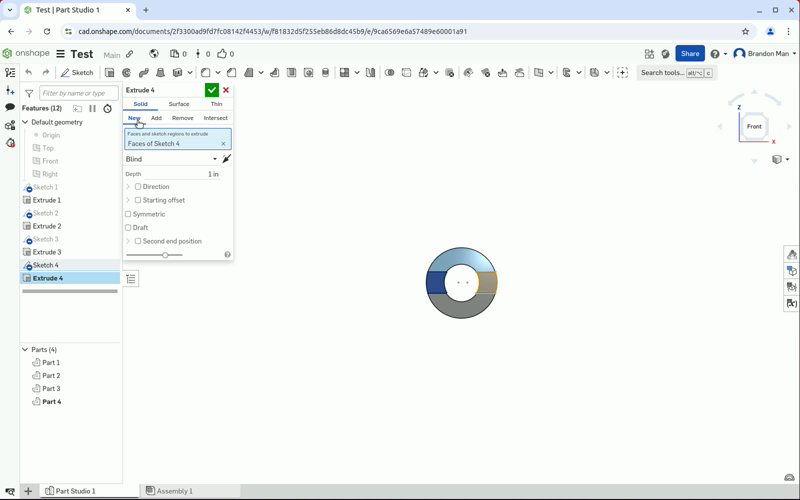
click(137, 120)
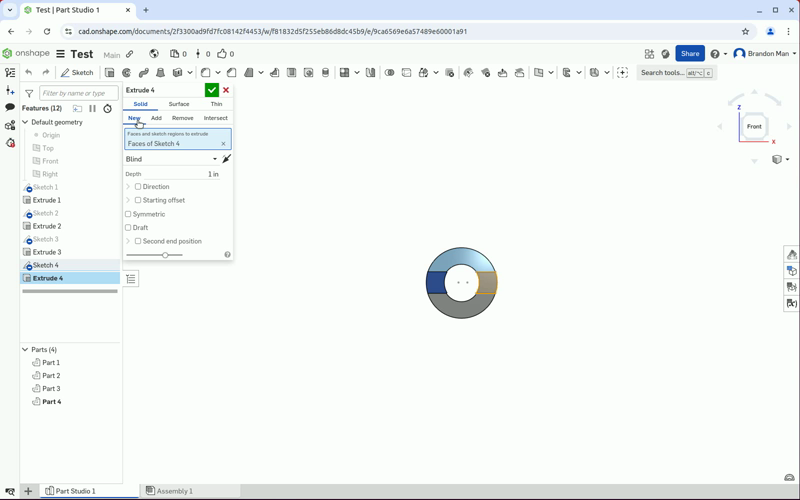
key(tab, 4)
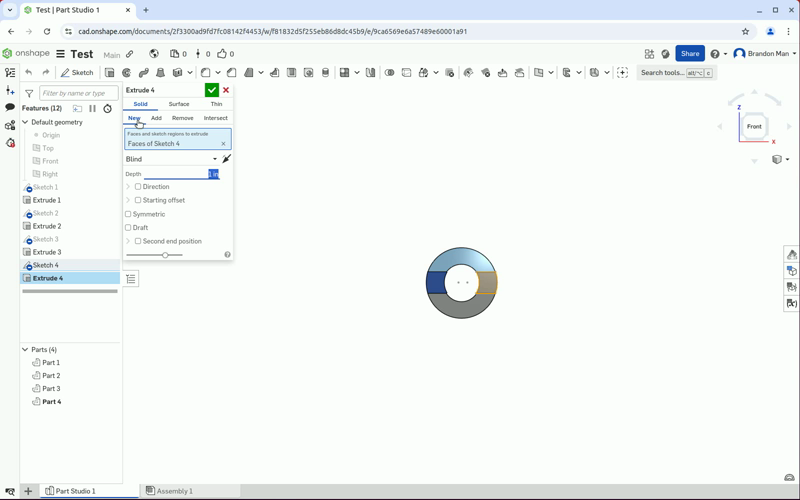
text(8.425)
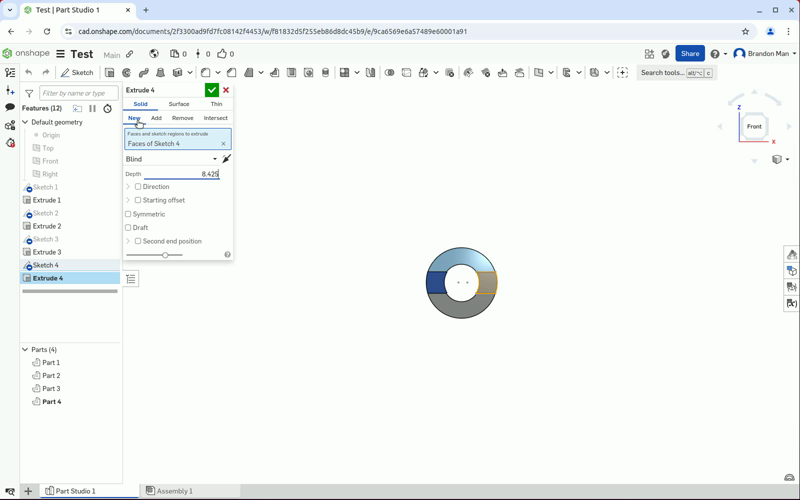
key(enter)
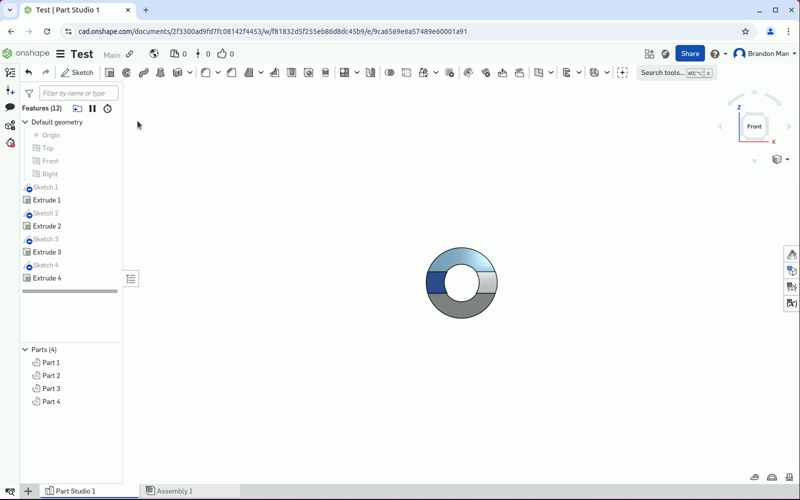
key(shift+h)
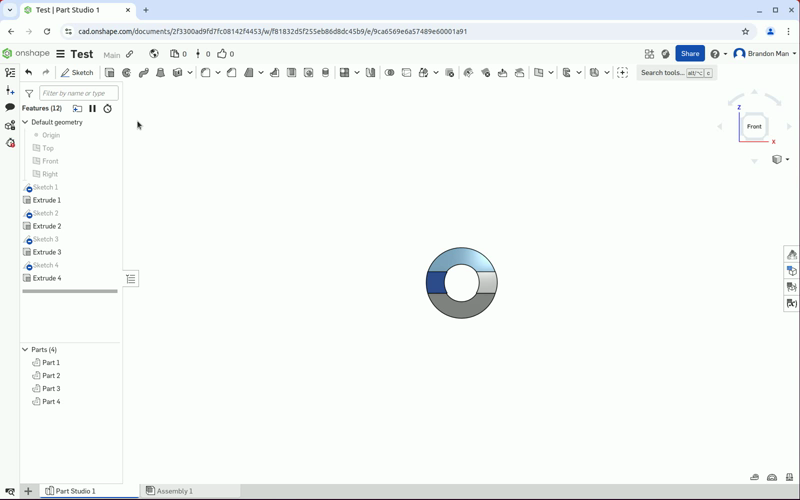
key(shift+h)
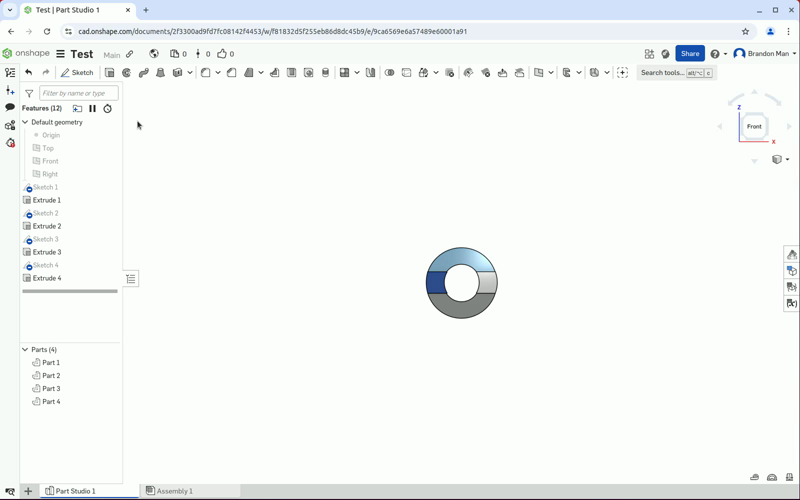
mouse_move(73, 189)
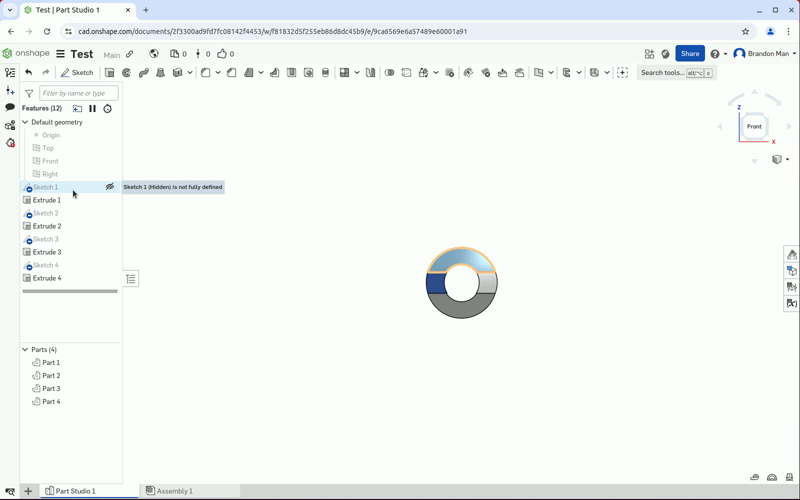
click(73, 189)
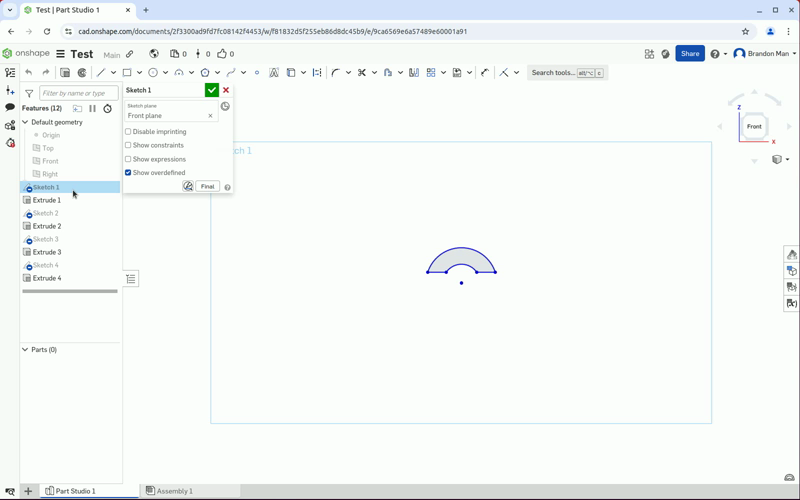
mouse_move(229, 92)
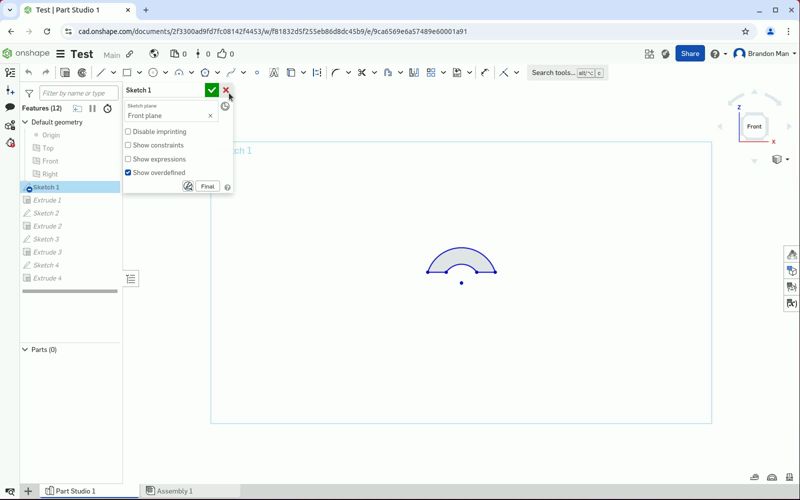
click(229, 92)
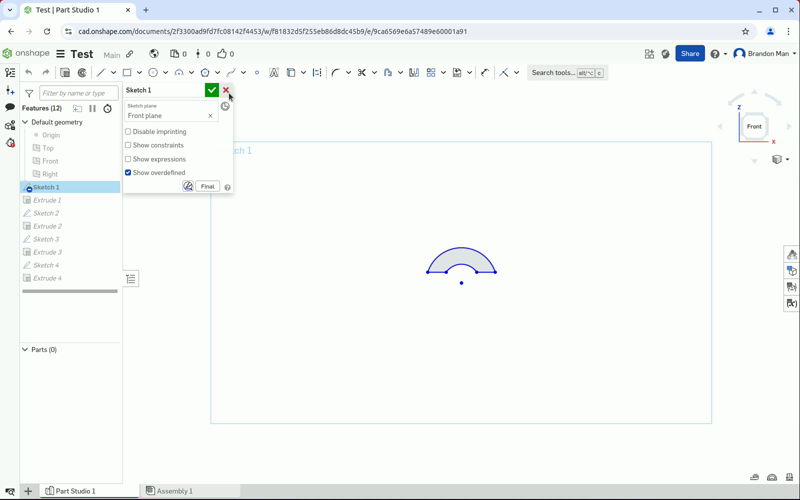
key(shift+s)
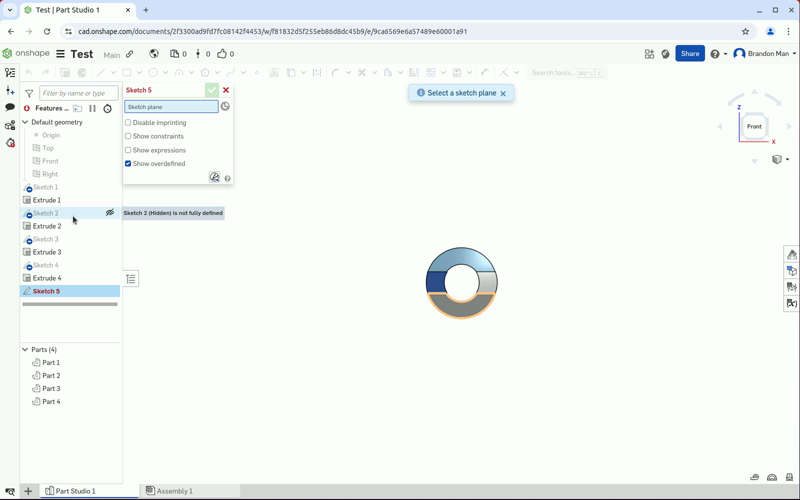
scroll(3)
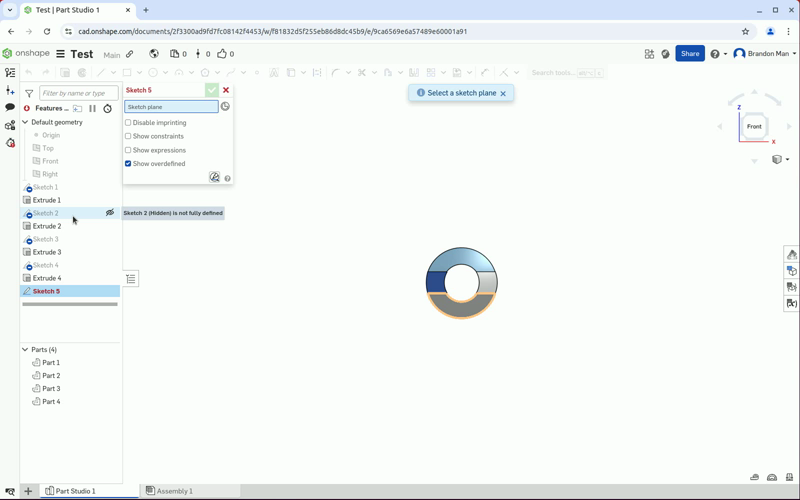
mouse_move(73, 163)
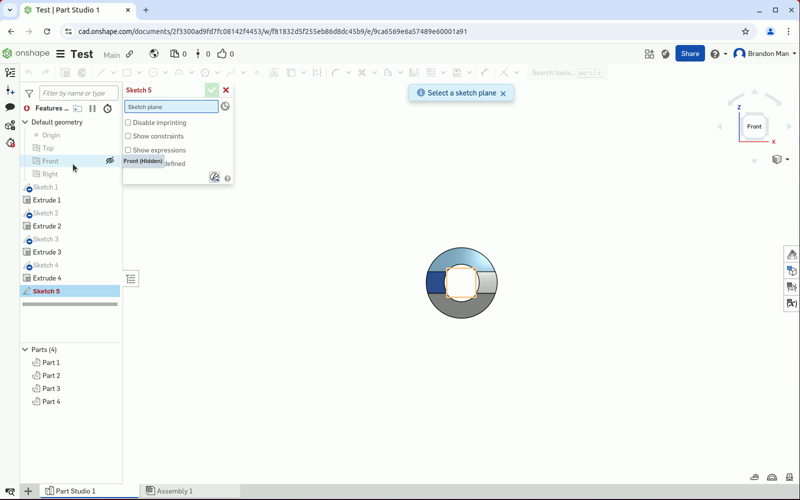
click(73, 163)
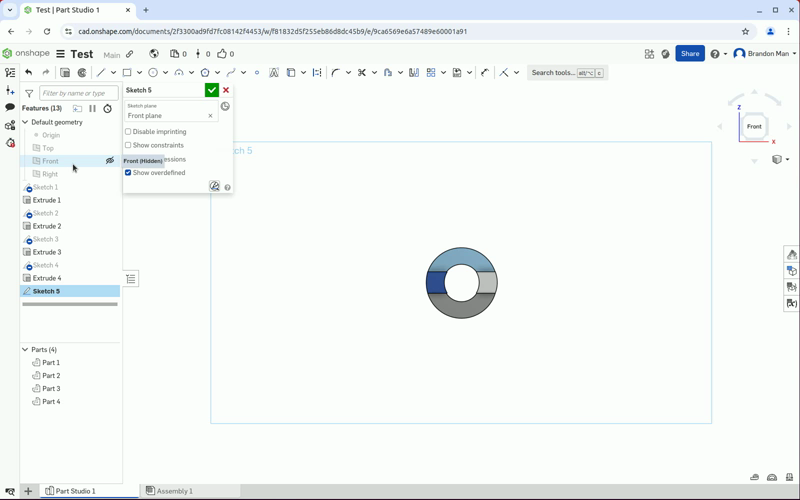
mouse_move(73, 352)
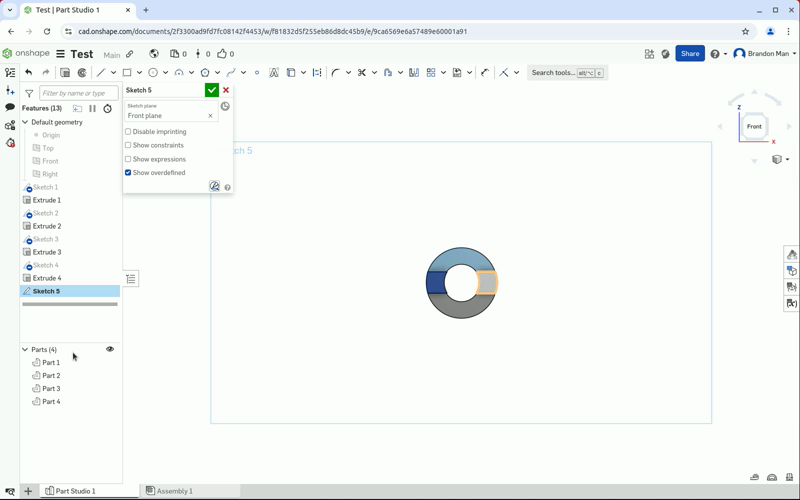
key(y)
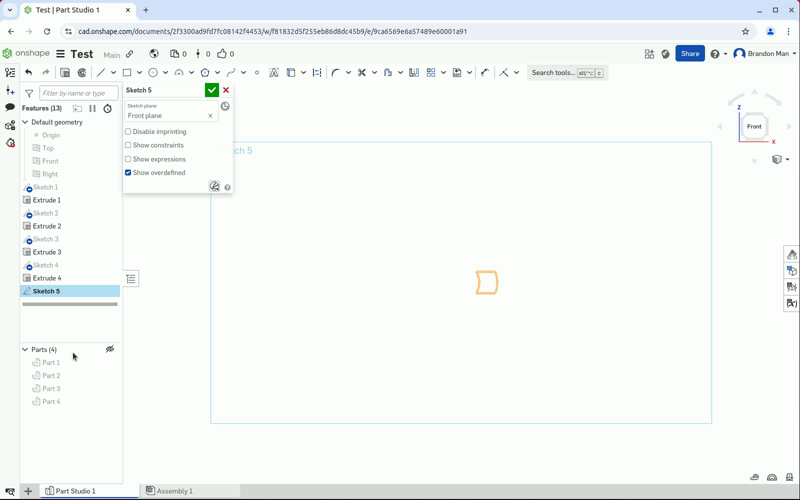
key(l)
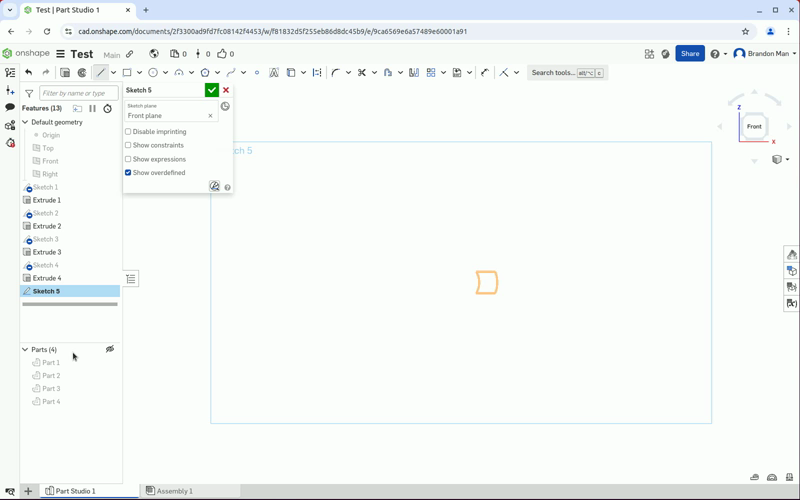
key_down(shift)
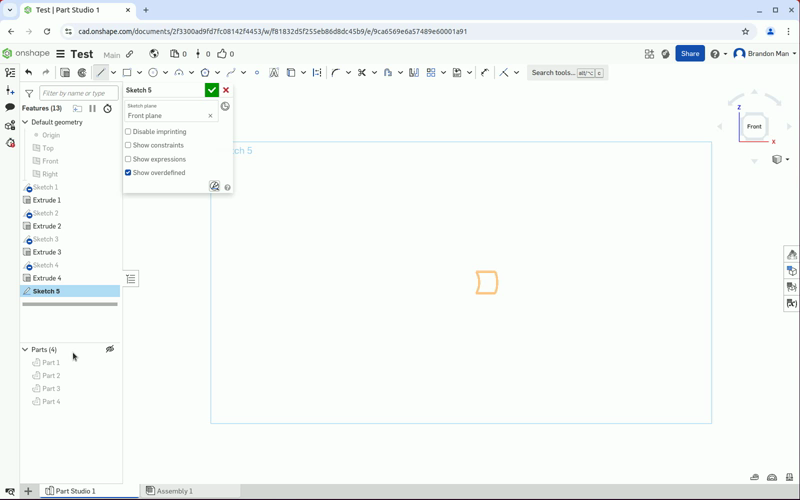
mouse_move(483, 309)
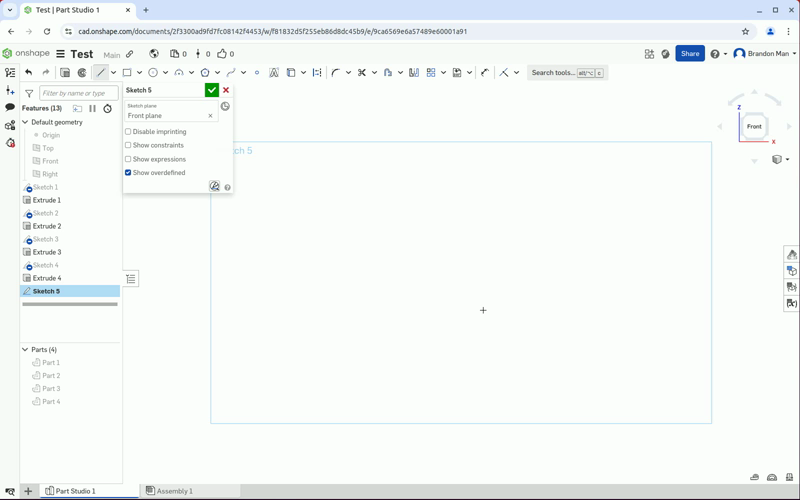
click(483, 309)
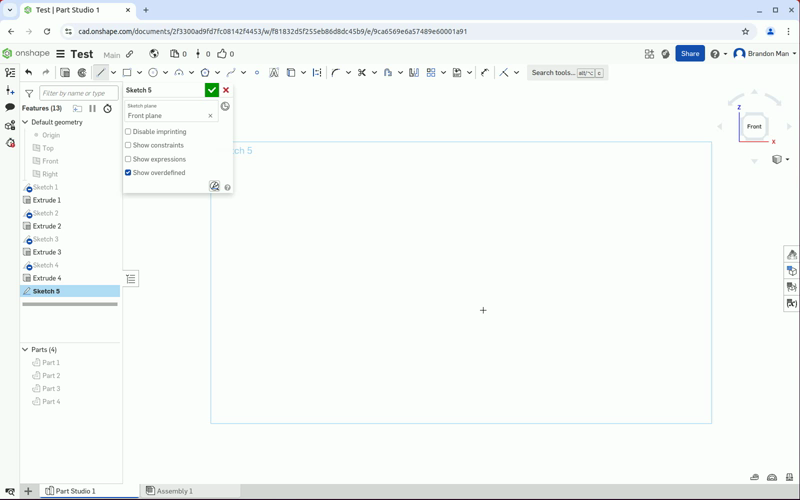
key_up(shift)
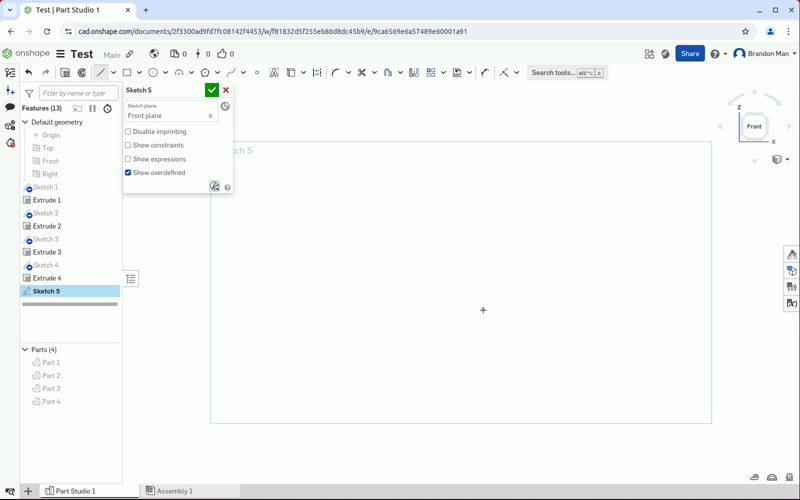
key_down(shift)
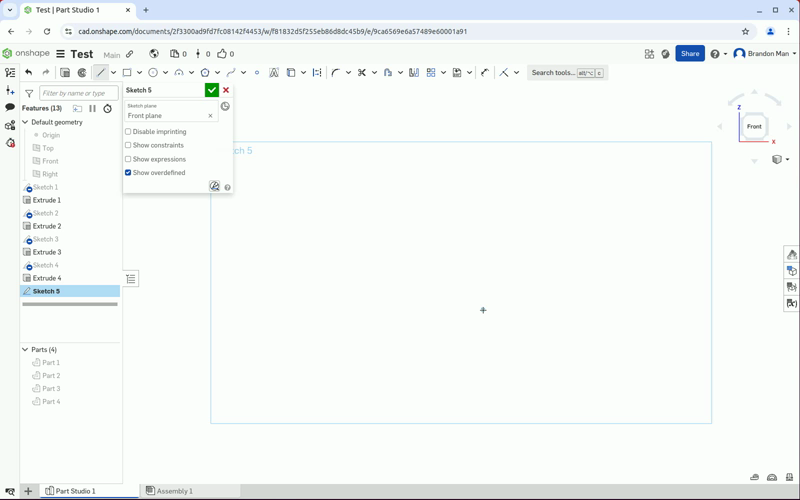
mouse_move(573, 309)
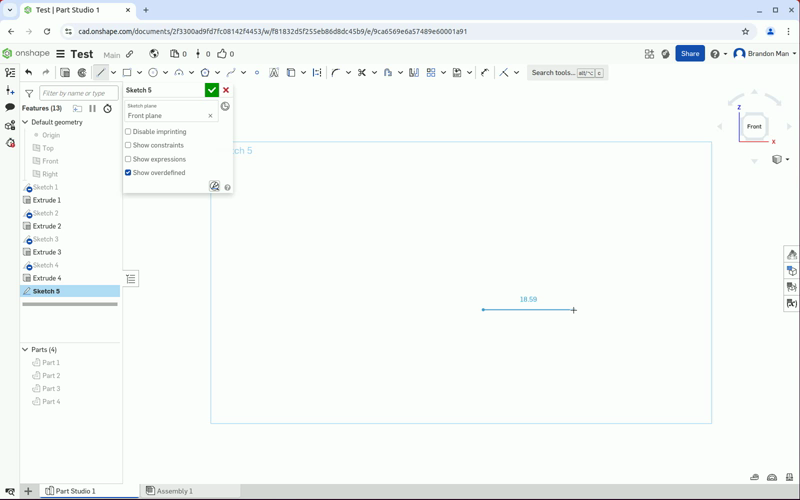
click(573, 309)
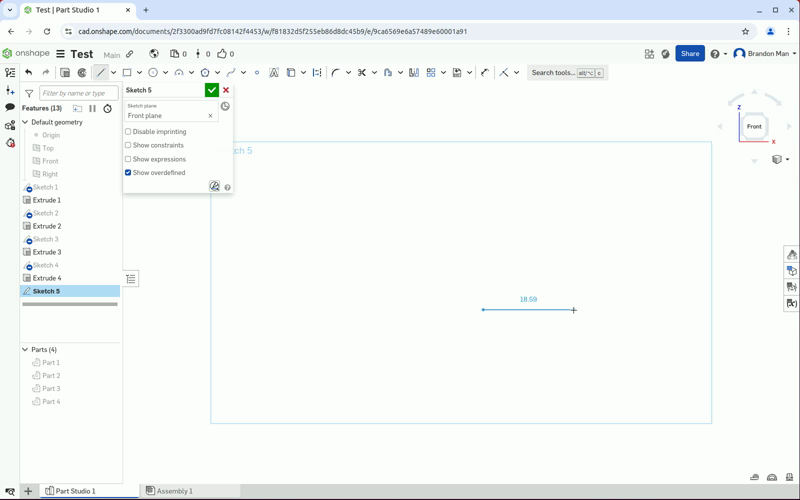
key_up(shift)
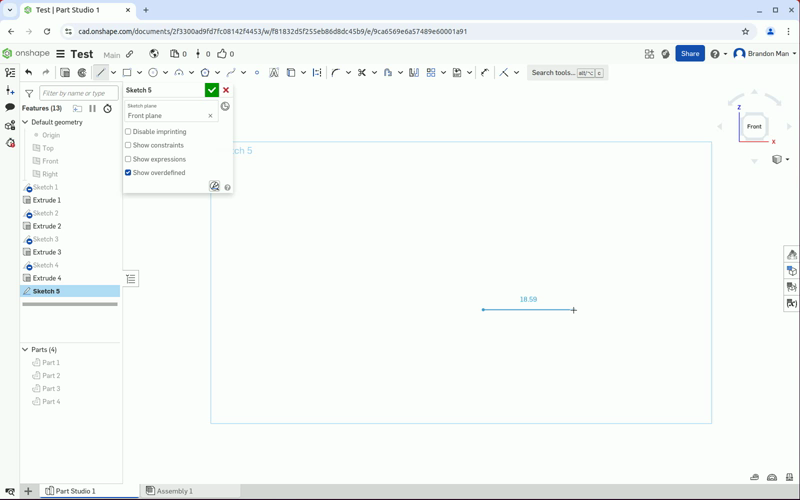
key_down(shift)
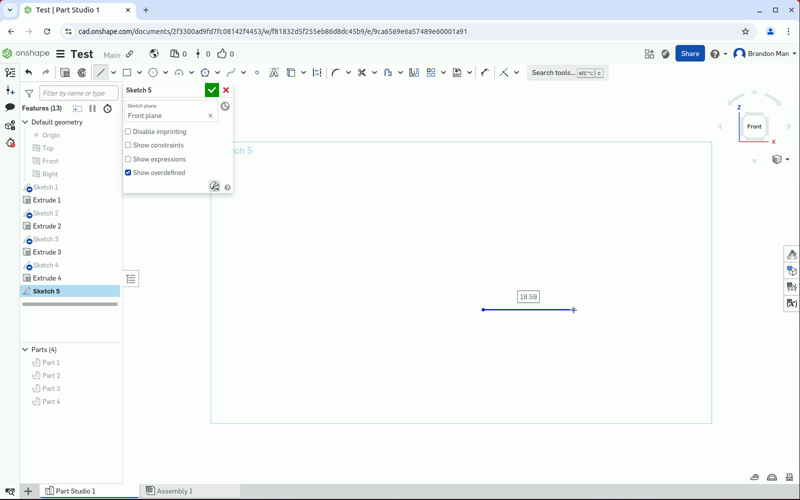
mouse_move(589, 309)
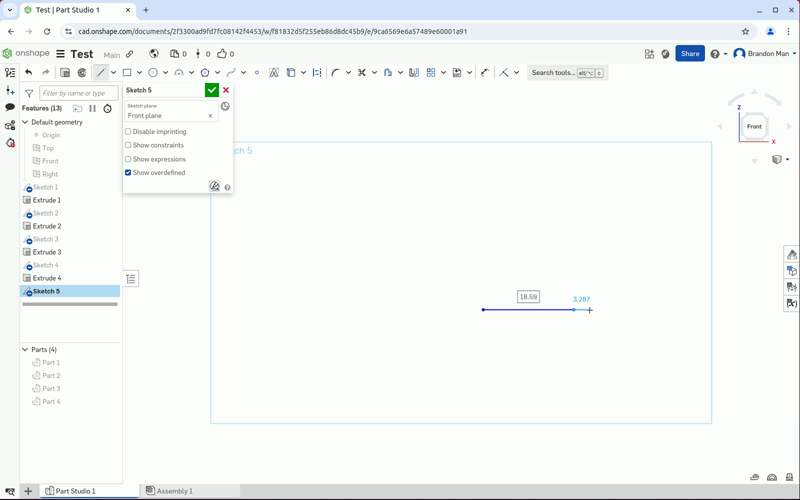
mouse_move(573, 299)
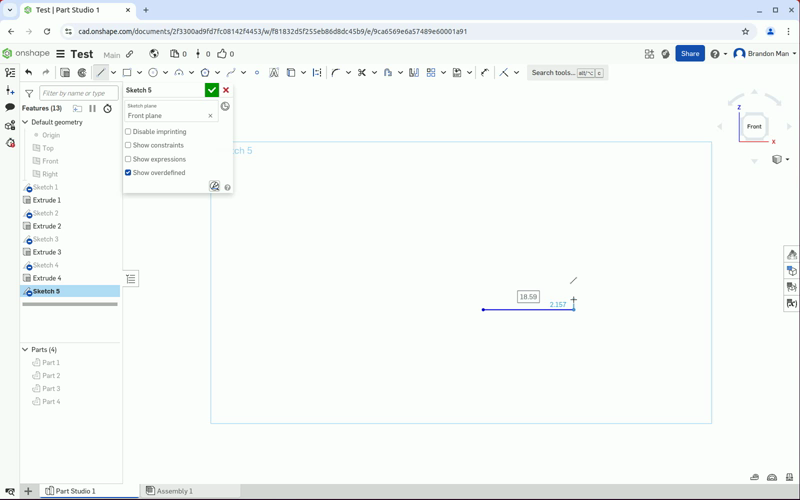
click(573, 299)
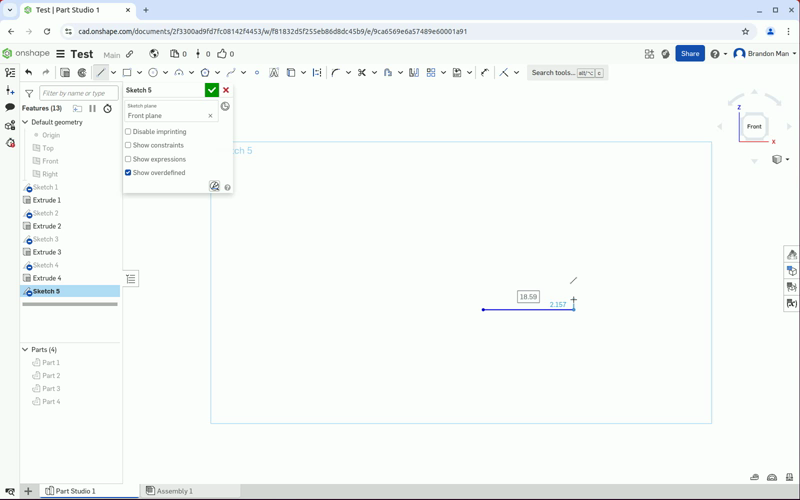
key_up(shift)
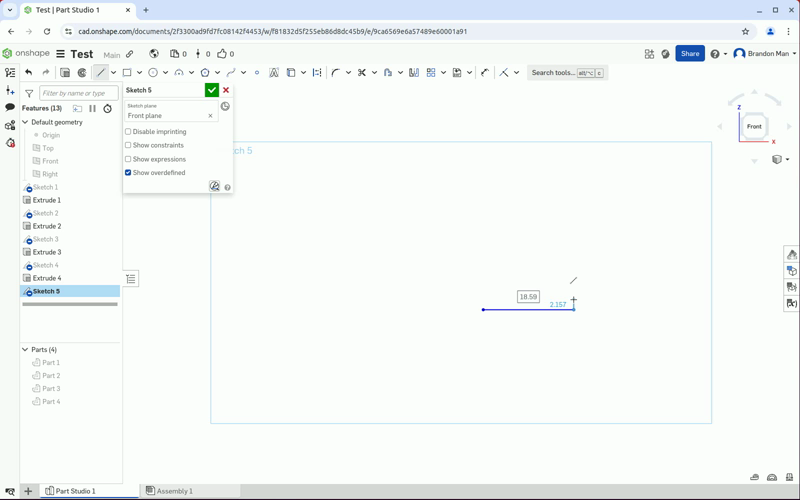
key_down(shift)
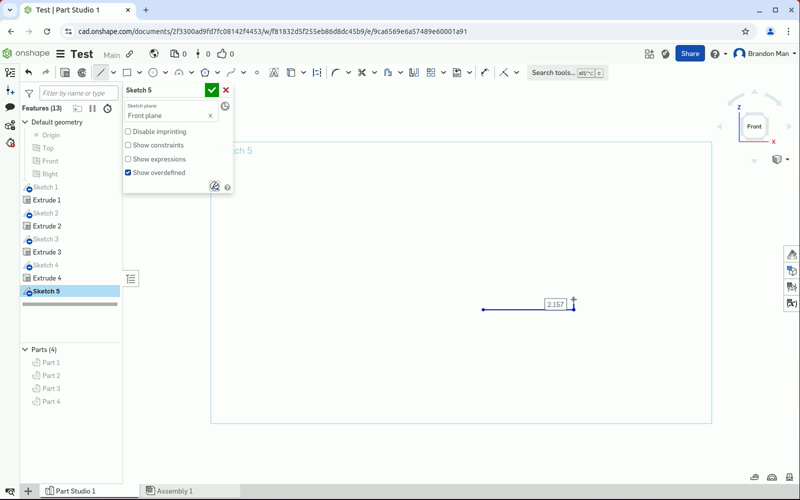
mouse_move(499, 299)
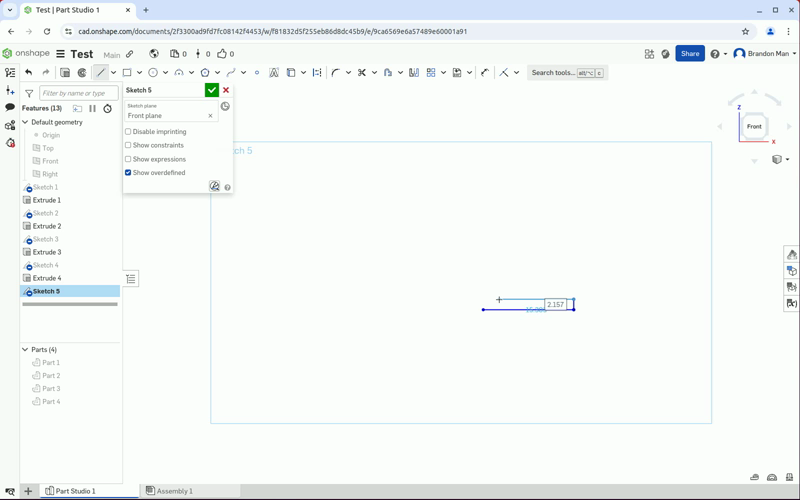
click(499, 299)
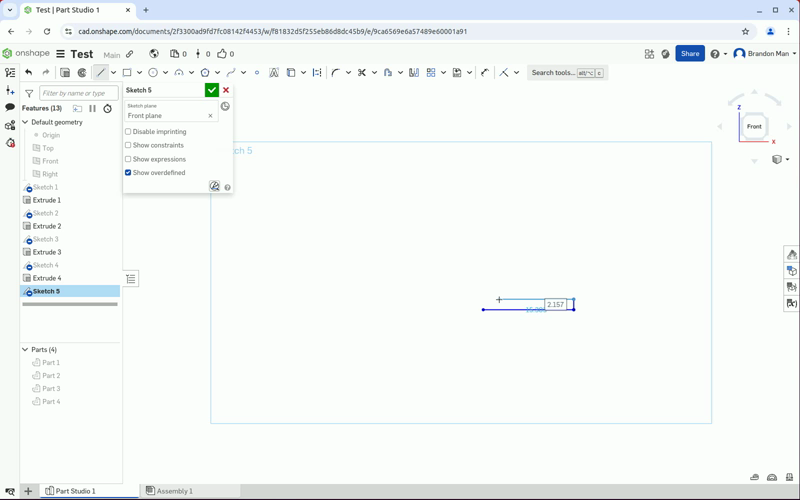
key_up(shift)
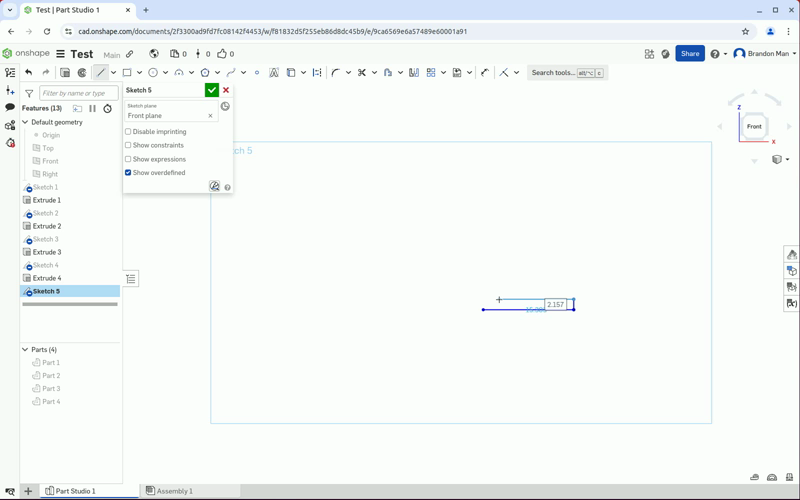
key_down(shift)
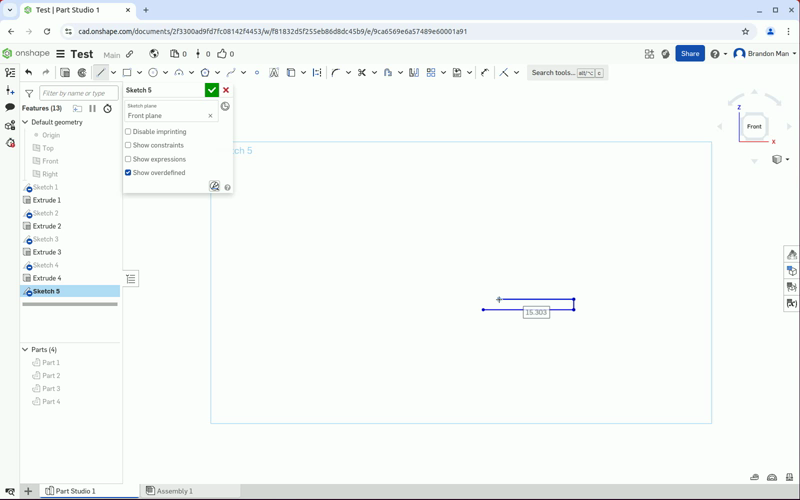
mouse_move(529, 299)
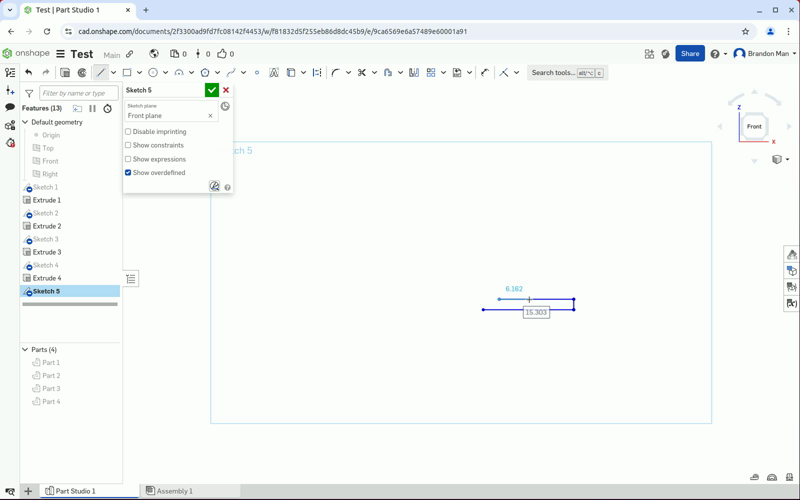
mouse_move(499, 267)
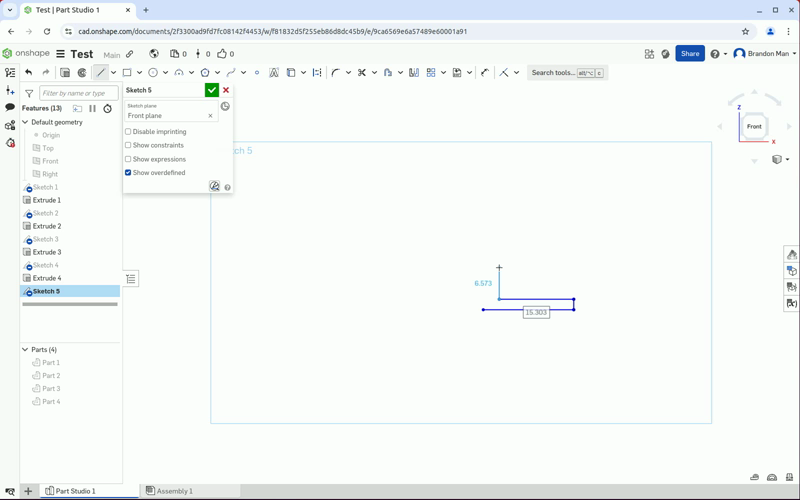
click(499, 267)
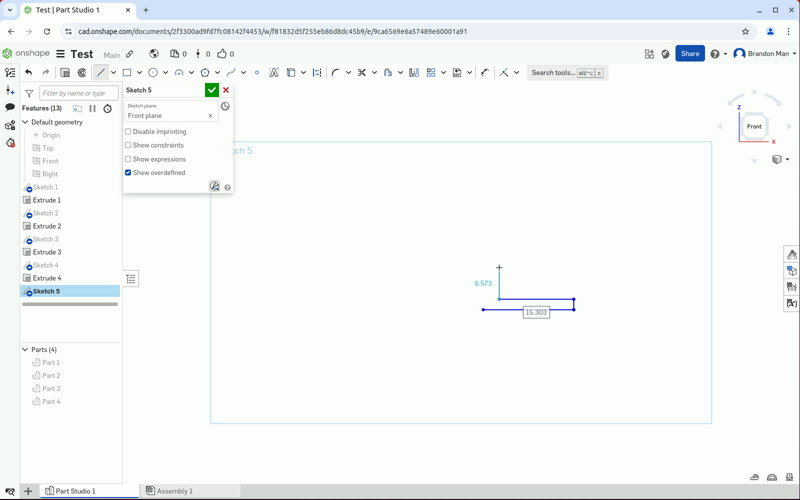
key_up(shift)
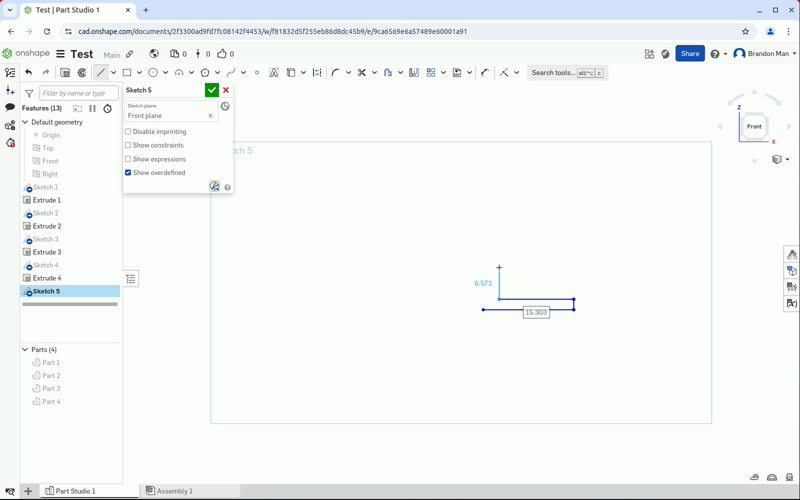
key_down(shift)
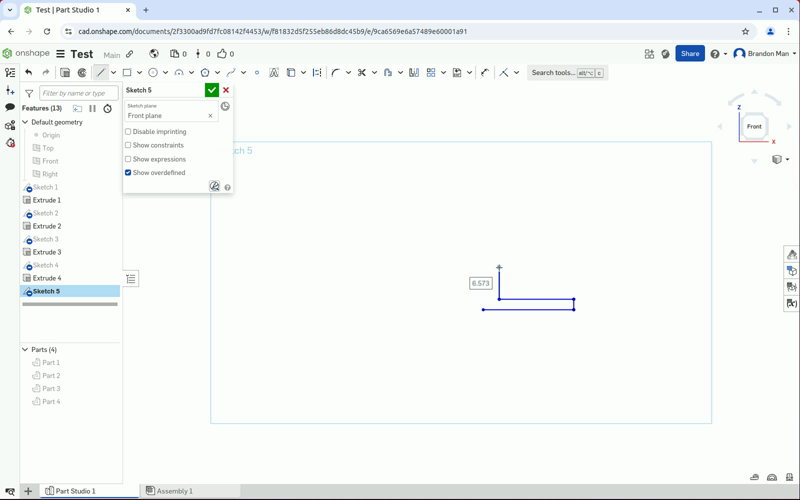
mouse_move(573, 267)
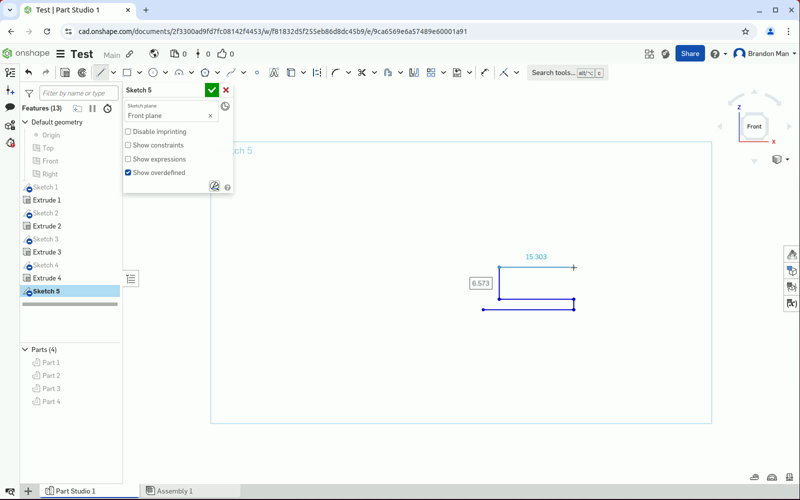
click(573, 267)
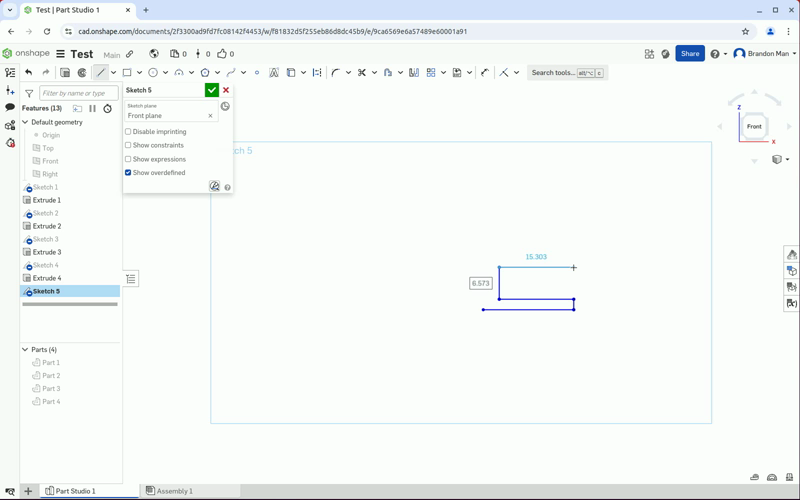
key_up(shift)
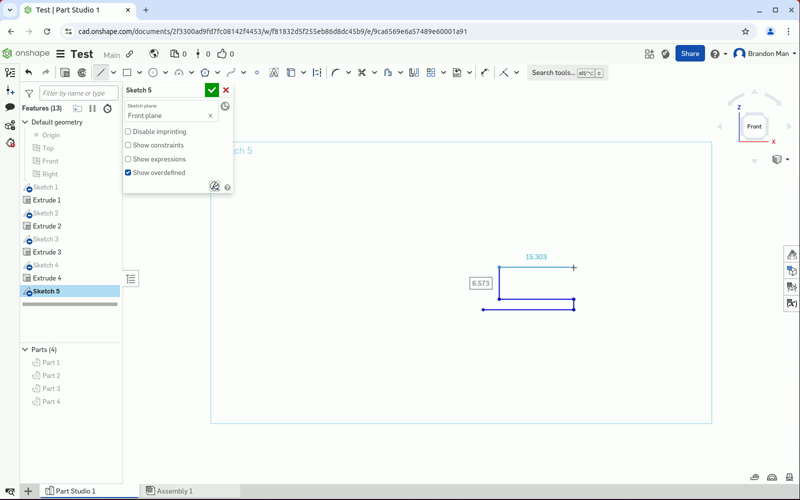
key_down(shift)
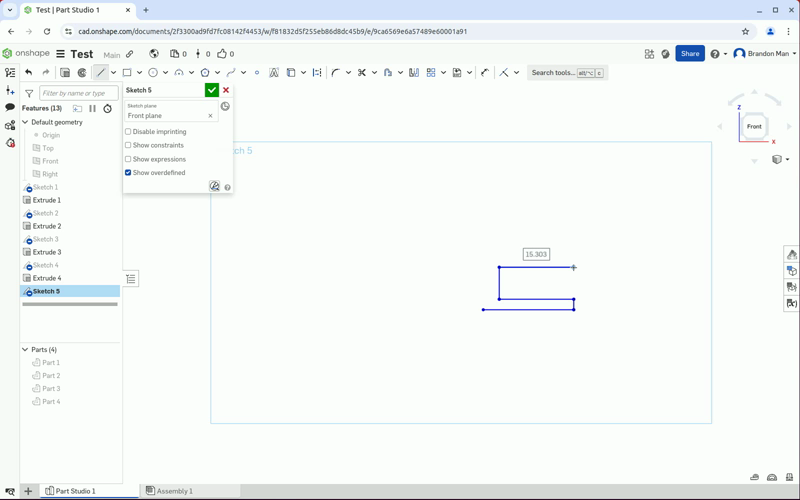
mouse_move(589, 267)
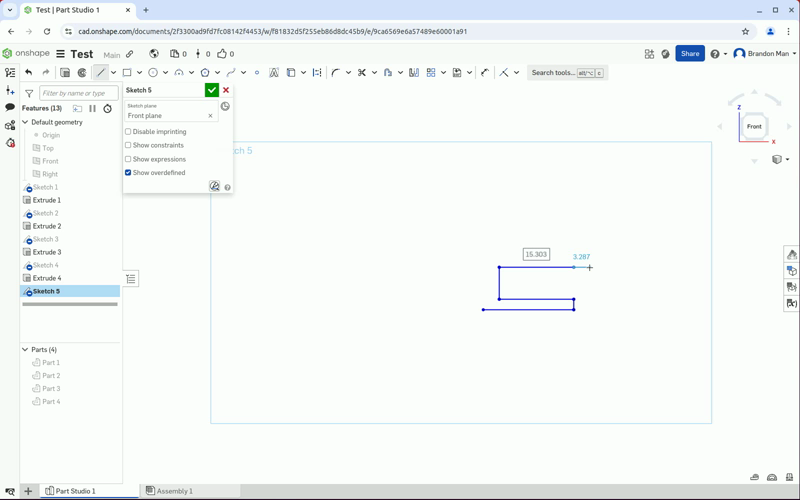
mouse_move(573, 256)
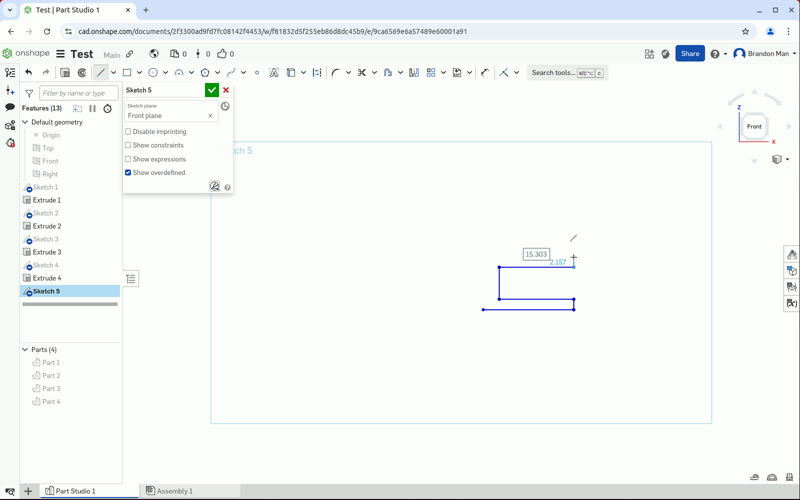
click(573, 256)
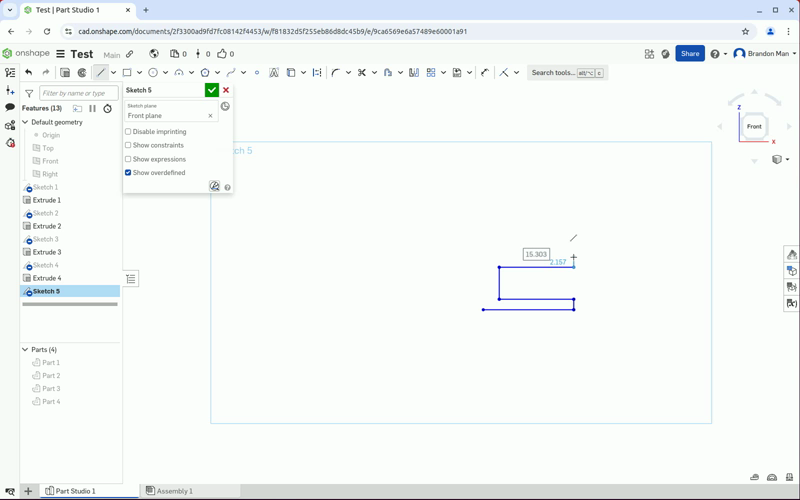
key_up(shift)
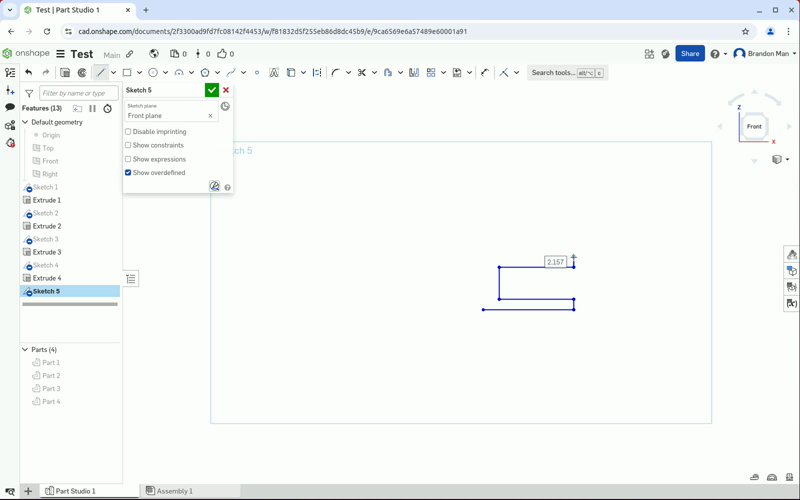
key_down(shift)
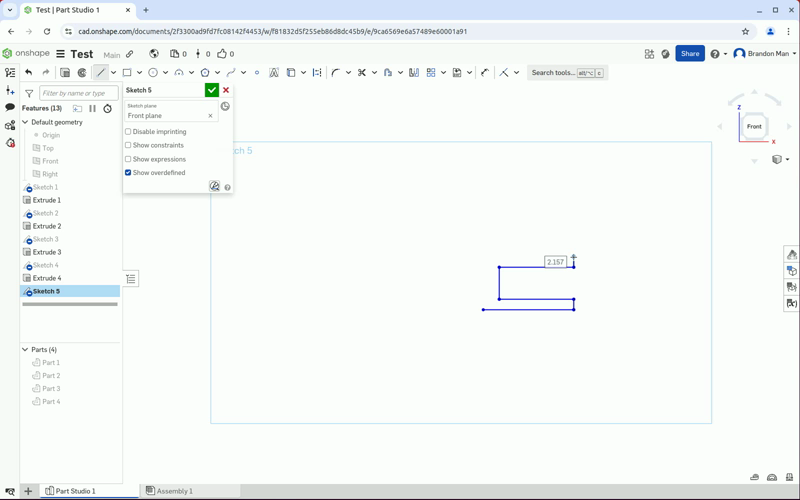
mouse_move(483, 256)
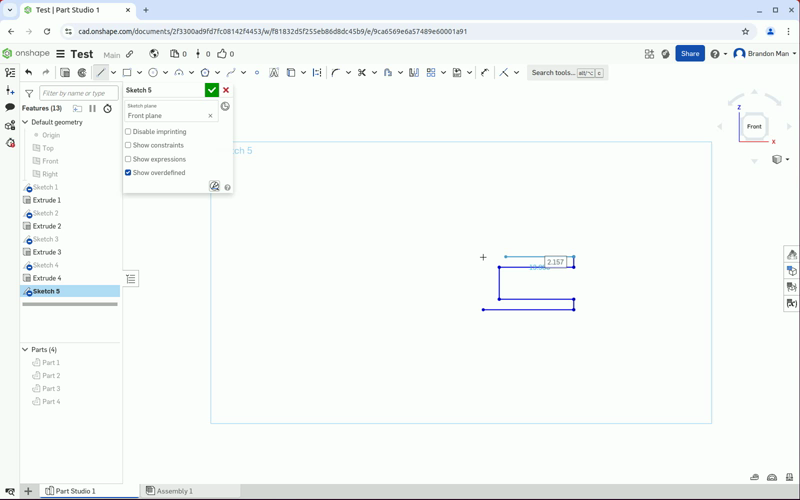
click(483, 256)
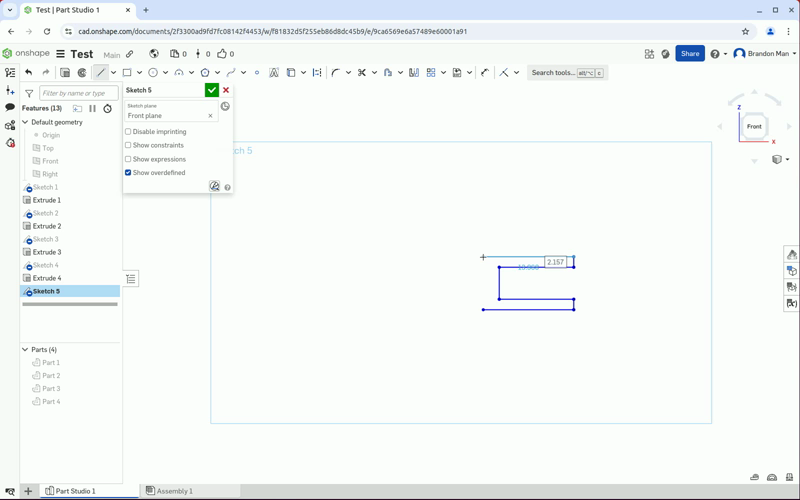
key_up(shift)
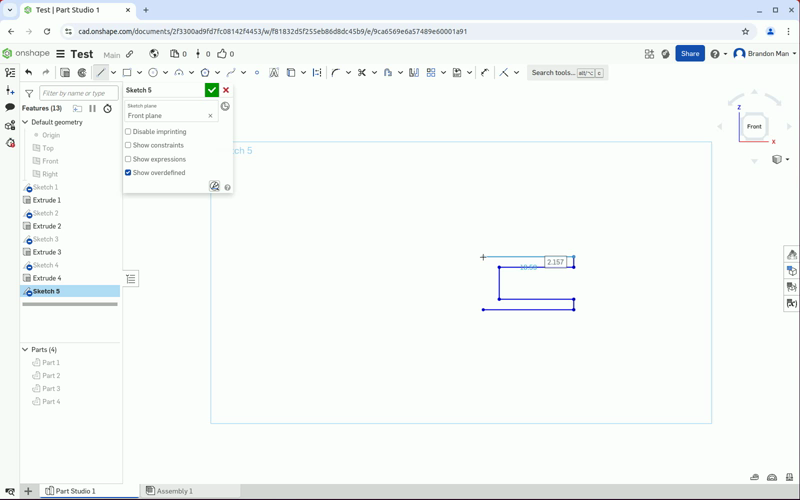
key(esc)
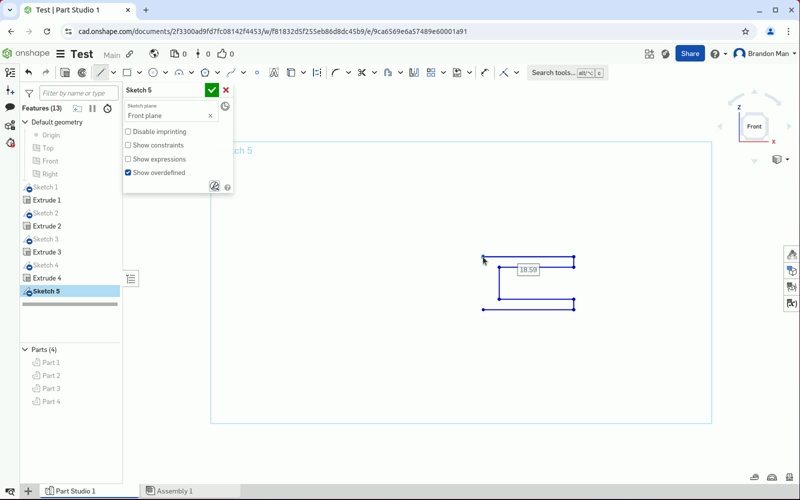
key(a)
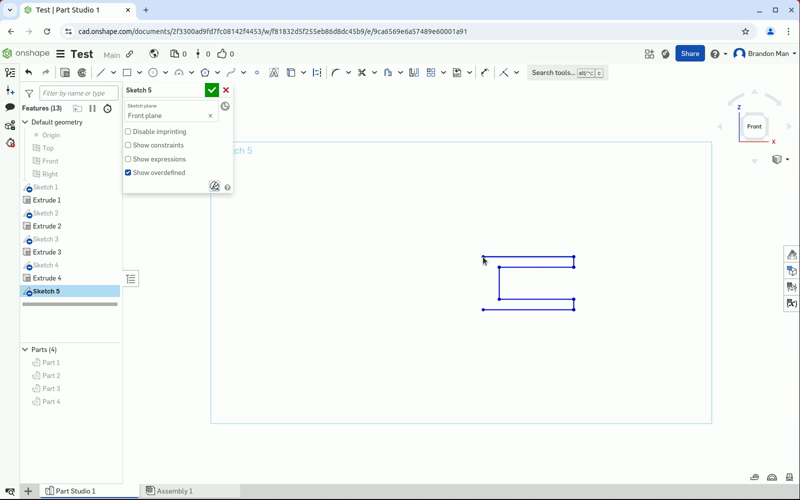
mouse_move(483, 256)
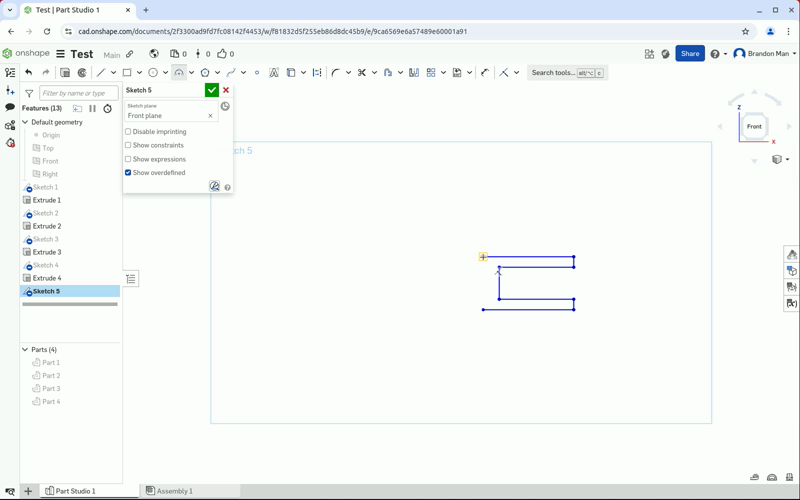
click(483, 256)
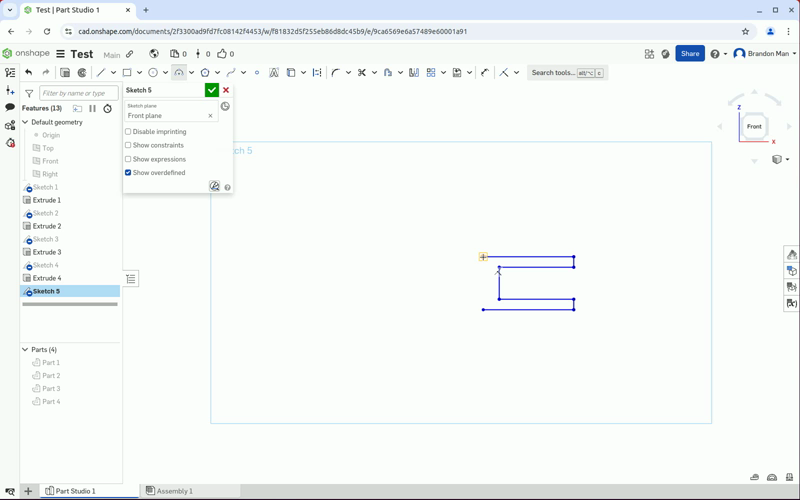
mouse_move(483, 309)
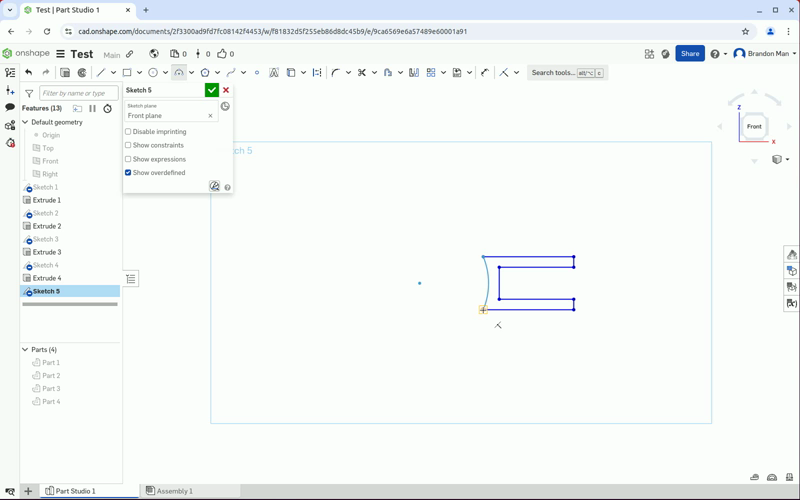
click(483, 309)
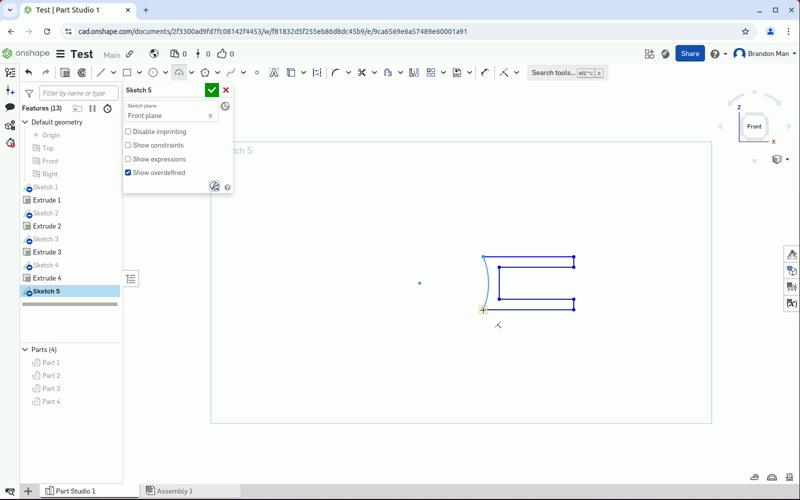
key_down(shift)
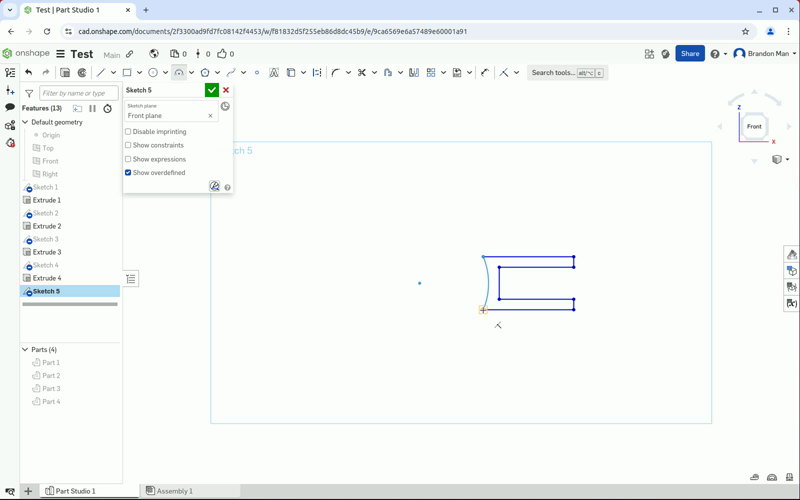
mouse_move(495, 283)
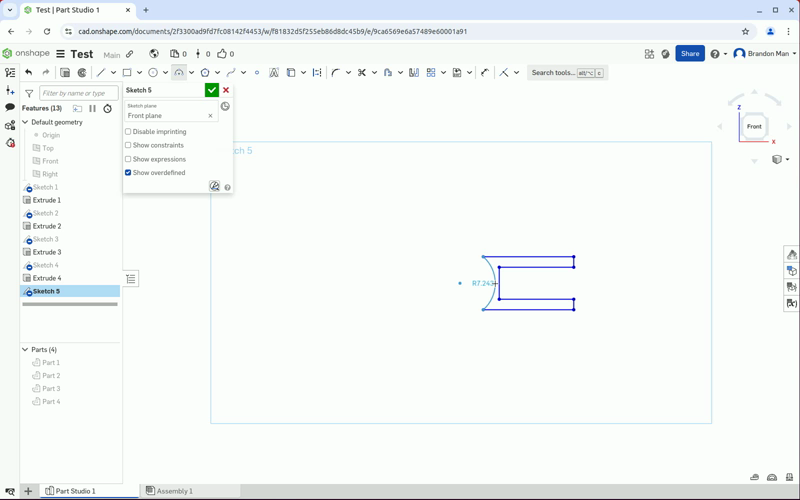
click(495, 283)
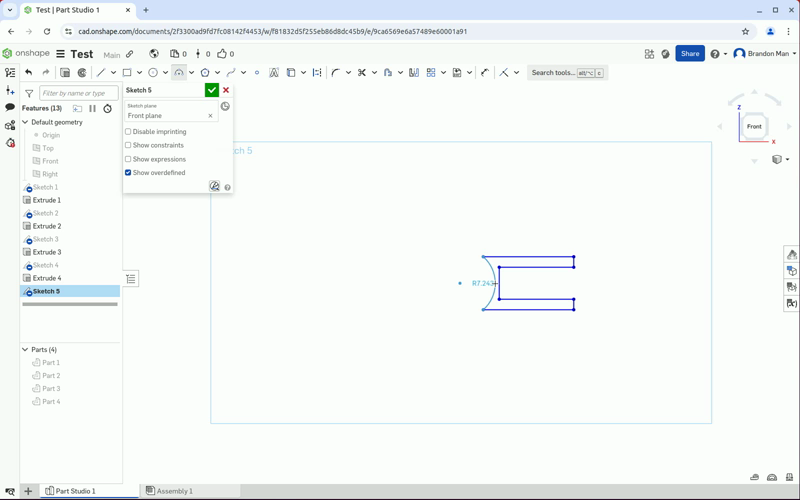
key_up(shift)
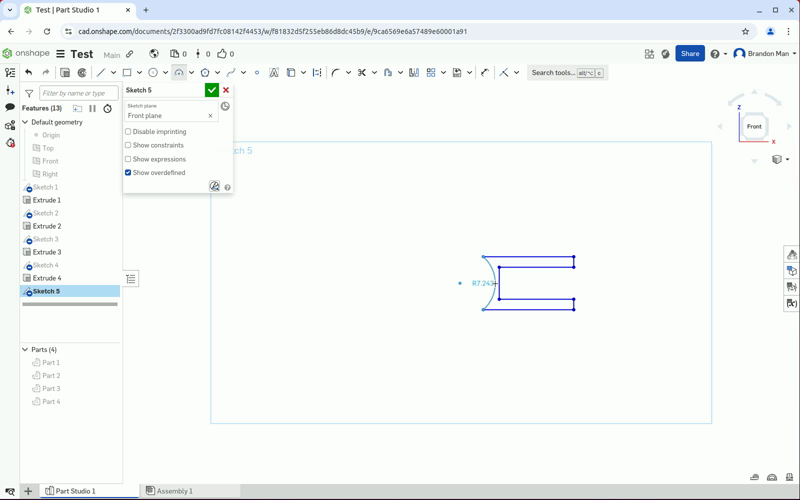
key(esc)
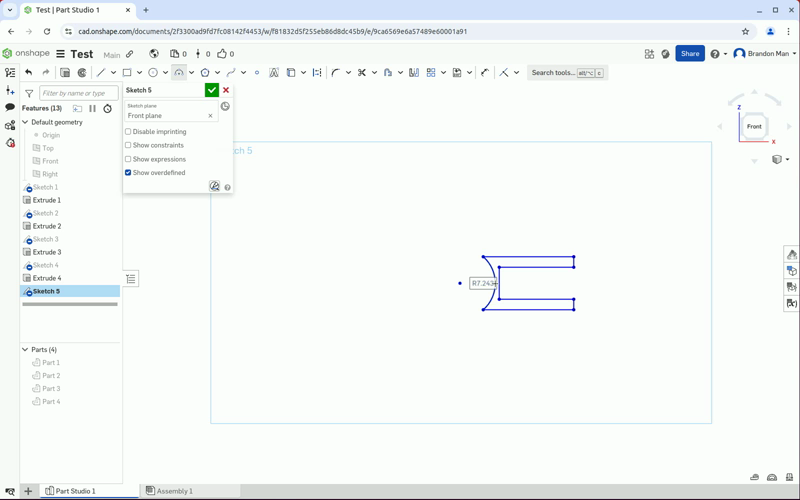
mouse_move(531, 305)
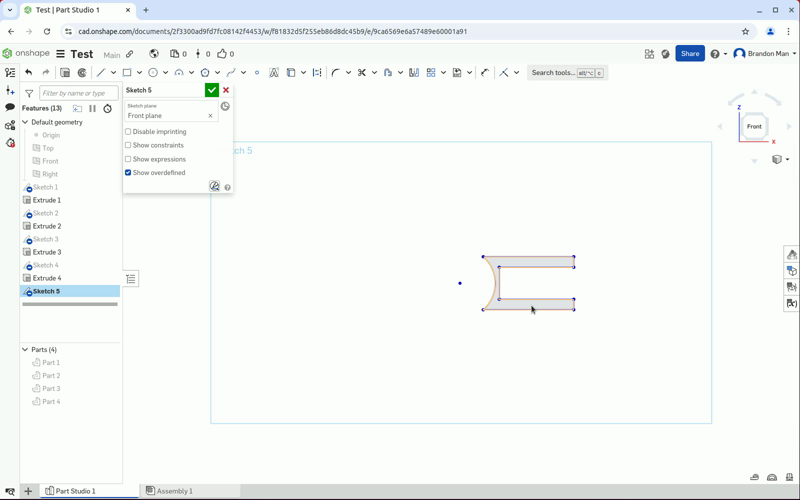
click(531, 305)
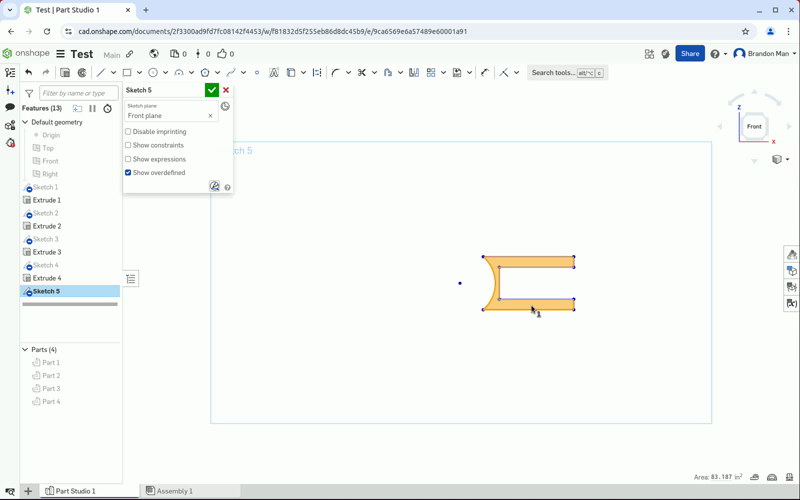
mouse_move(73, 352)
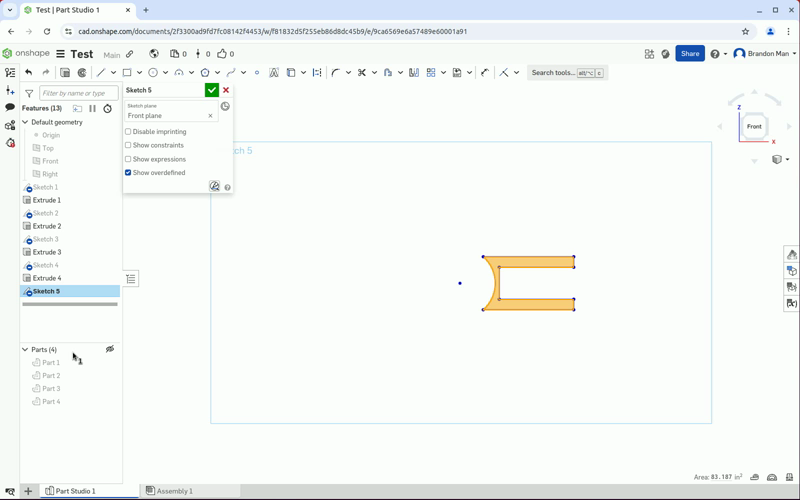
key(shift+y)
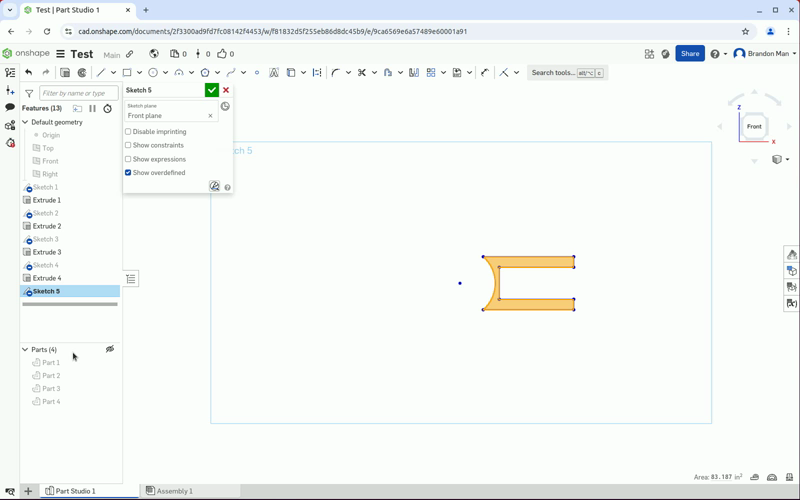
key(shift+e)
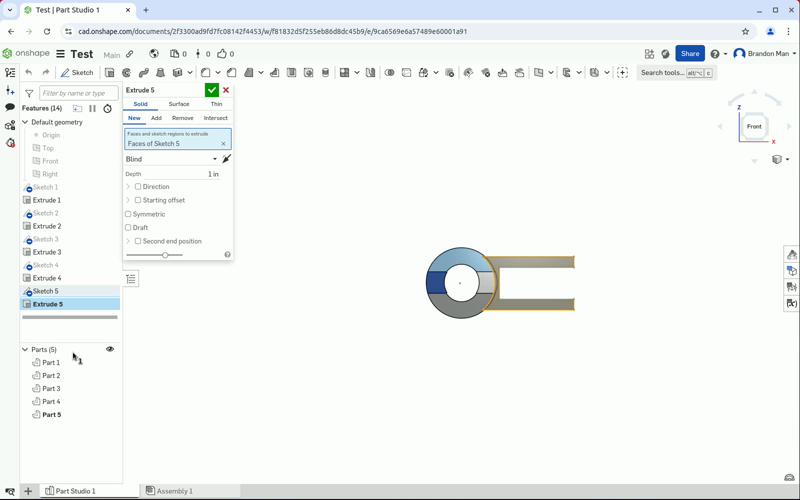
mouse_move(143, 106)
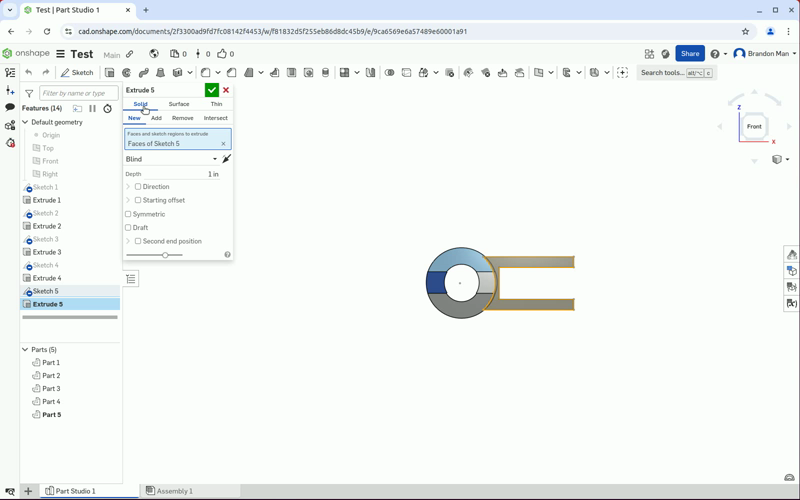
click(143, 106)
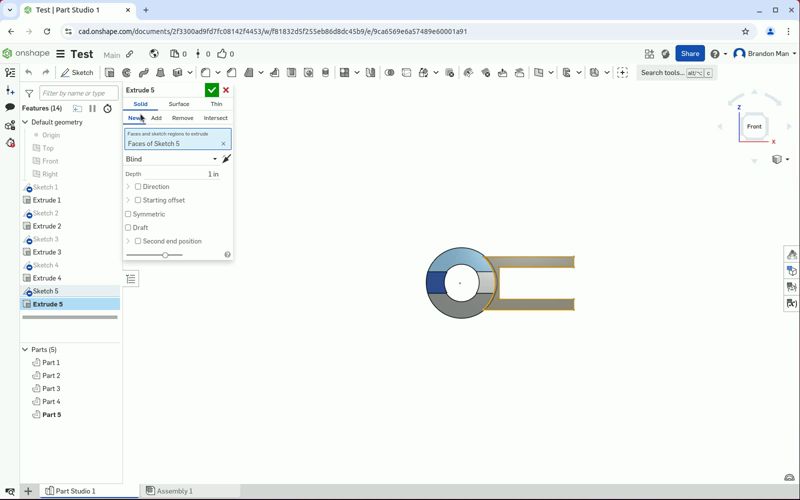
mouse_move(137, 120)
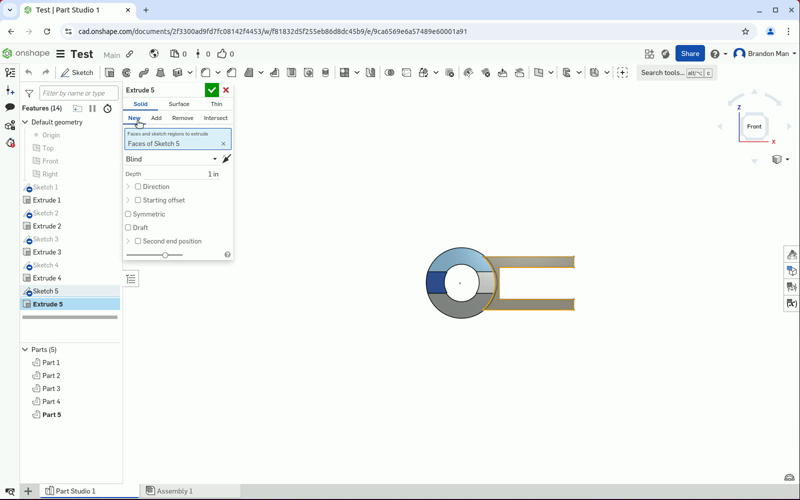
click(137, 120)
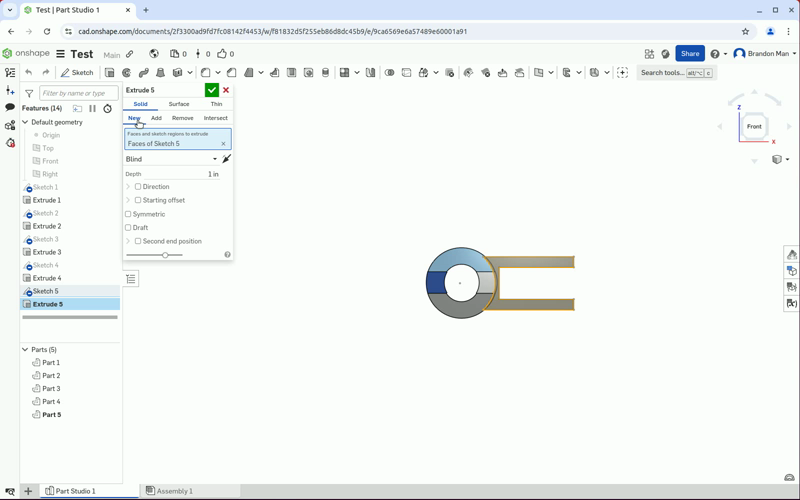
key(tab, 4)
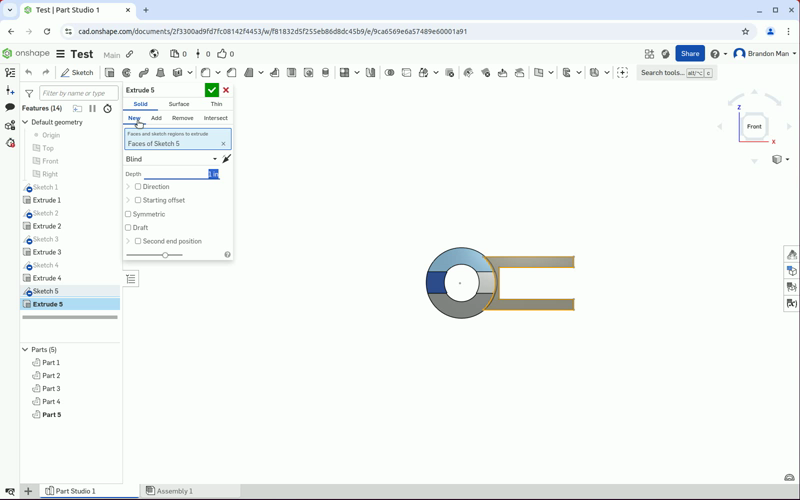
text(5.777)
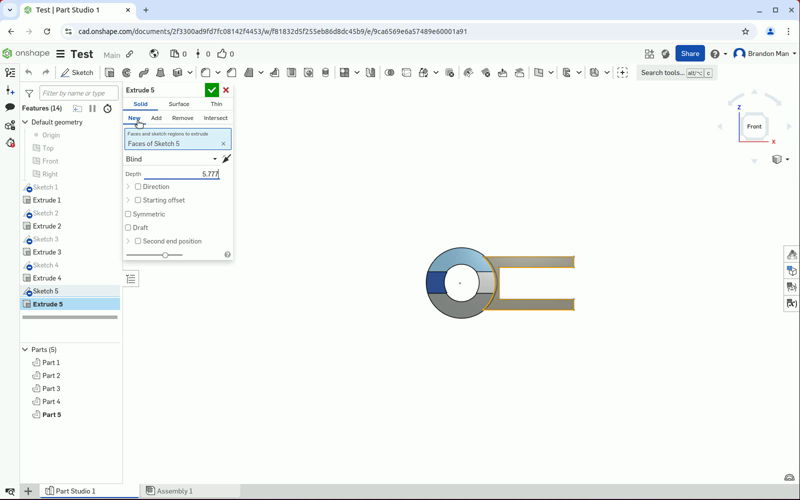
key(enter)
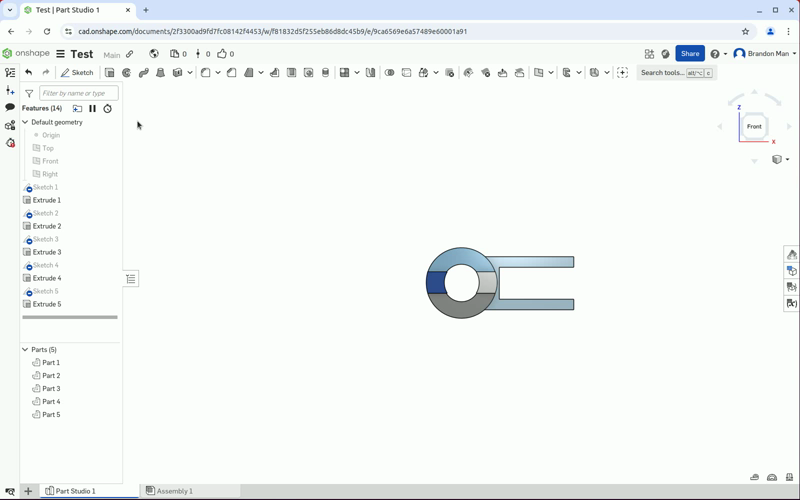
key(shift+h)
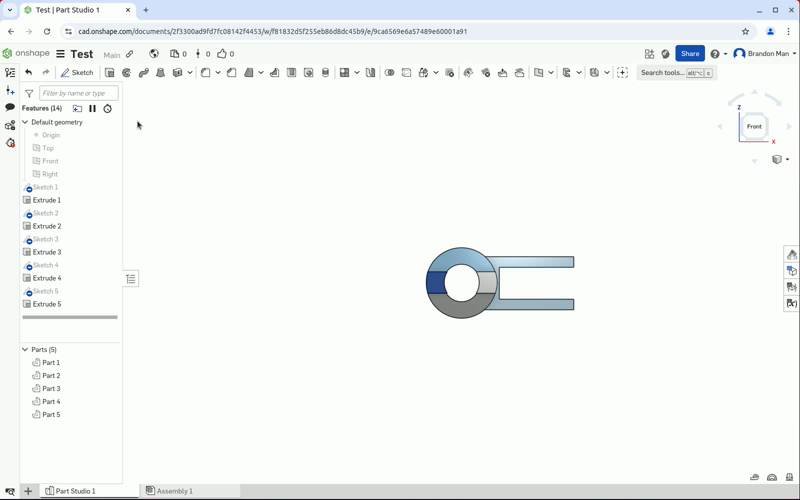
key(shift+h)
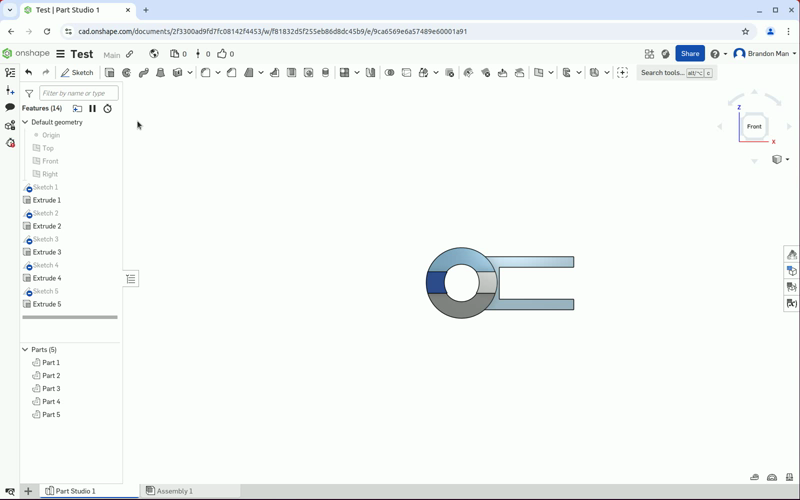
mouse_move(73, 189)
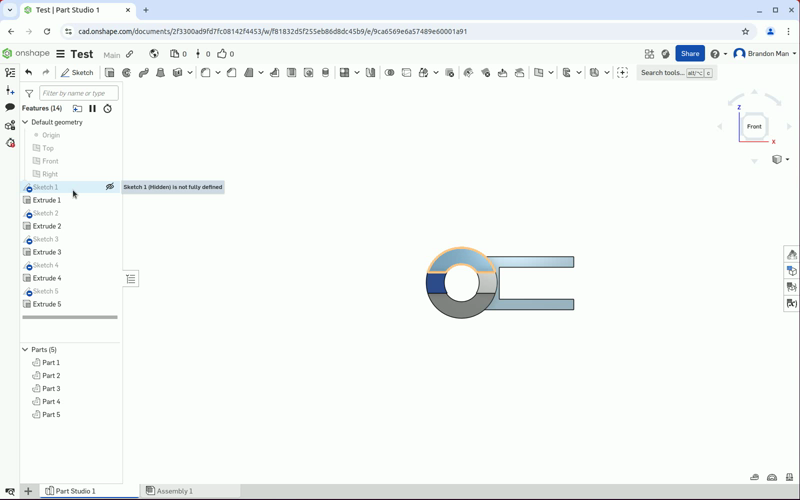
click(73, 189)
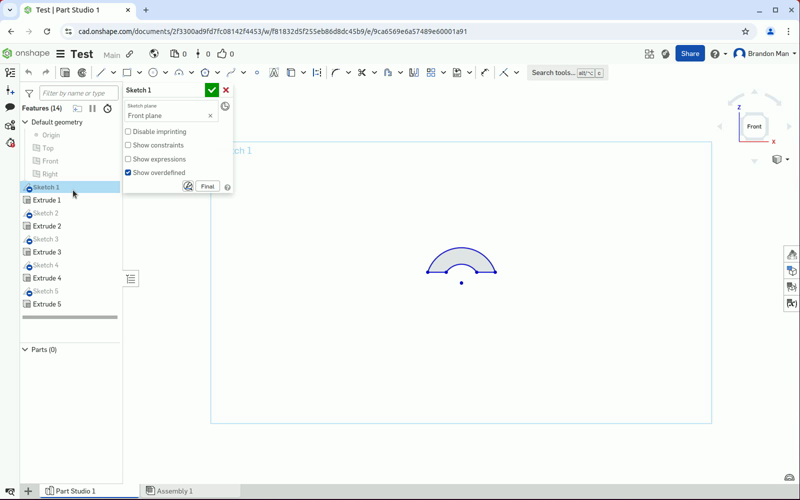
mouse_move(229, 92)
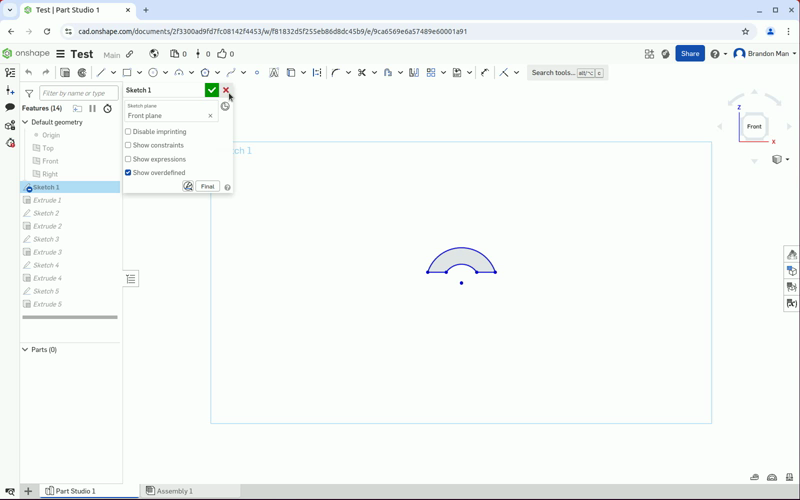
click(229, 92)
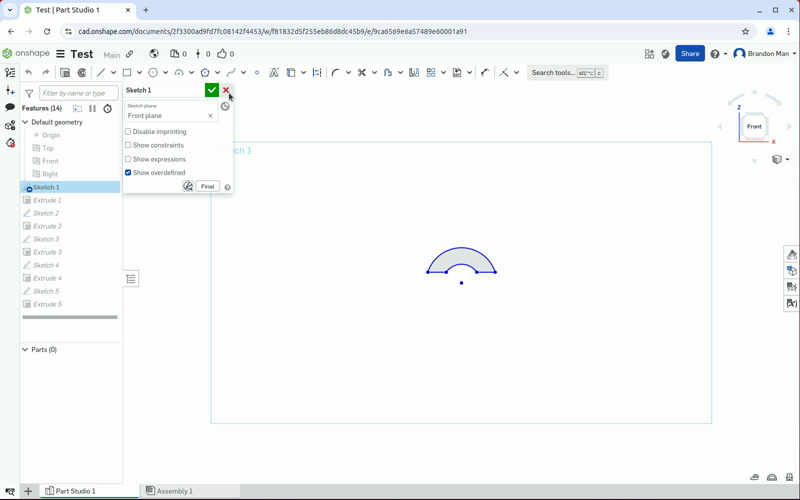
key(shift+s)
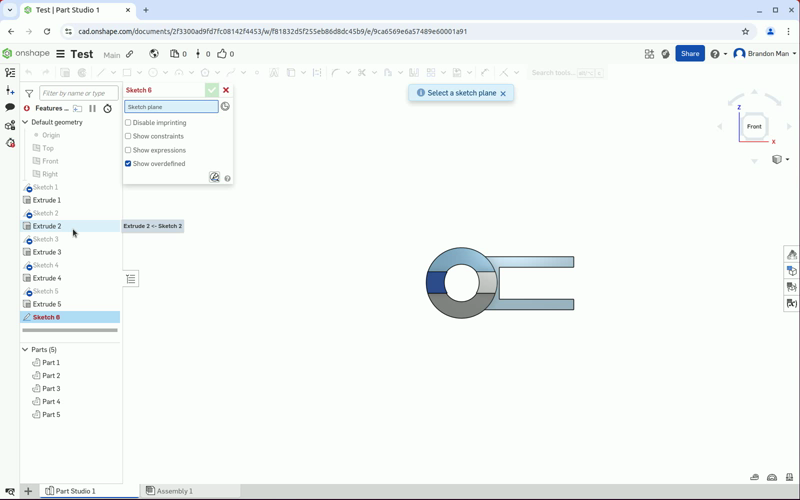
scroll(3)
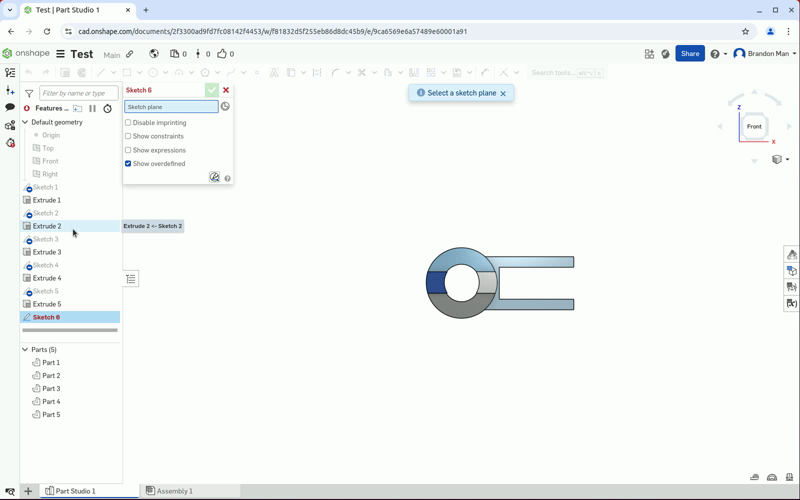
mouse_move(73, 163)
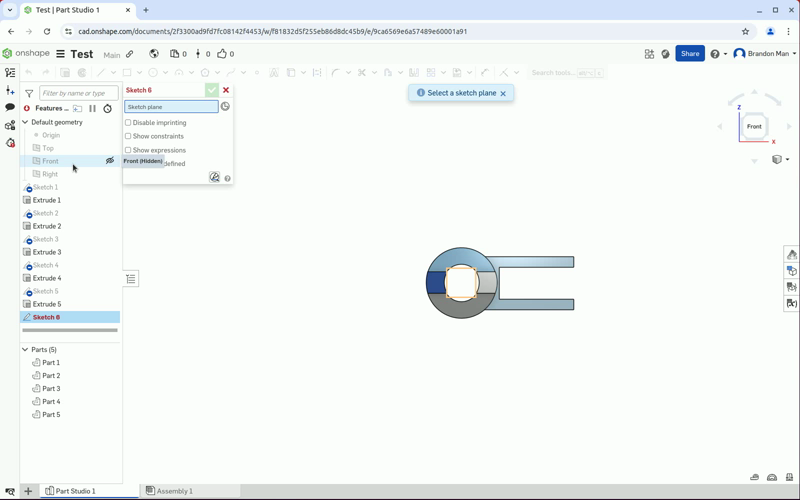
click(73, 163)
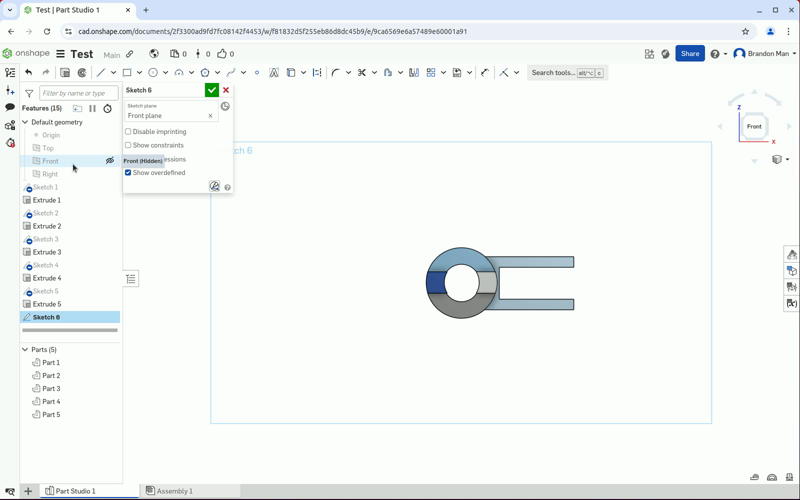
mouse_move(73, 352)
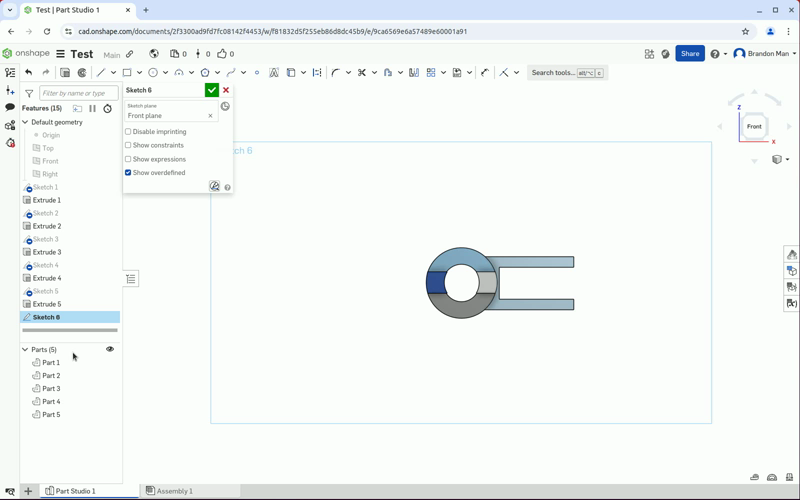
key(y)
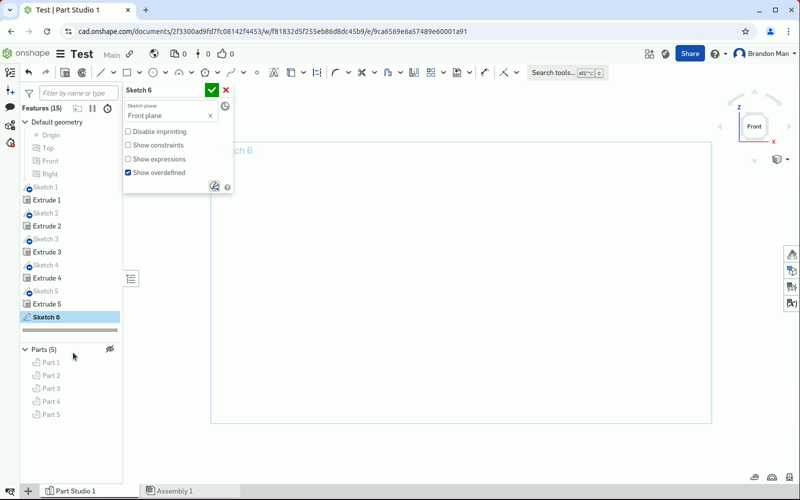
key(l)
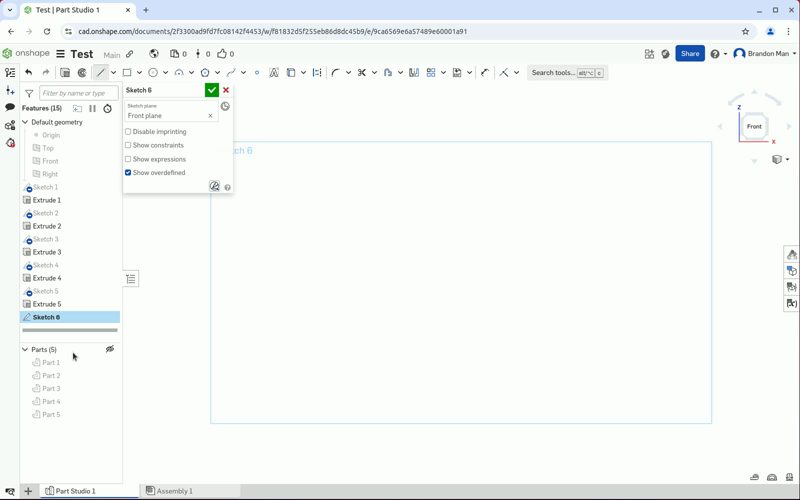
key_down(shift)
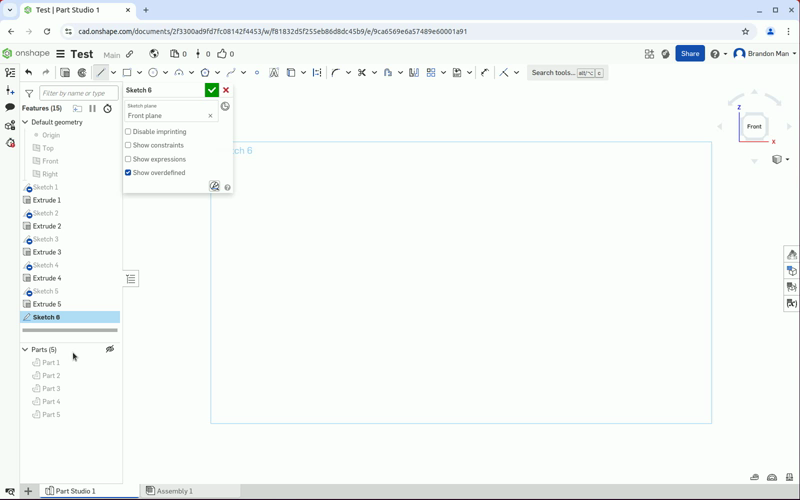
mouse_move(499, 299)
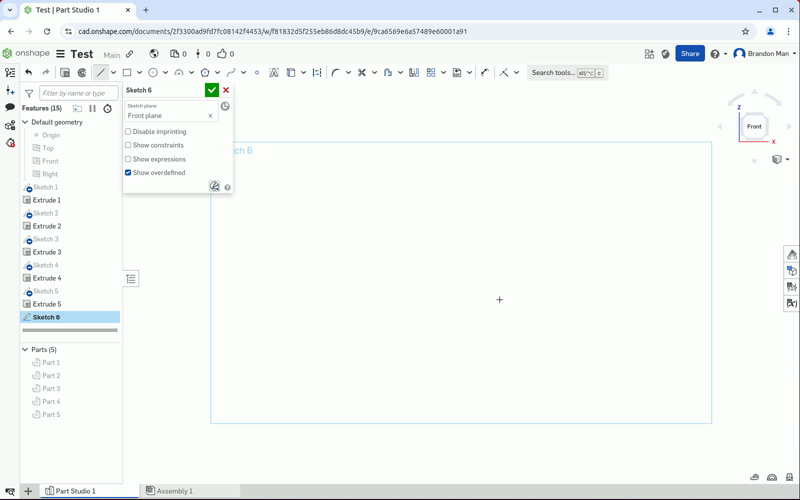
click(499, 299)
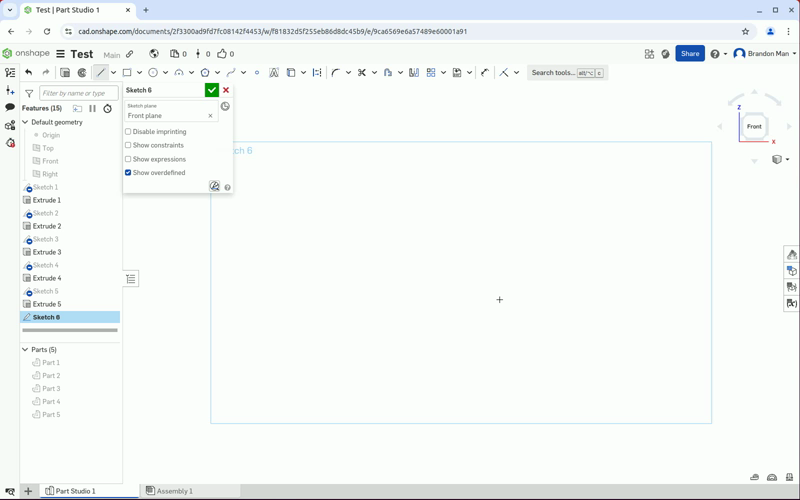
key_up(shift)
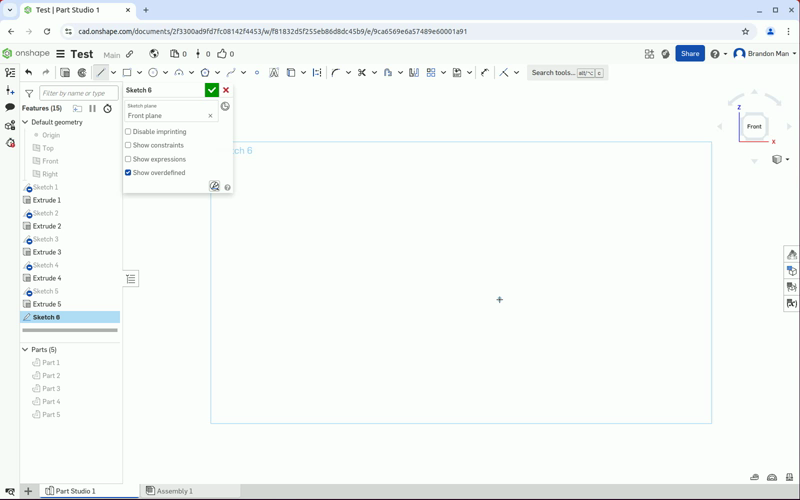
key_down(shift)
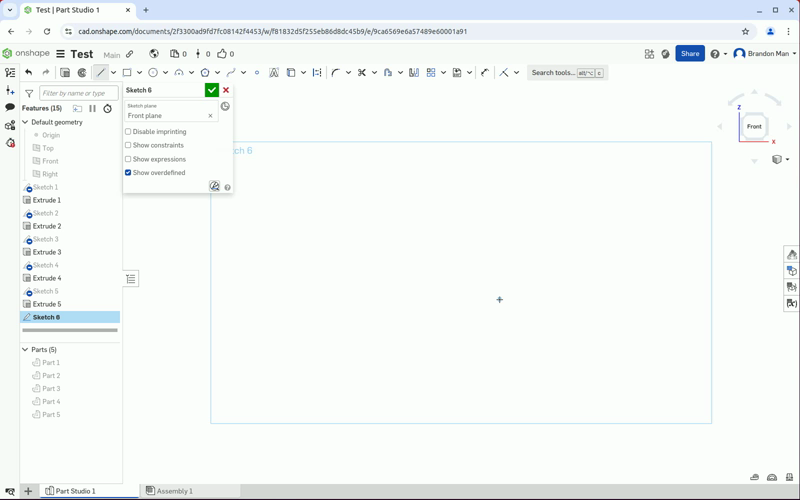
mouse_move(573, 299)
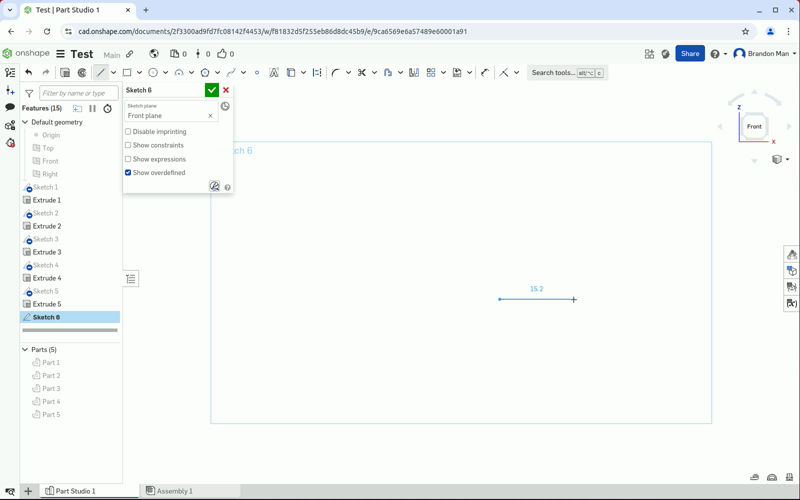
click(573, 299)
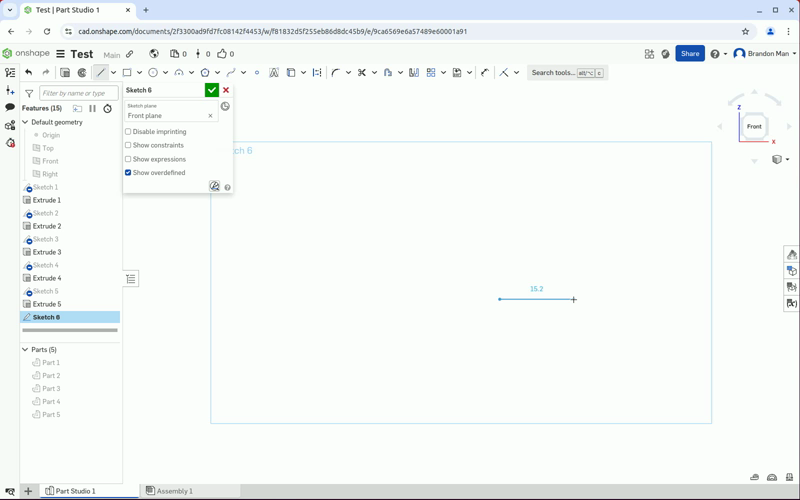
key_up(shift)
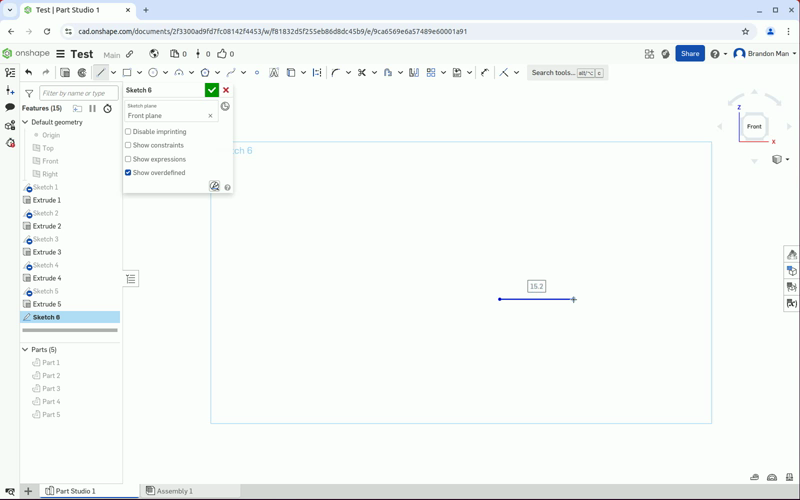
key_down(shift)
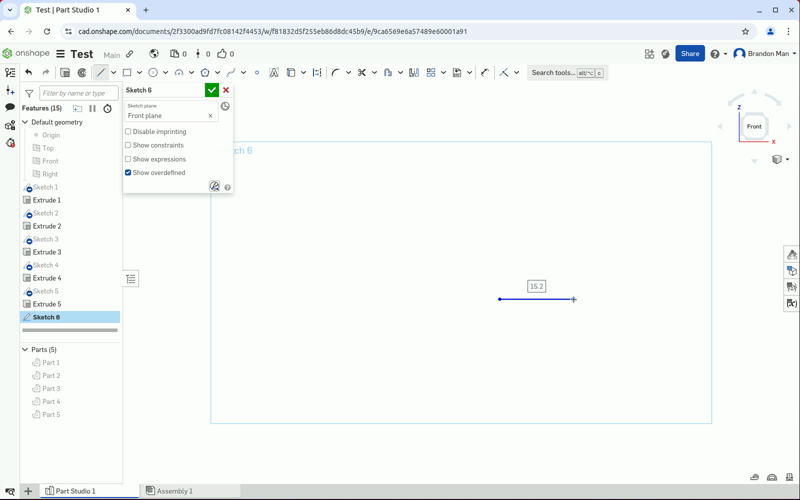
mouse_move(589, 299)
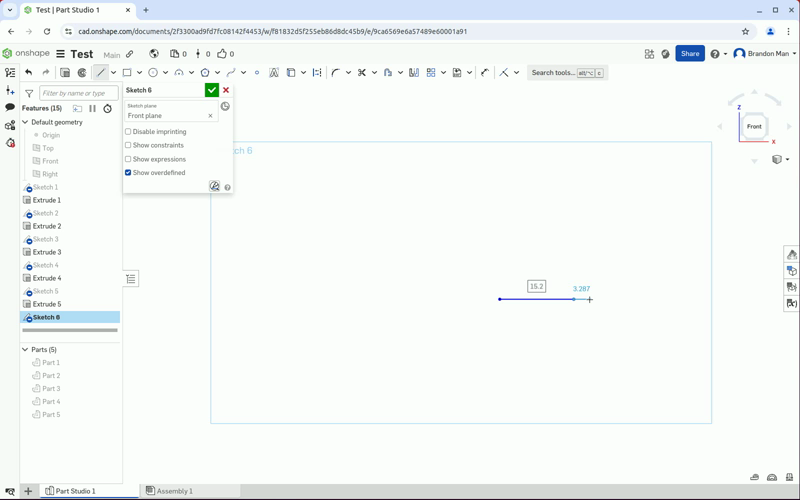
mouse_move(573, 266)
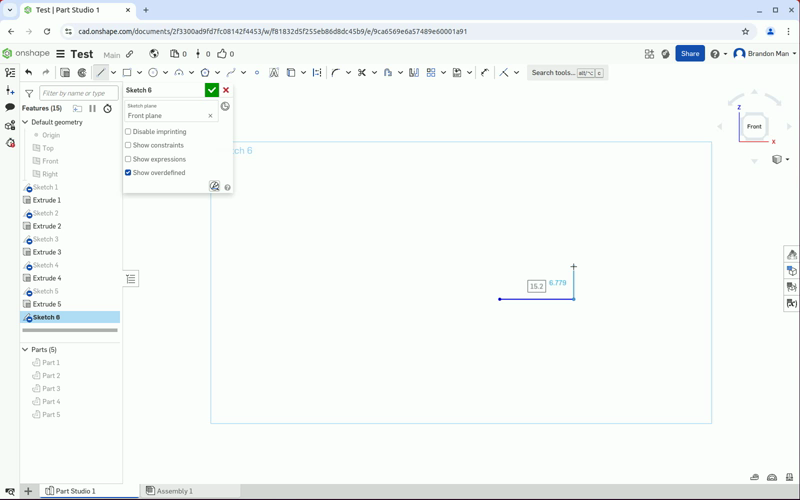
click(573, 266)
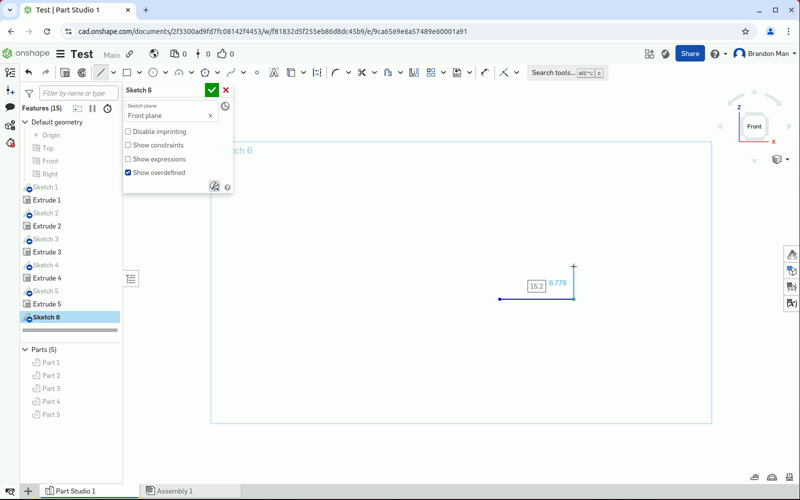
key_up(shift)
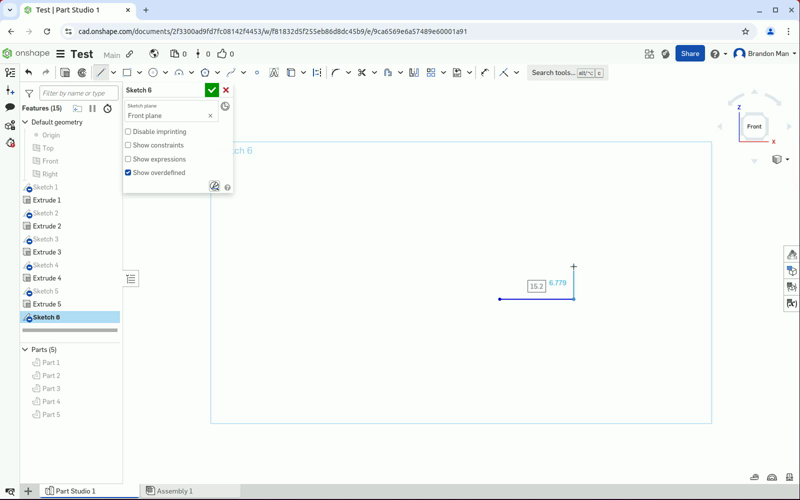
key_down(shift)
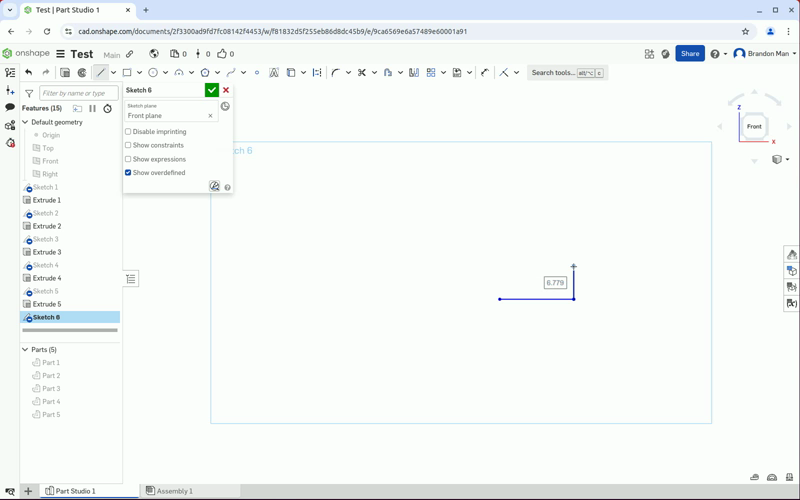
mouse_move(499, 266)
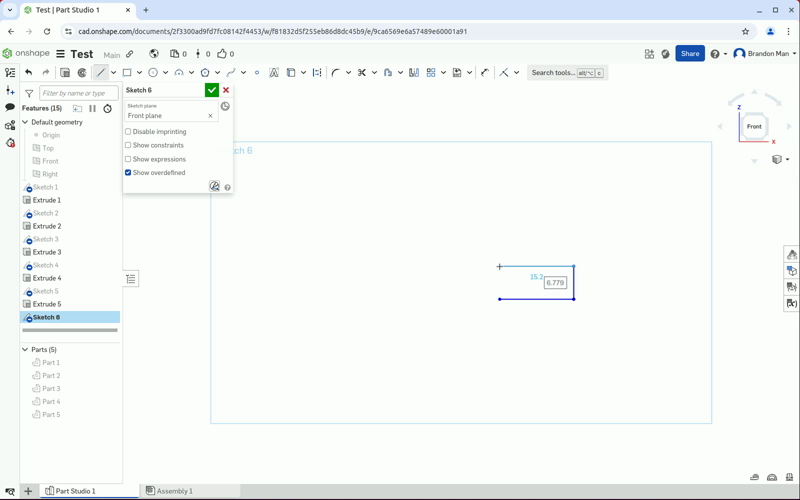
click(499, 266)
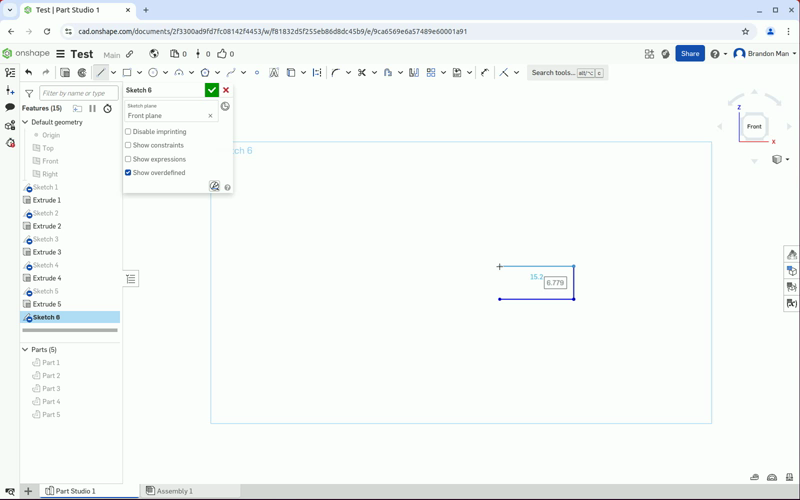
key_up(shift)
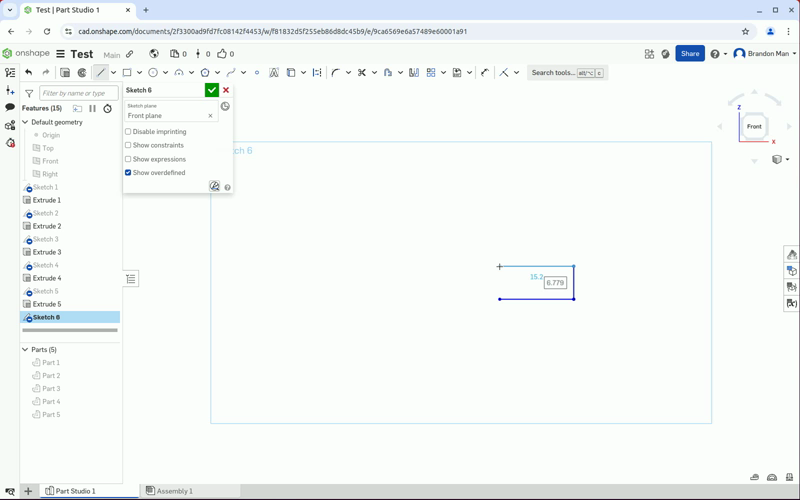
mouse_move(529, 266)
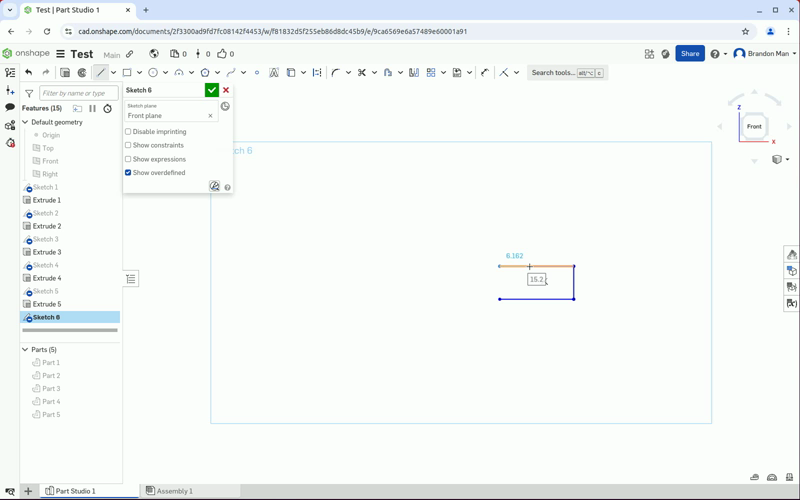
key_down(shift)
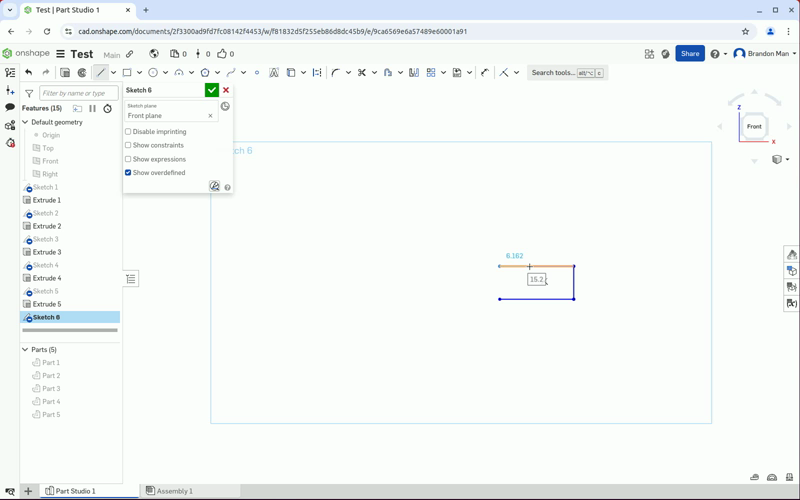
mouse_move(499, 299)
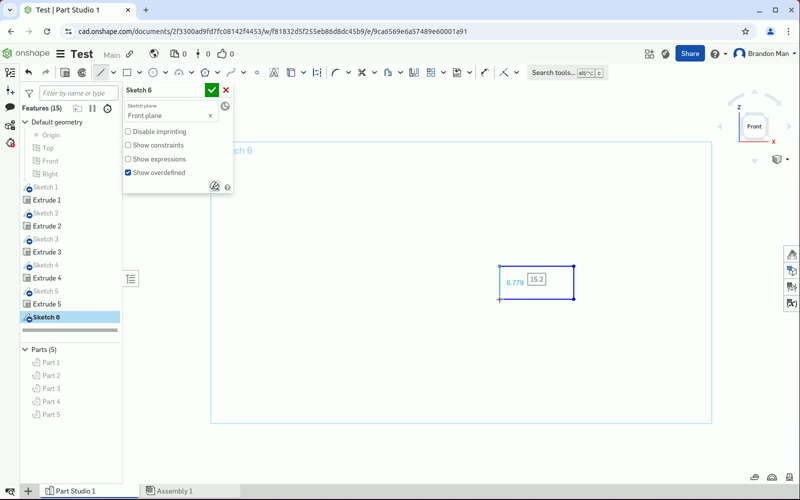
key_up(shift)
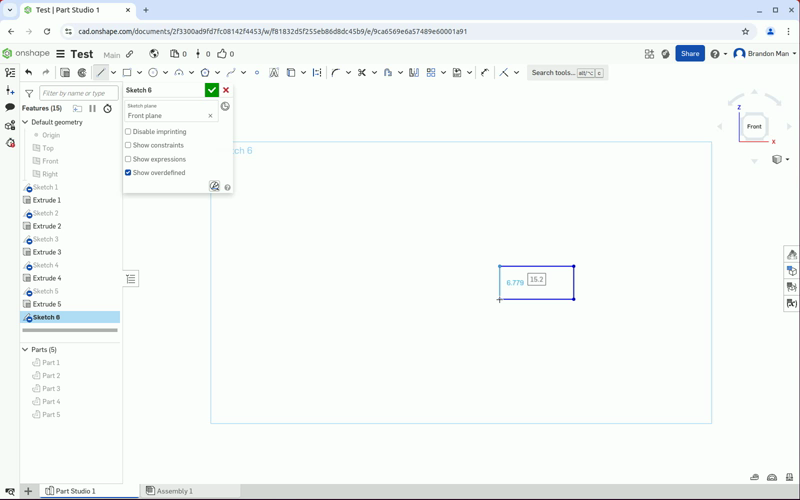
click(499, 299)
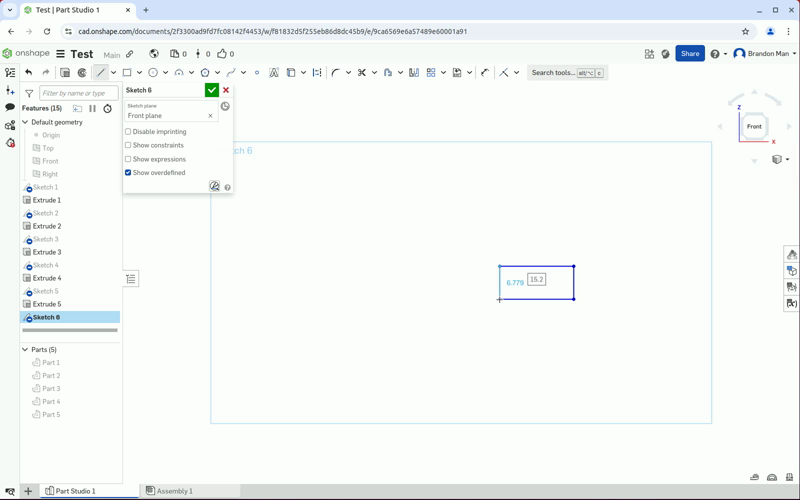
key(esc)
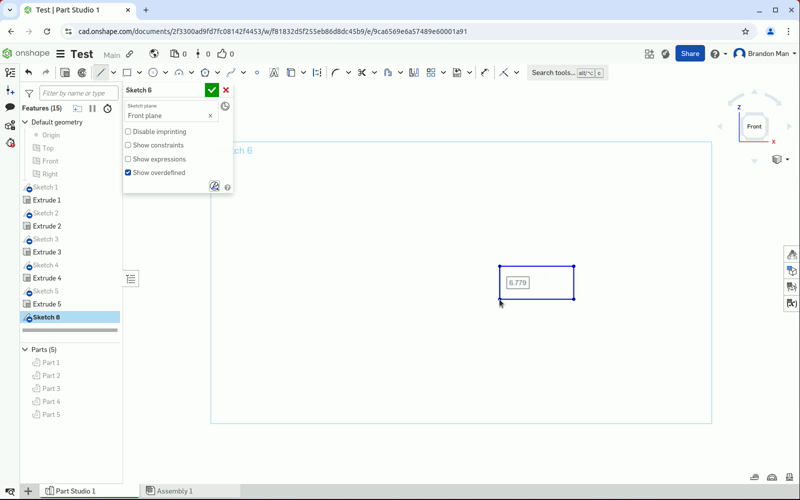
key(c)
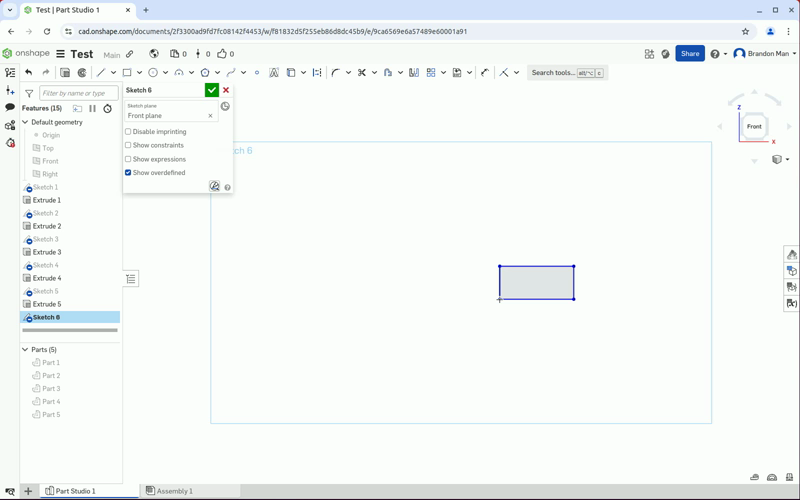
key_down(shift)
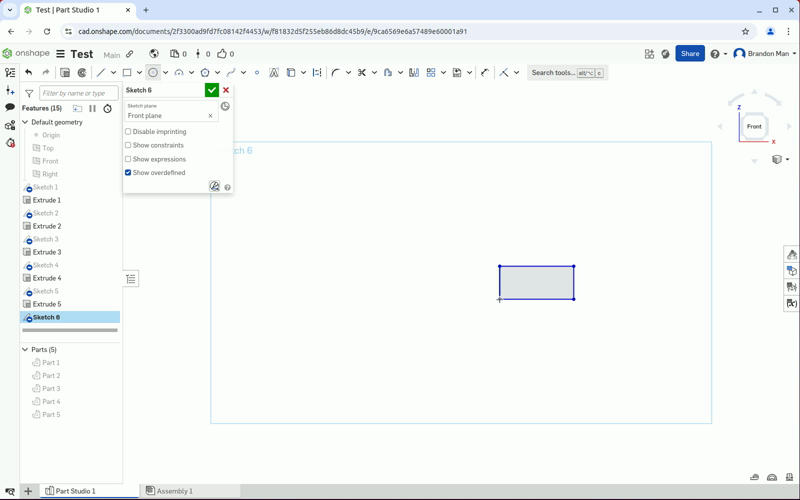
mouse_move(518, 282)
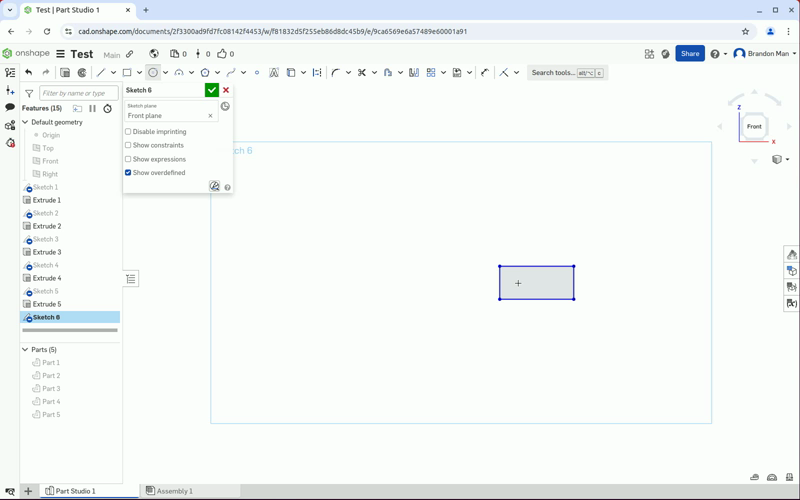
click(518, 282)
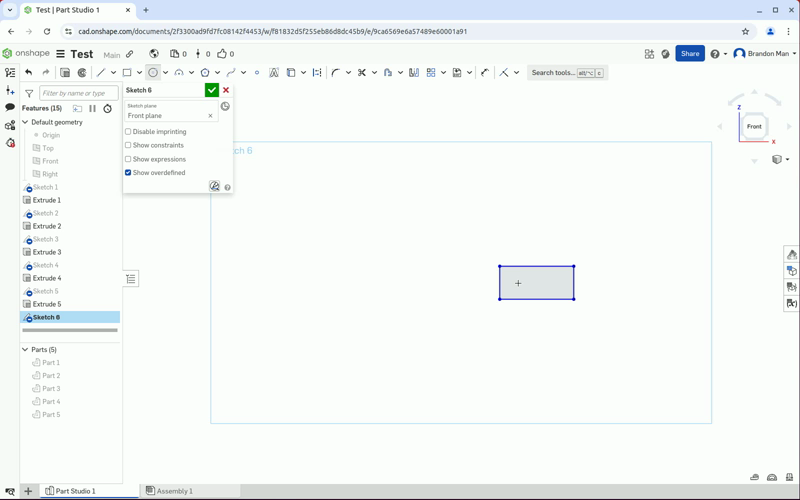
key_up(shift)
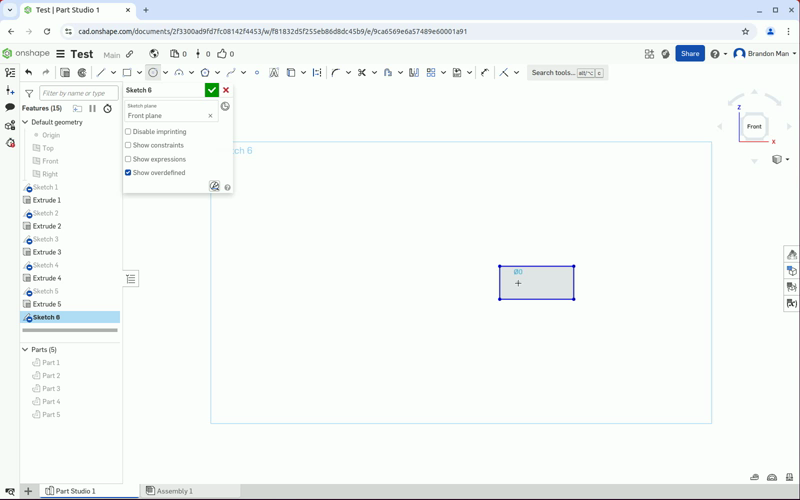
mouse_move(525, 282)
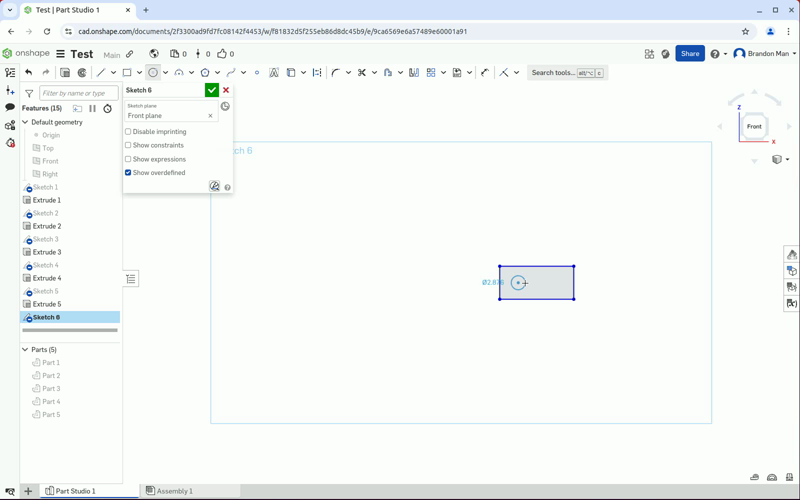
click(525, 282)
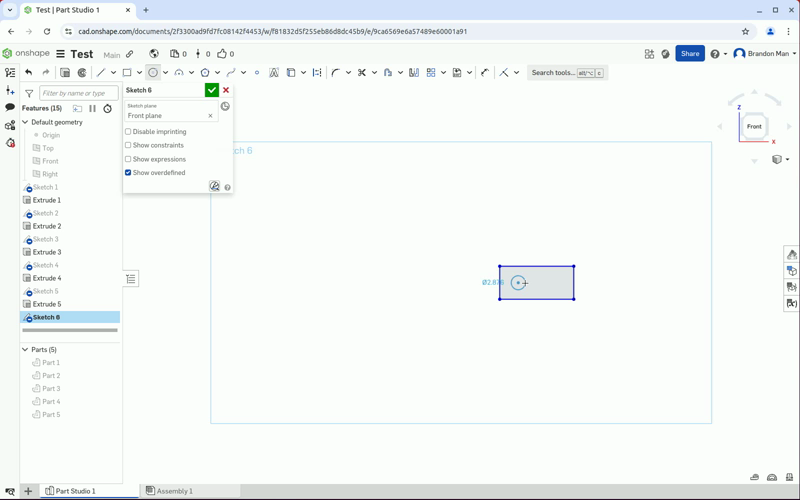
key(esc)
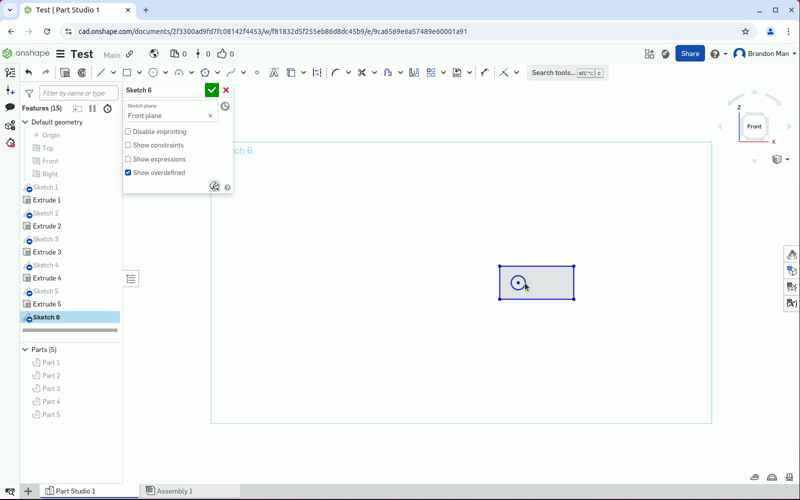
key(c)
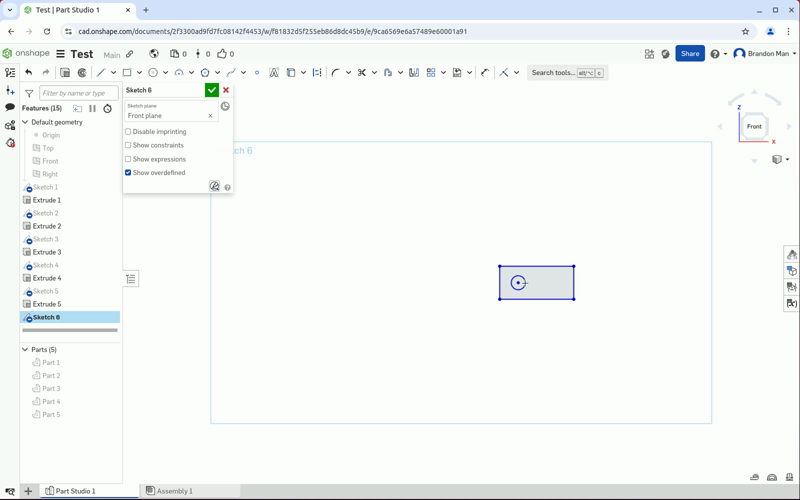
key_down(shift)
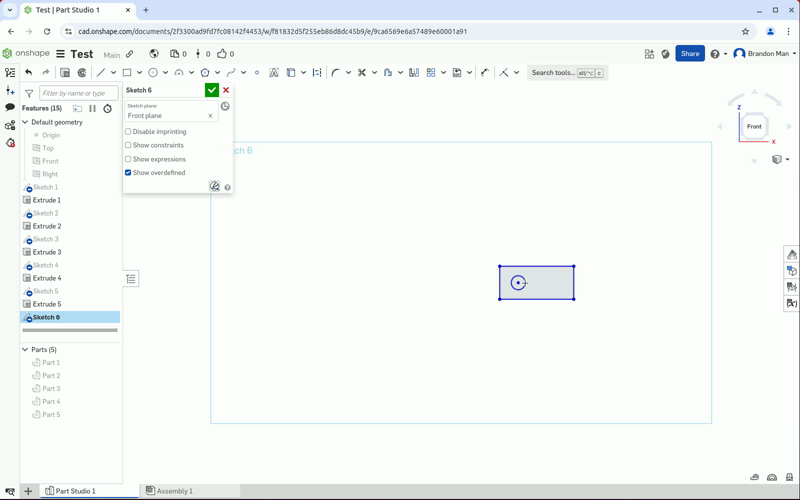
mouse_move(551, 282)
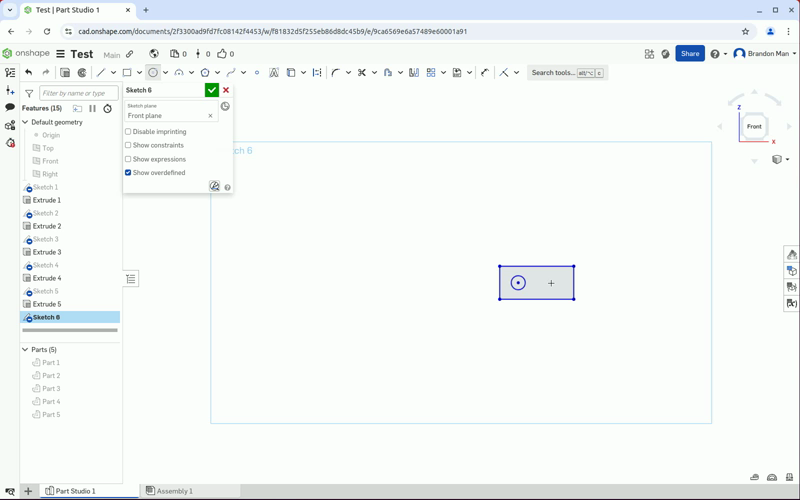
click(551, 282)
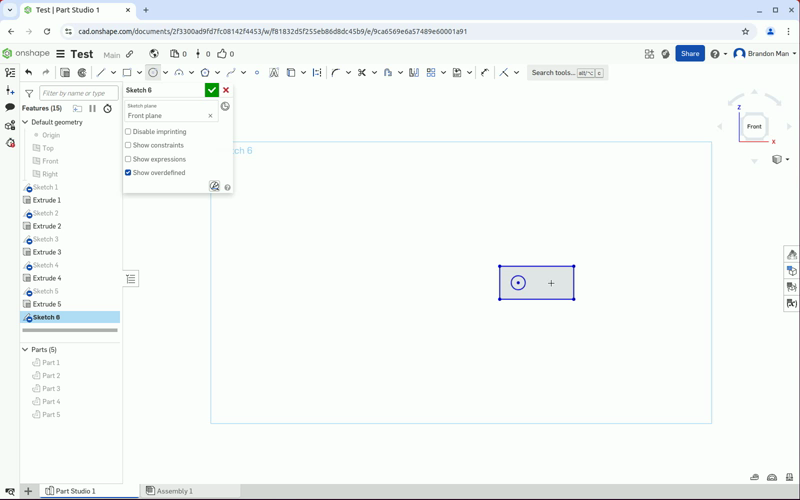
key_up(shift)
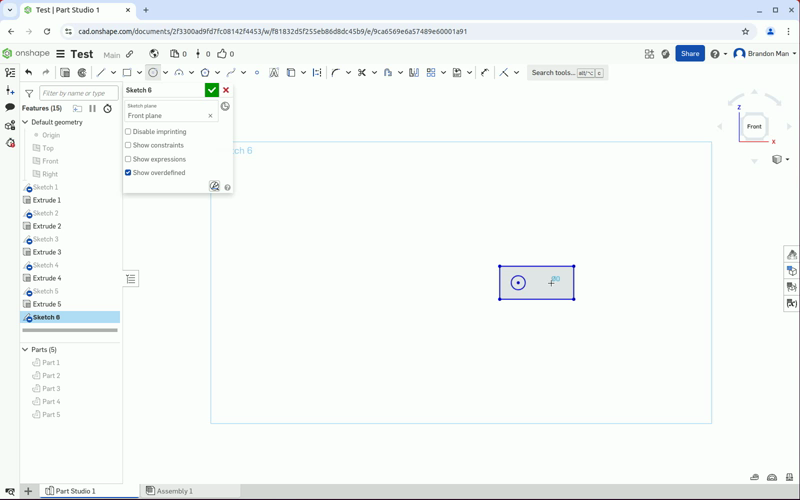
mouse_move(558, 282)
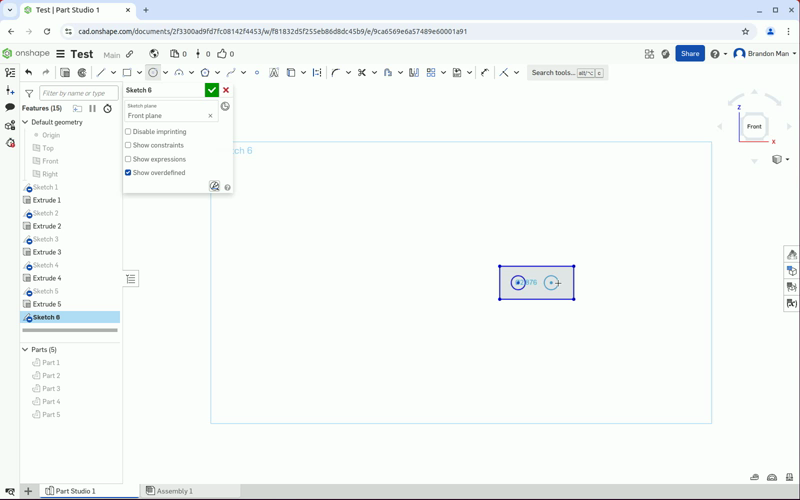
click(558, 282)
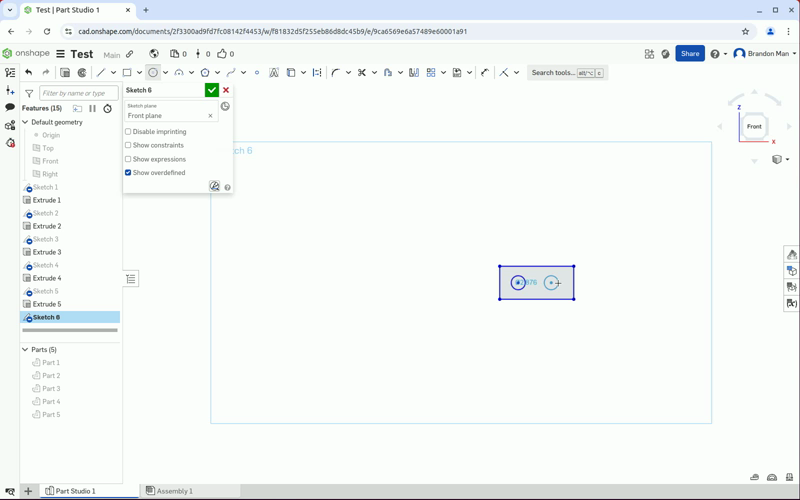
key(esc)
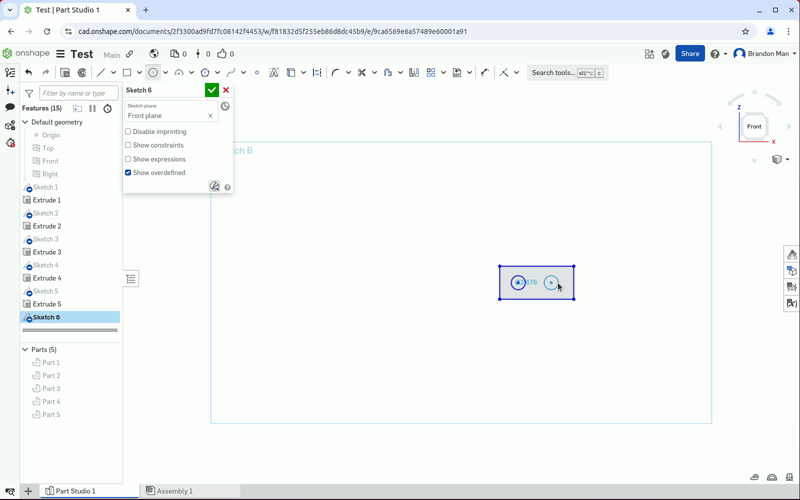
mouse_move(532, 290)
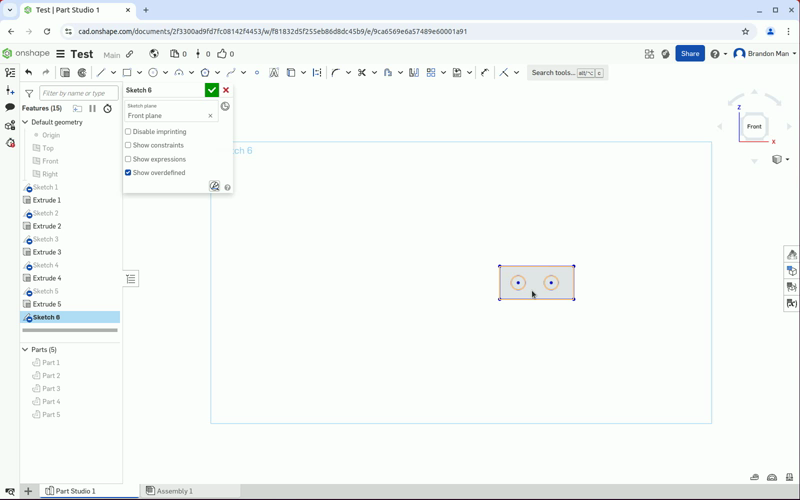
click(532, 290)
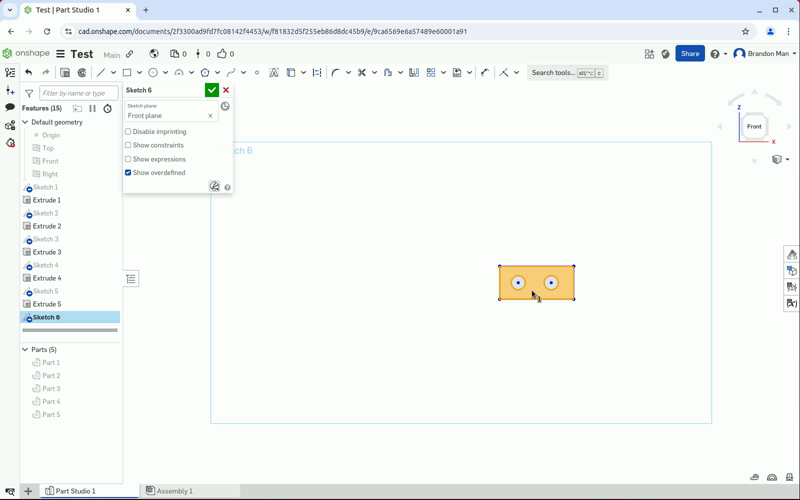
mouse_move(73, 352)
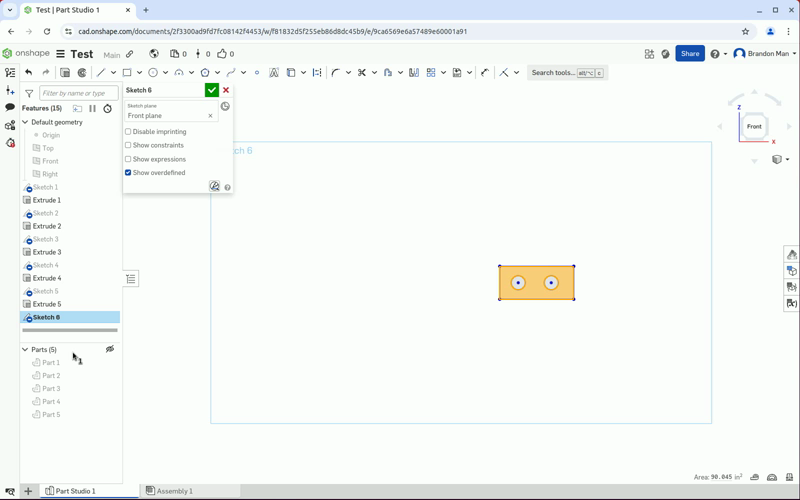
key(shift+y)
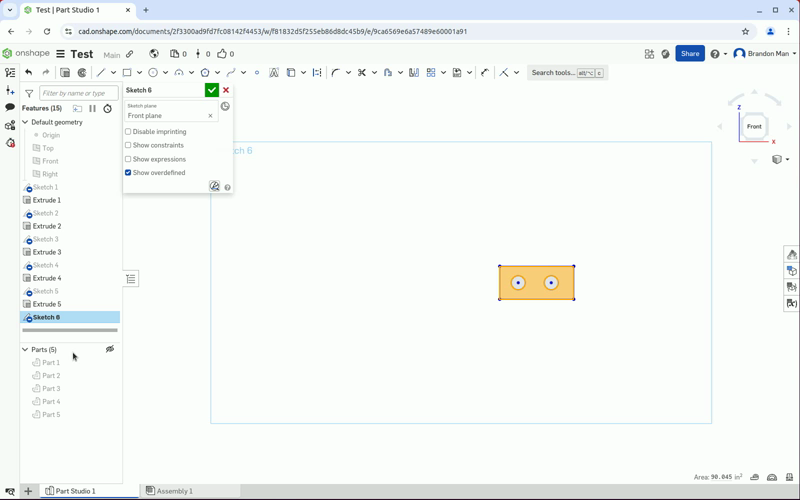
key(shift+e)
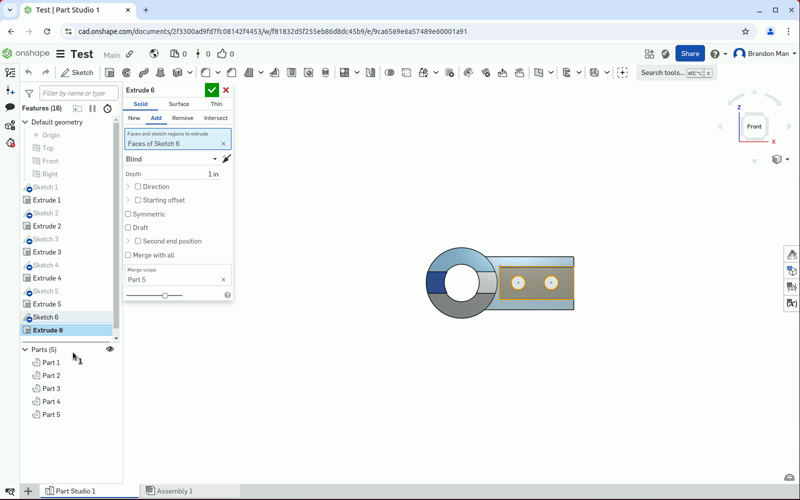
mouse_move(143, 106)
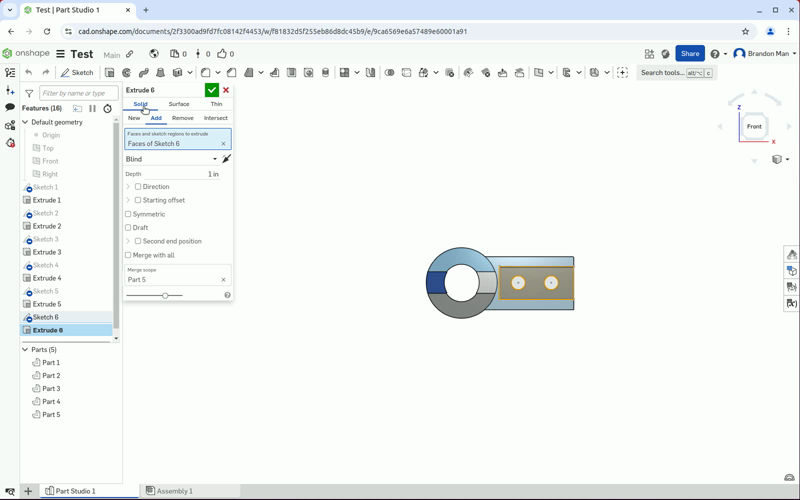
click(143, 106)
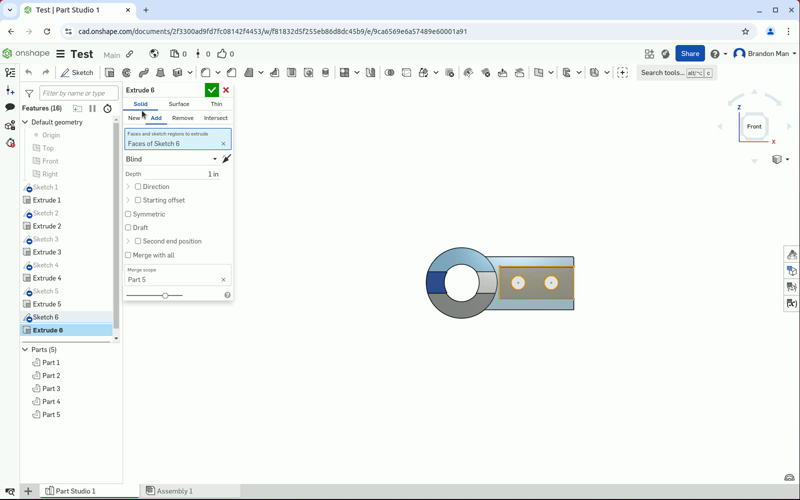
mouse_move(137, 120)
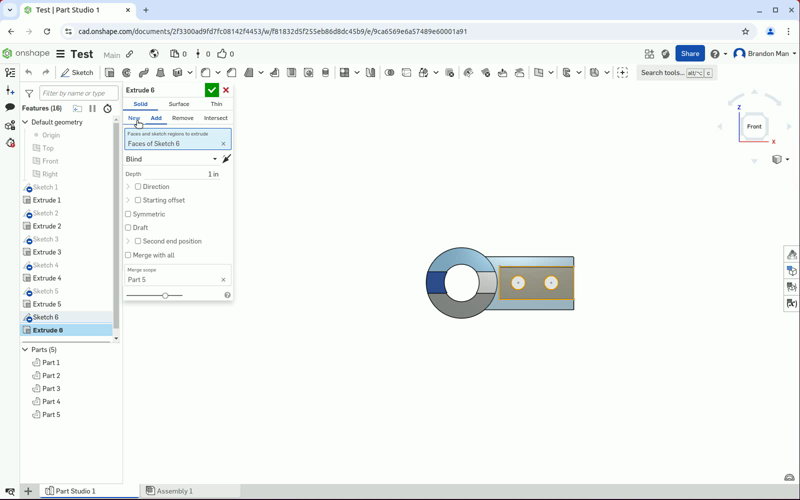
click(137, 120)
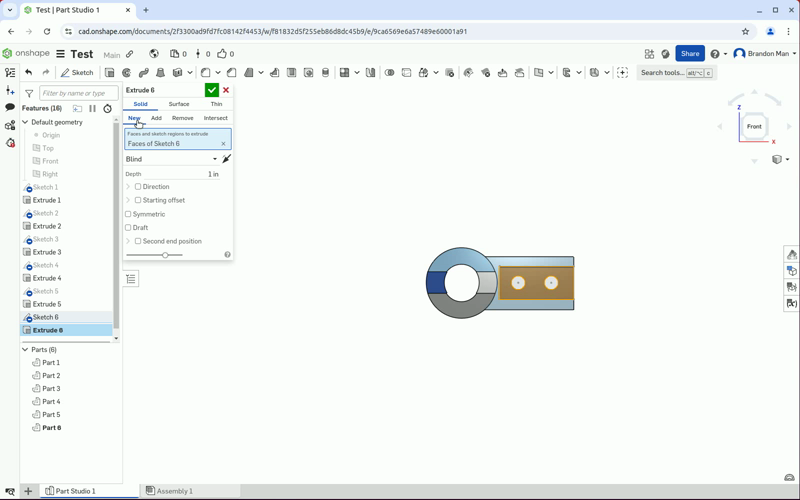
key(tab, 4)
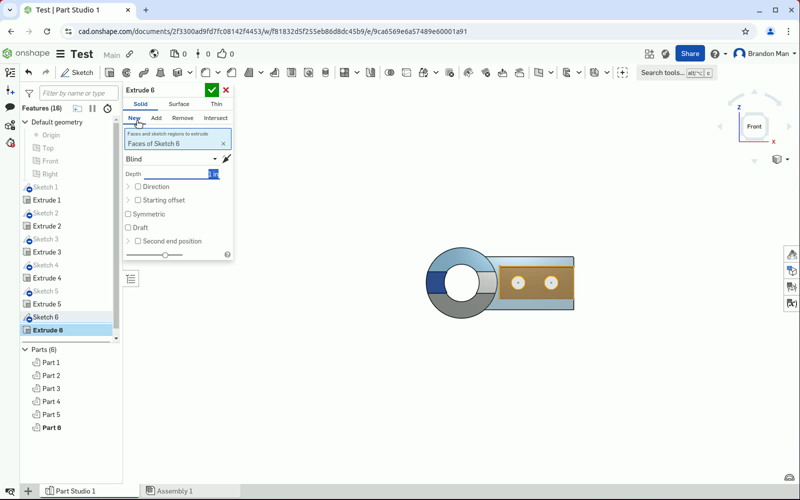
text(2.889)
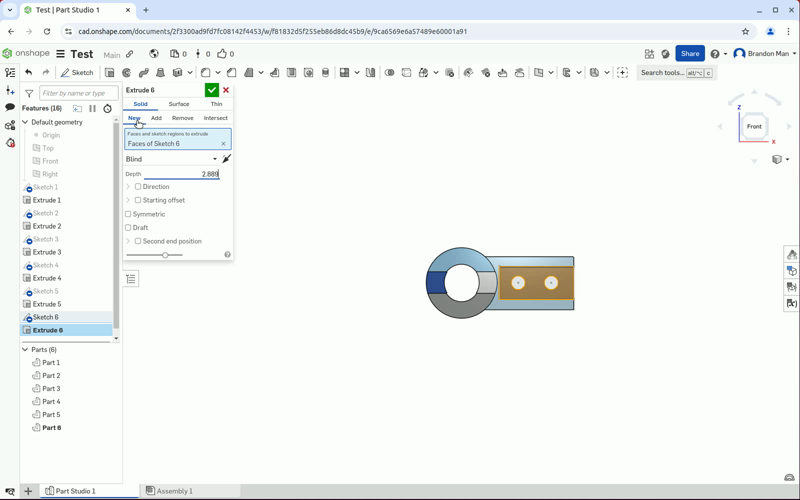
key(enter)
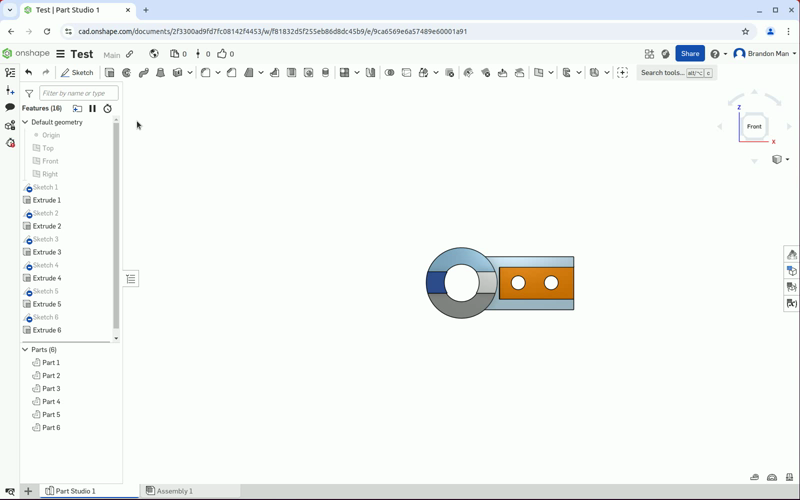
key(shift+h)
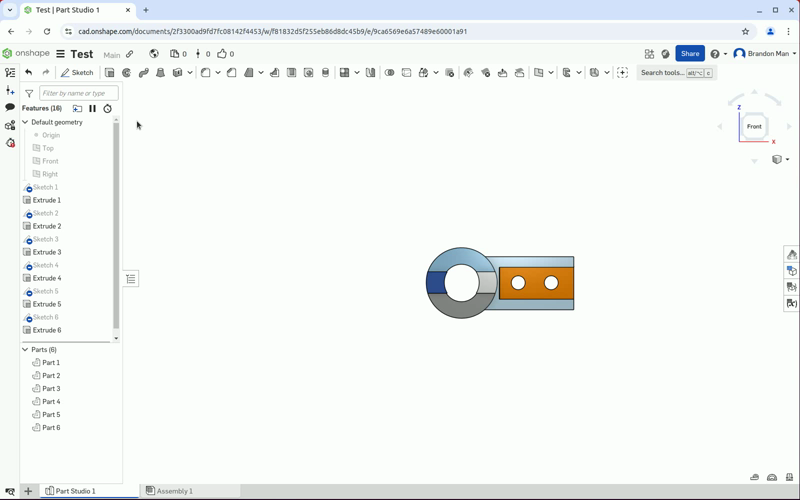
key(shift+h)
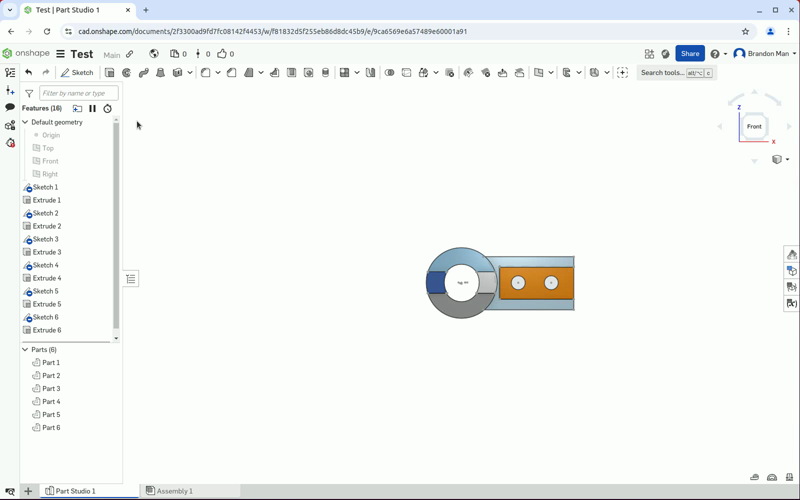
key(shift+7)
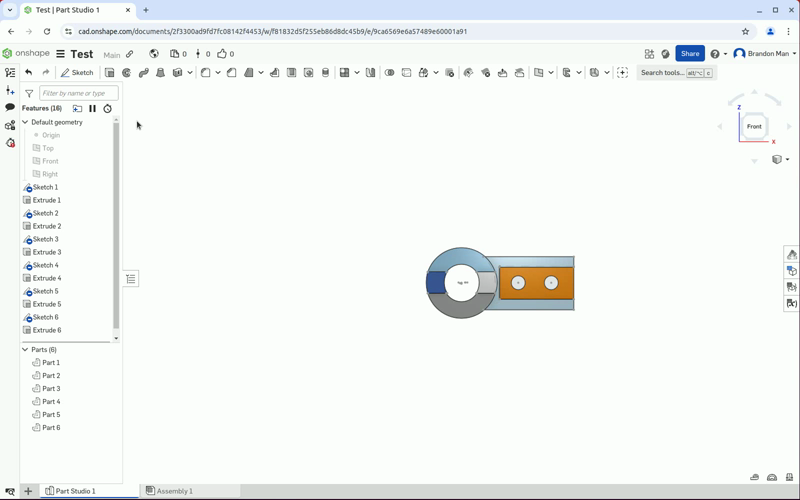
key(left, 2)
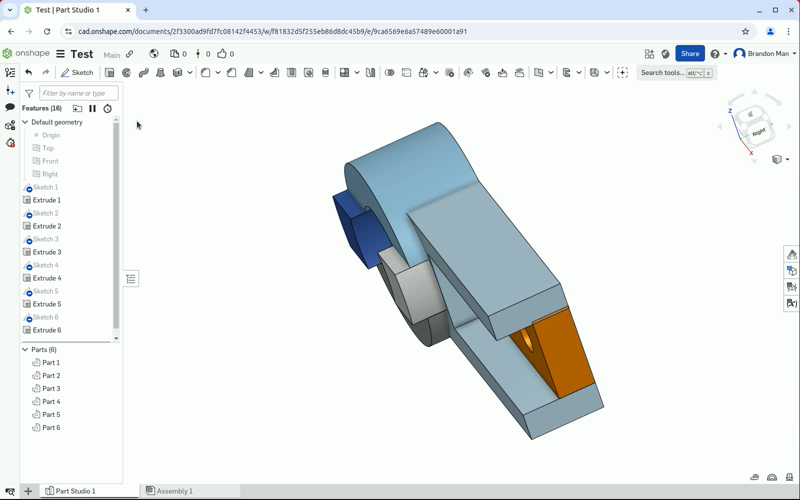
key(down, 2)
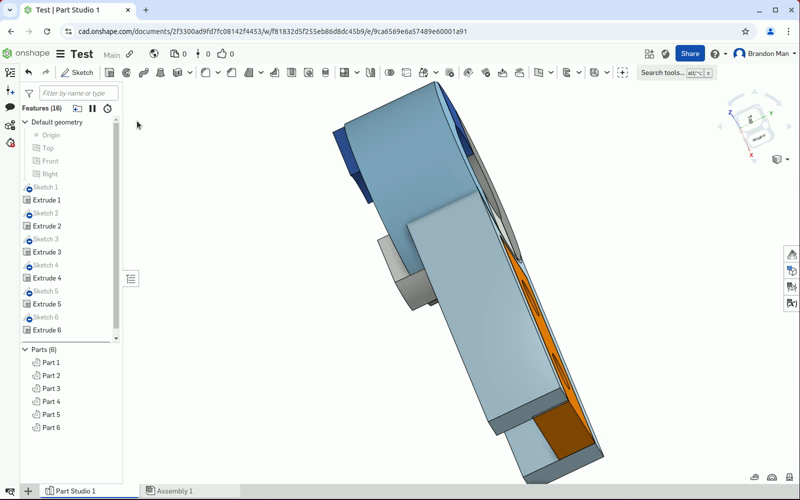
key(up, 2)
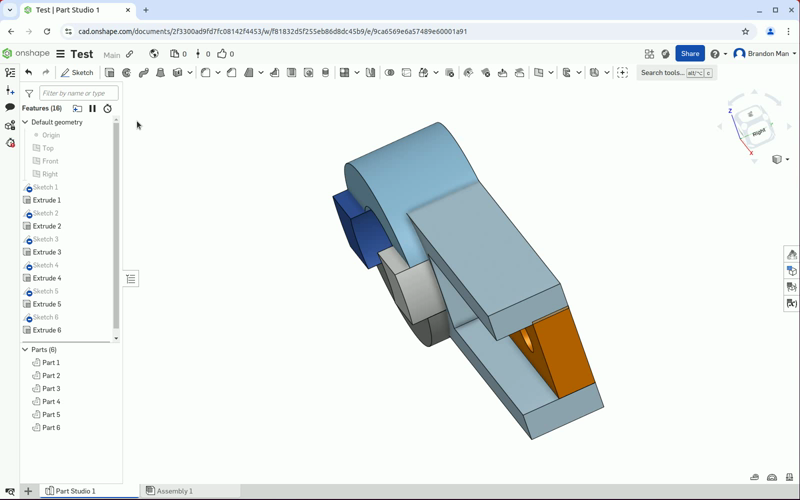
key(right, 2)
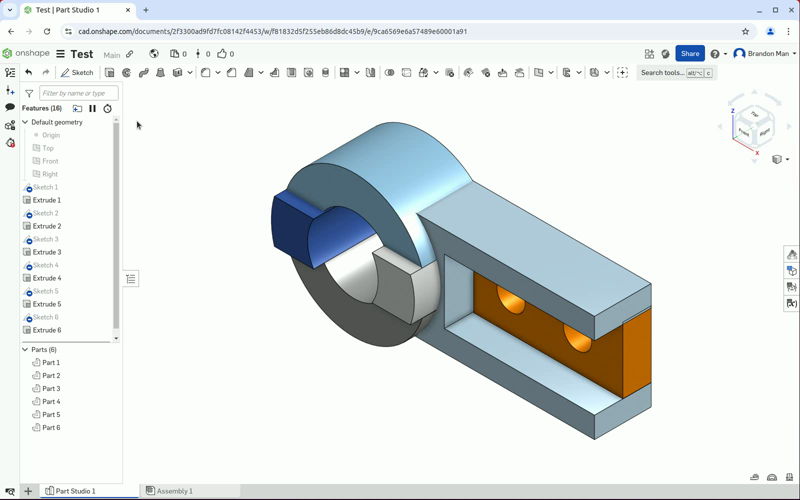
mouse_move(69, 189)
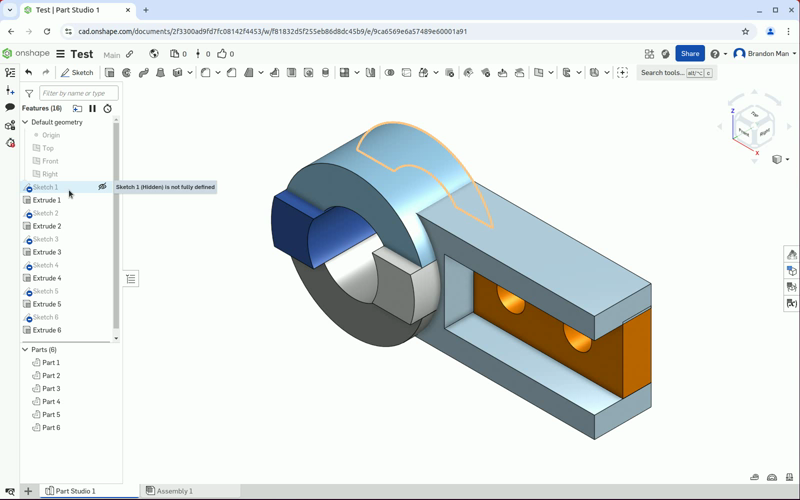
click(69, 189)